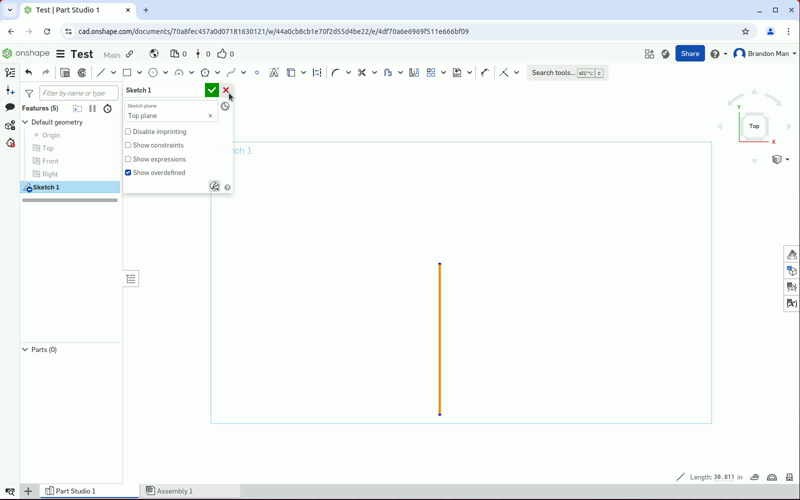
key(shift+h)
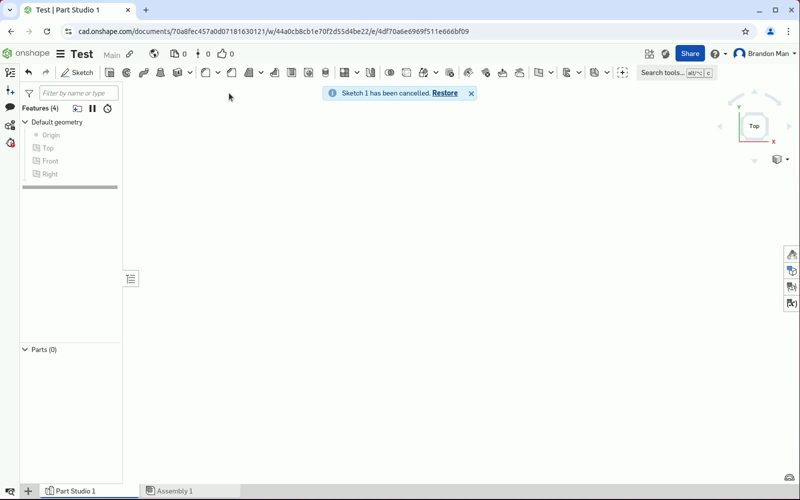
mouse_move(73, 352)
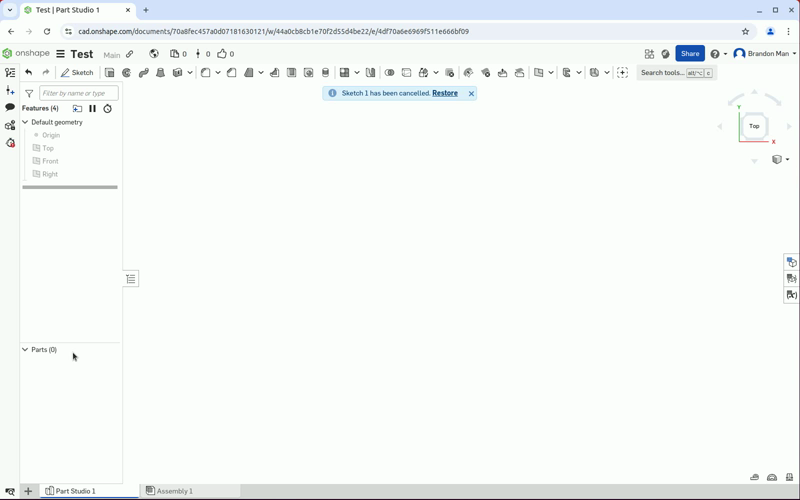
key(y)
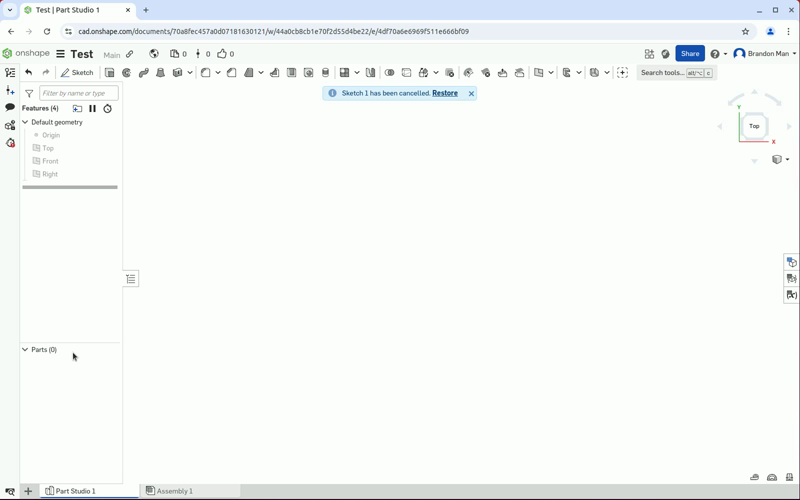
key(shift+p)
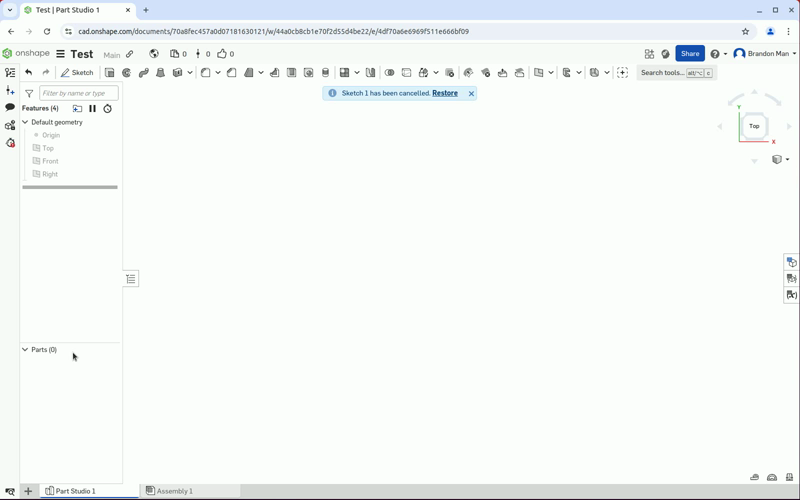
key(space)
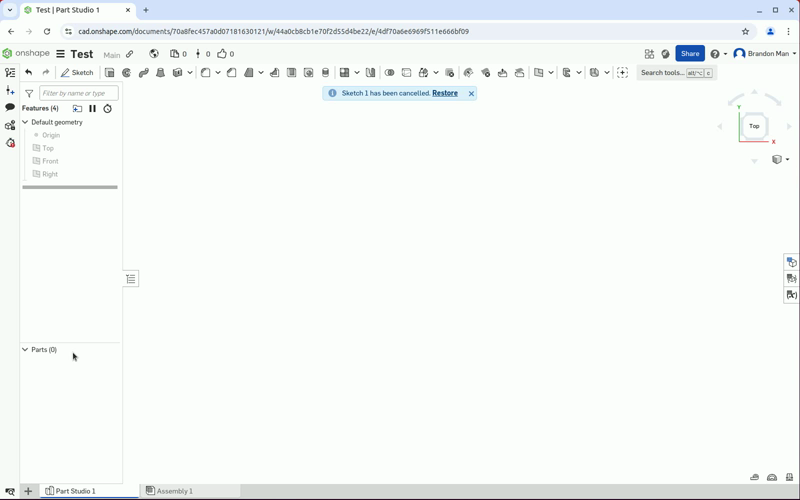
key_down(shift)
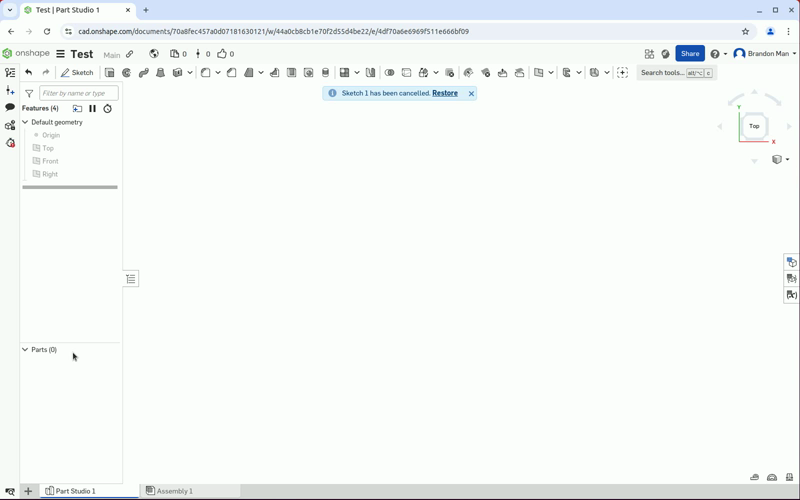
key(up)
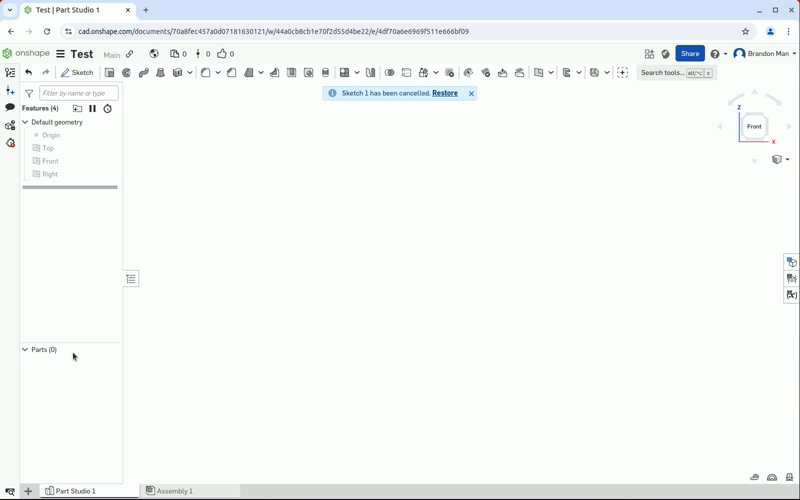
key_up(shift)
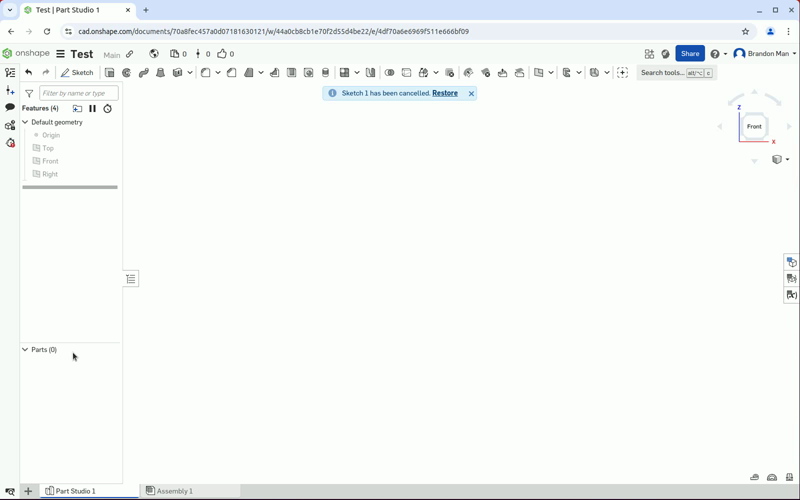
mouse_move(73, 352)
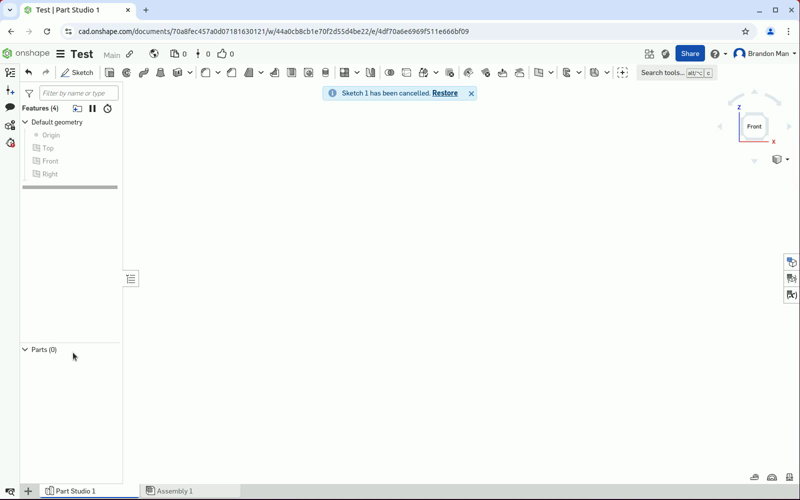
key(shift+y)
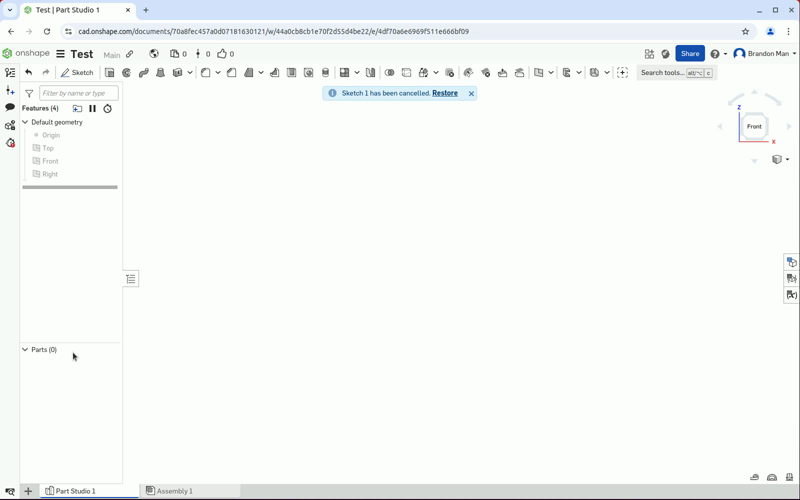
key(shift+s)
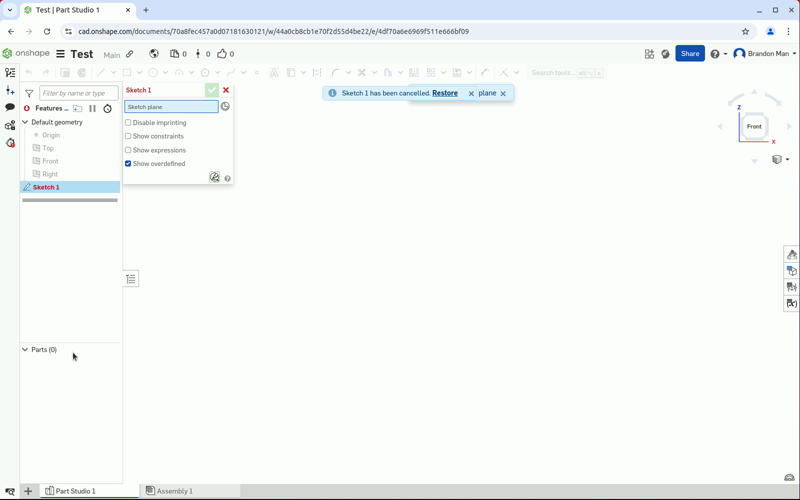
mouse_move(73, 163)
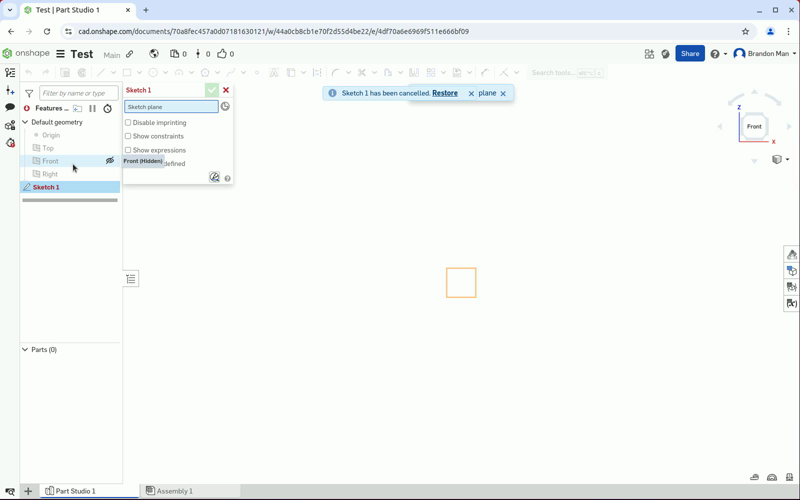
click(73, 163)
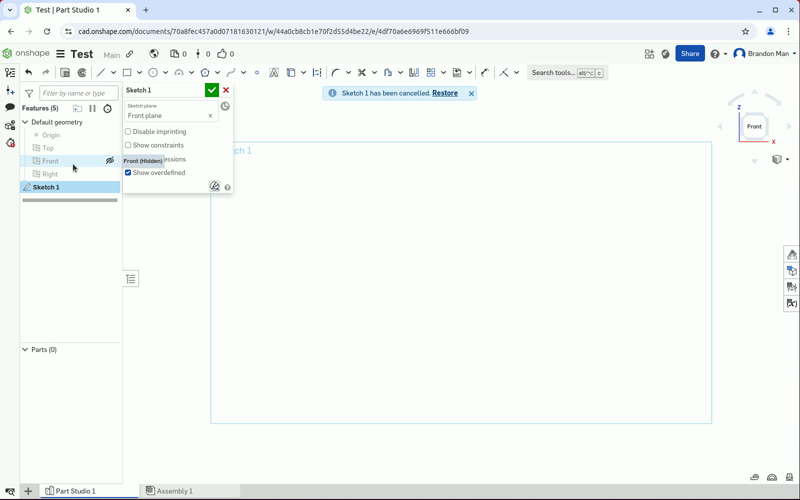
mouse_move(73, 352)
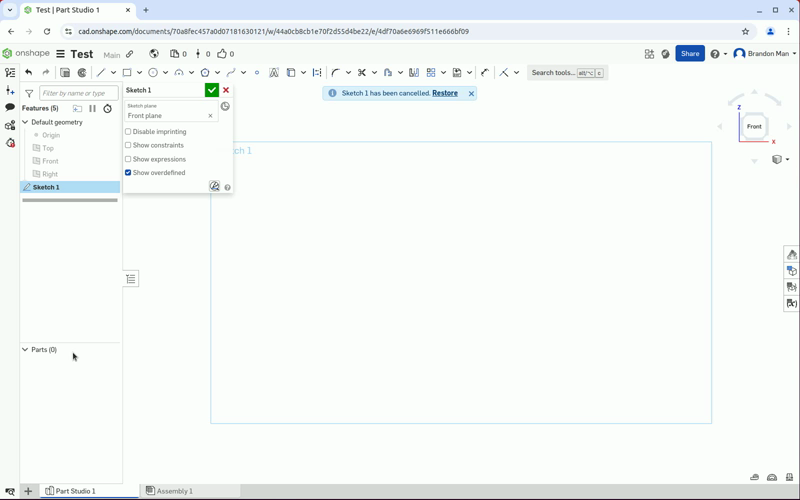
key(y)
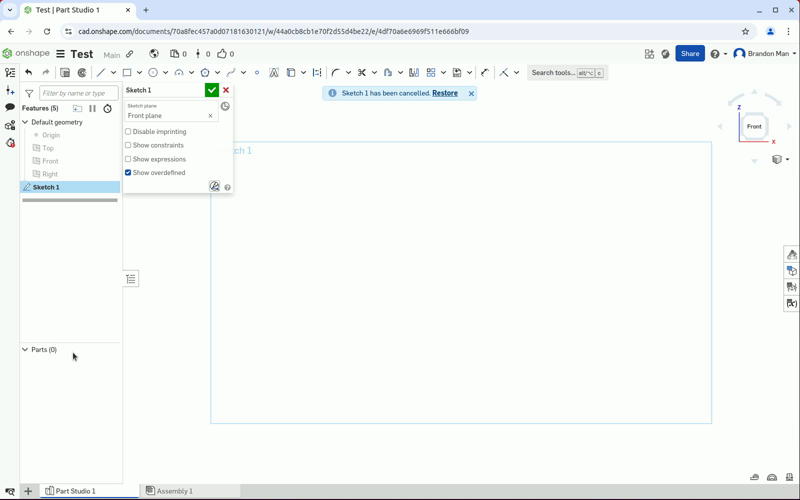
key(l)
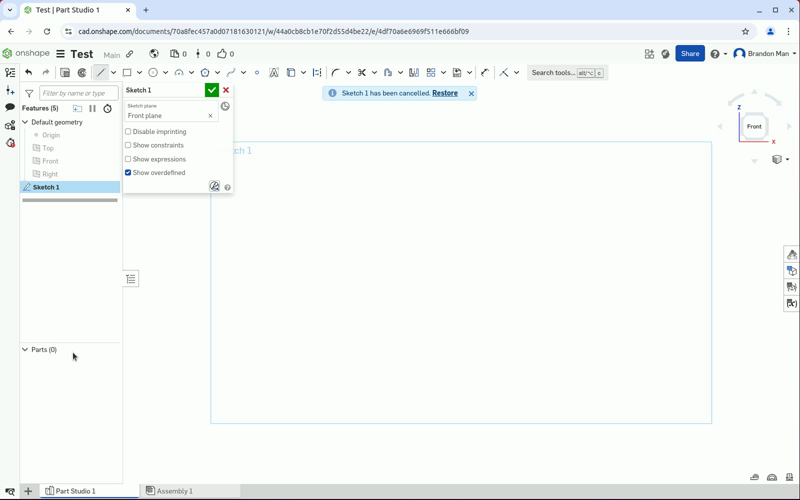
key_down(shift)
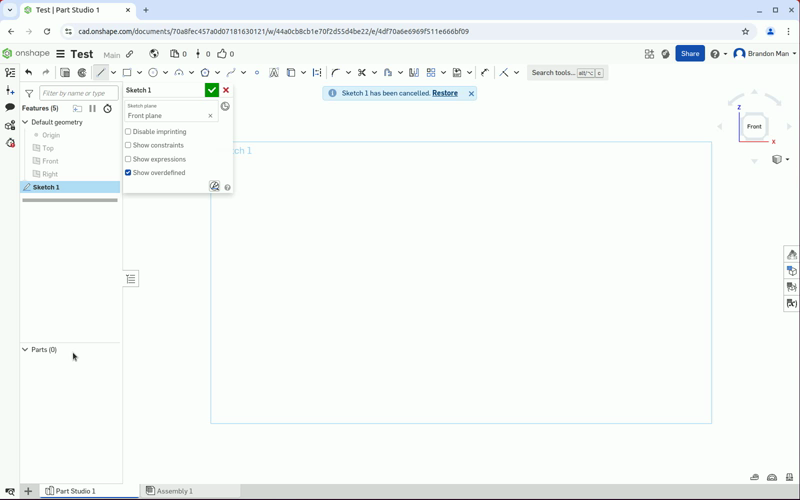
mouse_move(460, 342)
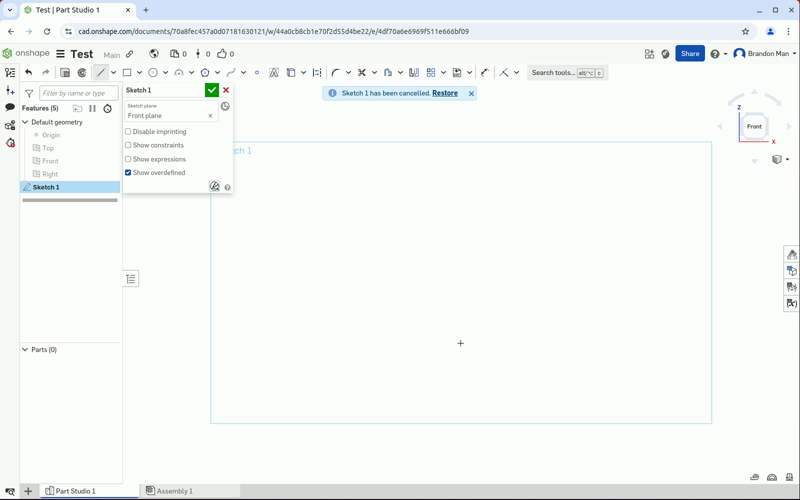
click(460, 342)
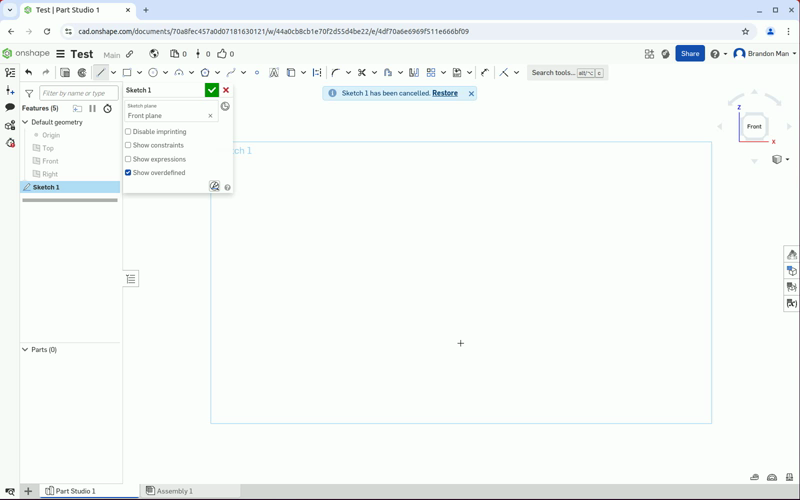
key_up(shift)
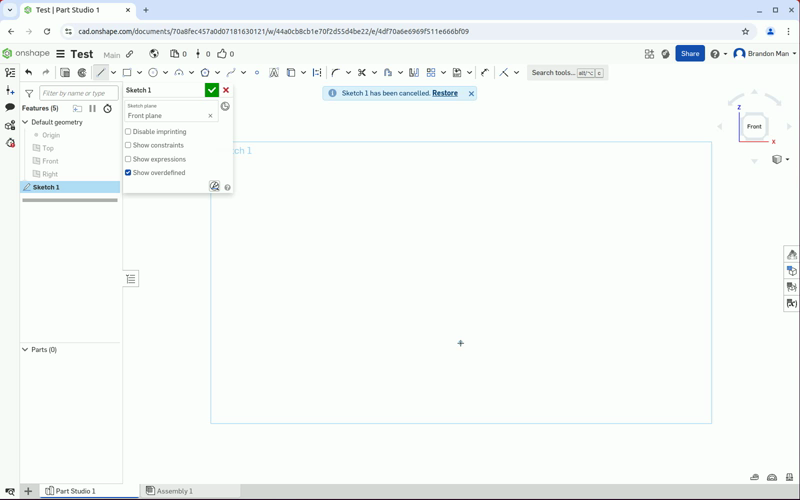
key_down(shift)
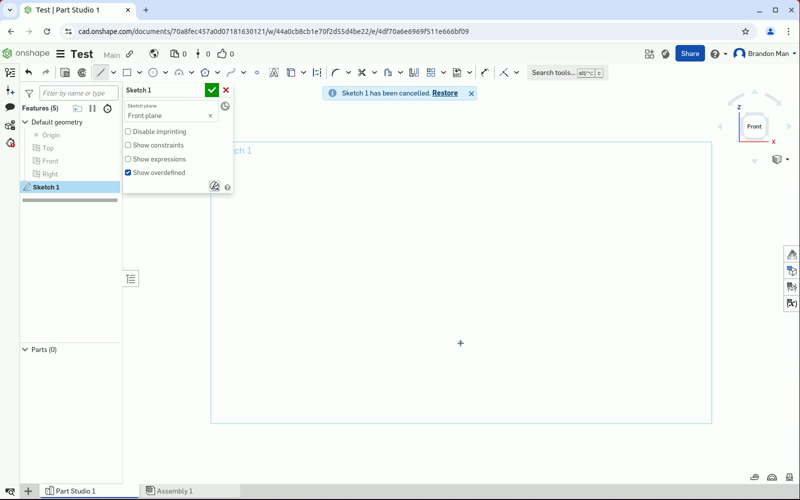
mouse_move(490, 342)
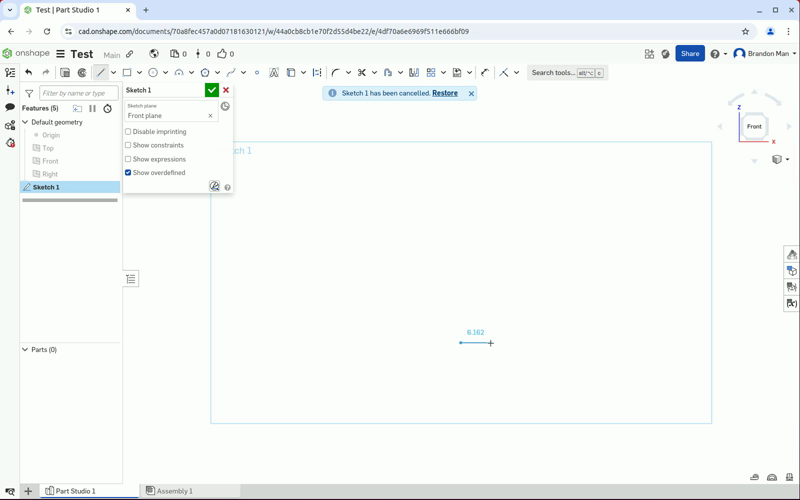
mouse_move(482, 342)
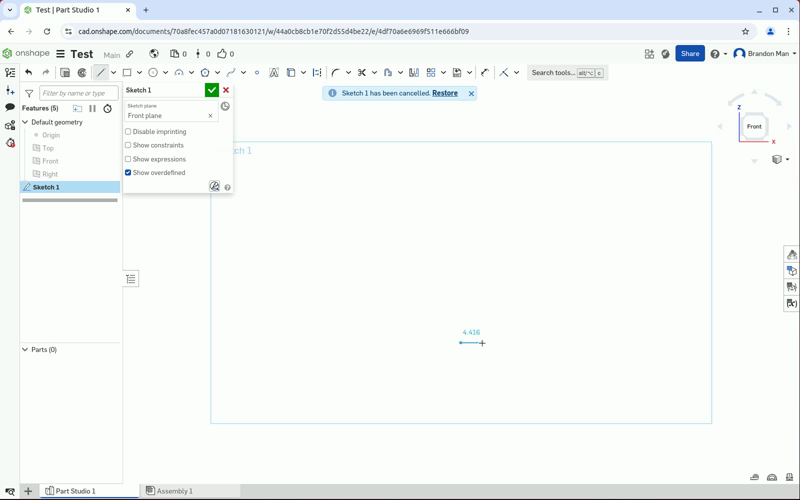
click(482, 342)
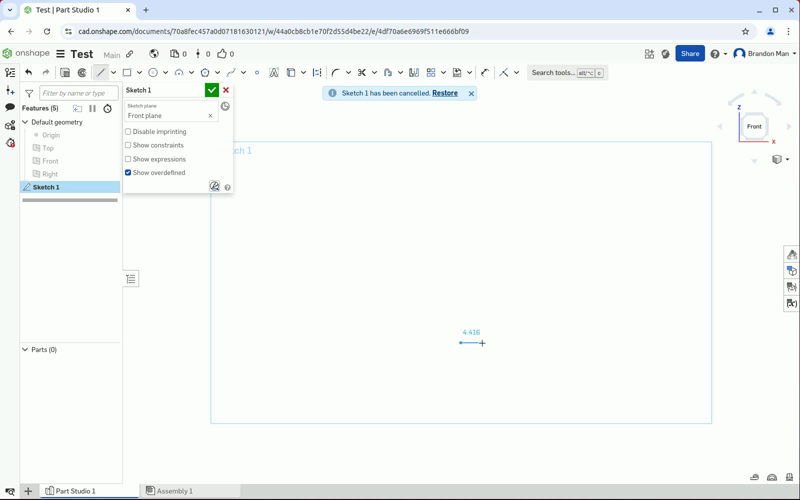
key_up(shift)
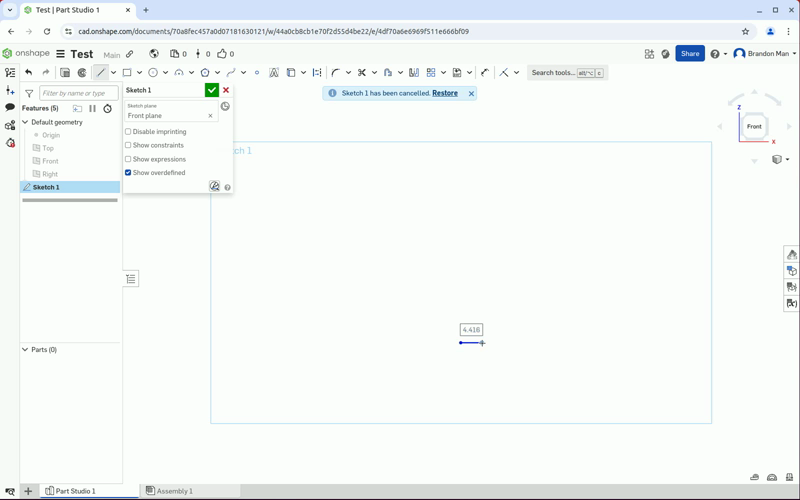
key_down(shift)
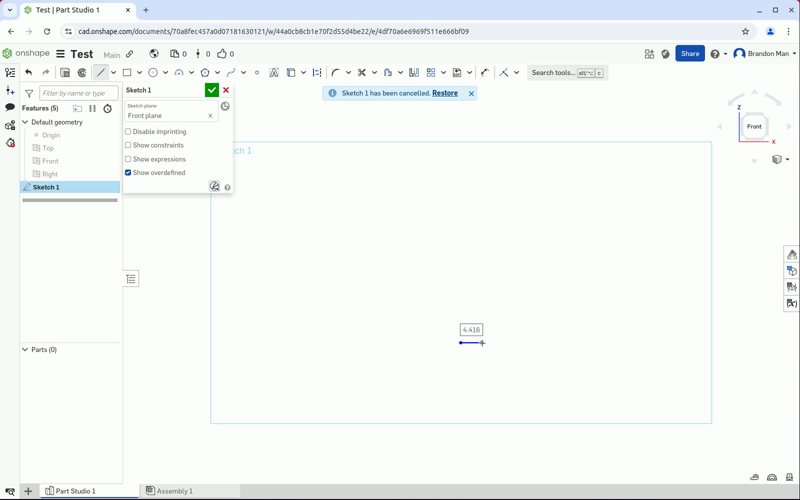
mouse_move(482, 282)
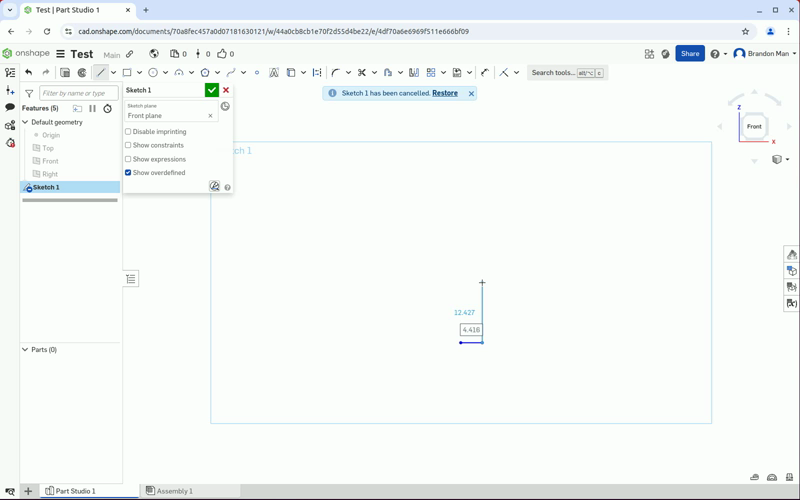
click(482, 282)
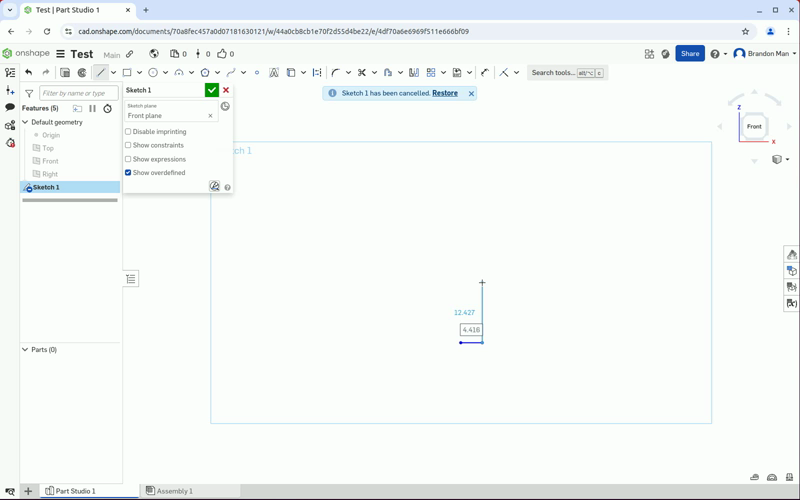
key_up(shift)
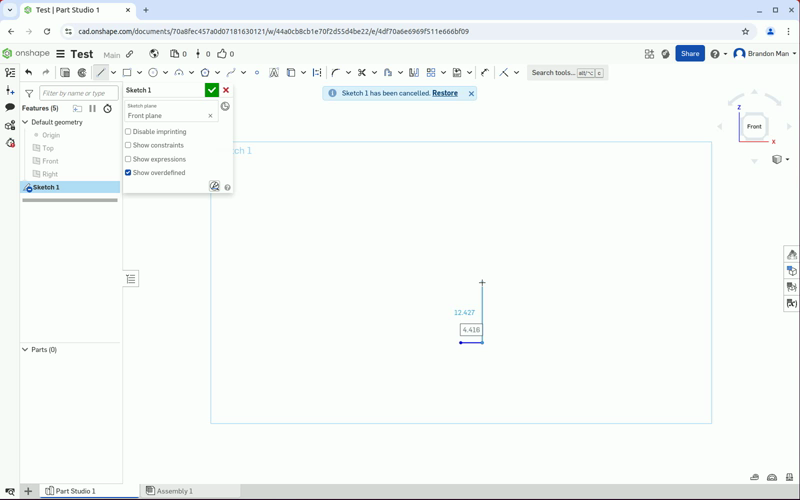
key_down(shift)
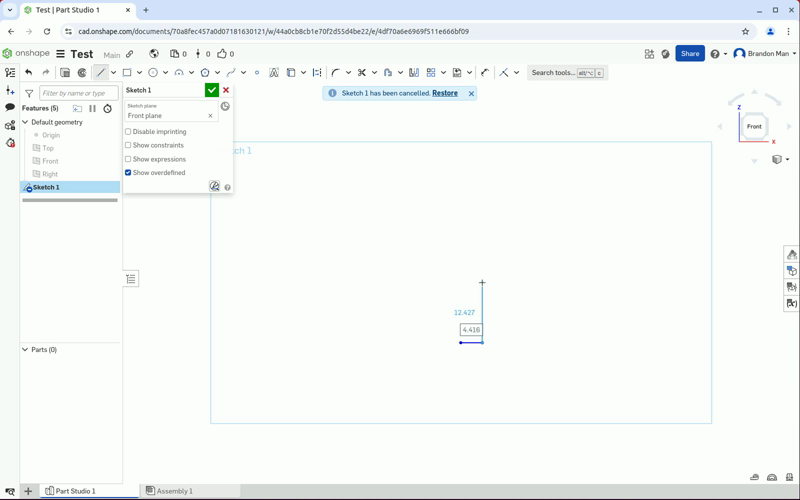
mouse_move(512, 282)
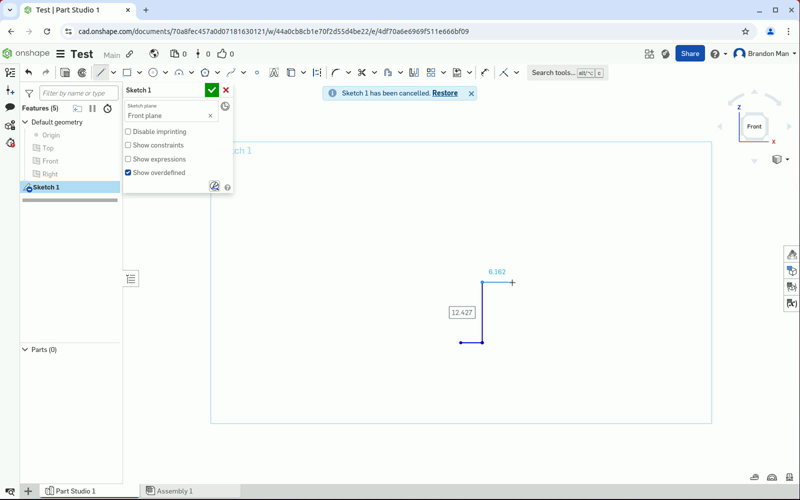
mouse_move(460, 282)
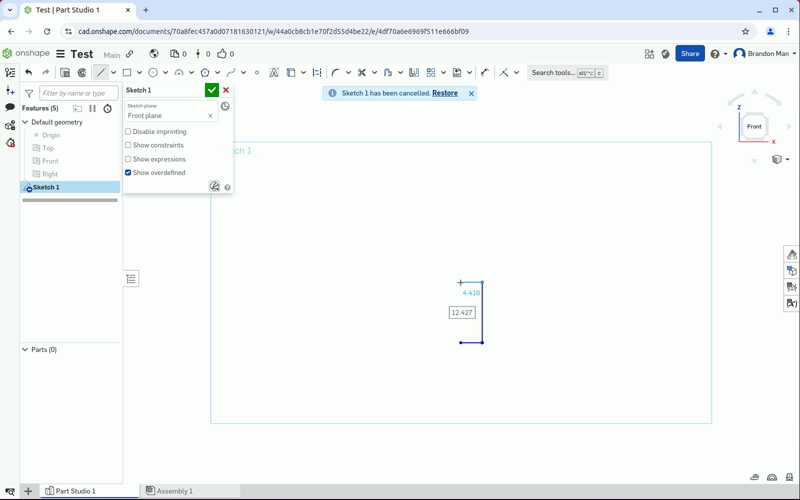
click(460, 282)
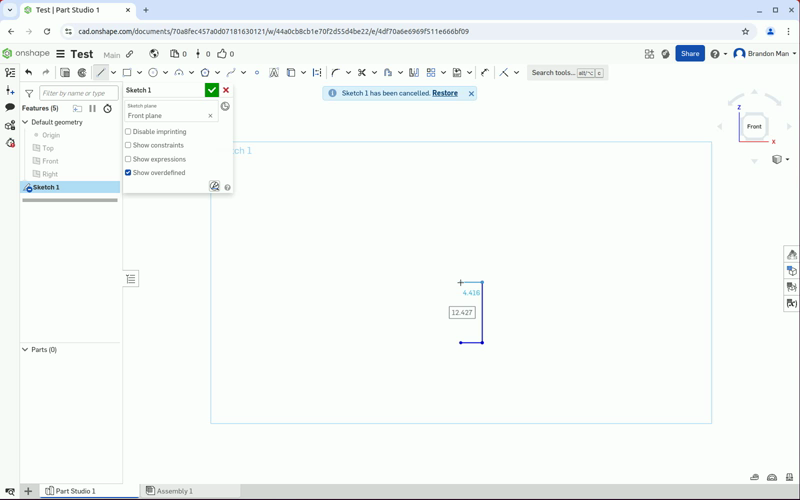
key_up(shift)
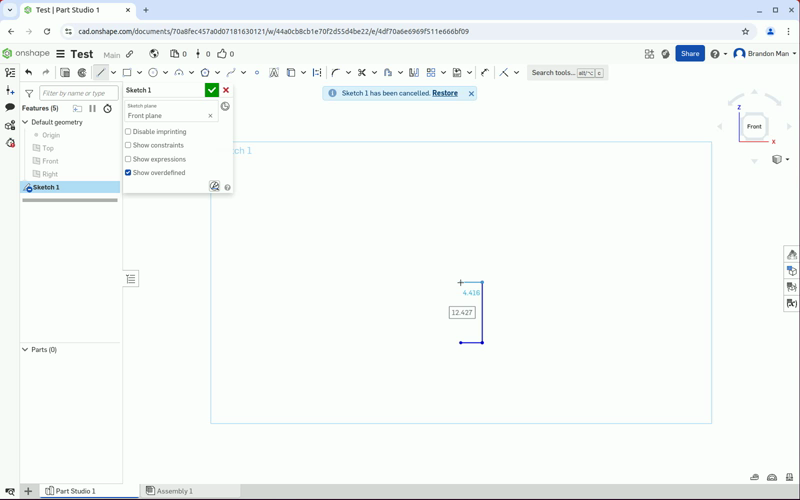
key_down(shift)
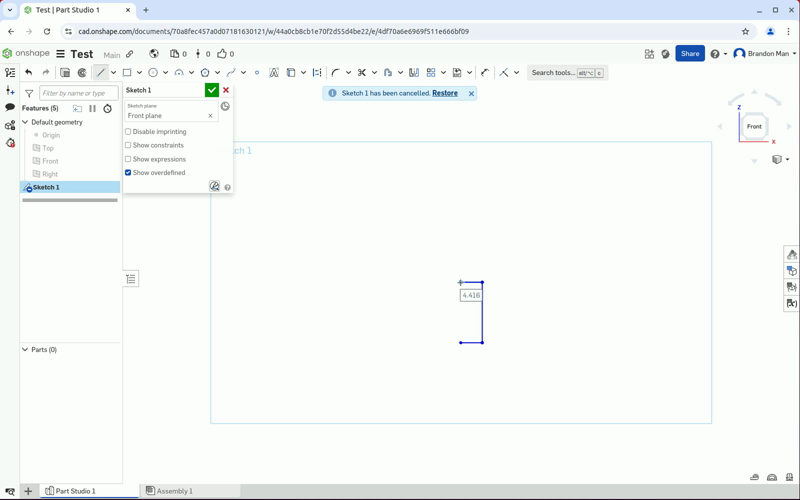
mouse_move(460, 342)
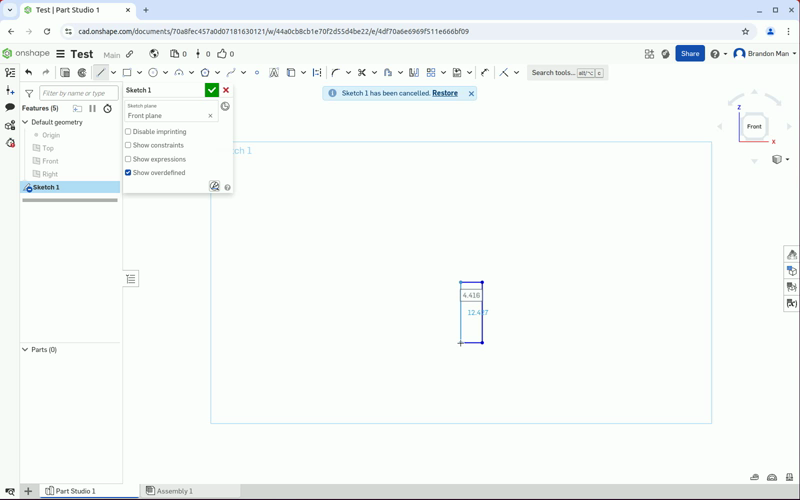
key_up(shift)
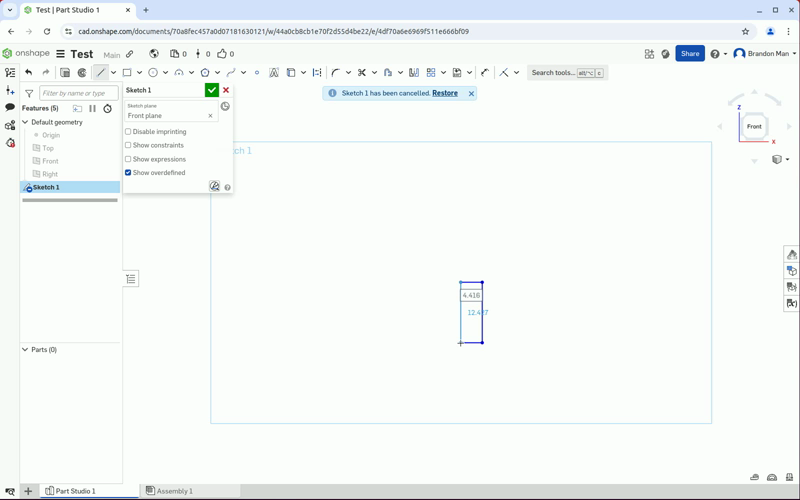
click(460, 342)
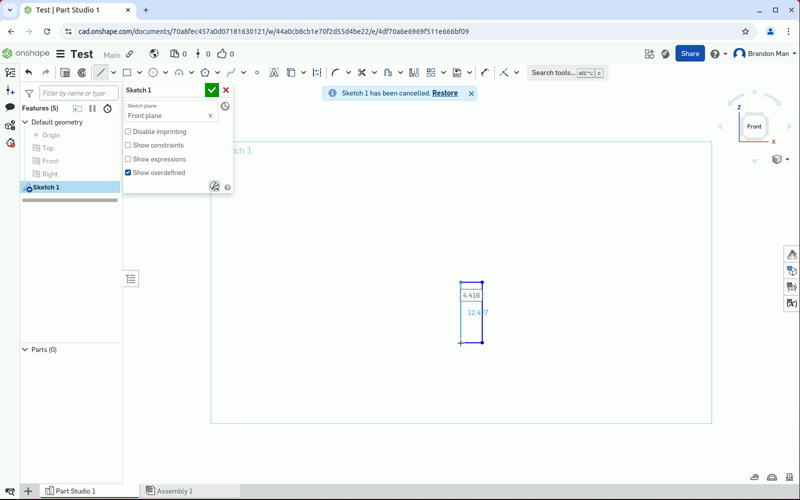
key(esc)
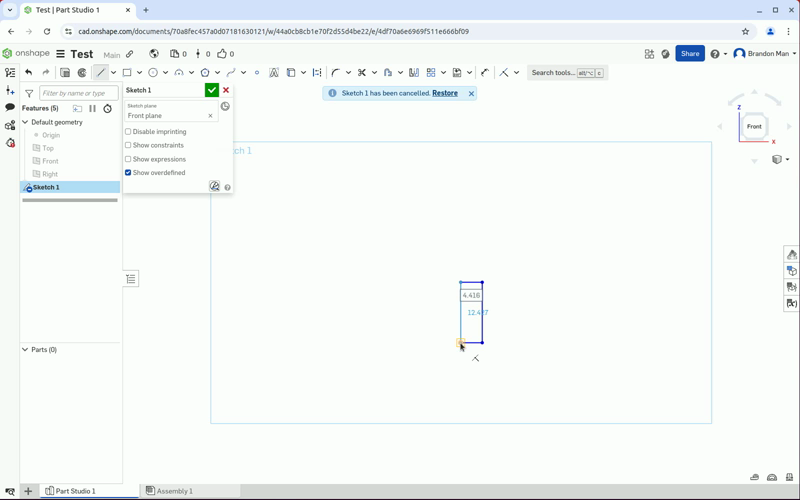
mouse_move(473, 314)
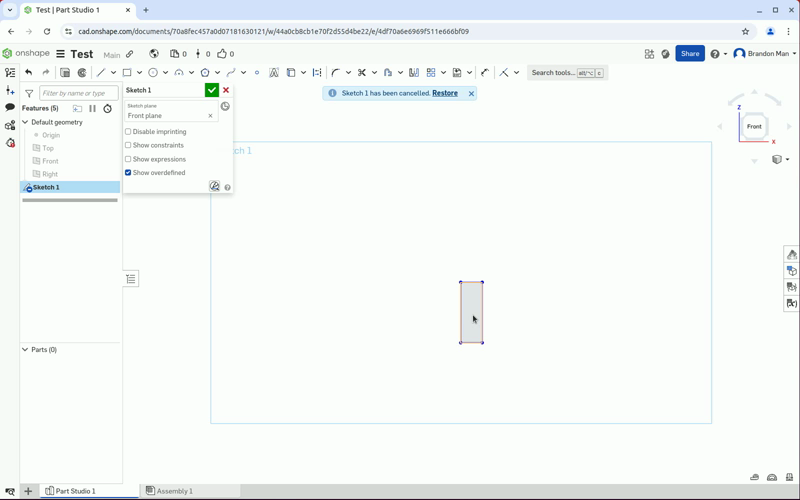
scroll(6)
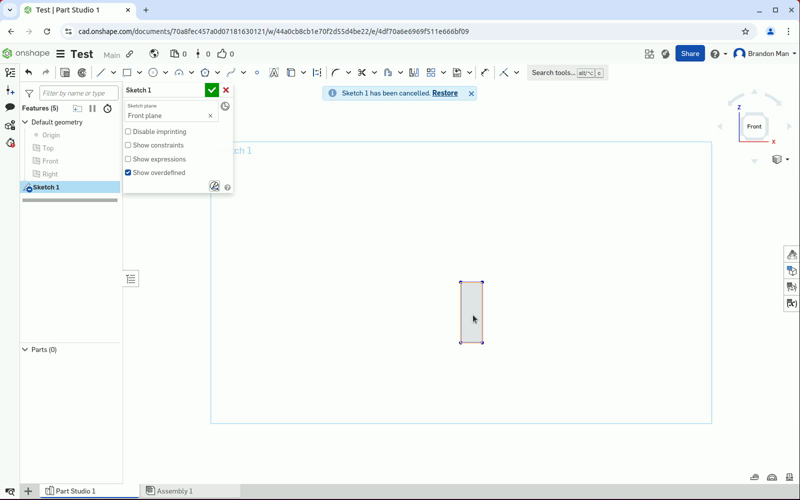
scroll(6)
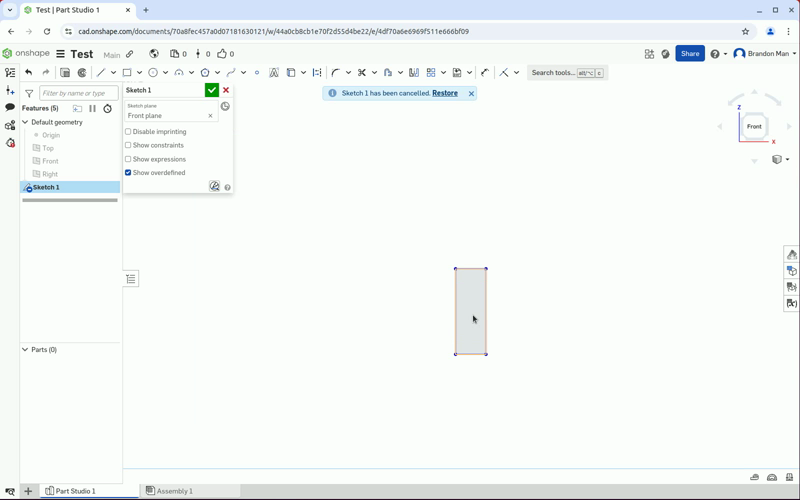
scroll(6)
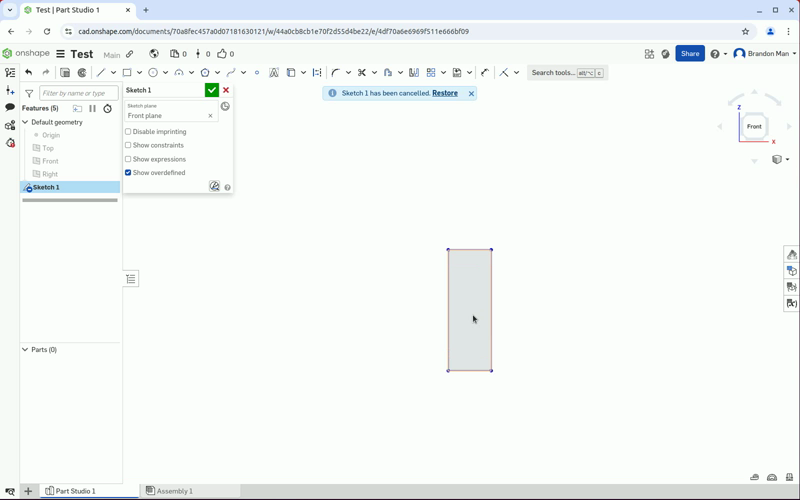
scroll(6)
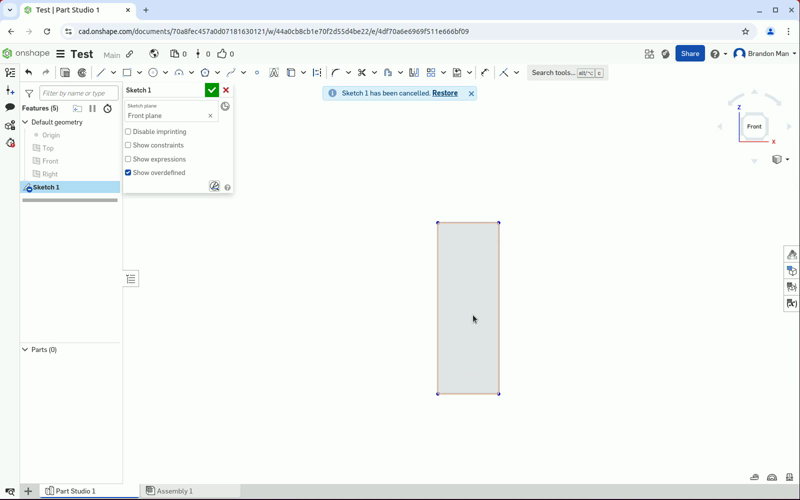
scroll(6)
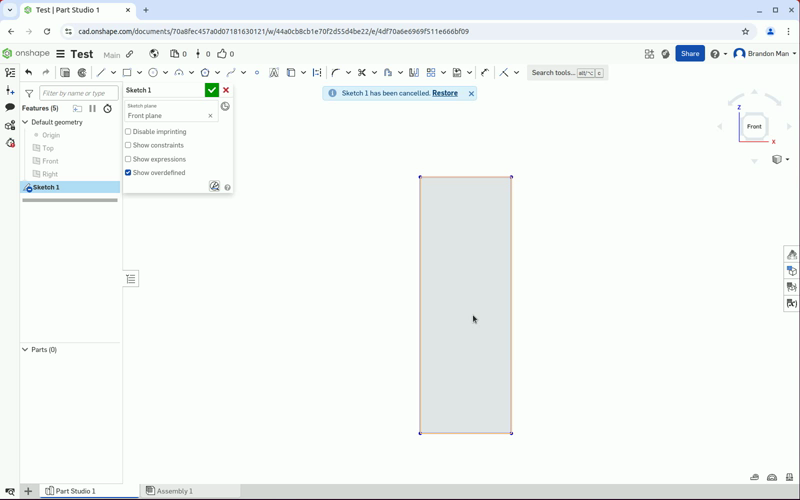
scroll(6)
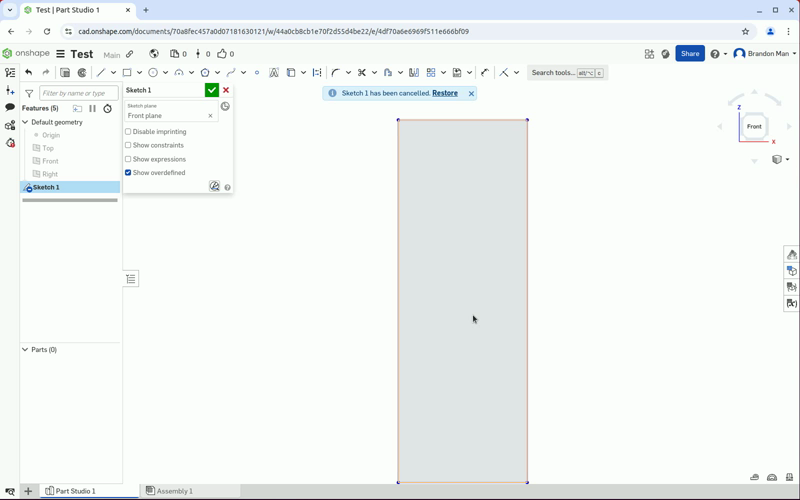
scroll(6)
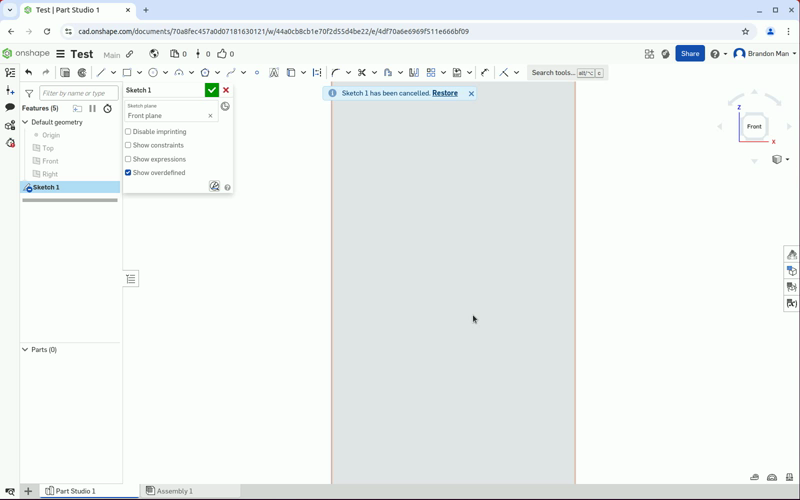
click(473, 314)
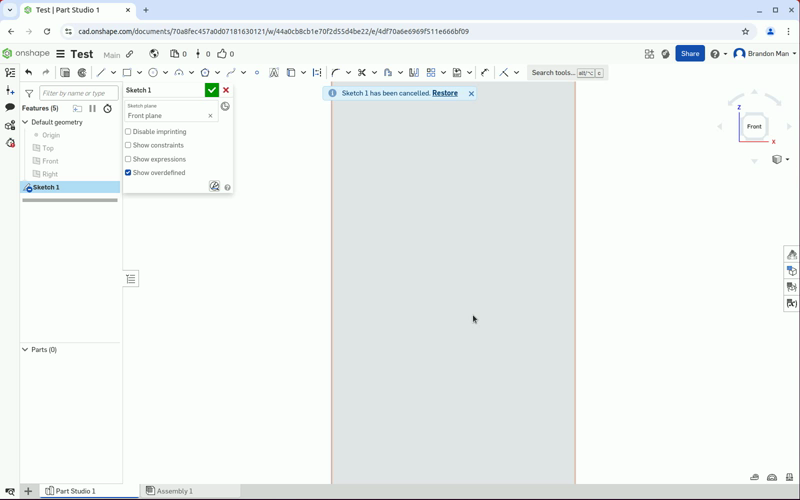
scroll(-6)
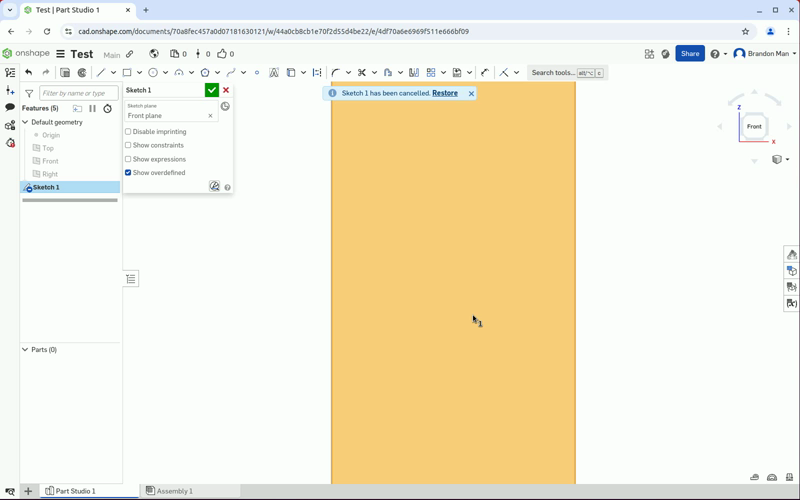
scroll(-6)
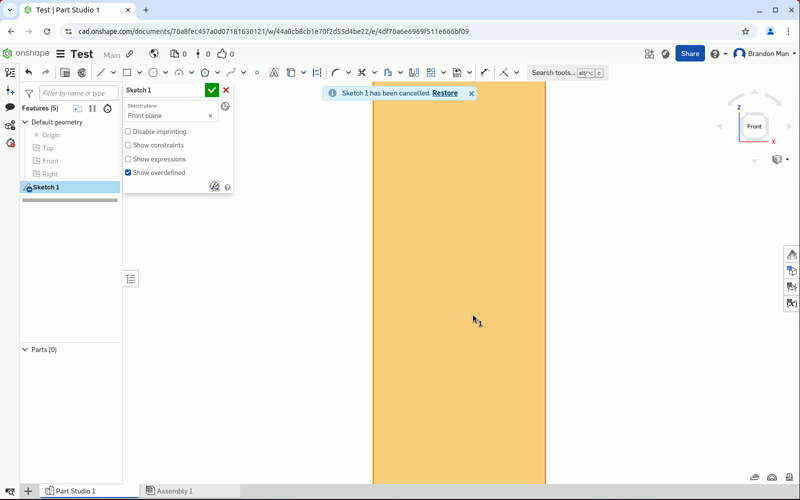
scroll(-6)
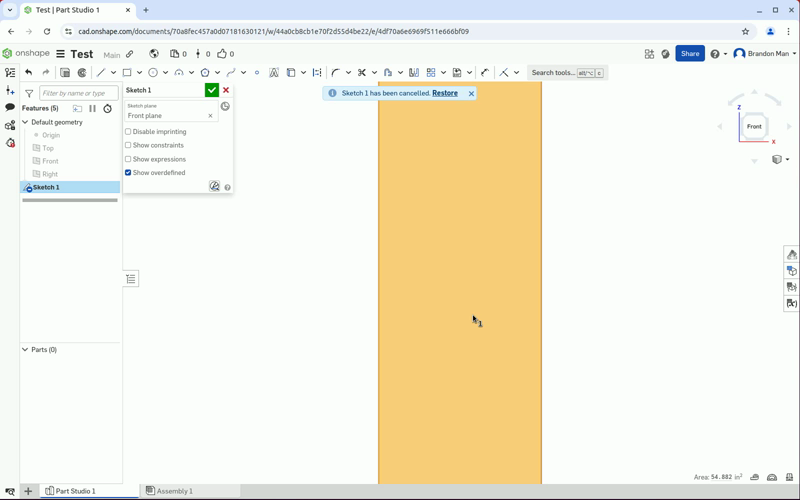
scroll(-6)
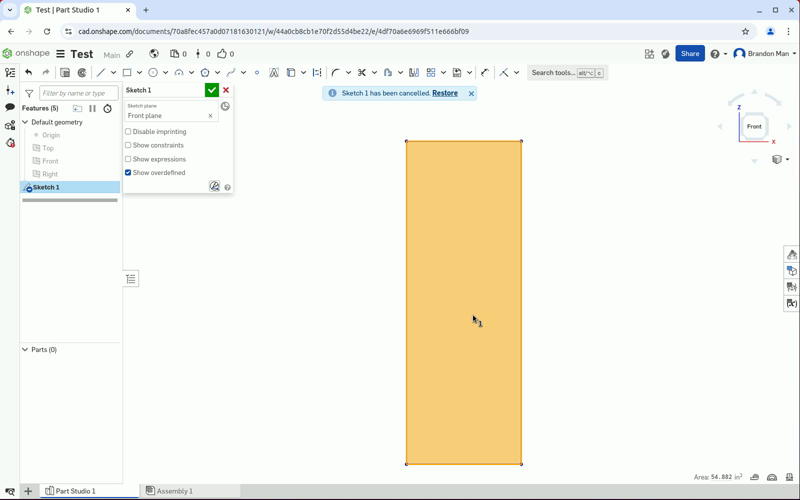
scroll(-6)
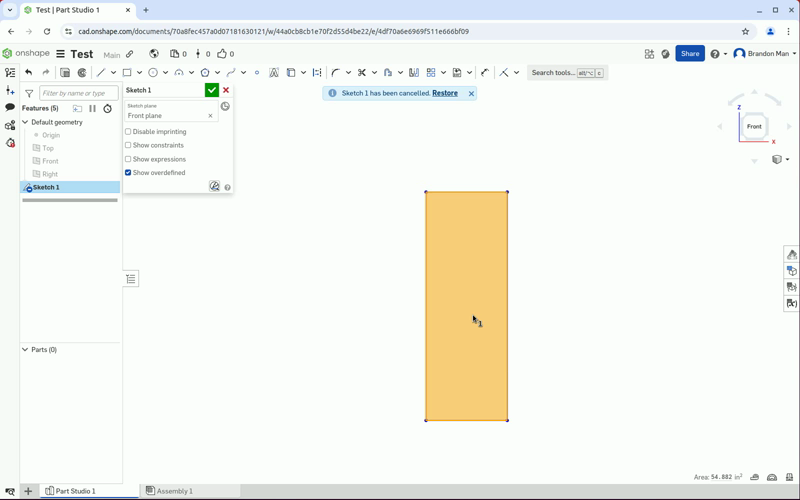
scroll(-6)
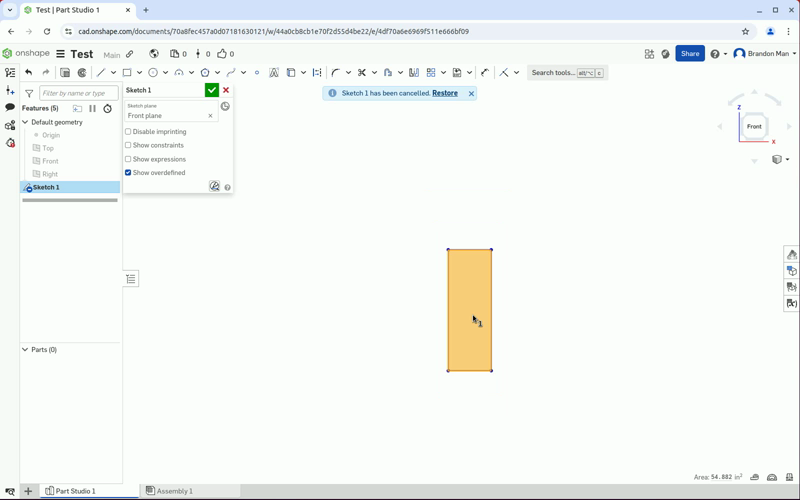
scroll(-6)
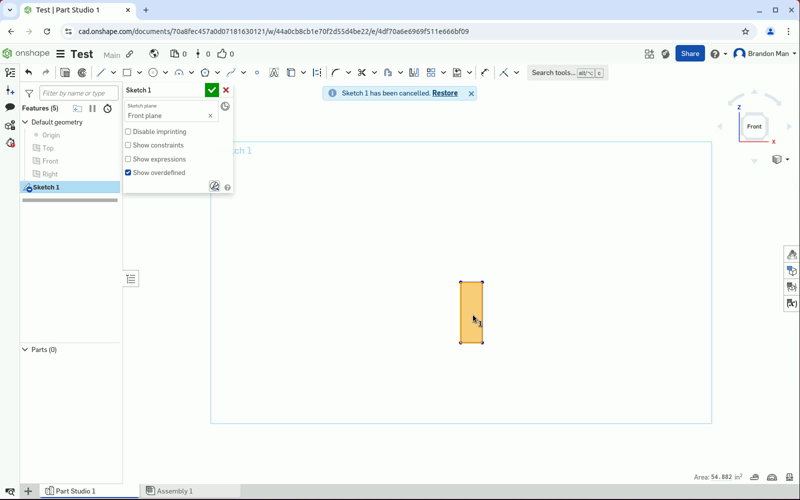
mouse_move(73, 352)
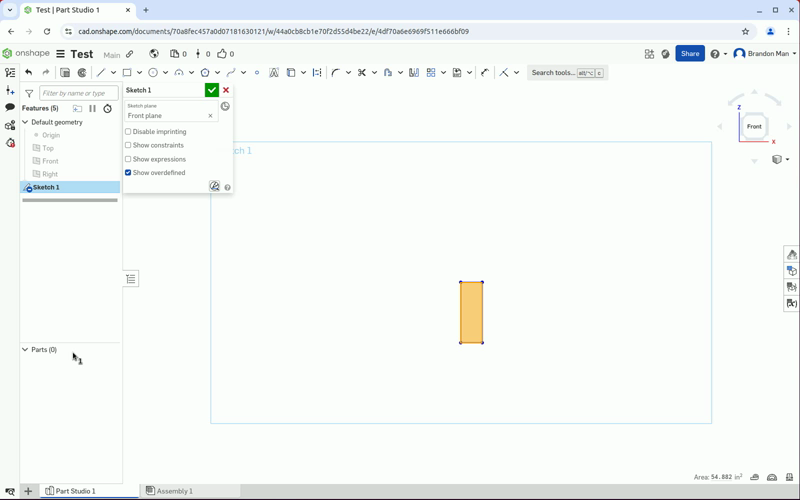
key(shift+y)
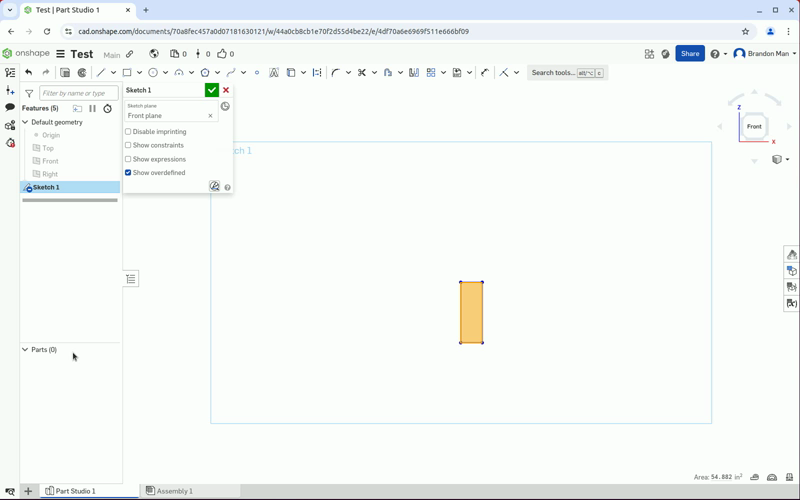
key(shift+e)
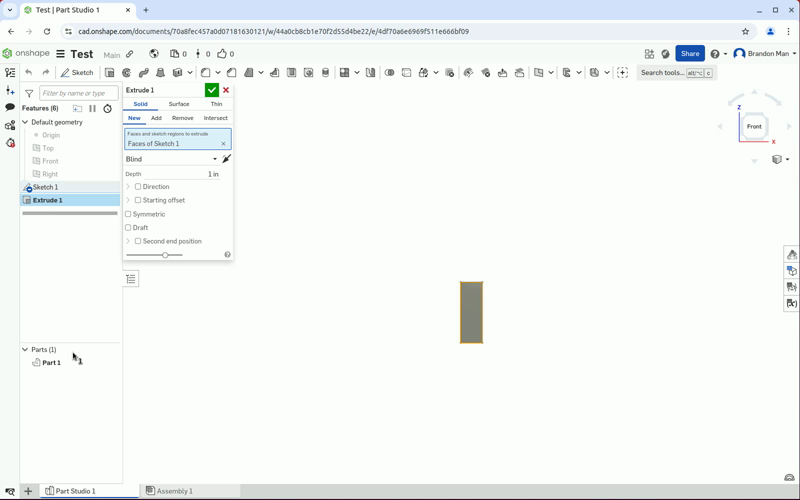
mouse_move(143, 106)
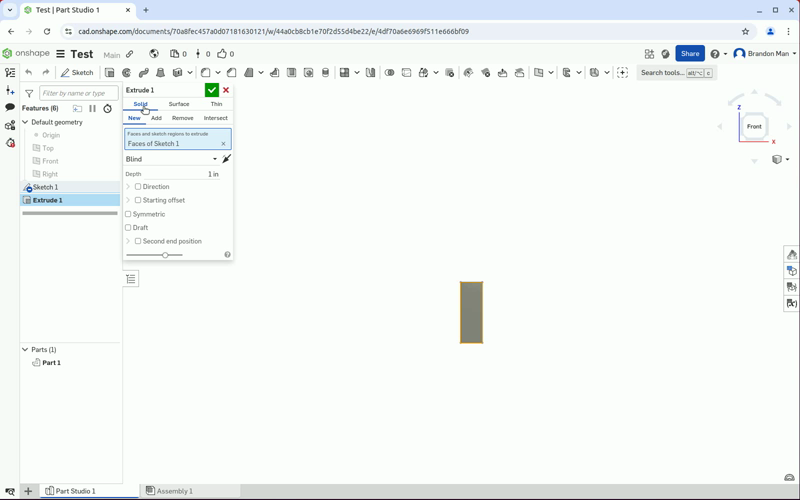
click(143, 106)
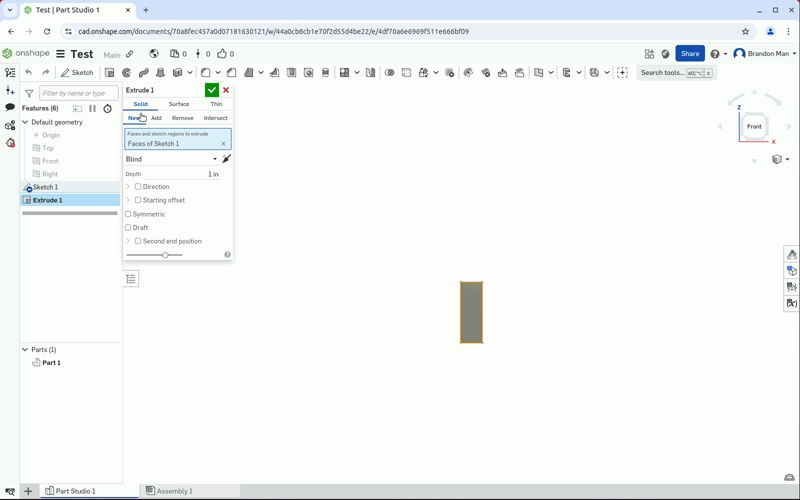
mouse_move(137, 120)
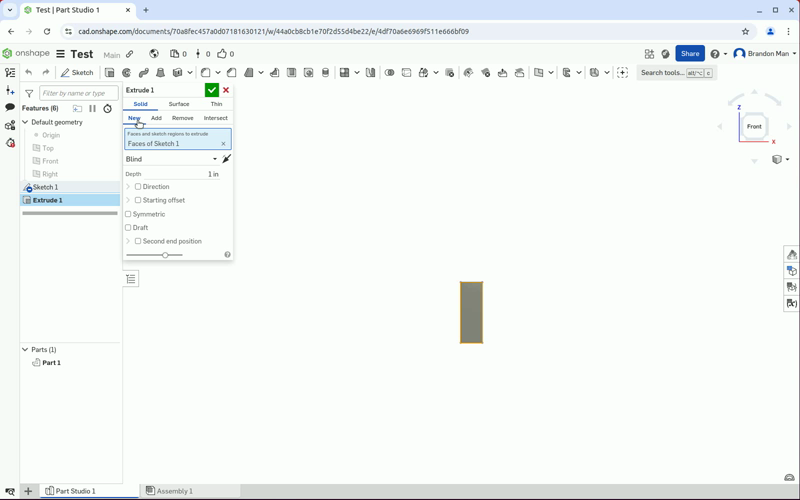
click(137, 120)
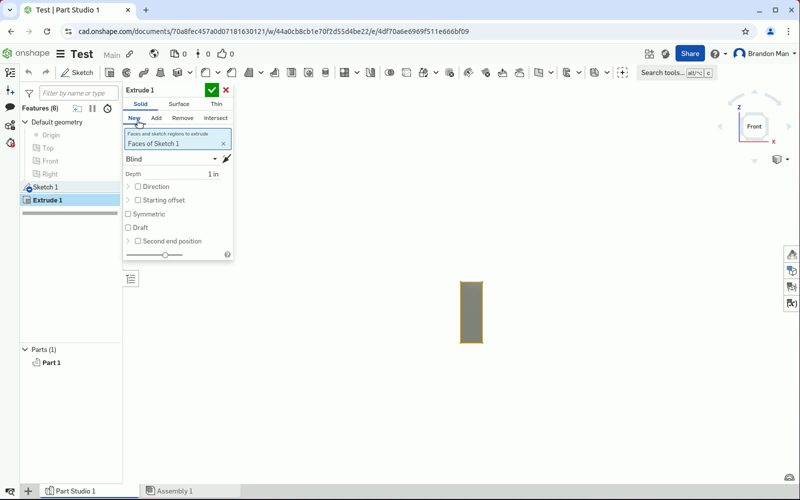
key(tab, 4)
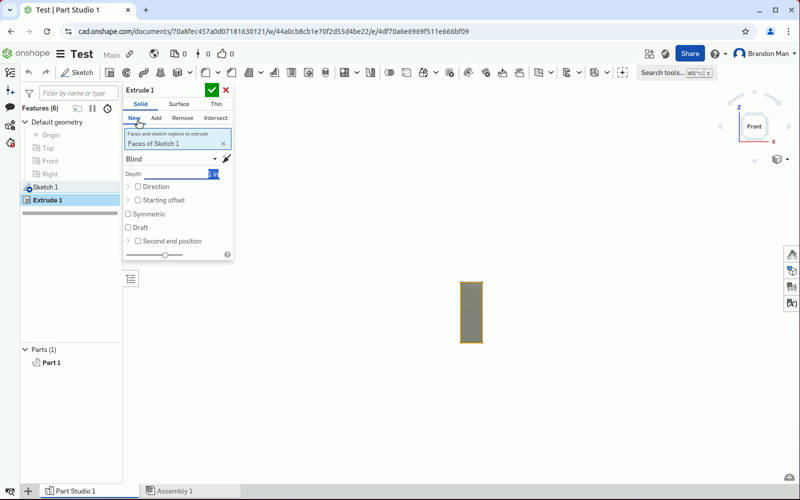
text(1.926)
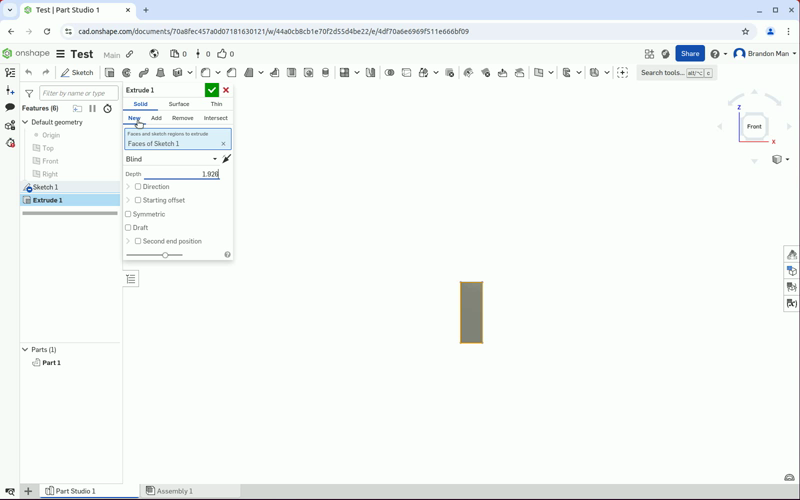
key(tab, 3)
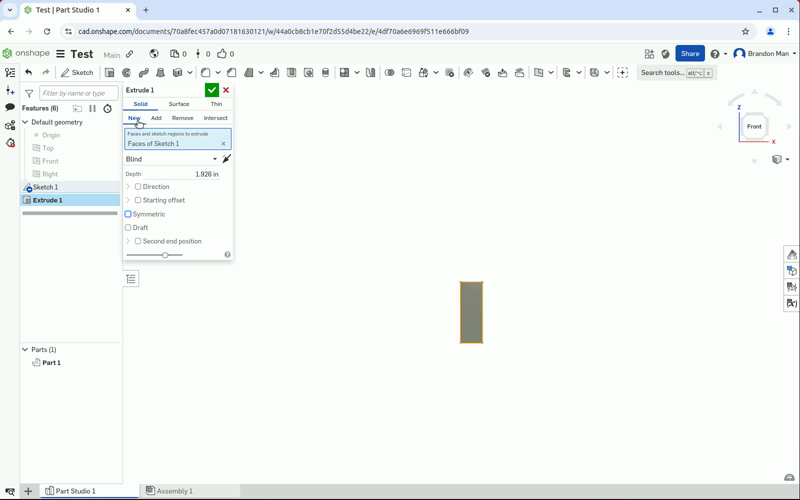
key(space)
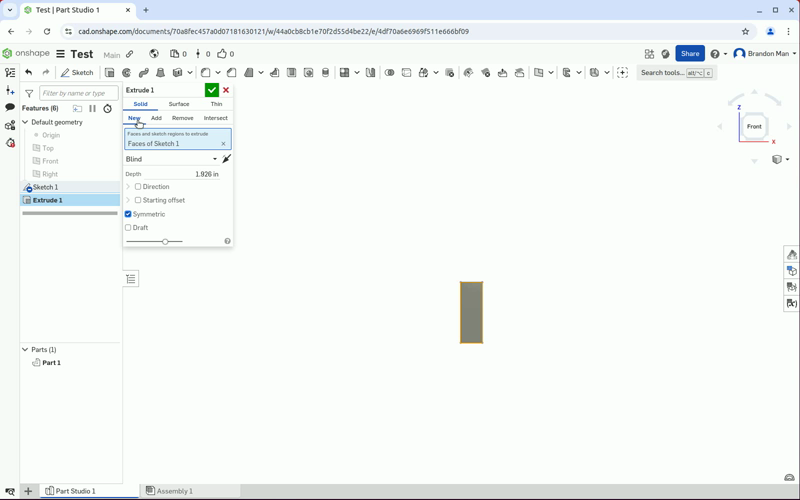
key(enter)
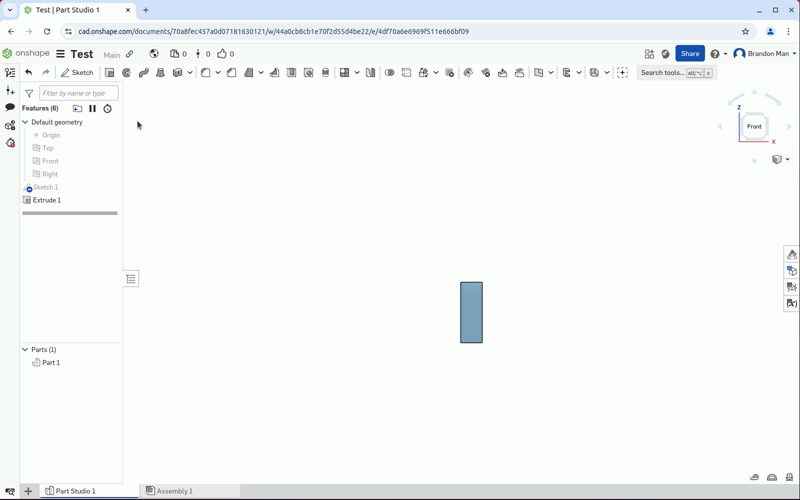
key(shift+h)
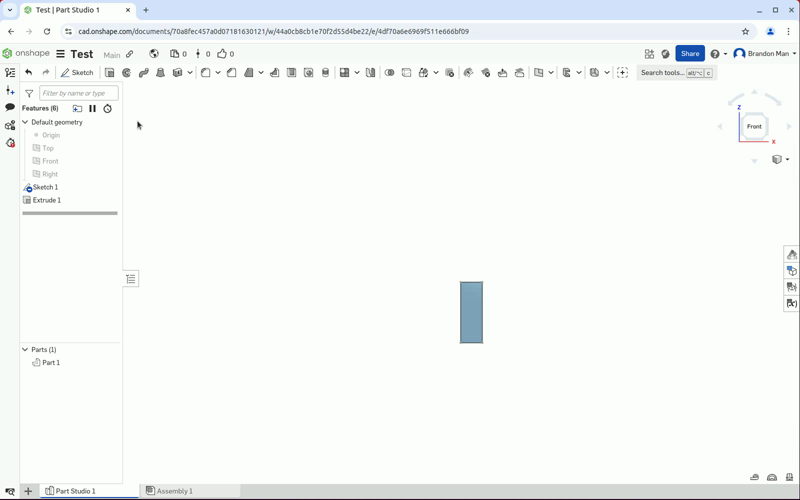
key(shift+h)
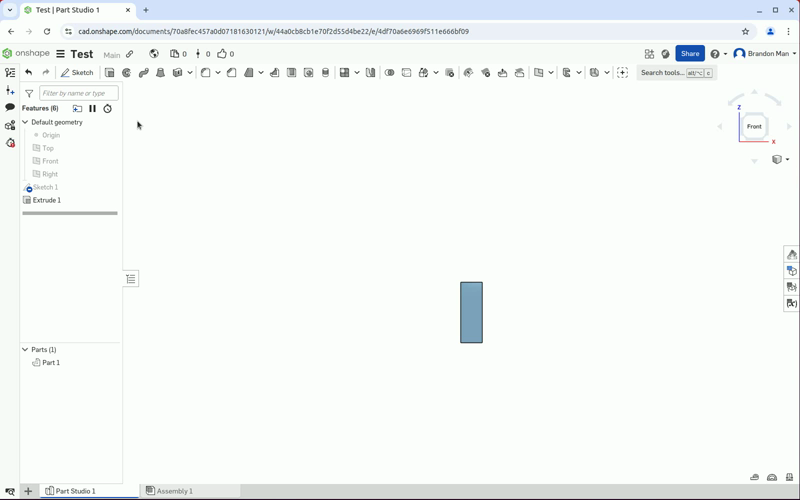
mouse_move(73, 189)
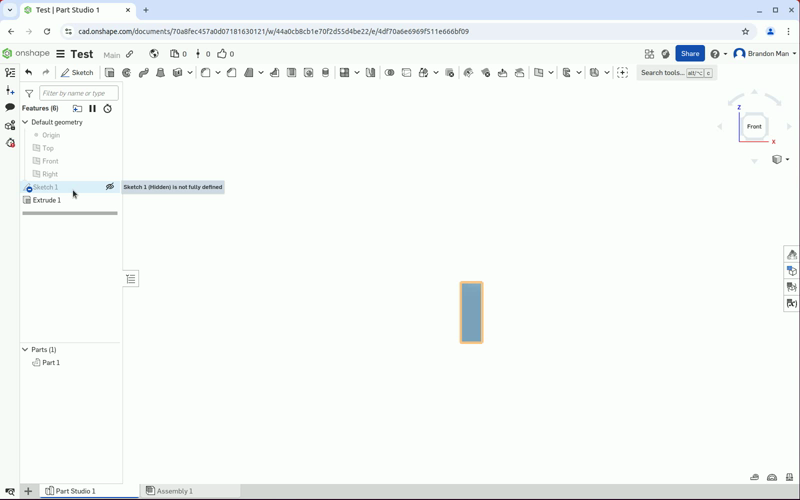
click(73, 189)
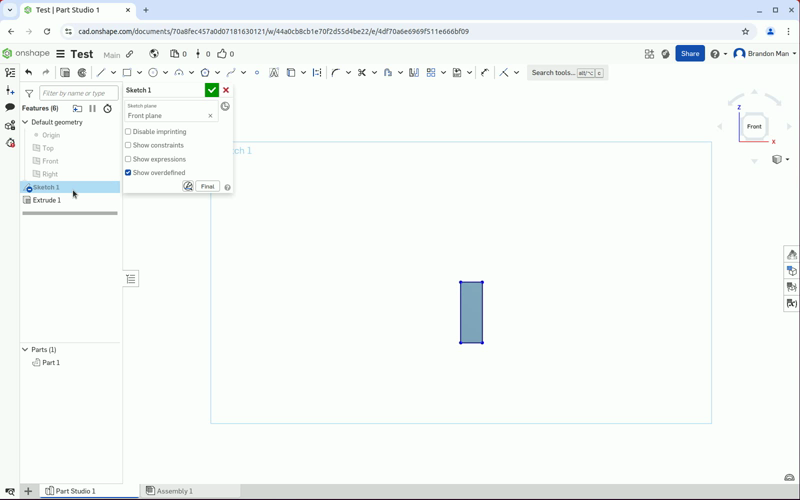
mouse_move(229, 92)
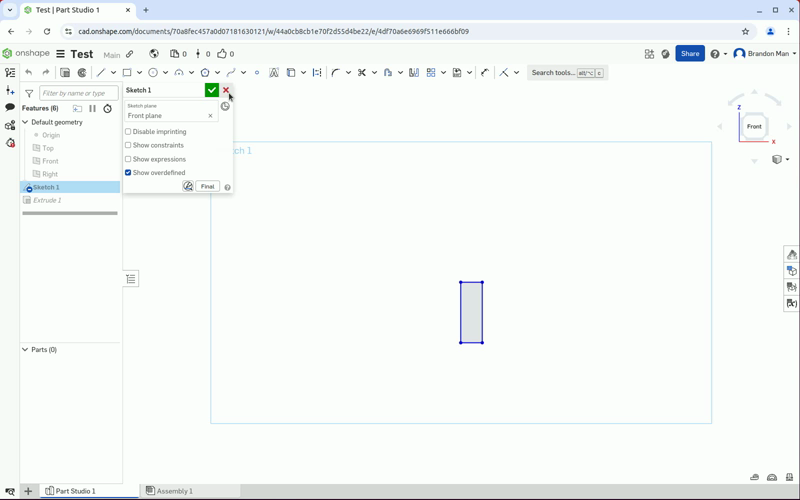
click(229, 92)
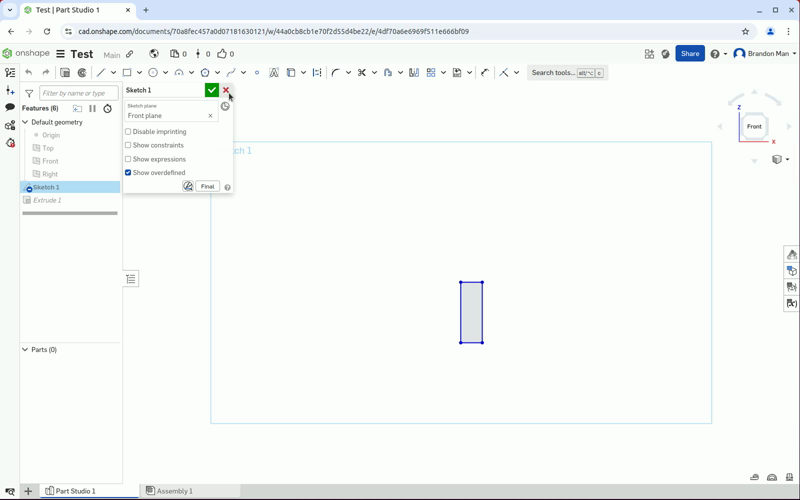
key(shift+s)
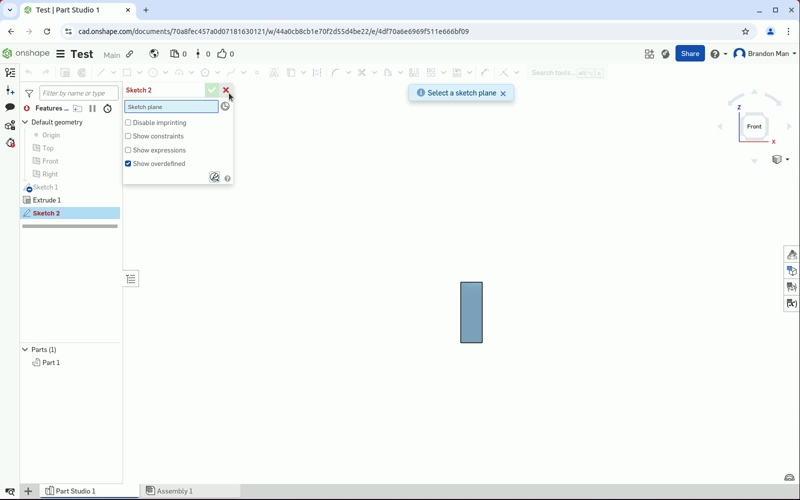
mouse_move(73, 163)
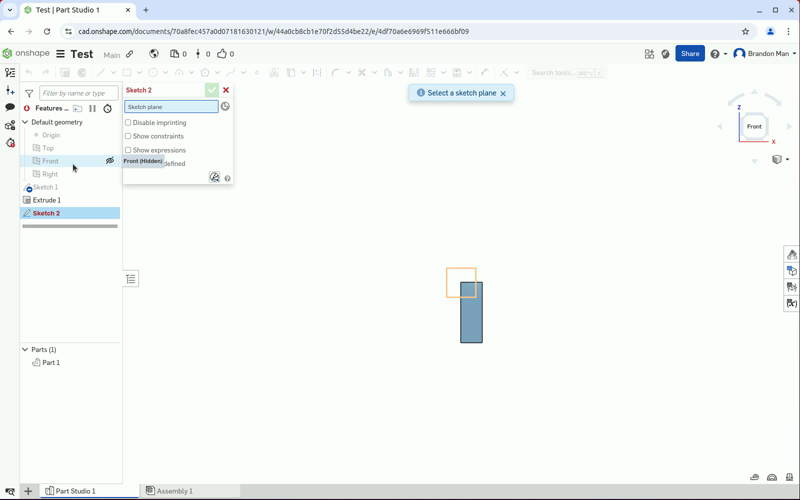
click(73, 163)
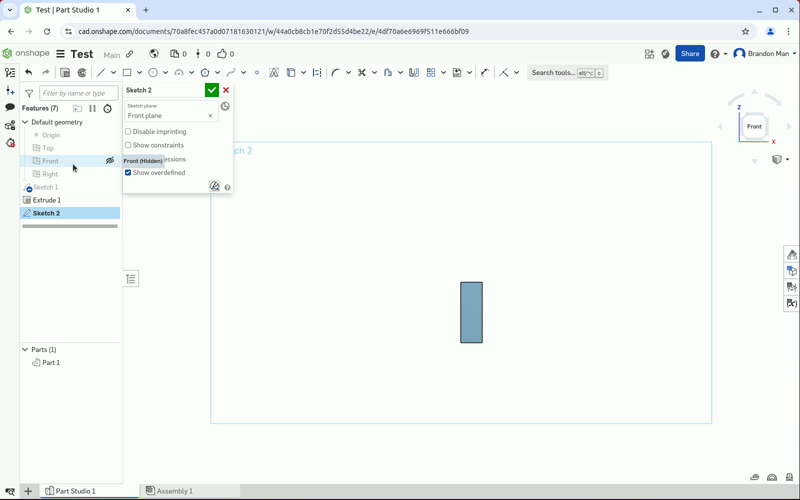
mouse_move(73, 352)
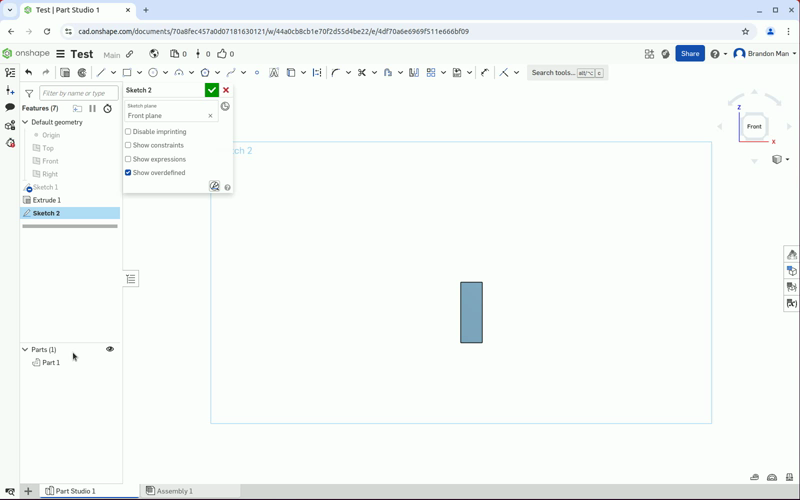
key(y)
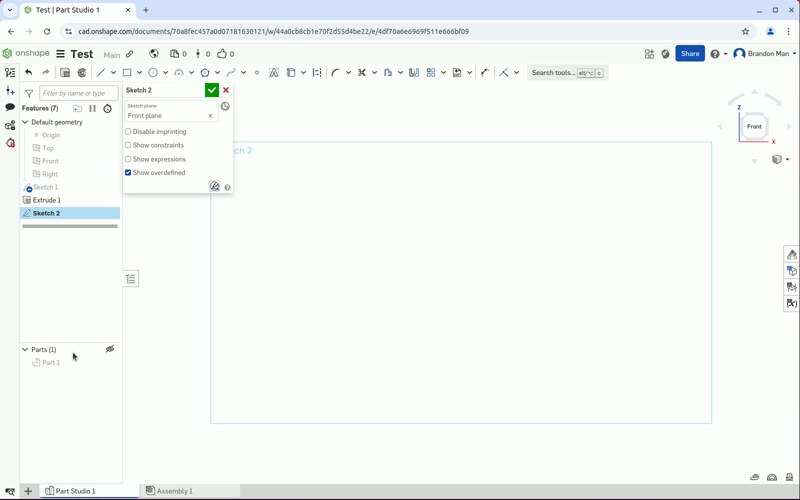
key(l)
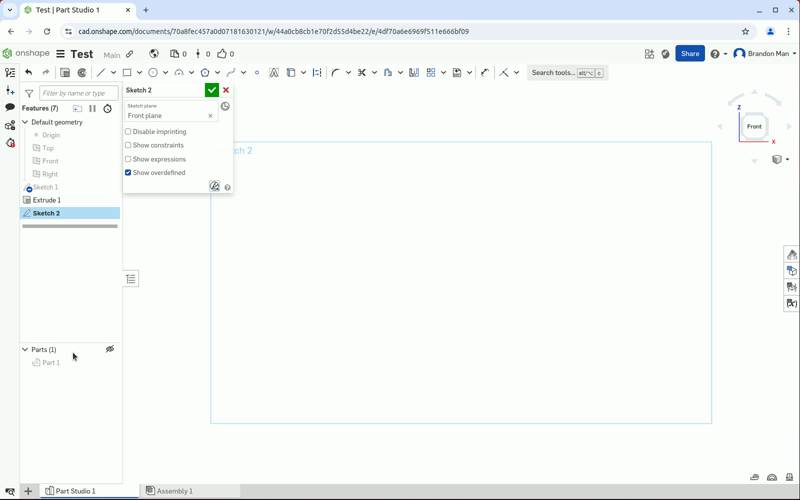
key_down(shift)
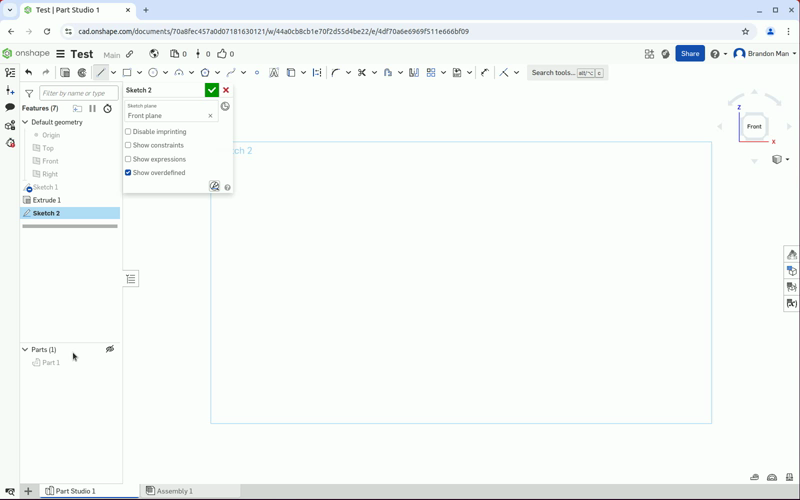
mouse_move(460, 280)
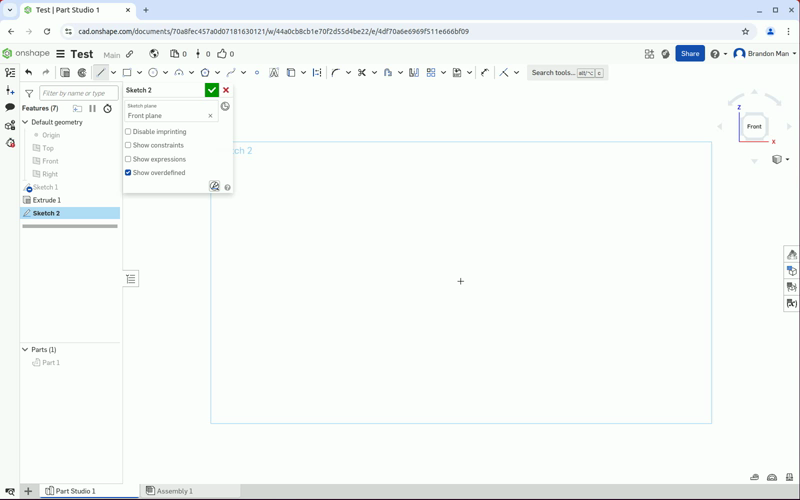
click(460, 280)
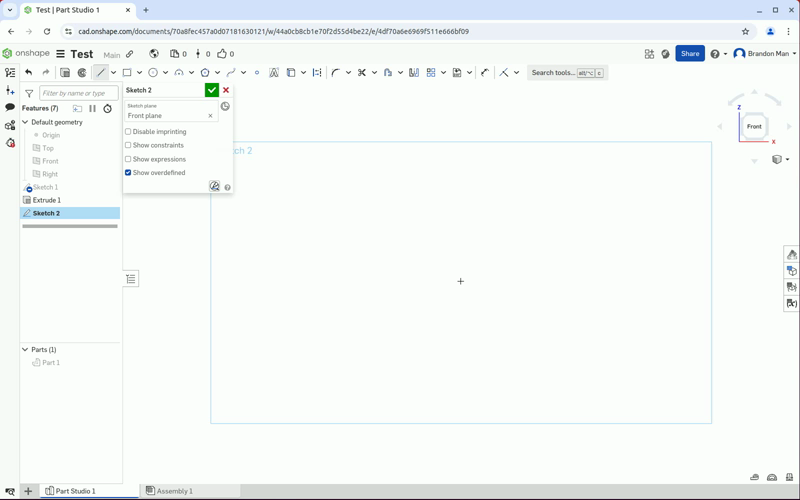
key_up(shift)
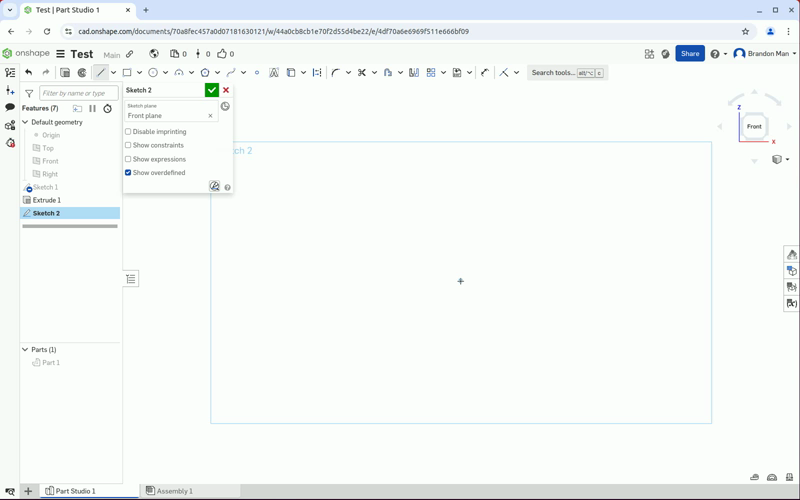
key_down(shift)
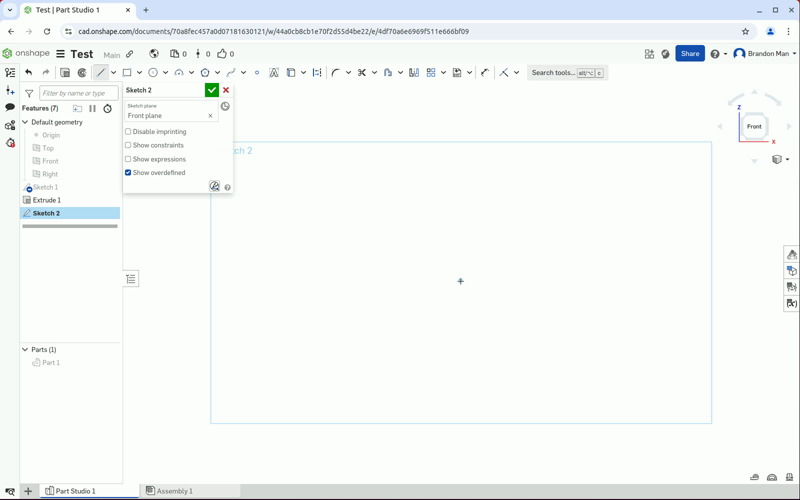
mouse_move(490, 280)
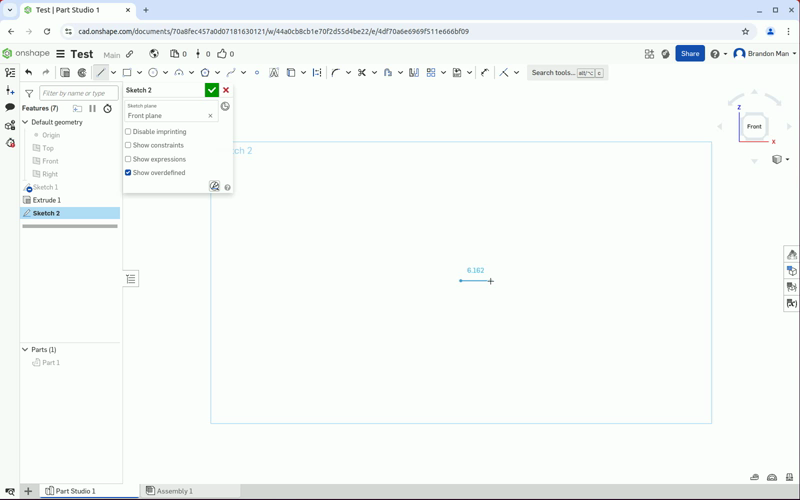
mouse_move(481, 280)
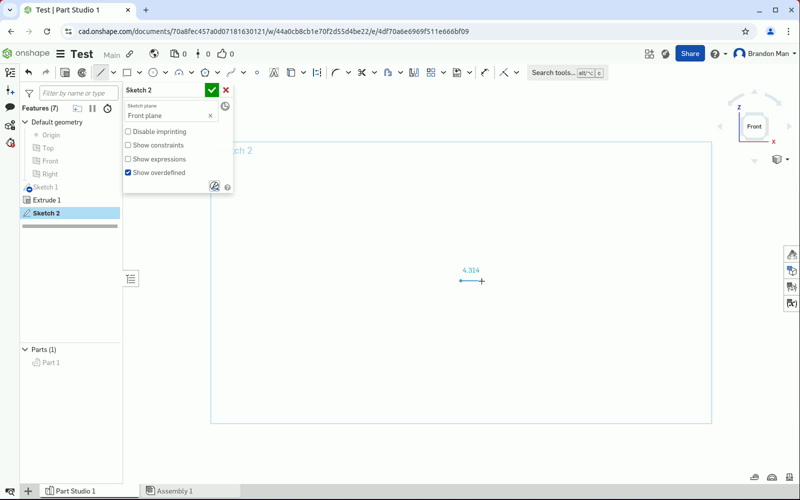
click(481, 280)
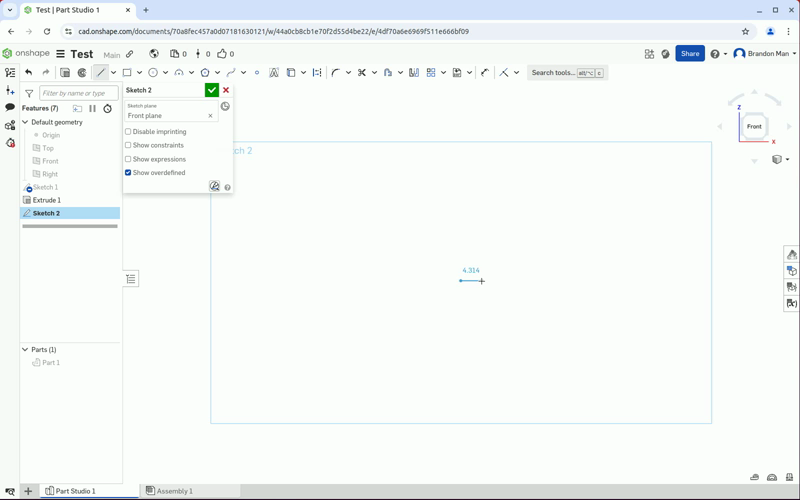
key_up(shift)
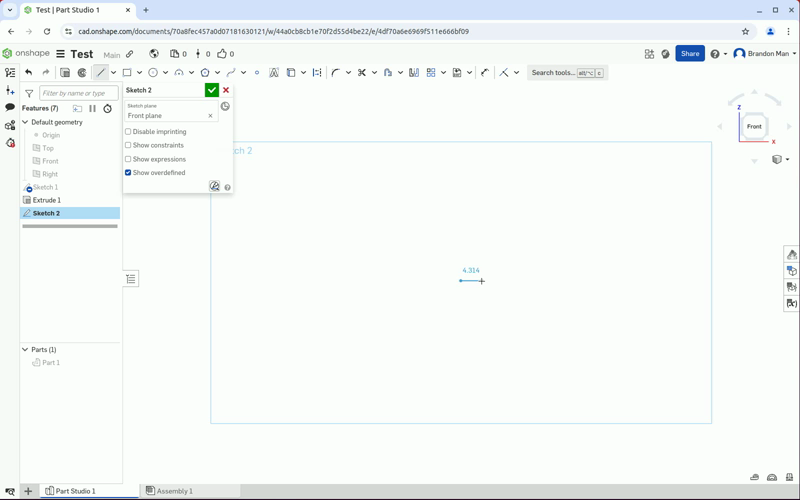
key_down(shift)
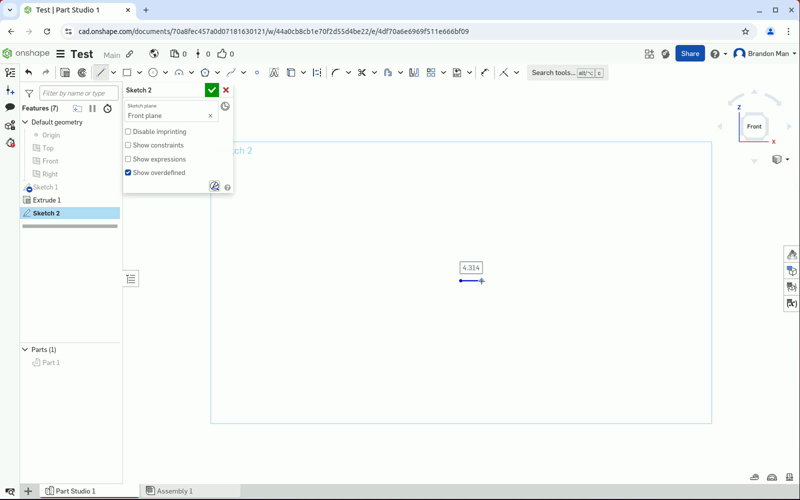
mouse_move(481, 183)
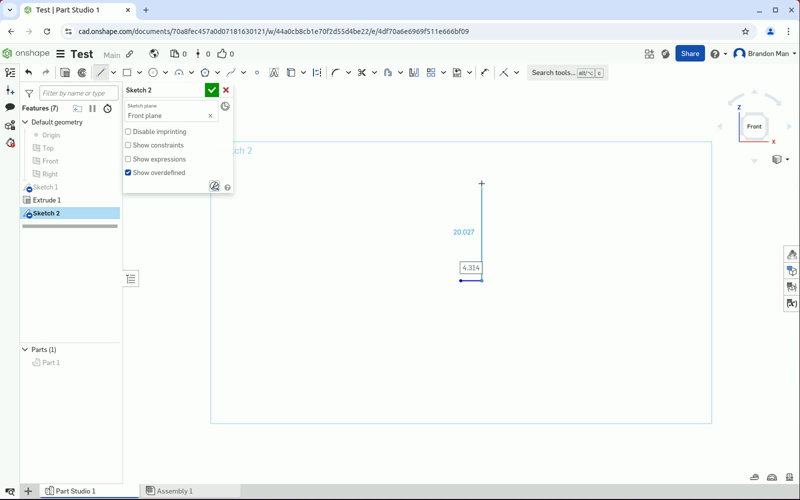
click(481, 183)
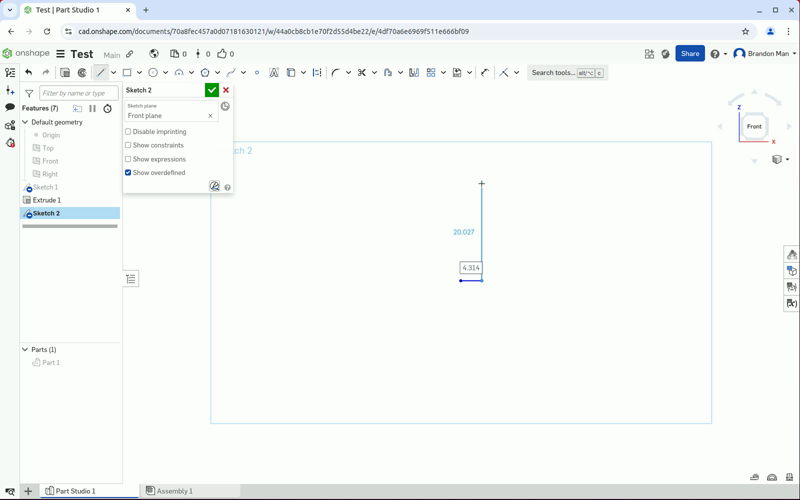
key_up(shift)
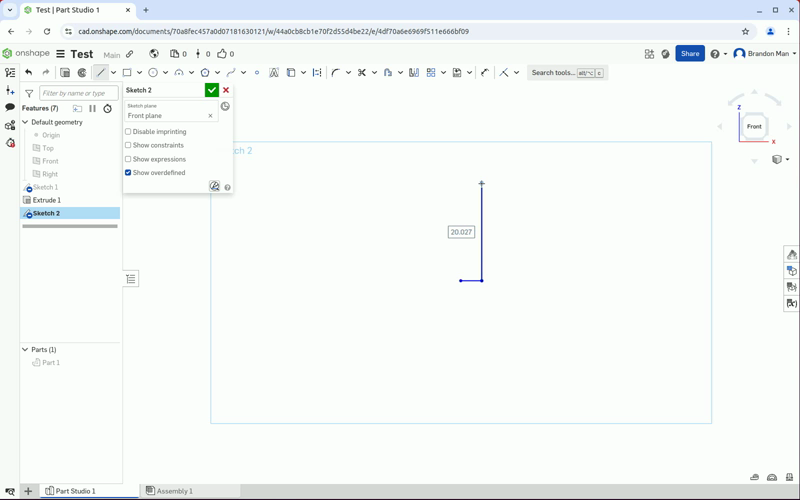
key_down(shift)
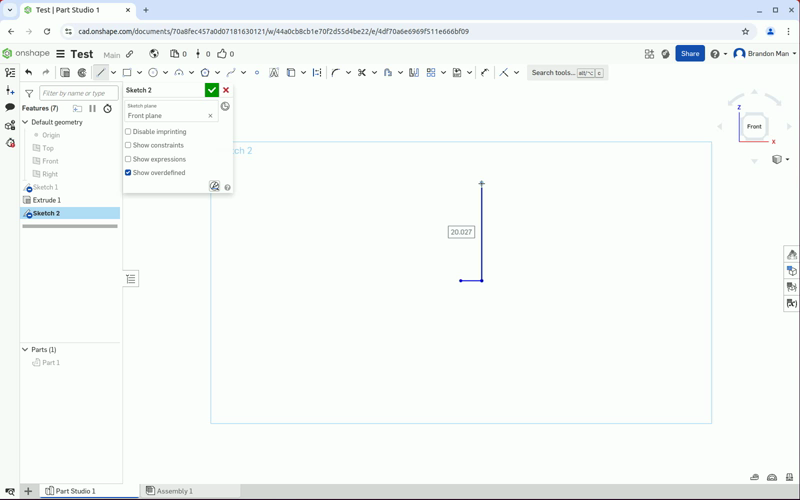
mouse_move(511, 183)
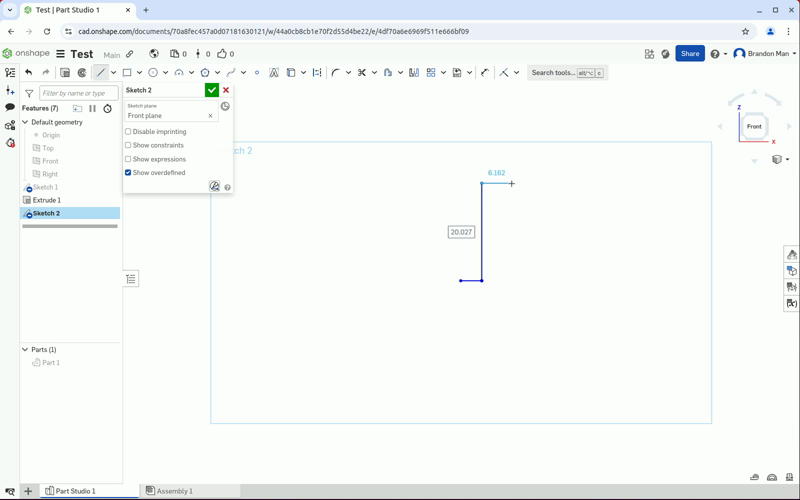
mouse_move(460, 170)
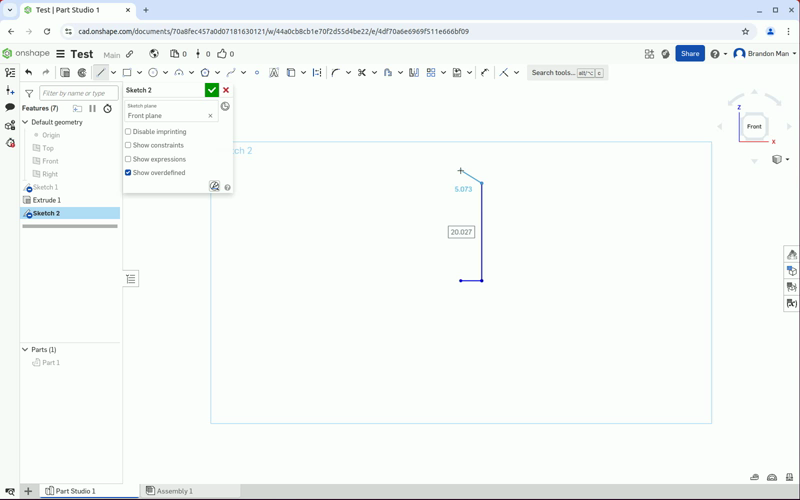
click(460, 170)
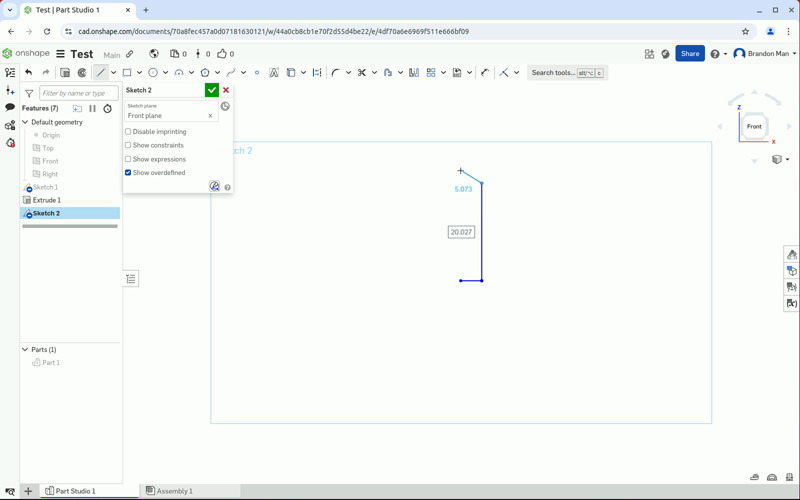
key_up(shift)
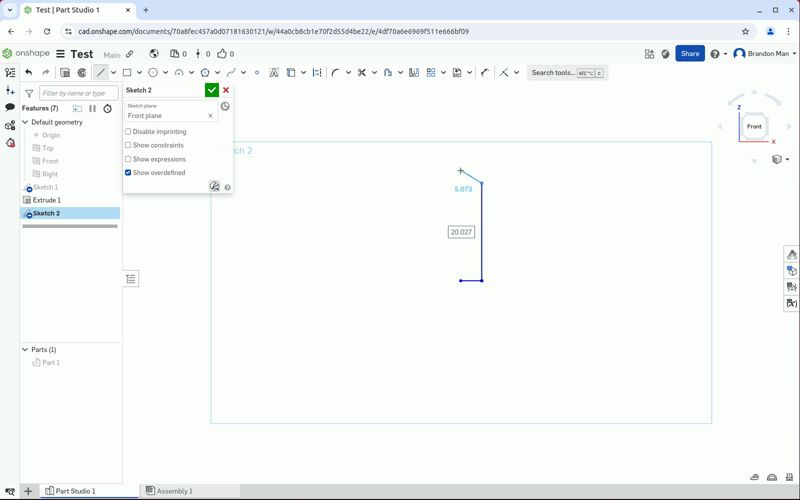
key_down(shift)
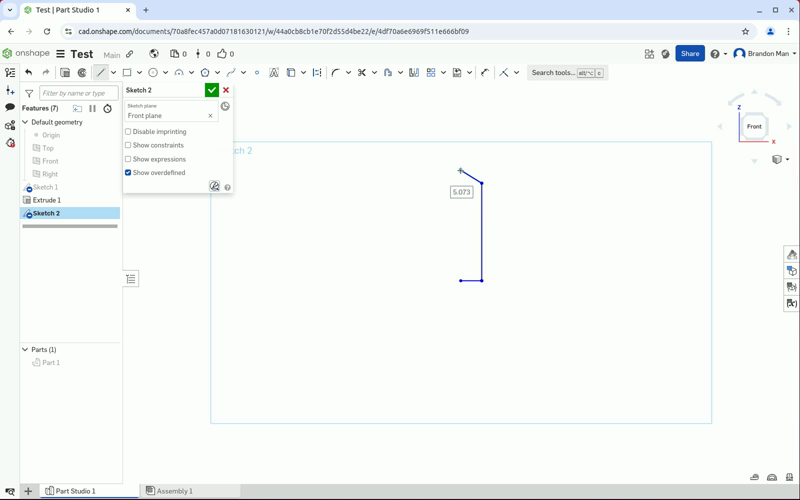
mouse_move(460, 280)
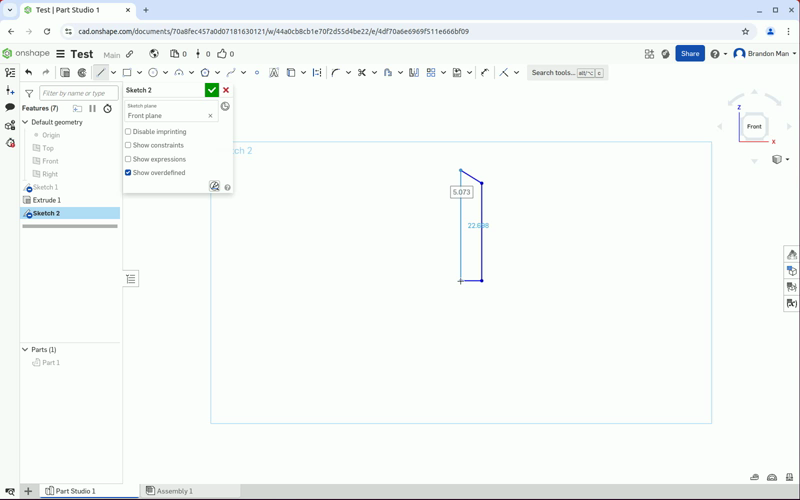
key_up(shift)
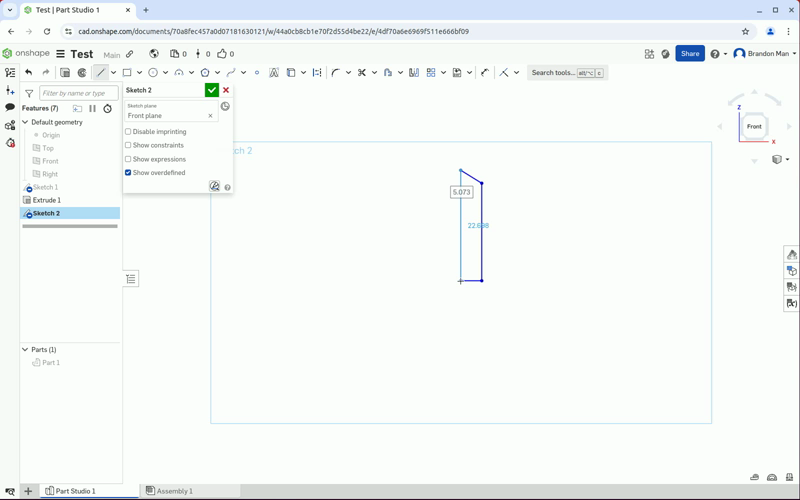
click(460, 280)
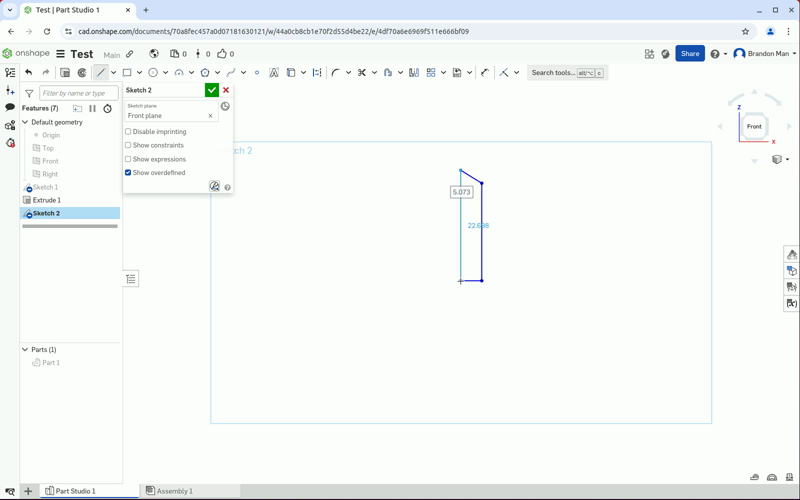
key(esc)
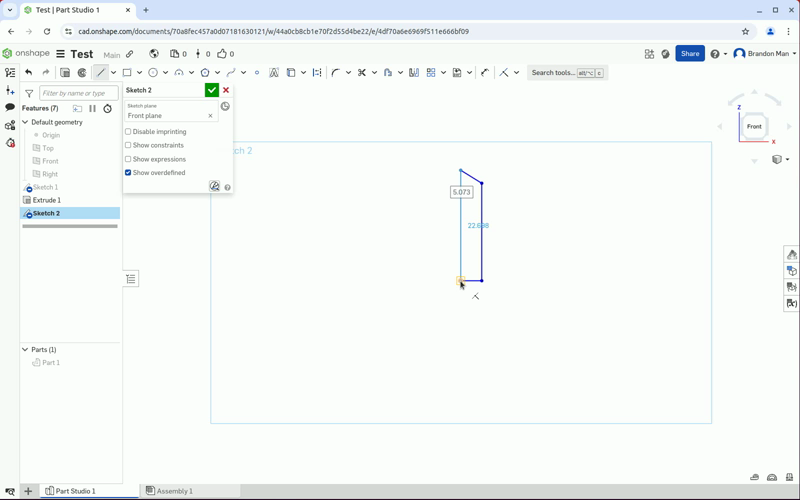
mouse_move(473, 276)
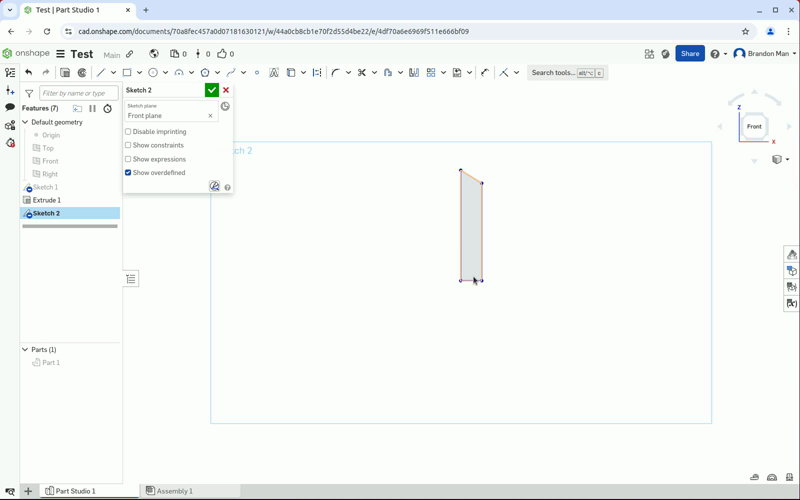
click(473, 276)
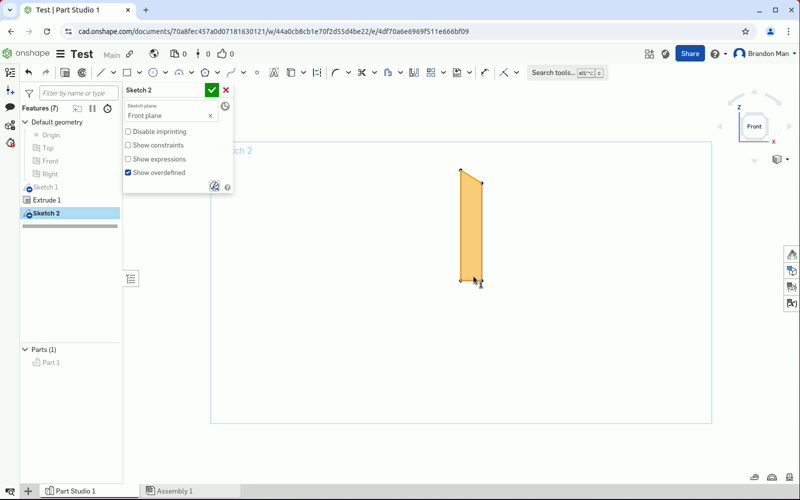
mouse_move(73, 352)
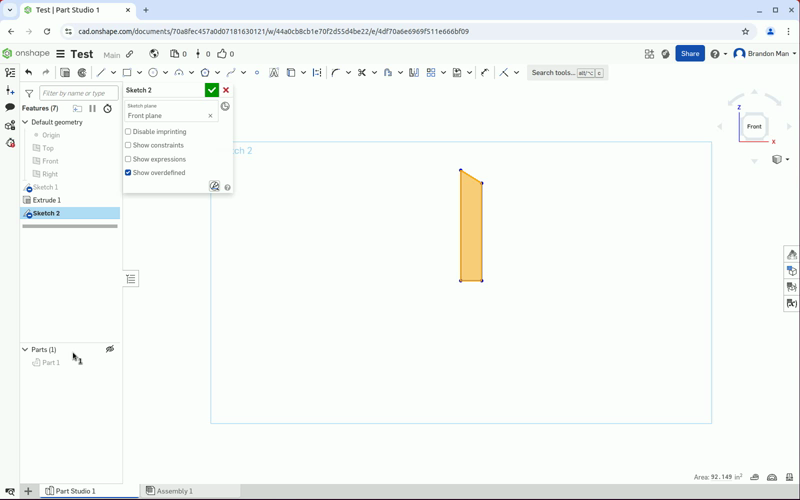
key(shift+y)
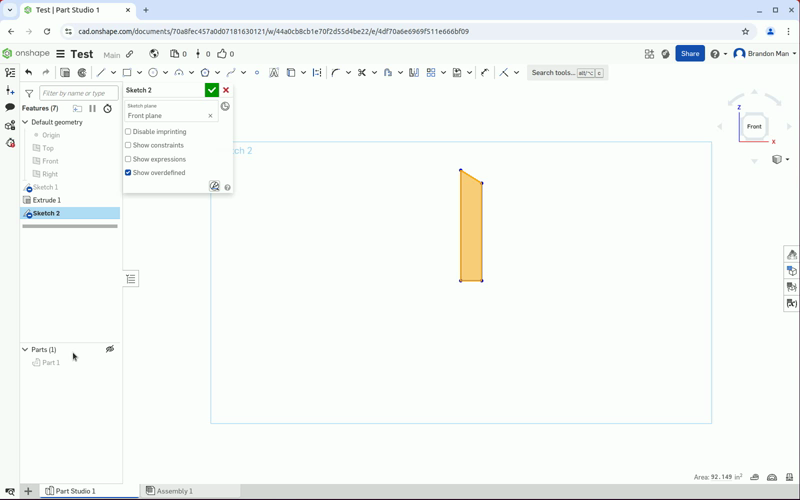
key(shift+e)
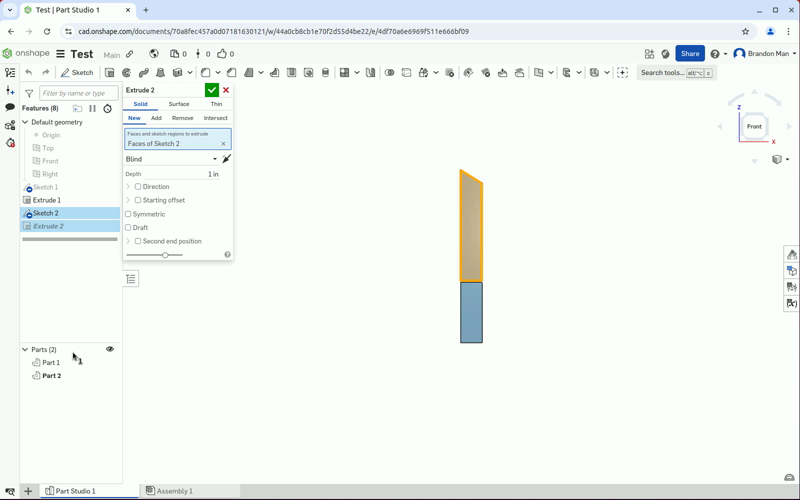
mouse_move(143, 106)
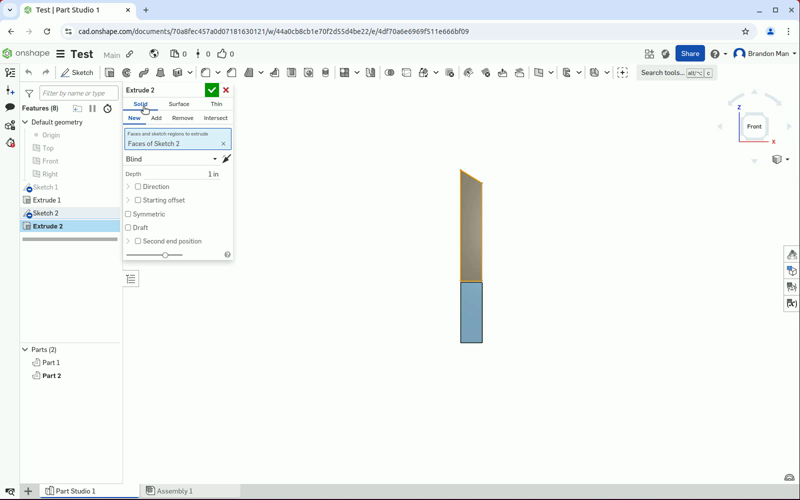
click(143, 106)
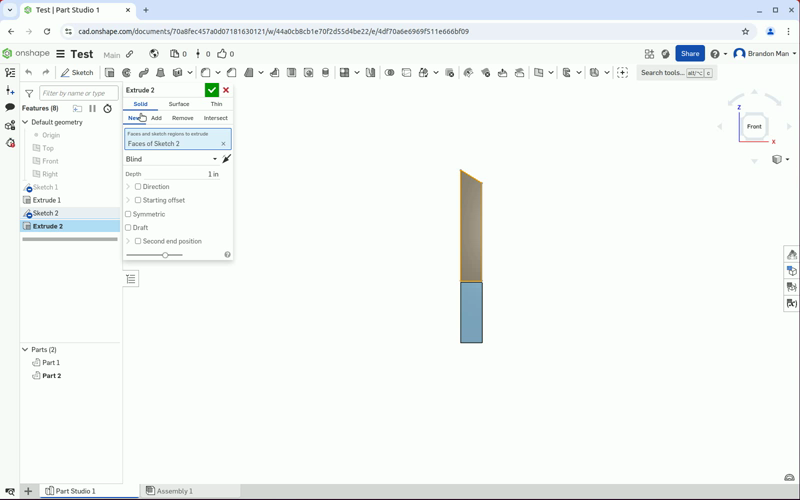
mouse_move(137, 120)
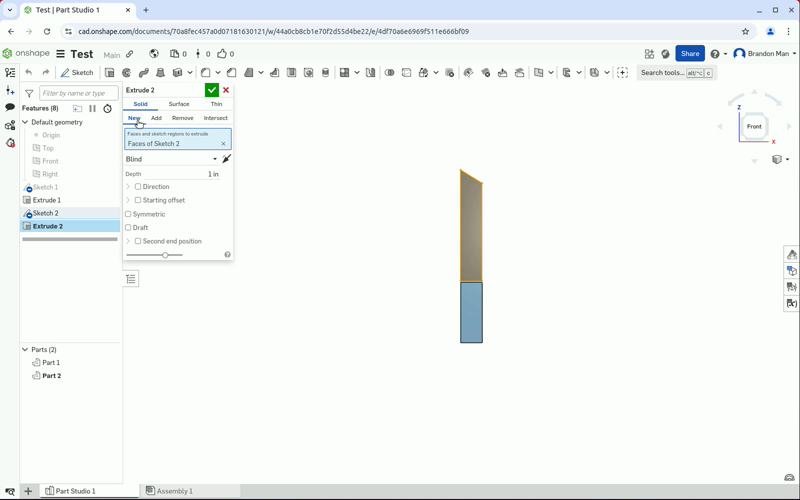
click(137, 120)
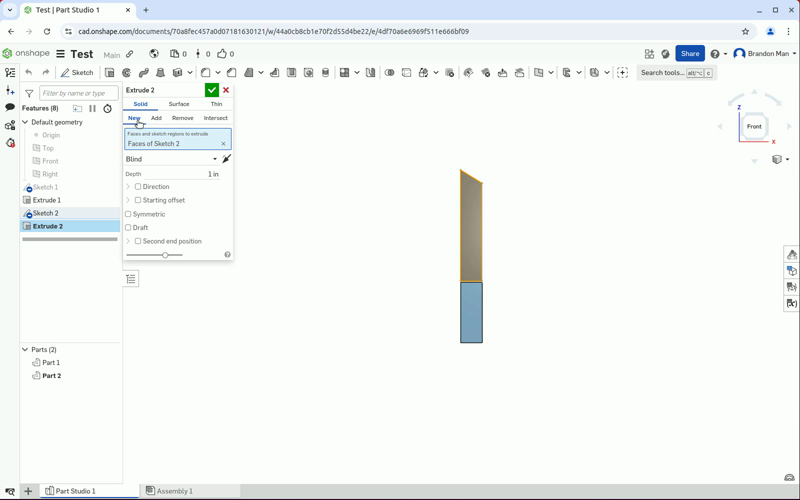
key(tab, 4)
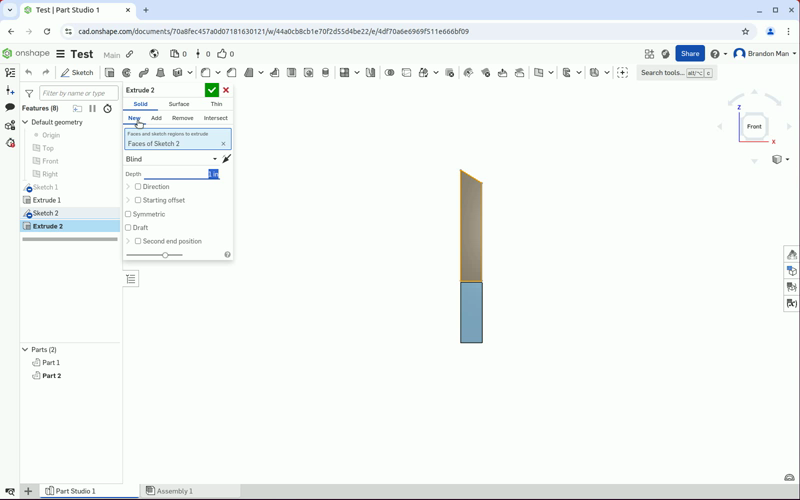
text(1.926)
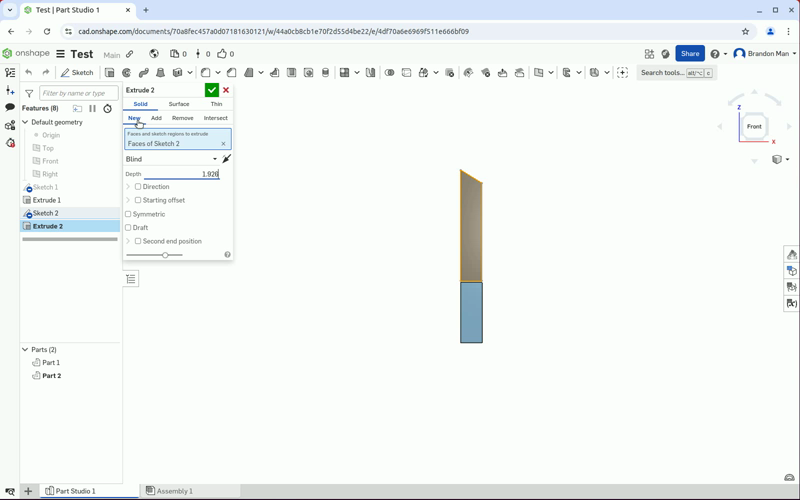
key(tab, 3)
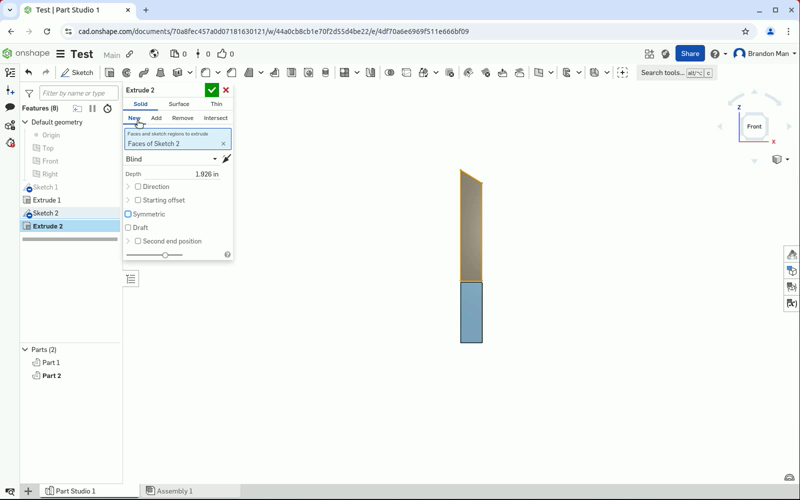
key(space)
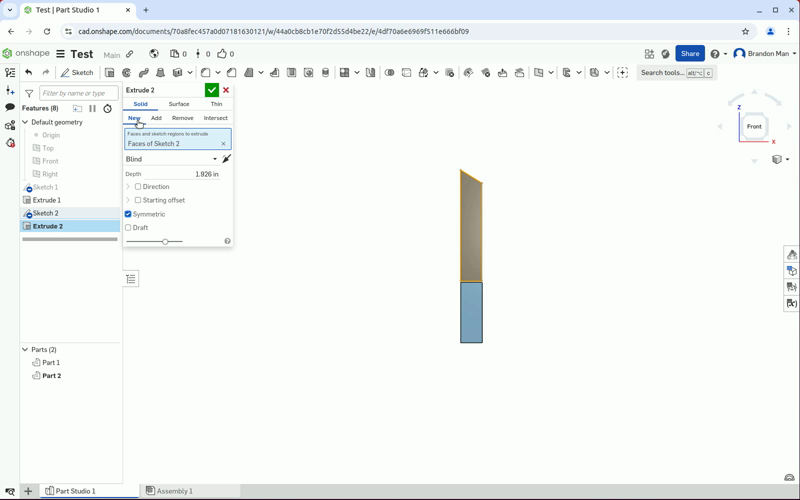
key(enter)
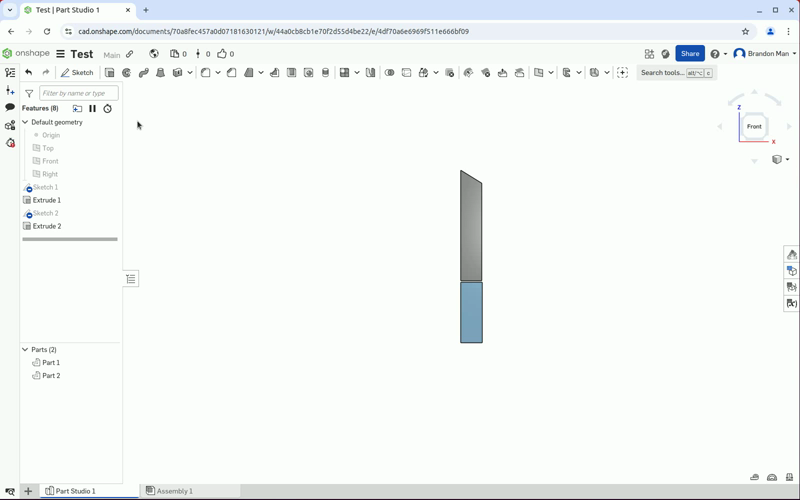
key(shift+h)
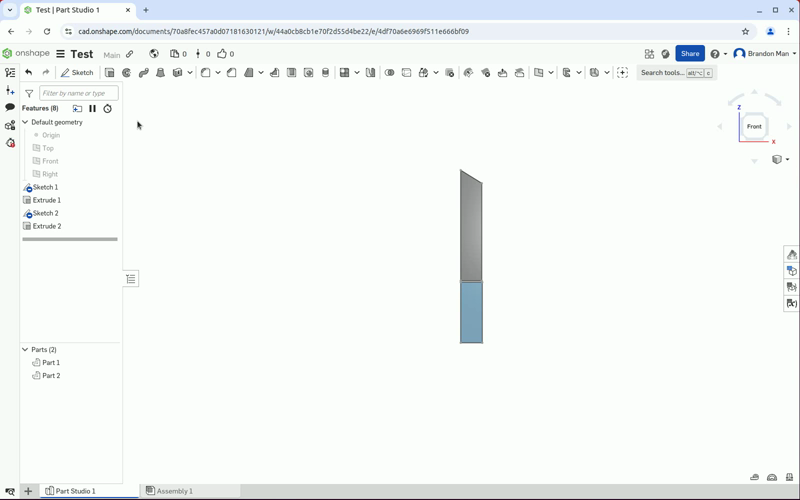
key(shift+h)
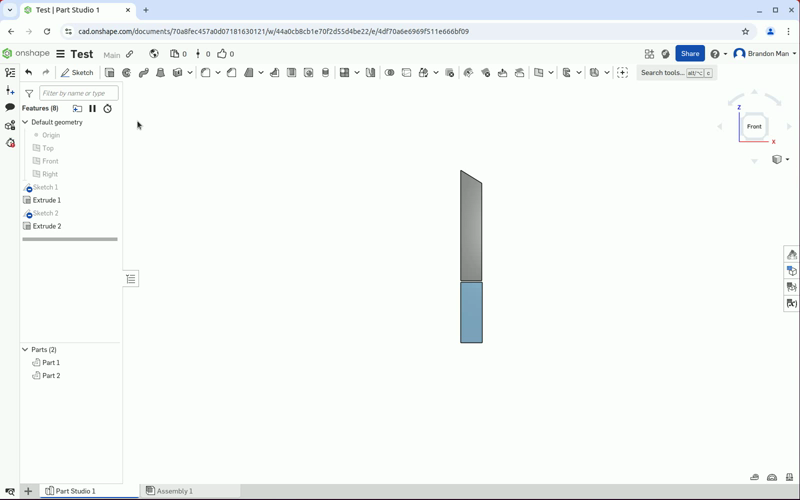
mouse_move(73, 189)
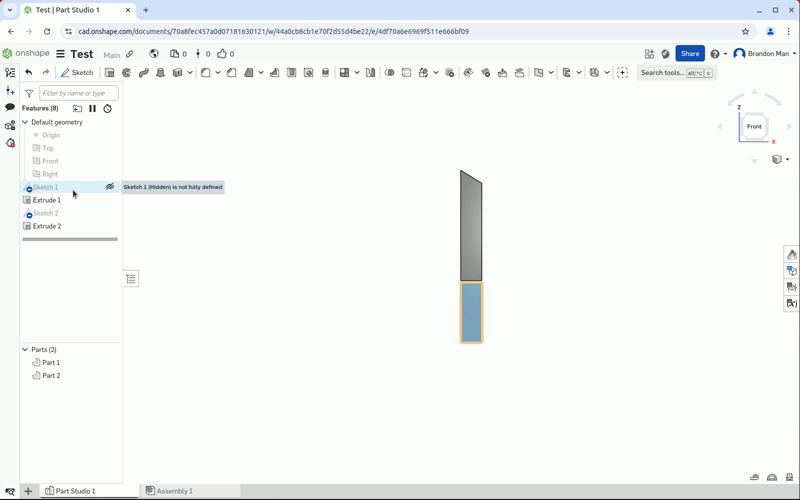
click(73, 189)
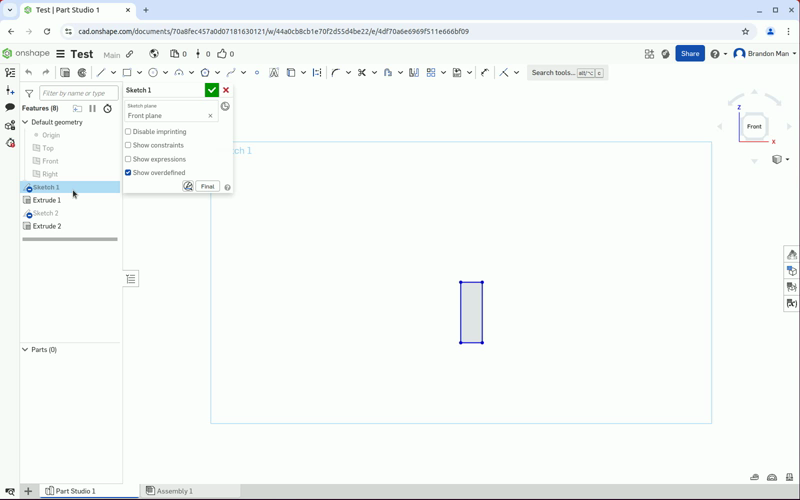
mouse_move(229, 92)
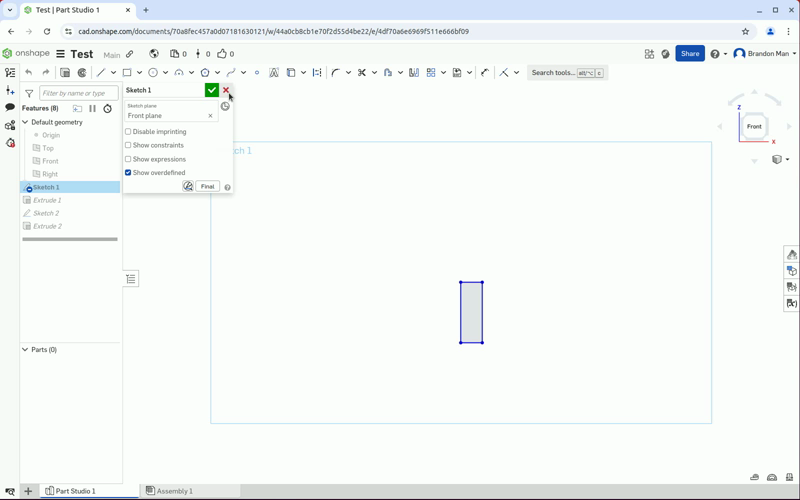
click(229, 92)
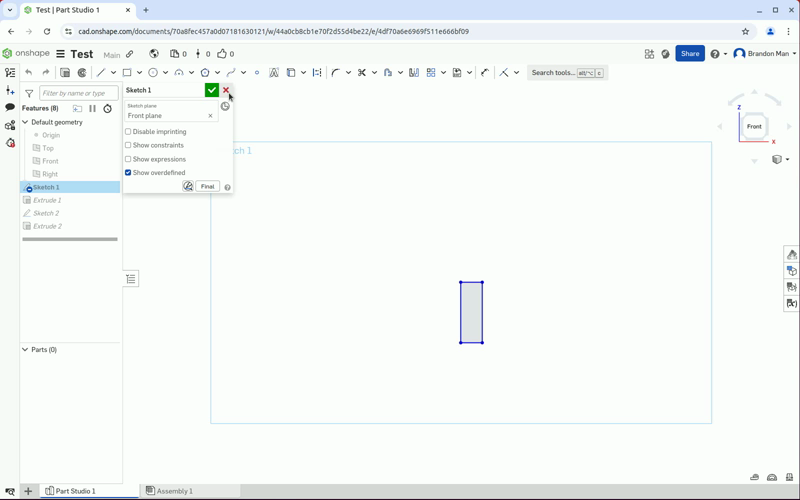
key(shift+s)
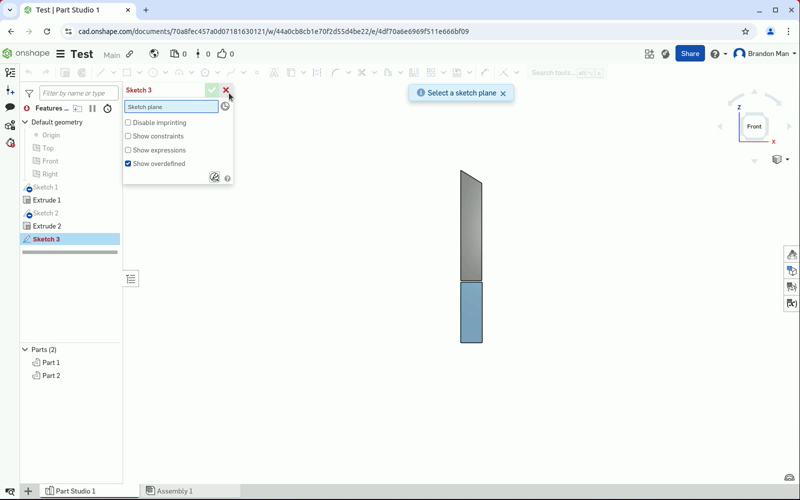
mouse_move(73, 163)
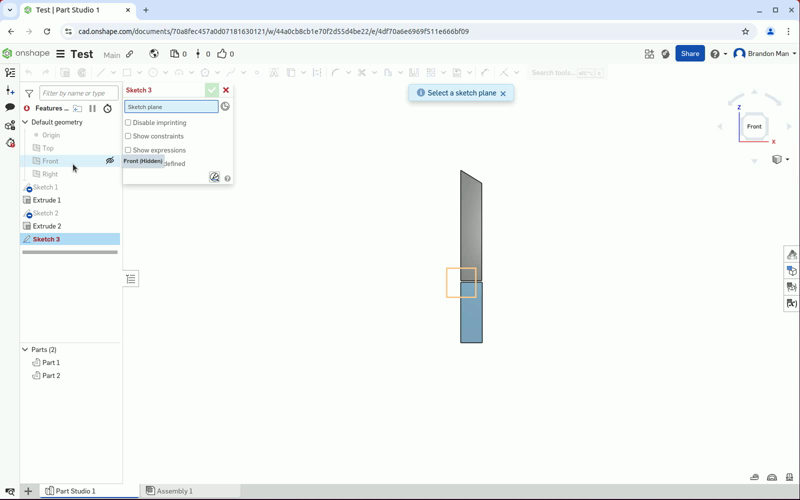
click(73, 163)
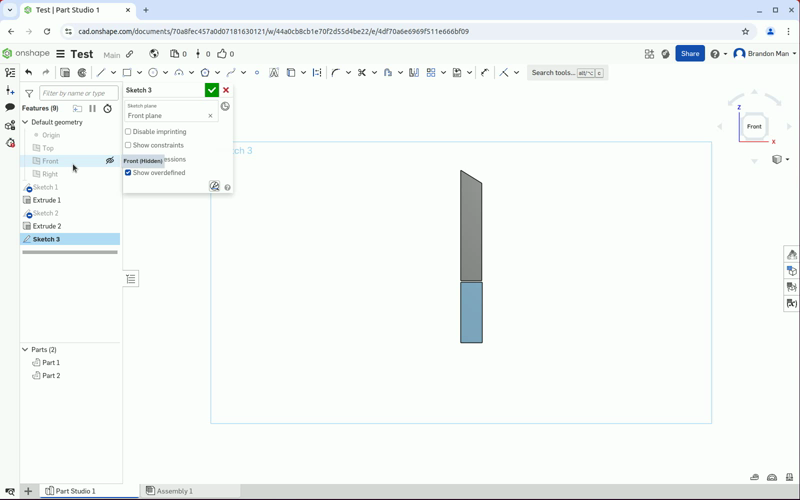
mouse_move(73, 352)
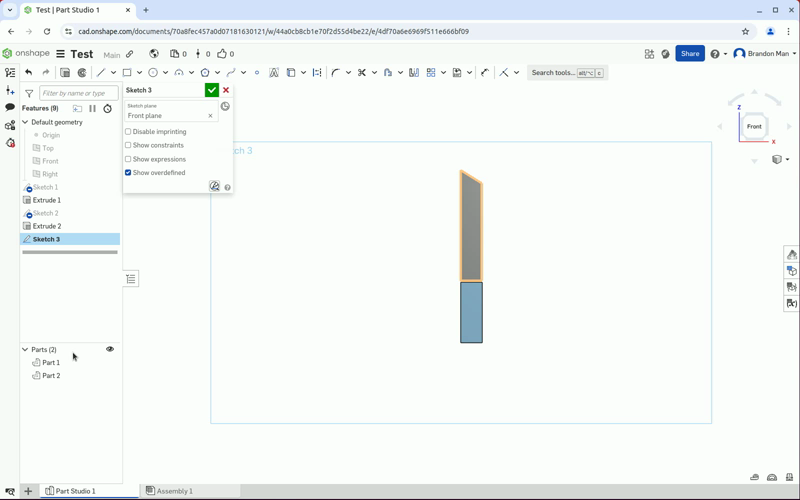
key(y)
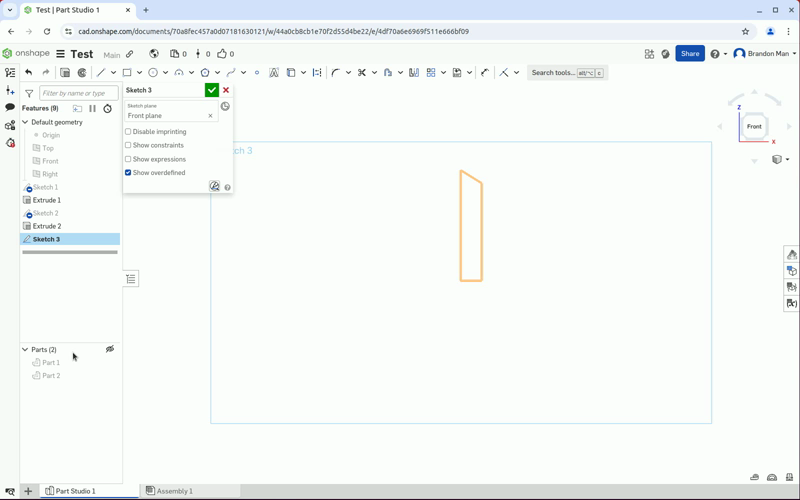
key(l)
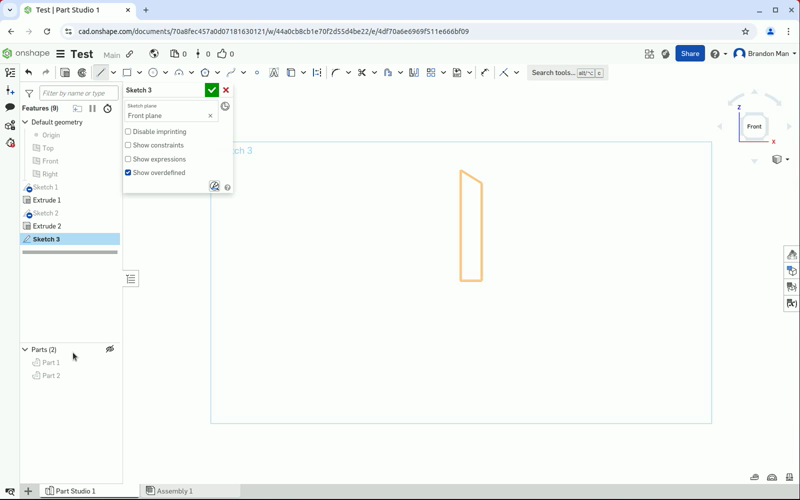
key_down(shift)
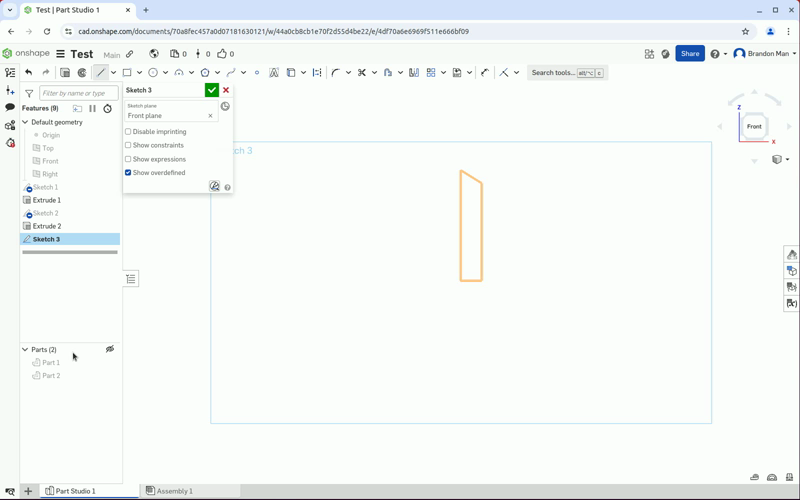
mouse_move(481, 282)
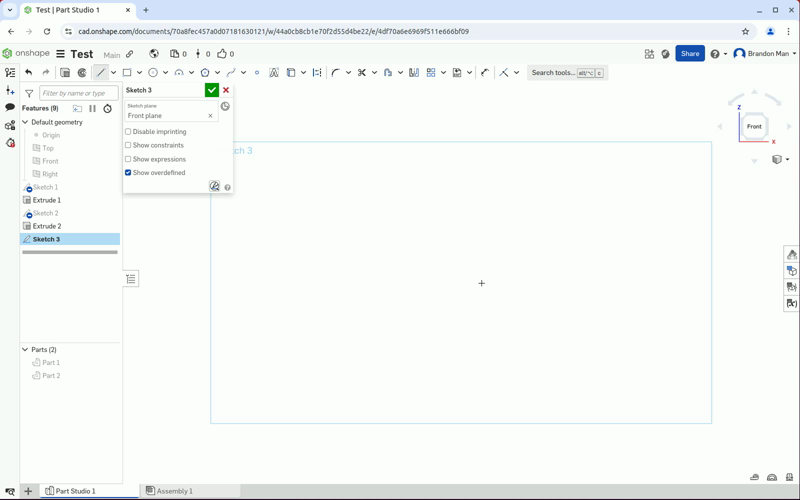
click(481, 282)
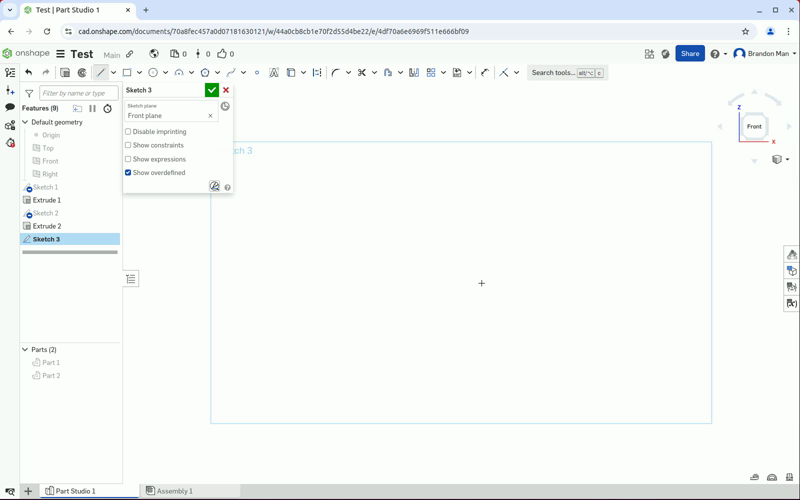
key_up(shift)
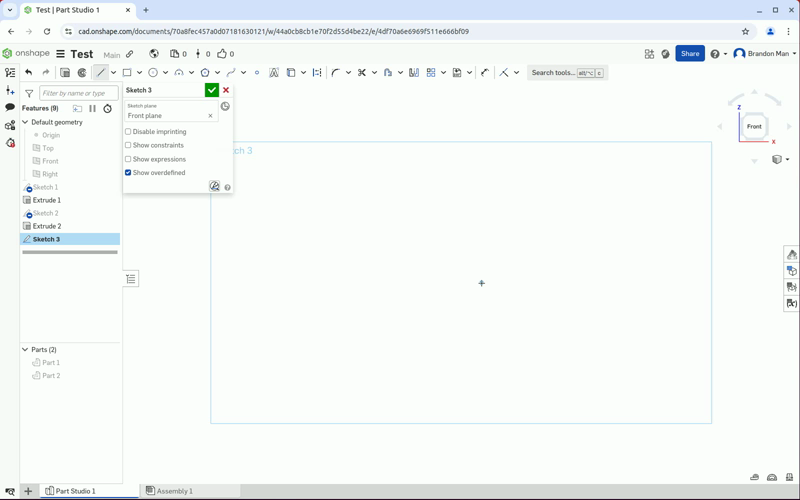
key_down(shift)
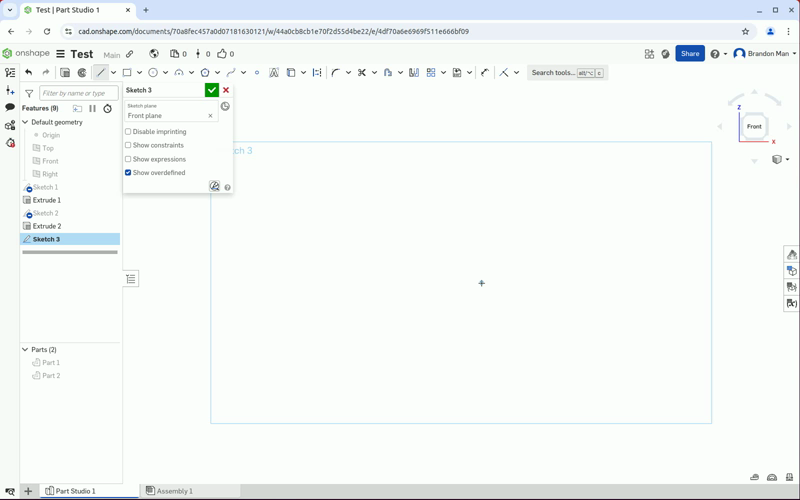
mouse_move(511, 282)
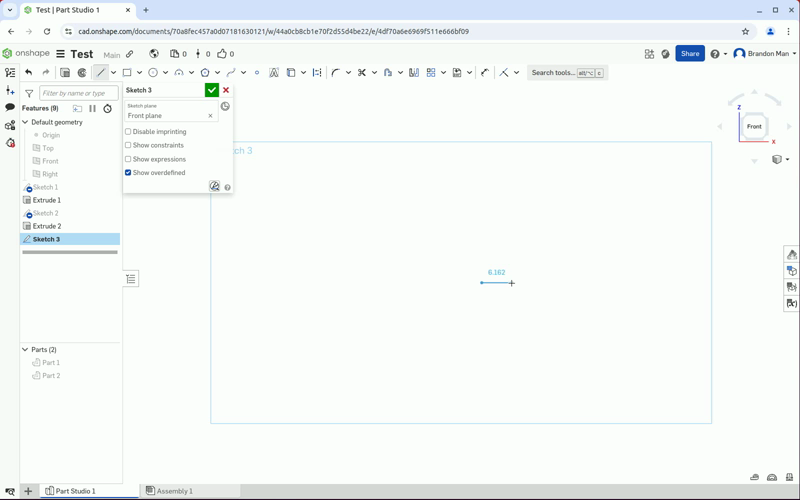
mouse_move(489, 282)
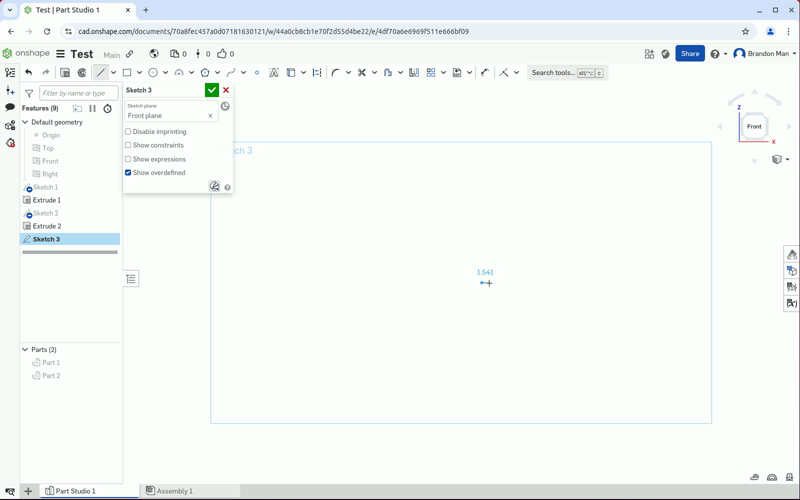
scroll(6)
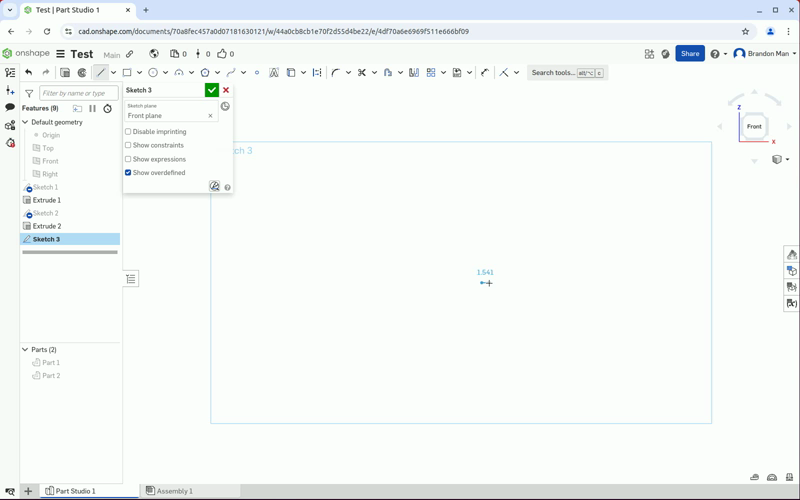
scroll(6)
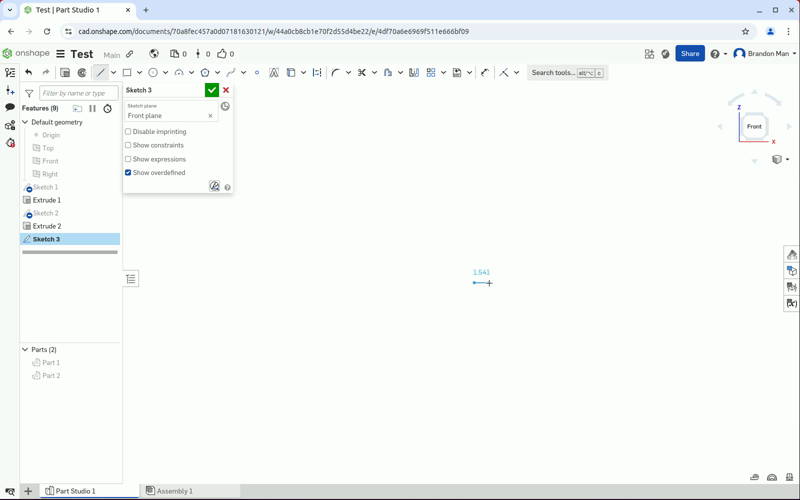
scroll(6)
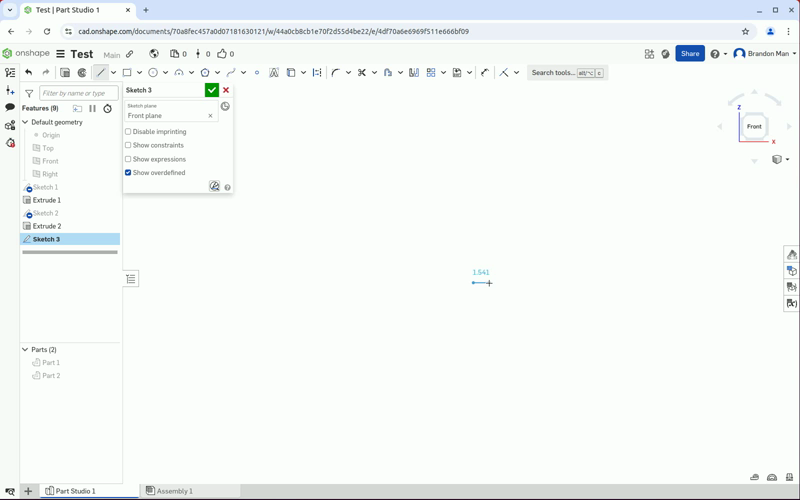
scroll(6)
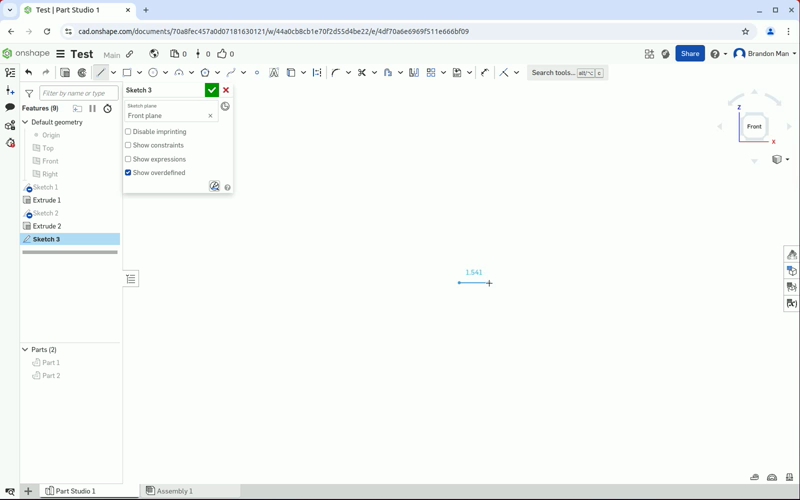
scroll(6)
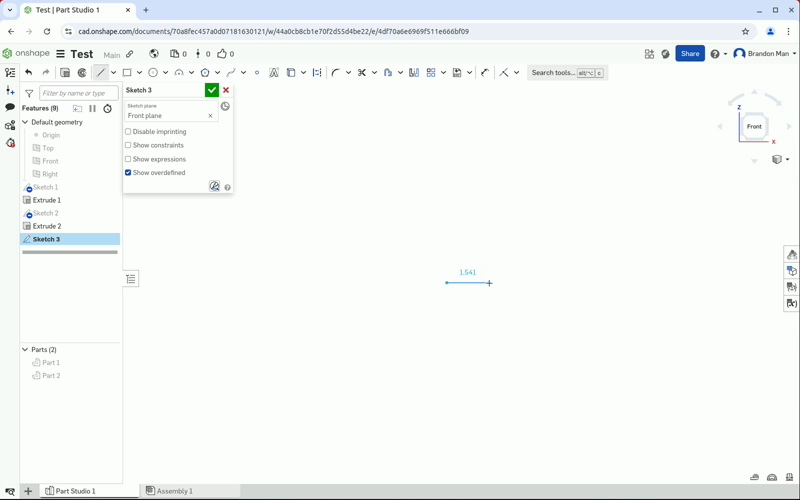
scroll(6)
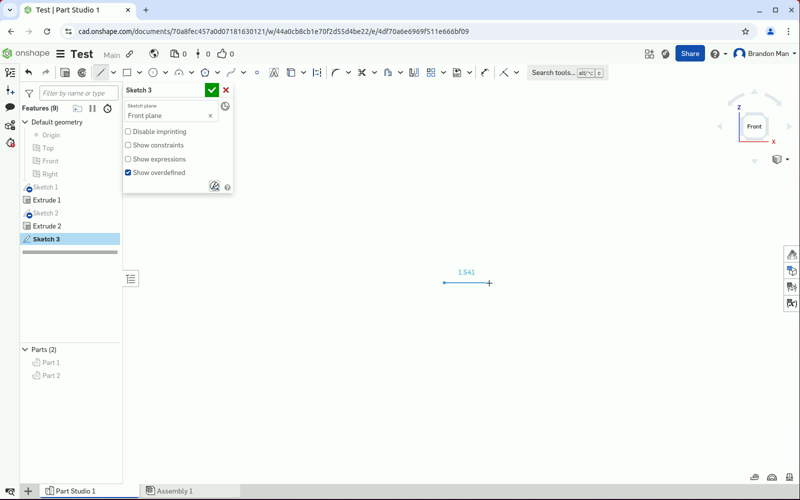
scroll(6)
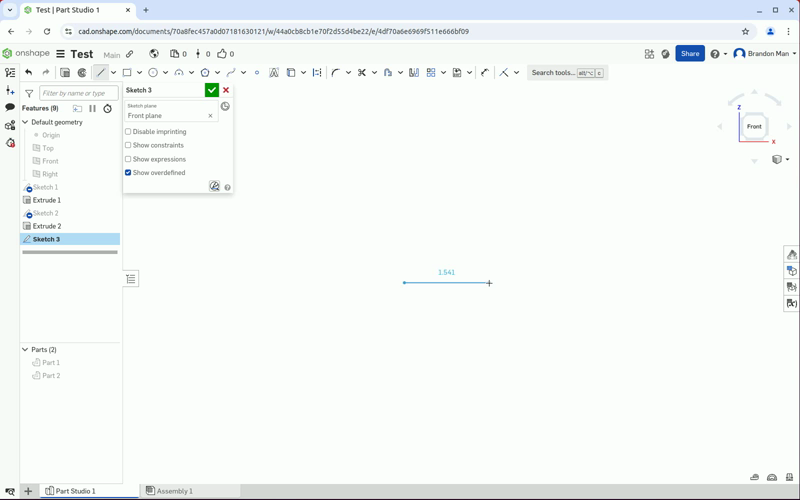
click(489, 282)
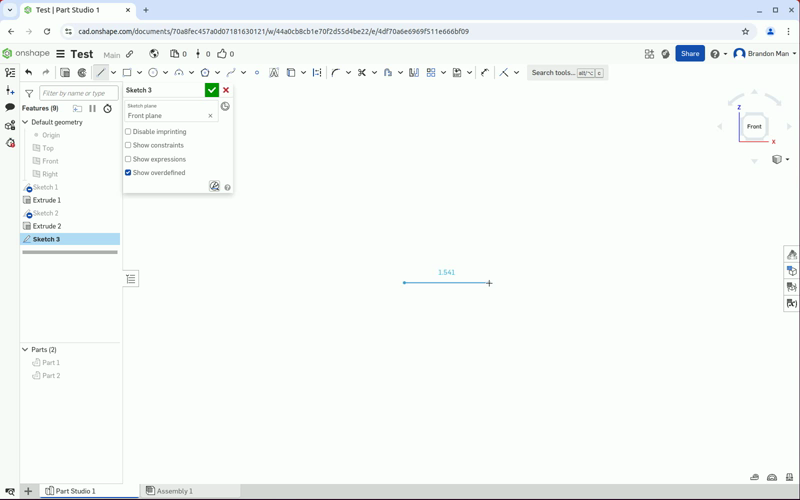
scroll(-6)
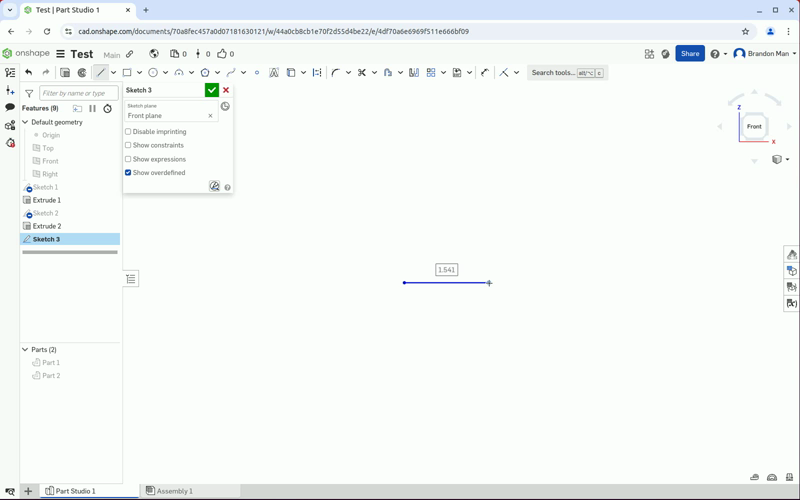
scroll(-6)
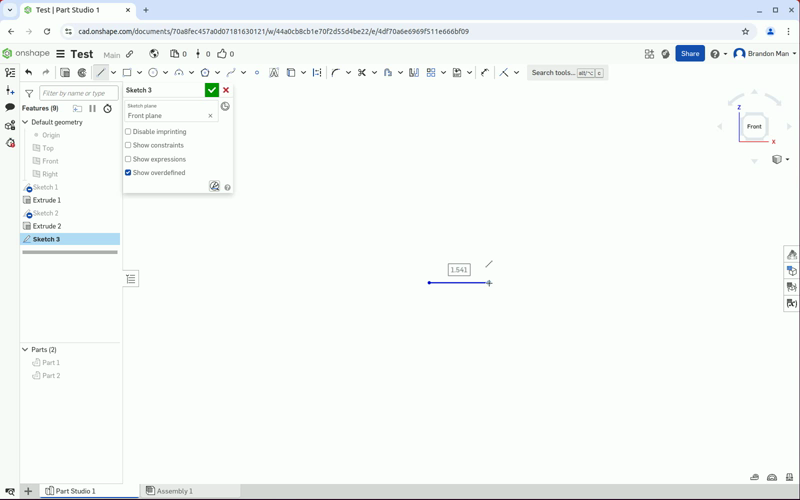
scroll(-6)
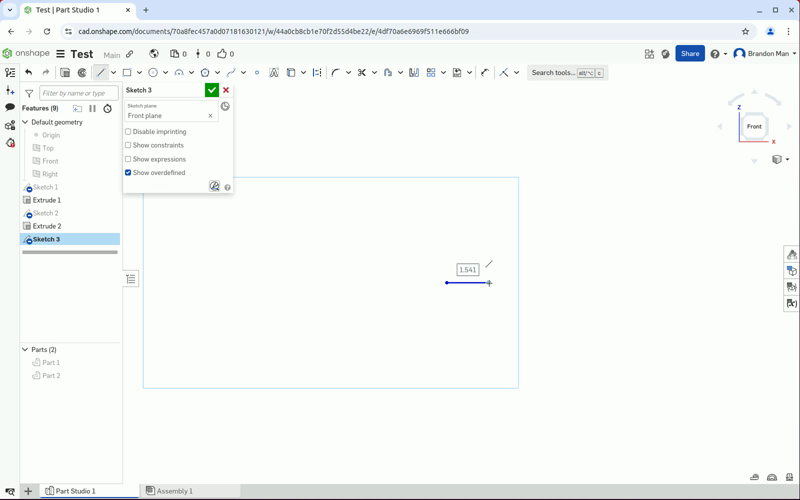
scroll(-6)
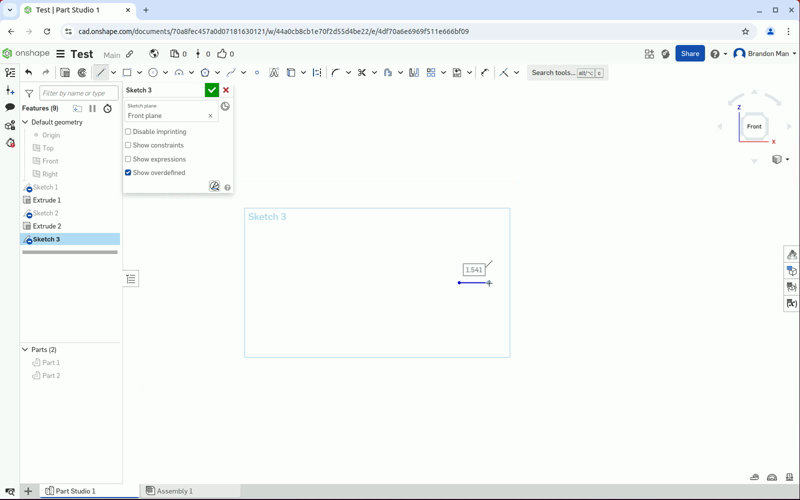
scroll(-6)
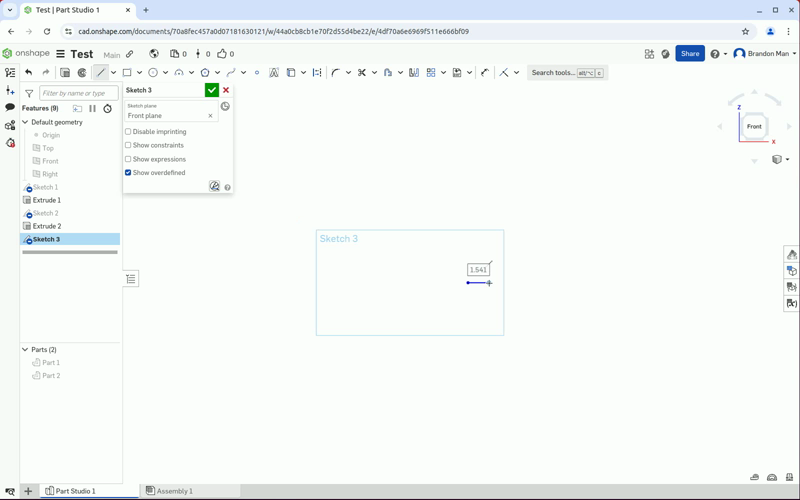
scroll(-6)
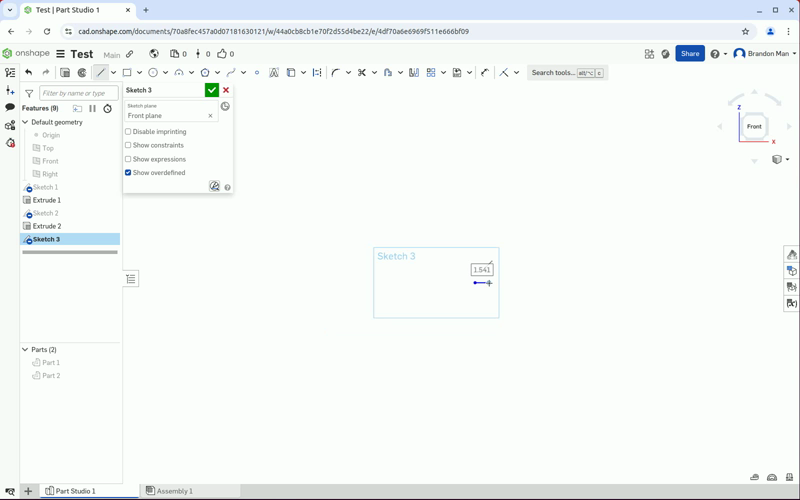
scroll(-6)
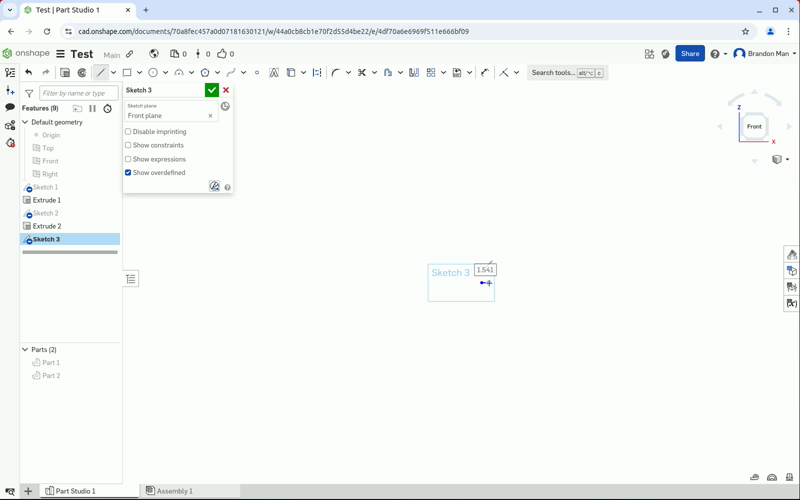
key_up(shift)
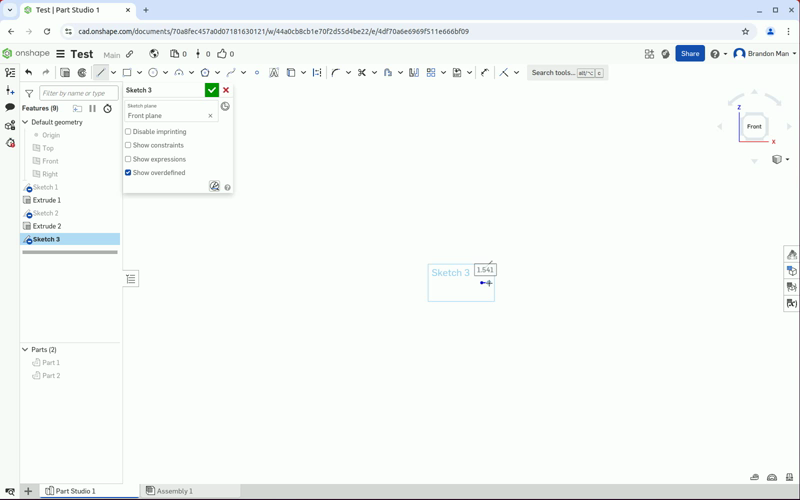
key_down(shift)
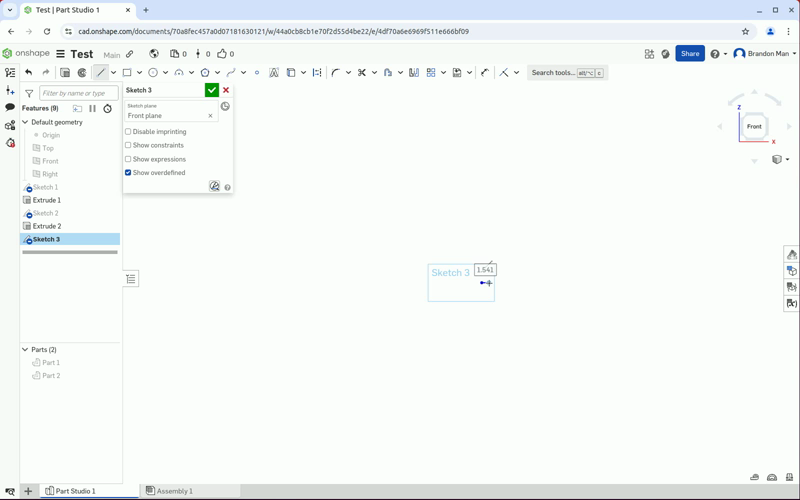
mouse_move(519, 282)
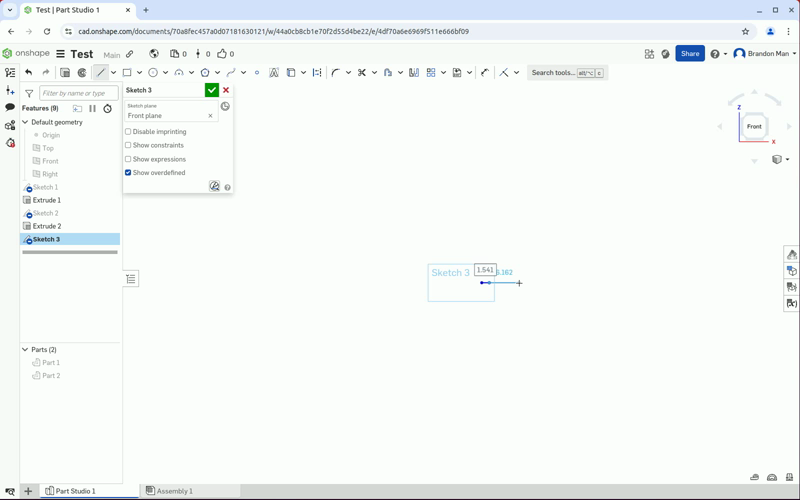
mouse_move(489, 279)
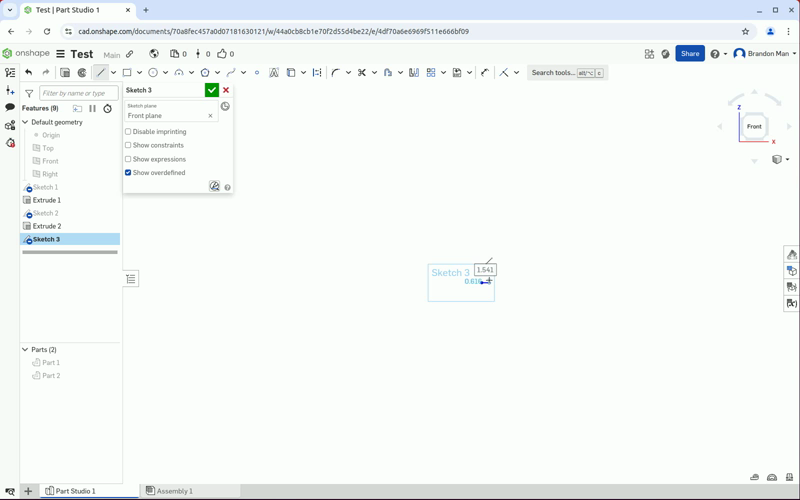
scroll(6)
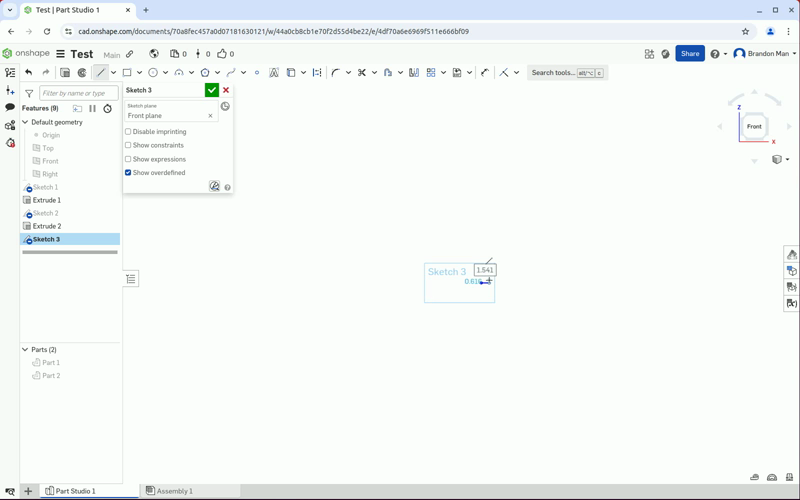
scroll(6)
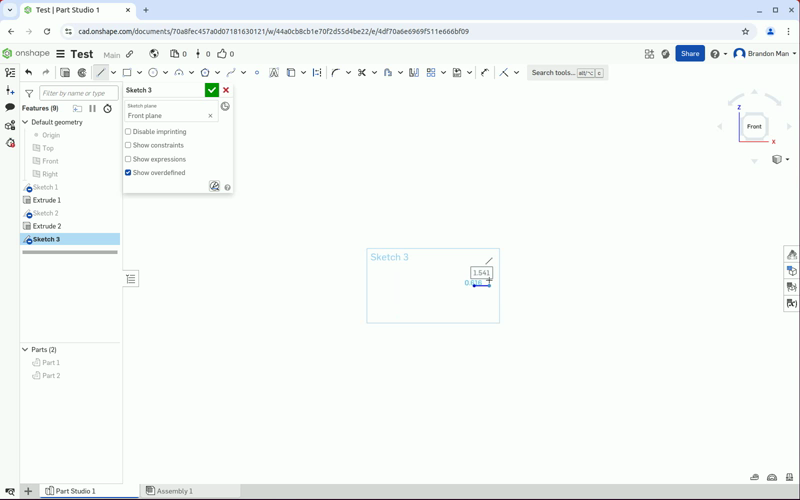
scroll(6)
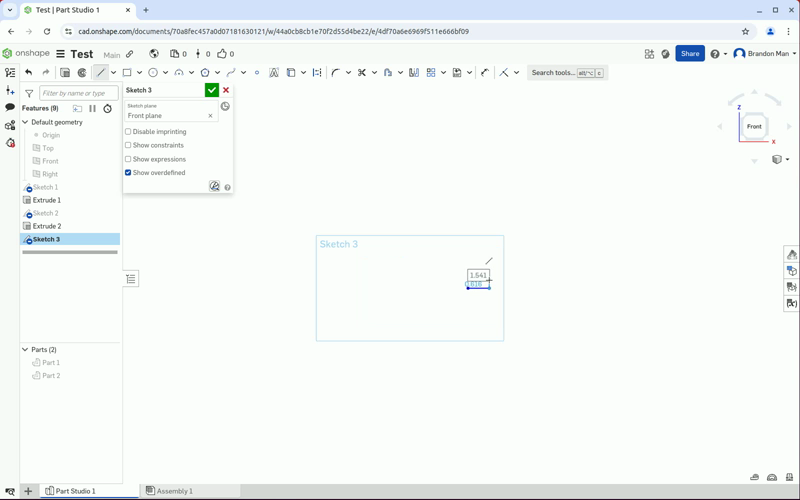
scroll(6)
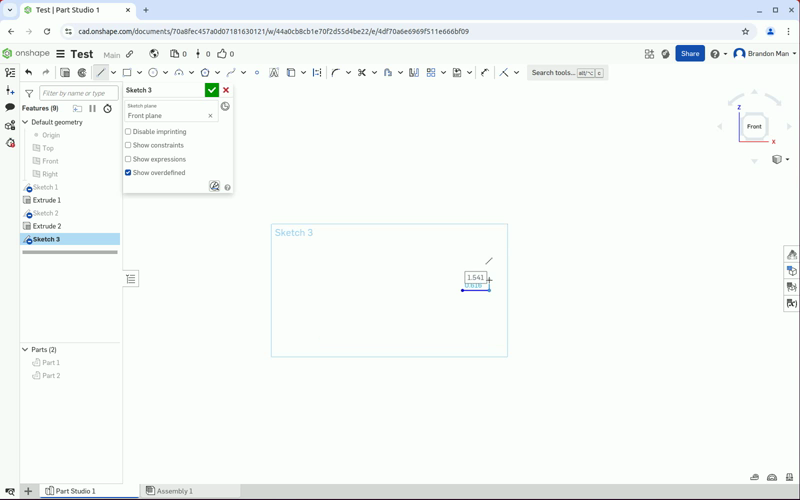
scroll(6)
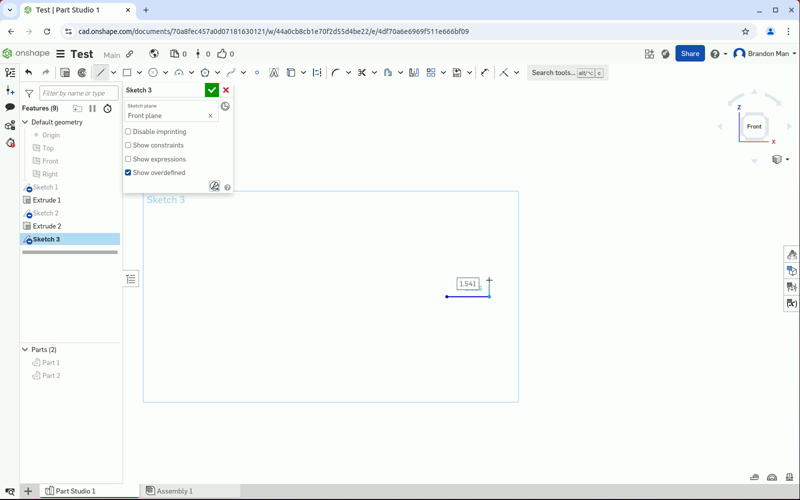
scroll(6)
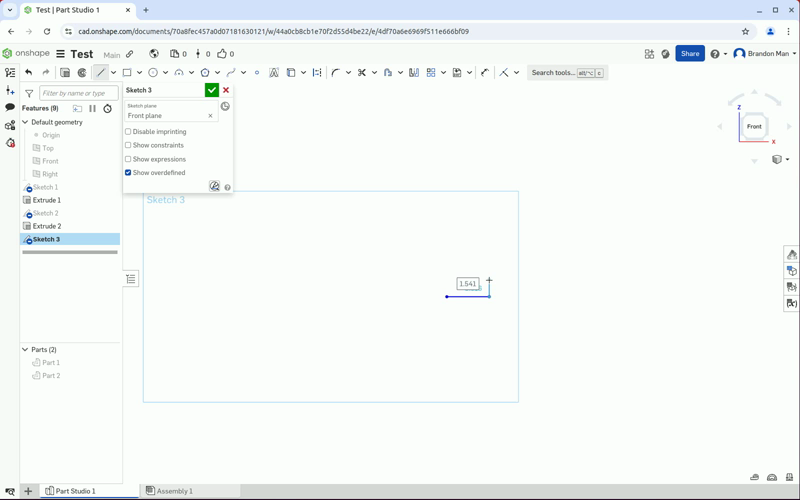
scroll(6)
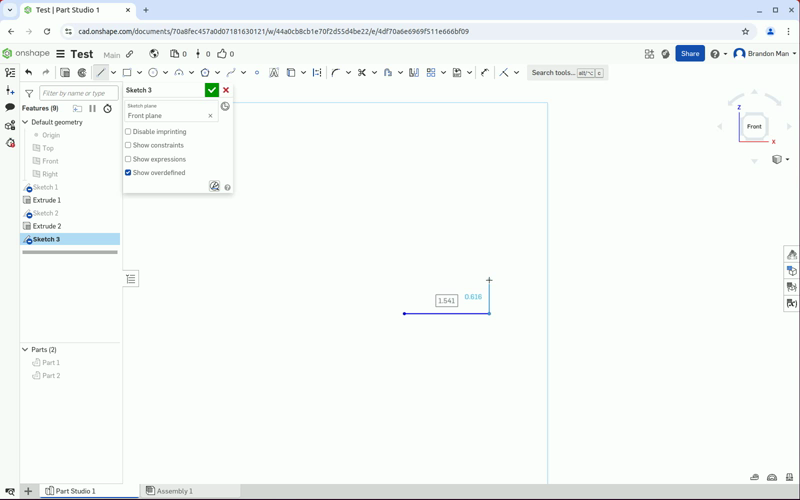
click(489, 279)
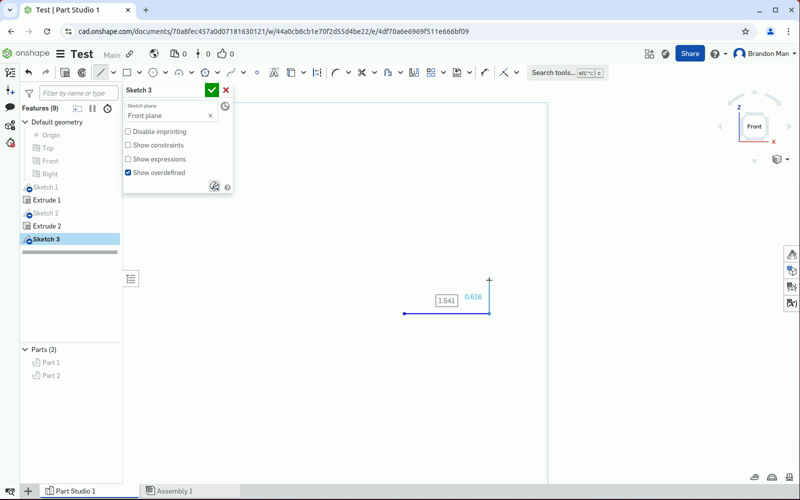
scroll(-6)
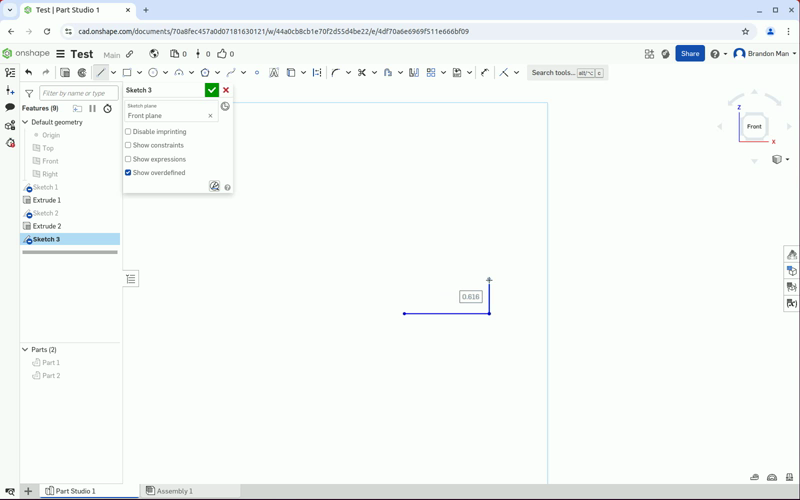
scroll(-6)
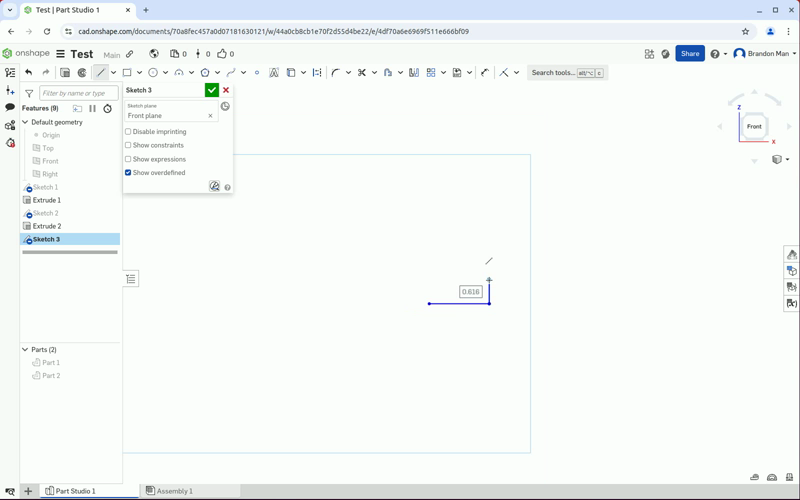
scroll(-6)
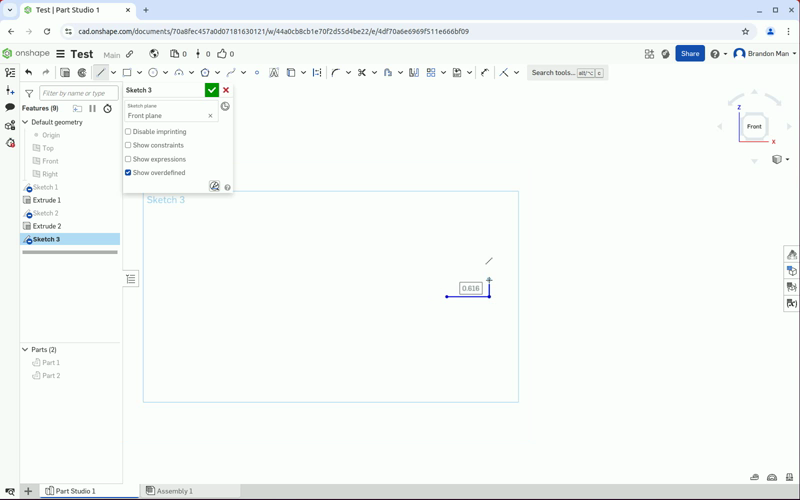
scroll(-6)
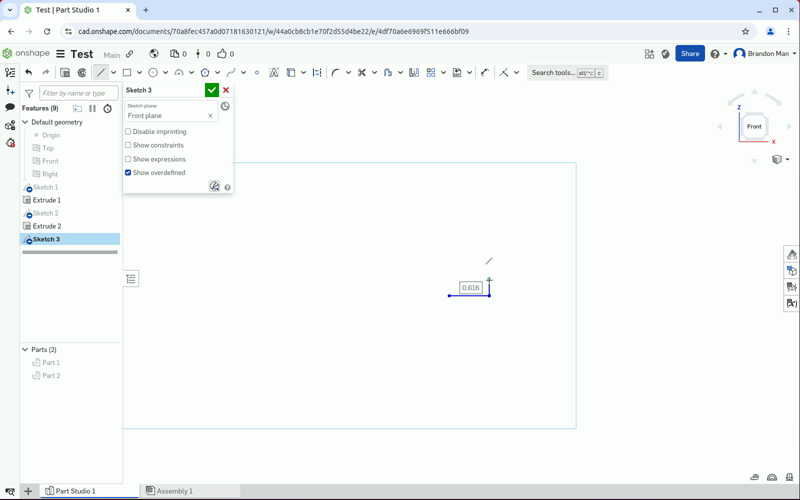
scroll(-6)
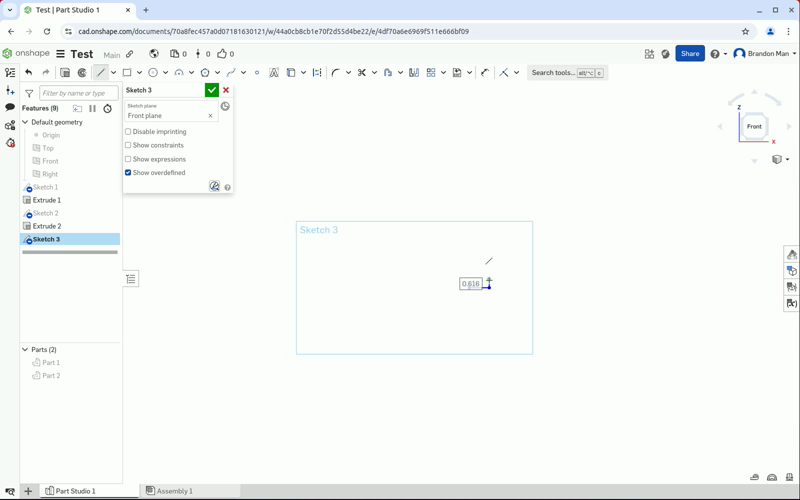
scroll(-6)
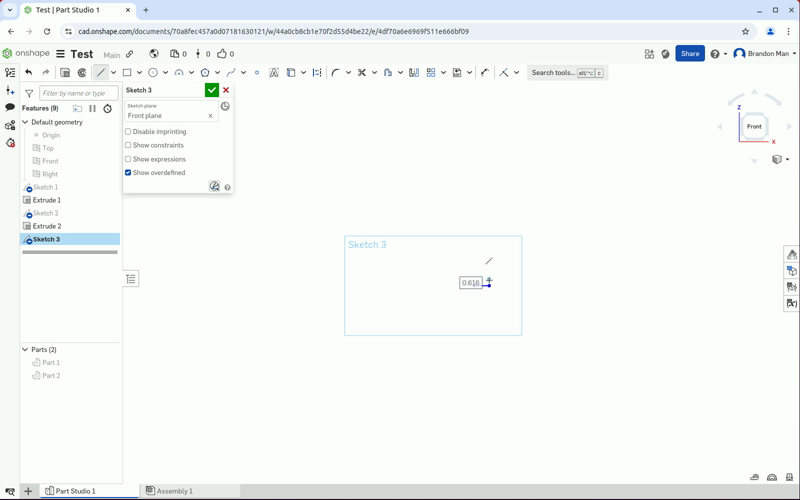
scroll(-6)
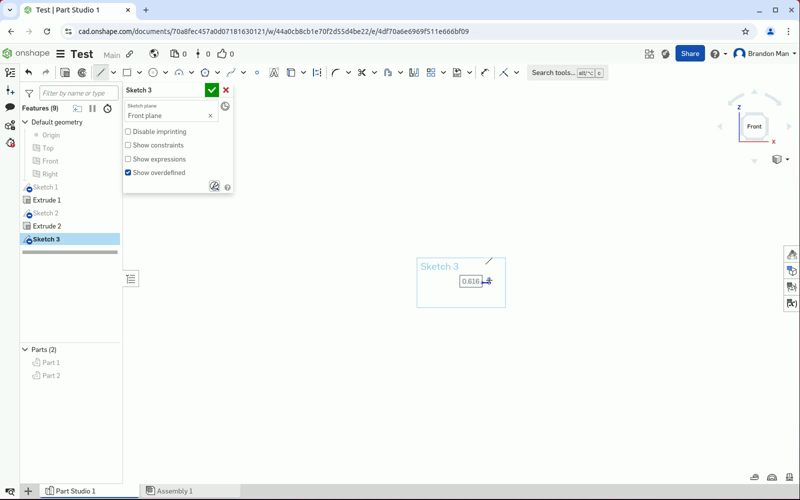
key_up(shift)
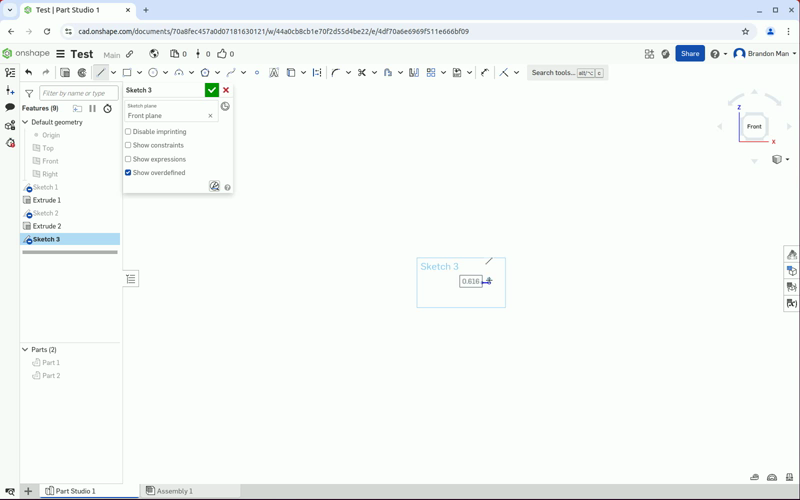
key_down(shift)
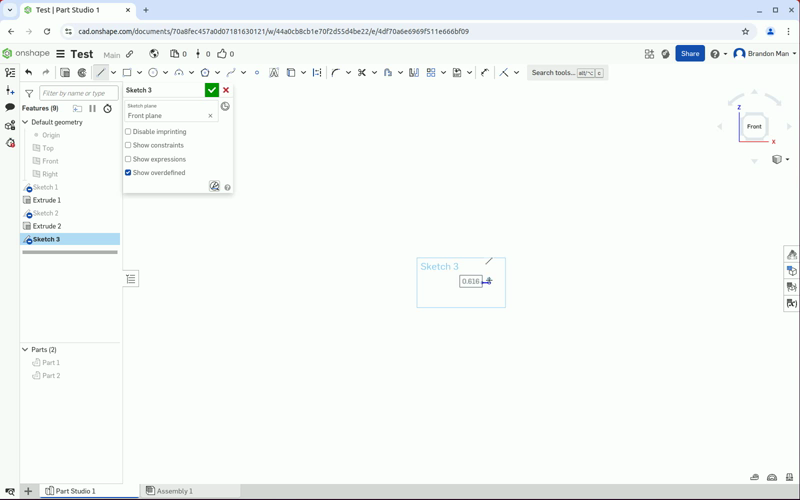
mouse_move(519, 279)
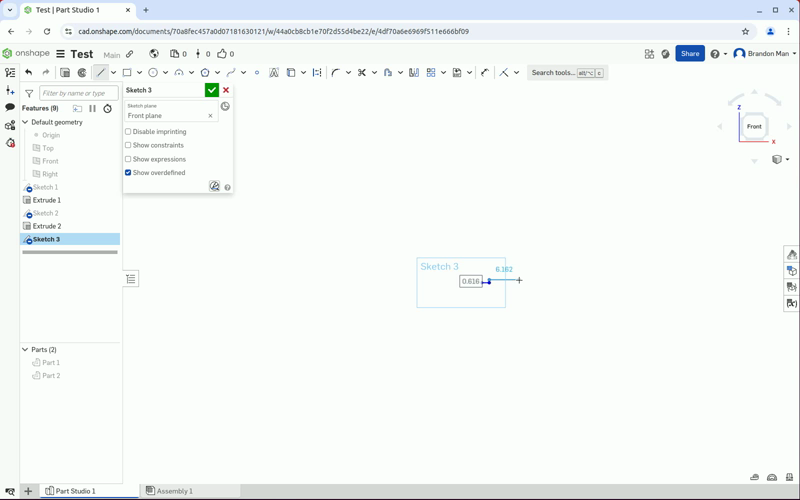
mouse_move(481, 279)
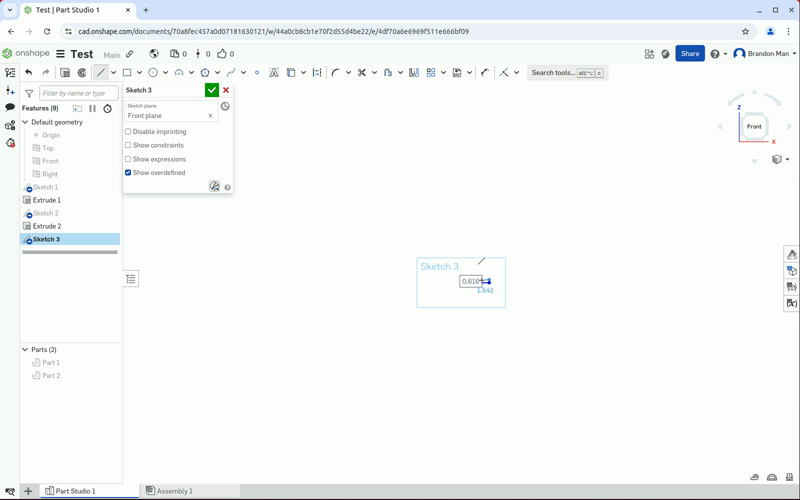
scroll(6)
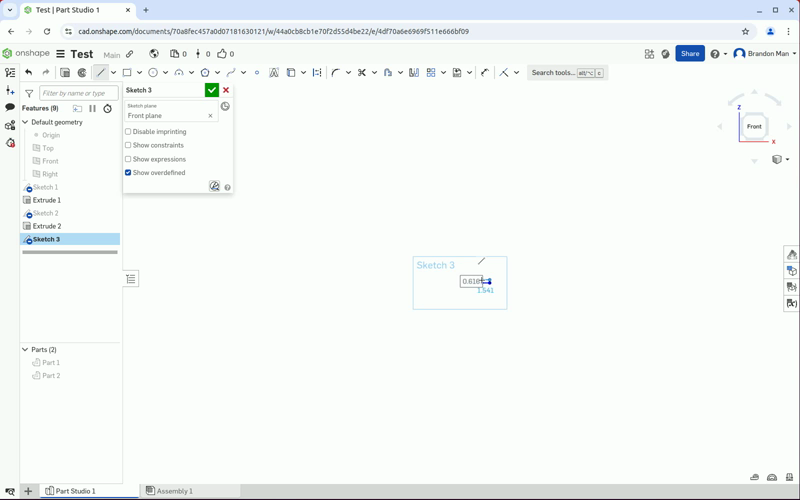
scroll(6)
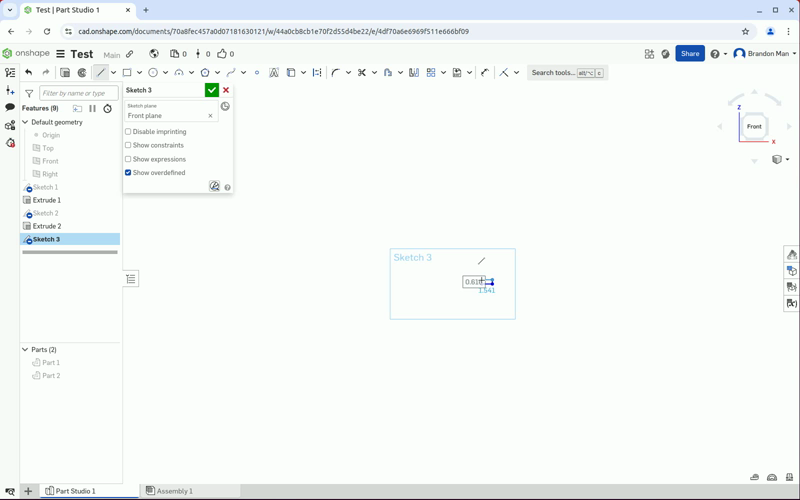
scroll(6)
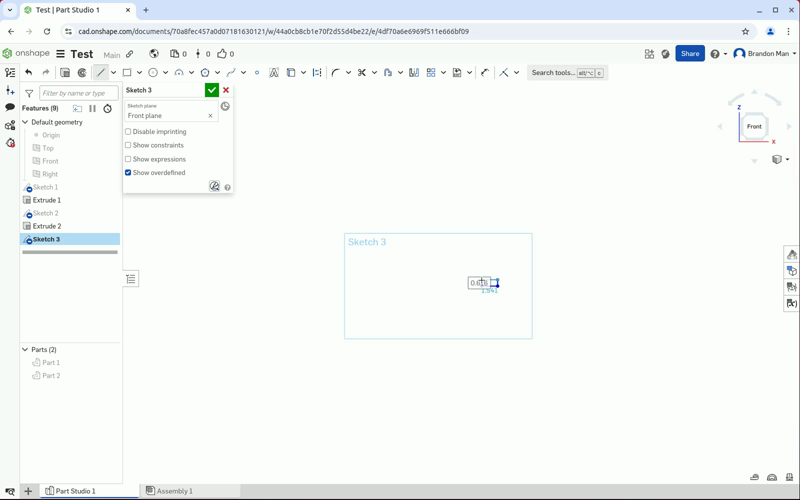
scroll(6)
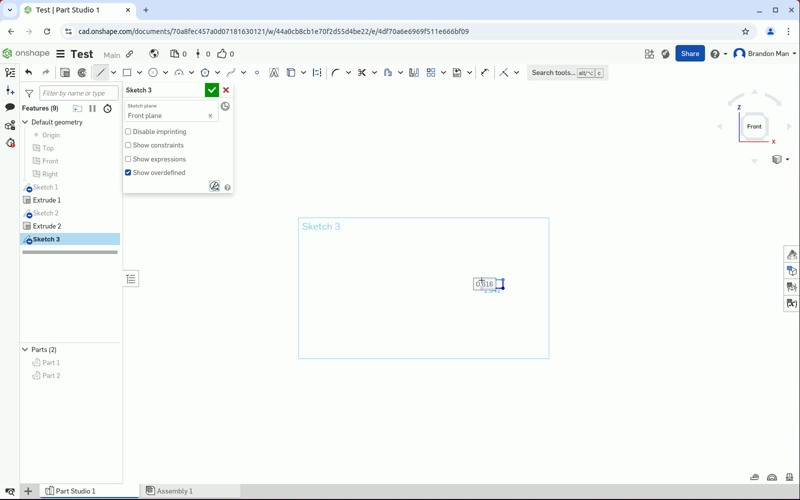
scroll(6)
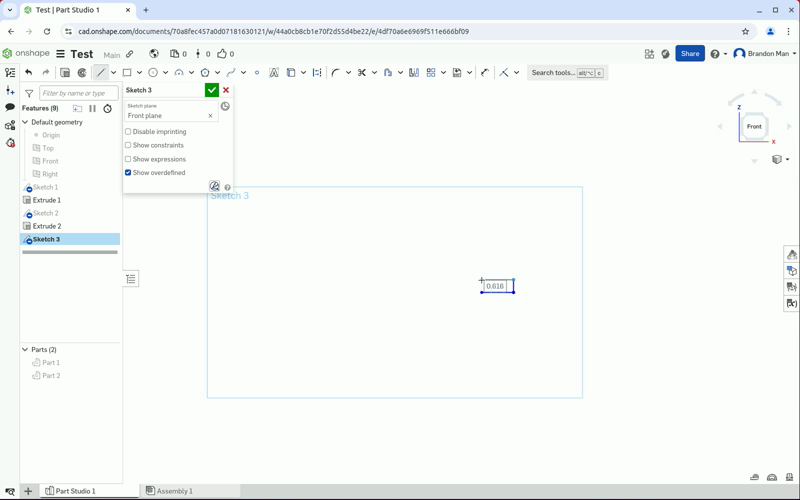
scroll(6)
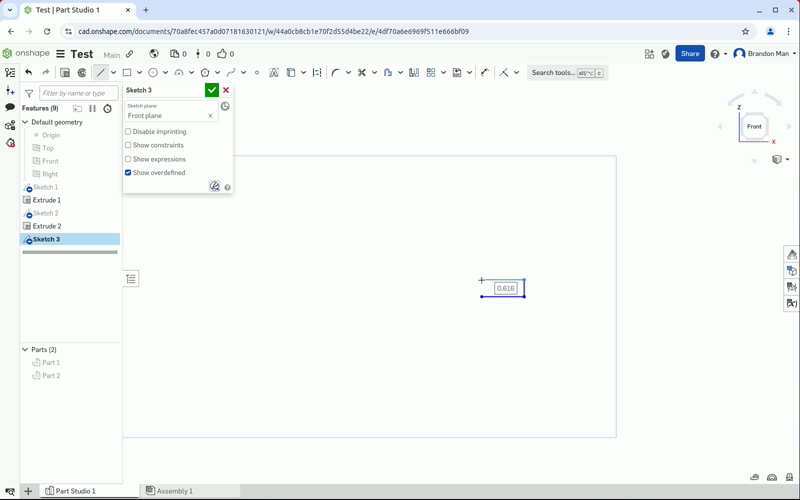
scroll(6)
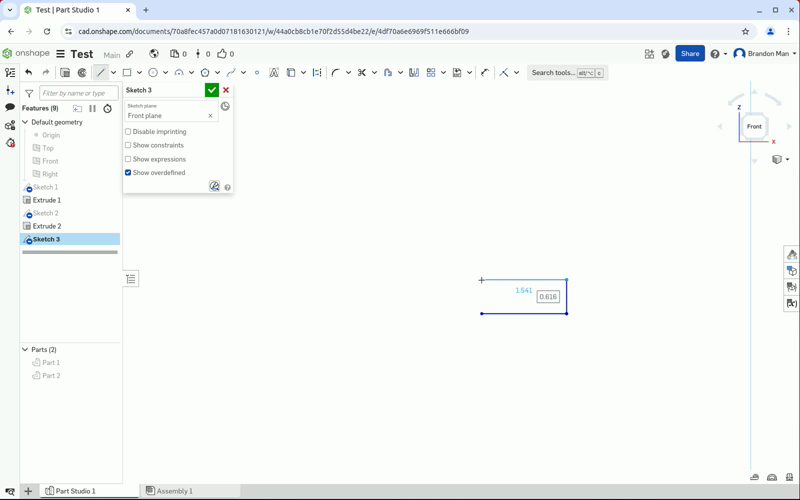
click(481, 279)
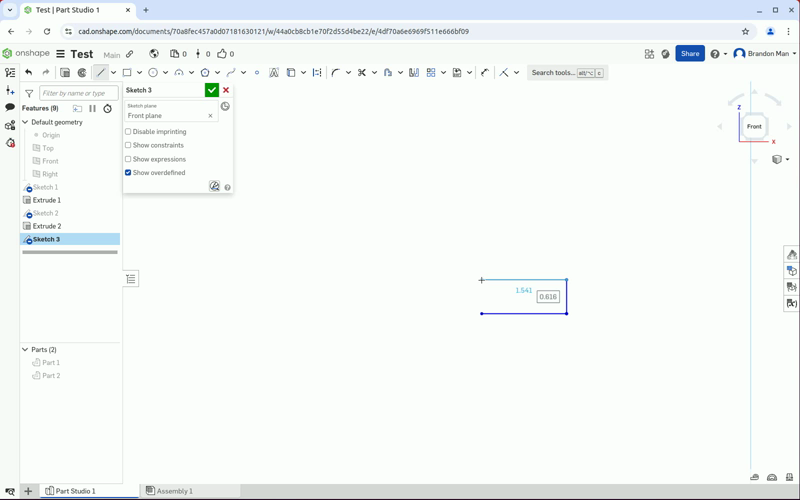
scroll(-6)
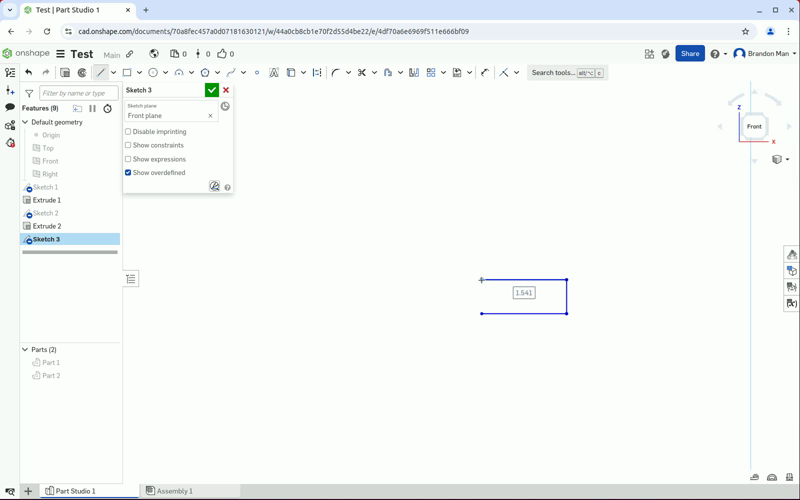
scroll(-6)
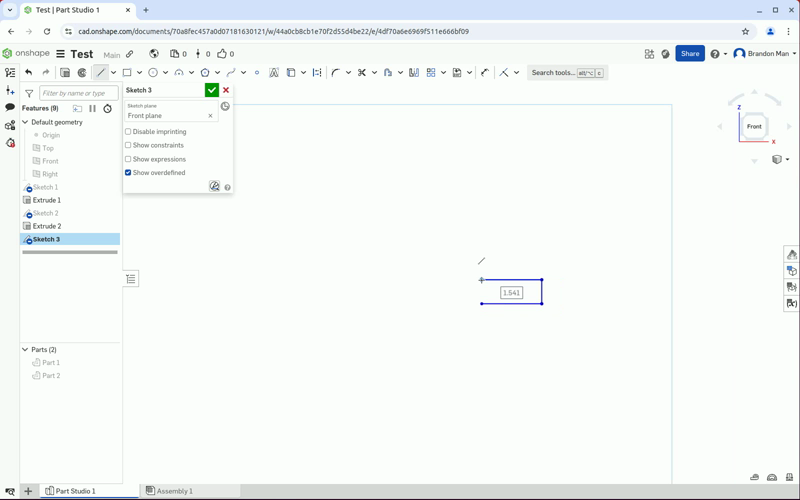
scroll(-6)
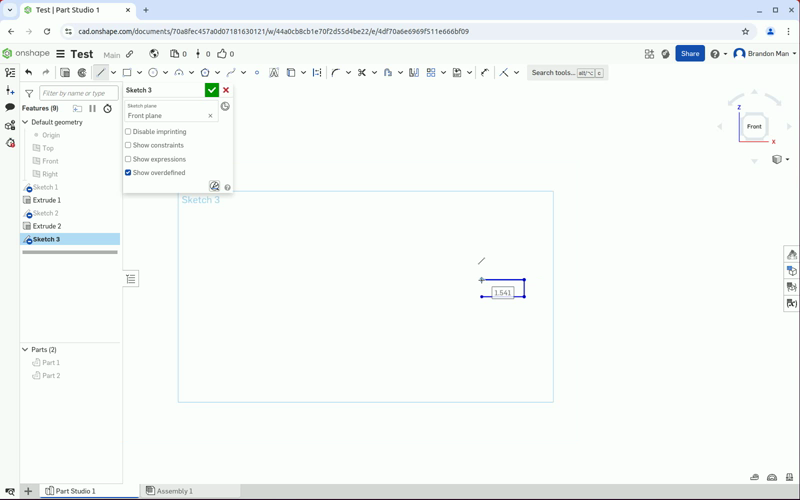
scroll(-6)
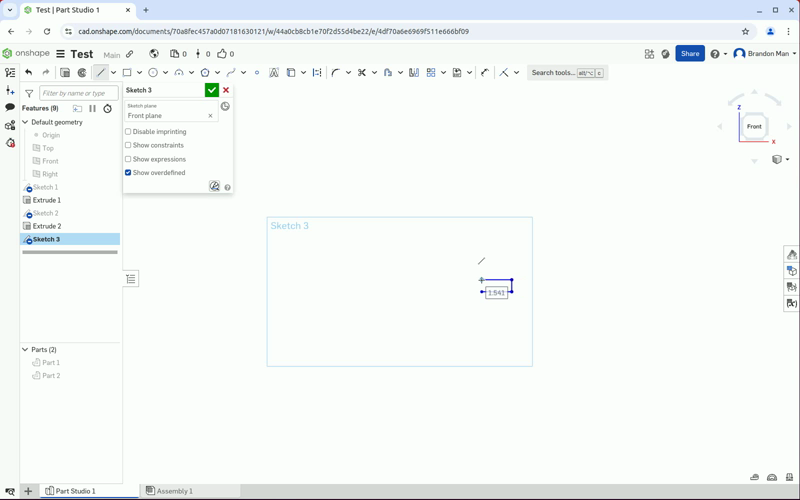
scroll(-6)
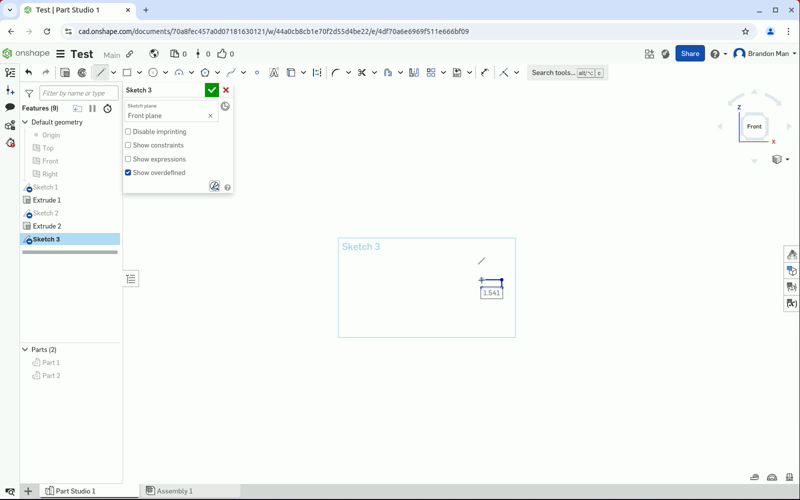
scroll(-6)
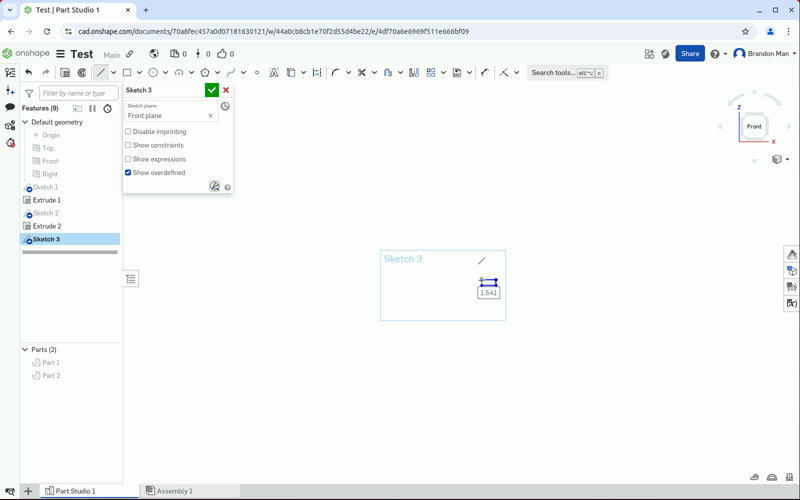
scroll(-6)
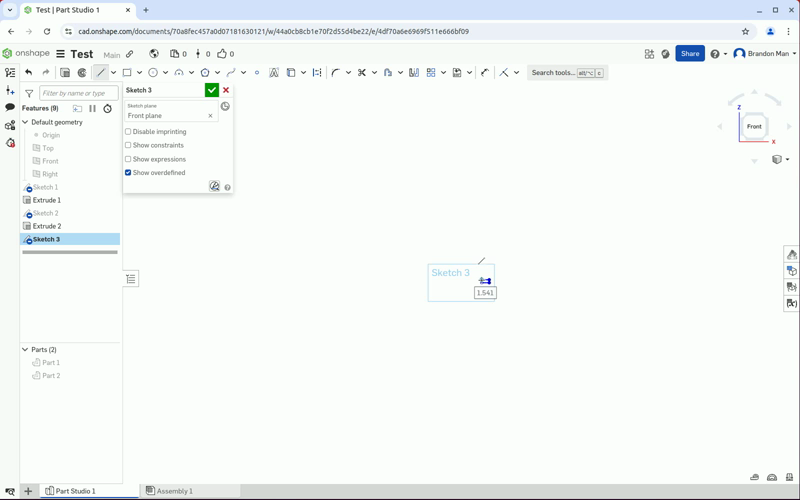
key_up(shift)
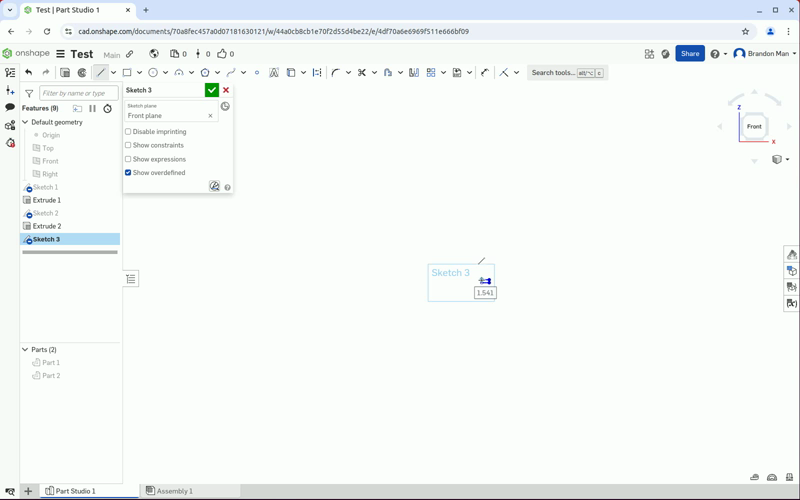
mouse_move(511, 279)
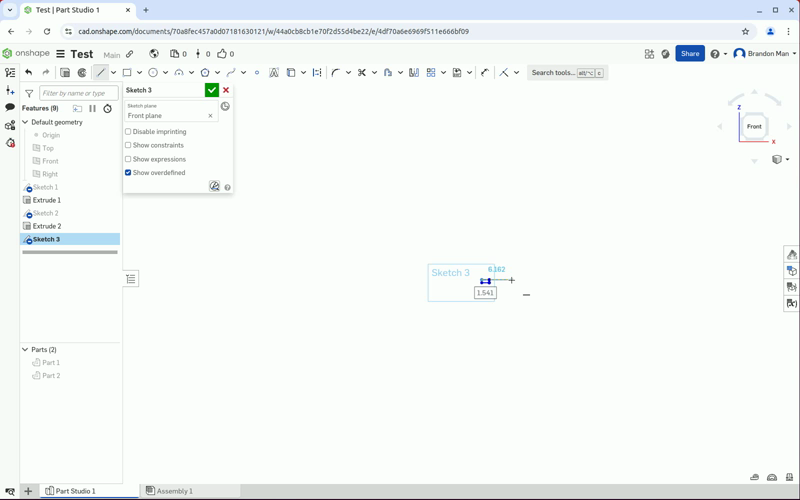
key_down(shift)
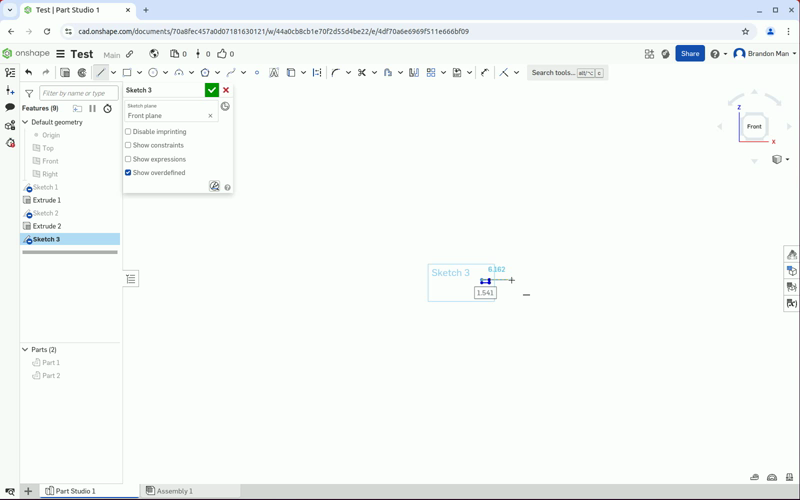
mouse_move(481, 282)
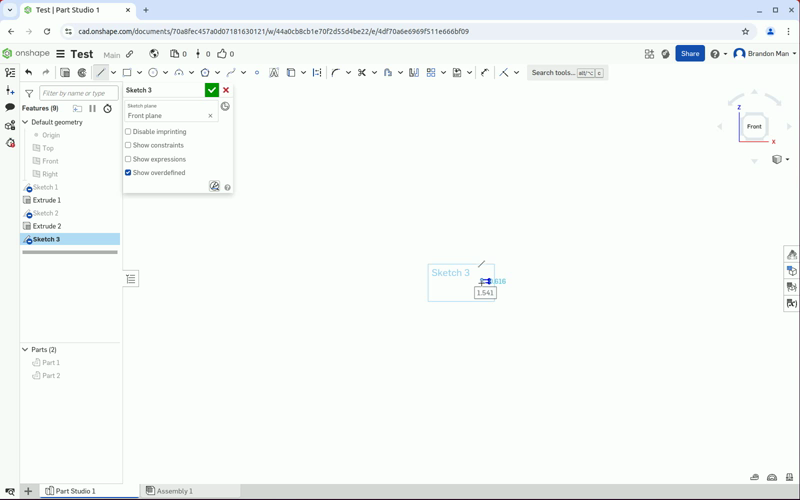
scroll(6)
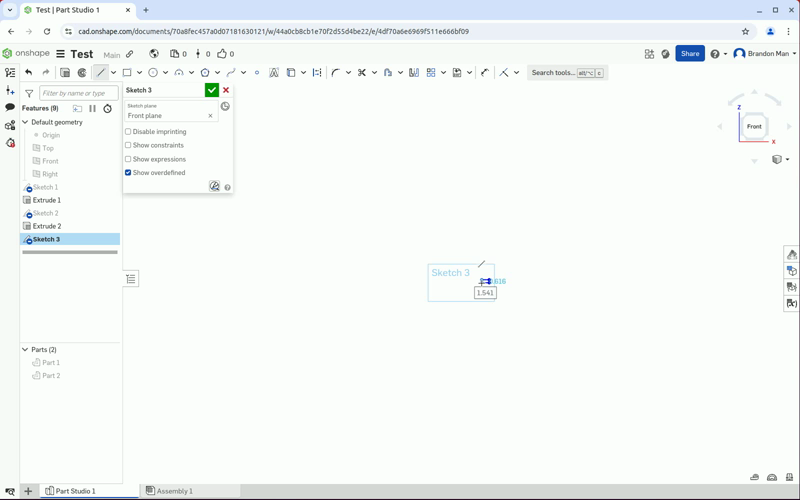
scroll(6)
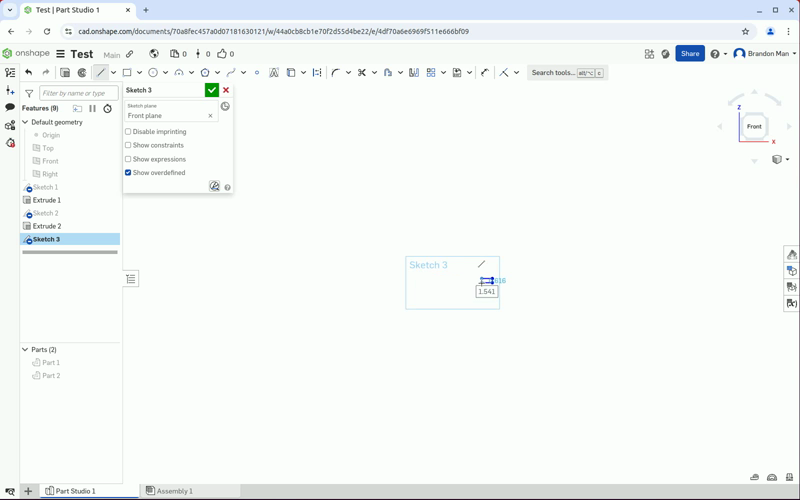
scroll(6)
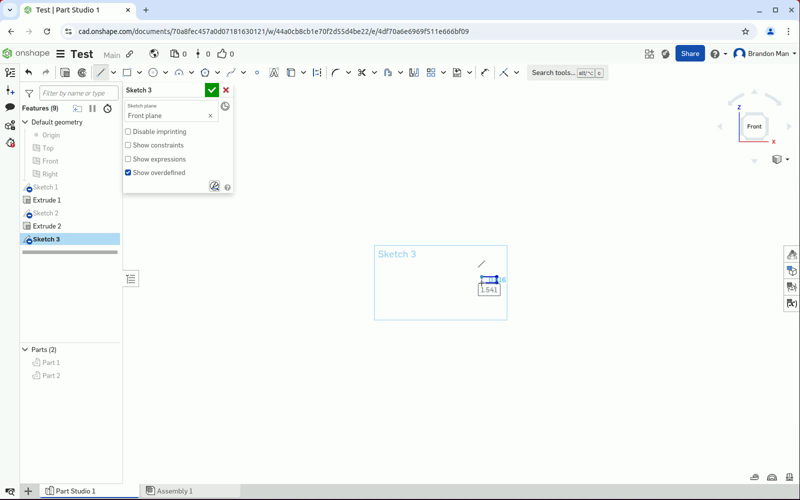
scroll(6)
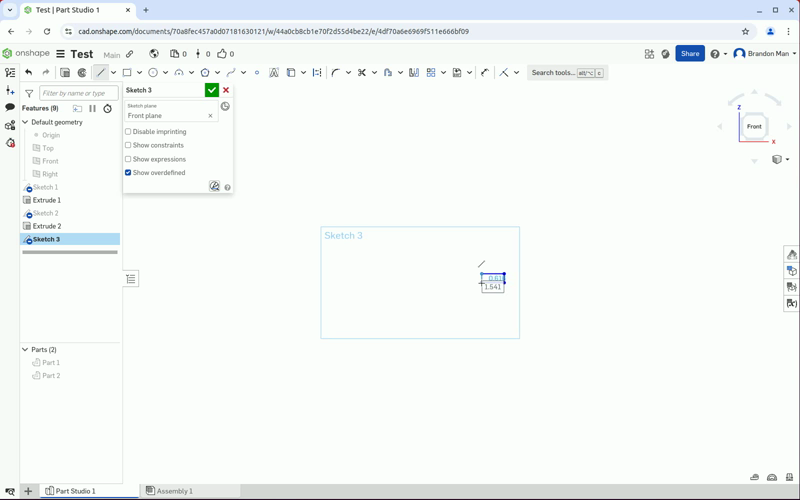
scroll(6)
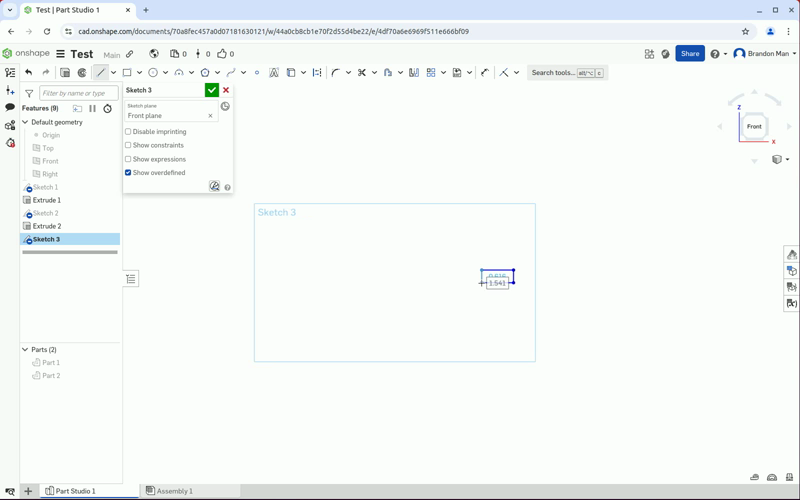
scroll(6)
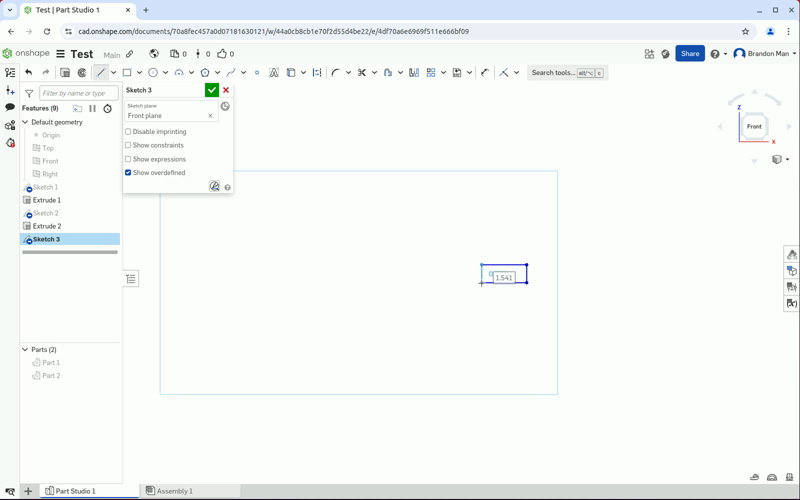
scroll(6)
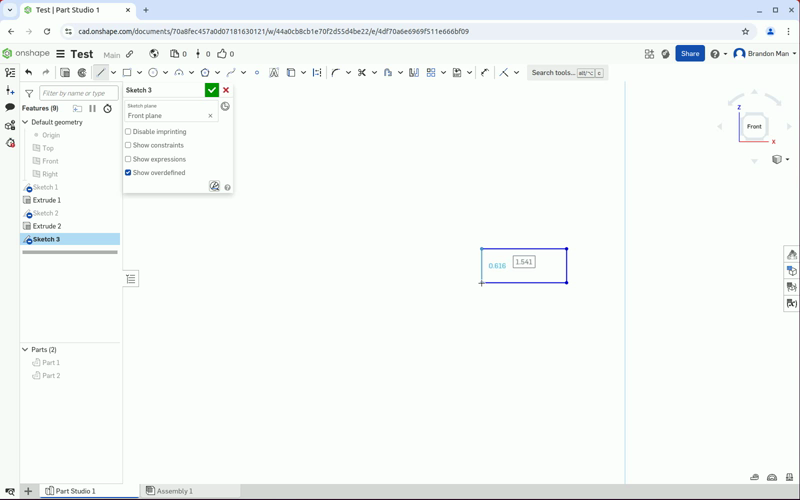
key_up(shift)
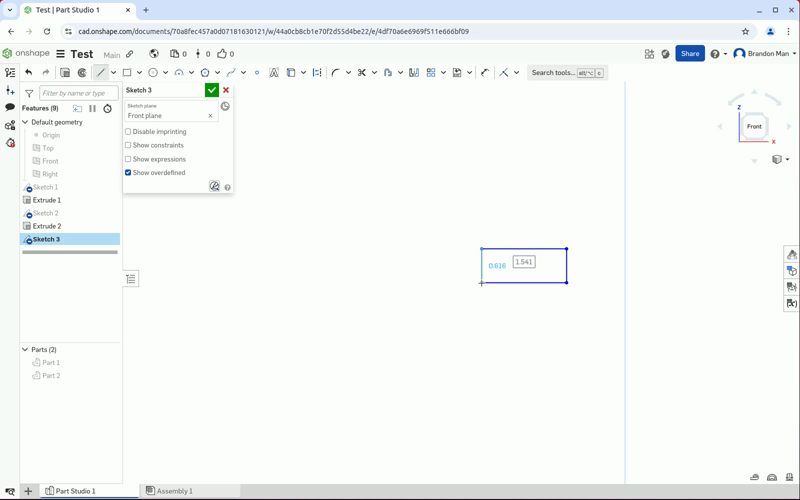
click(481, 282)
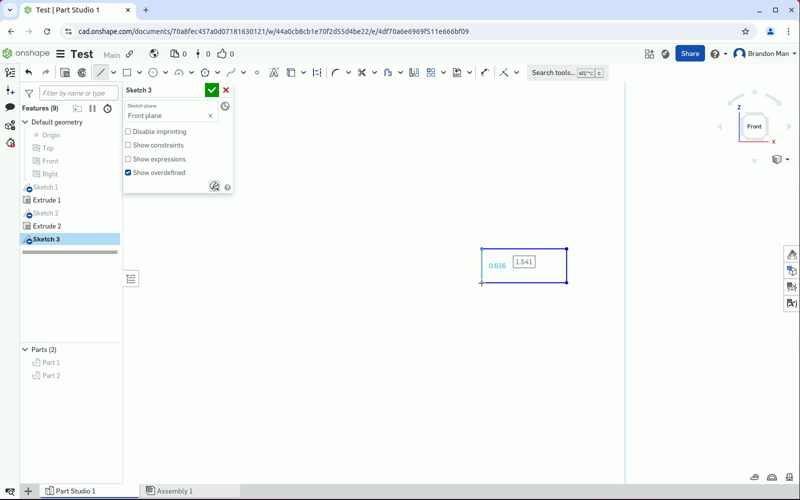
scroll(-6)
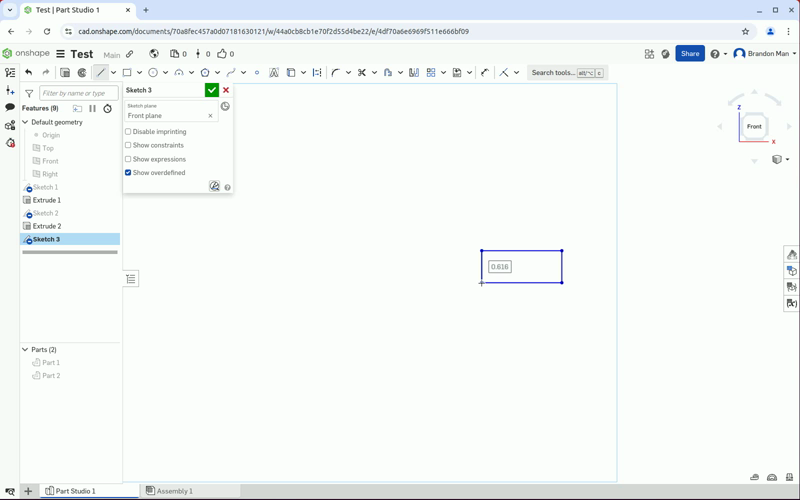
scroll(-6)
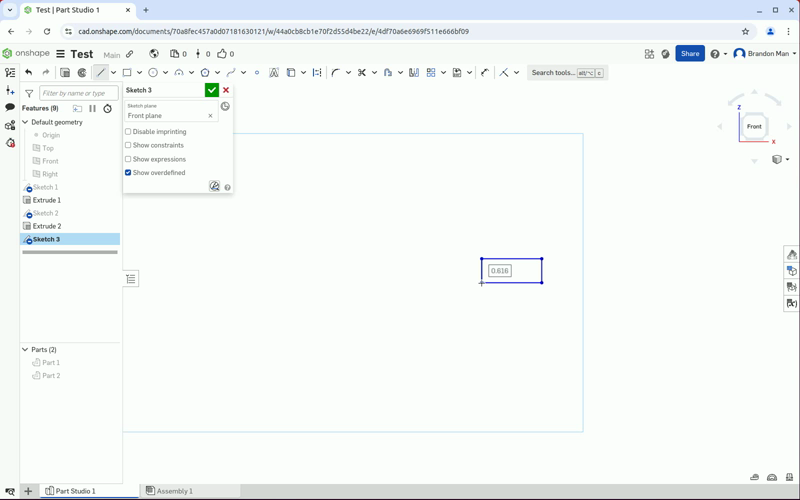
scroll(-6)
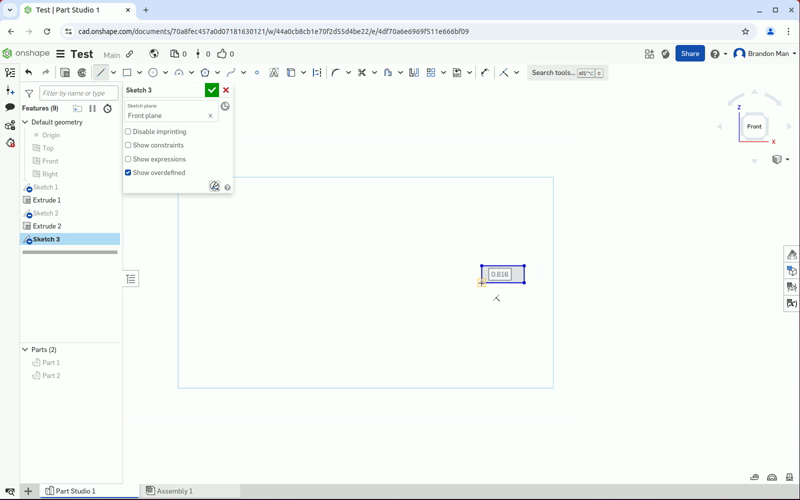
scroll(-6)
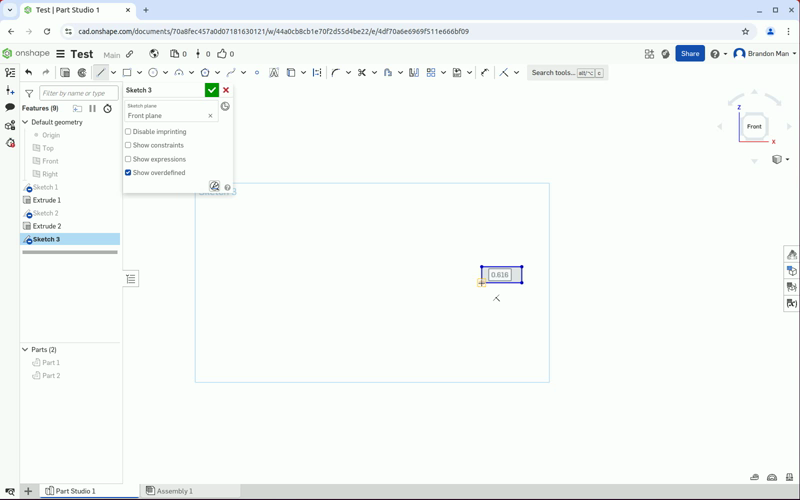
scroll(-6)
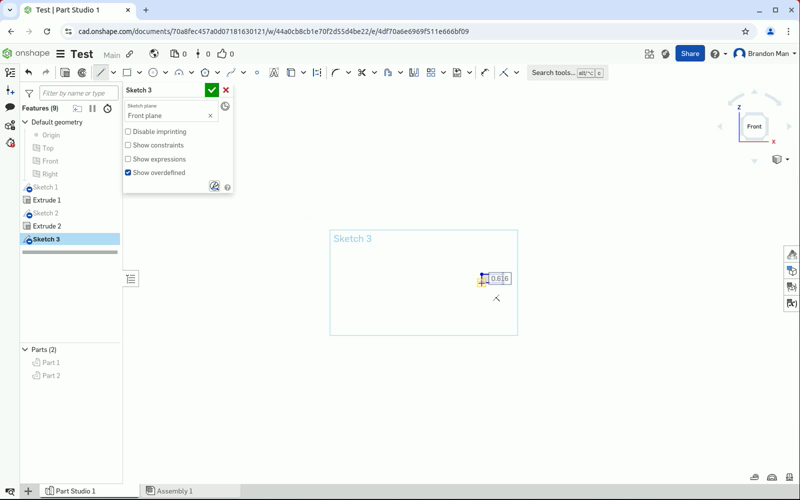
scroll(-6)
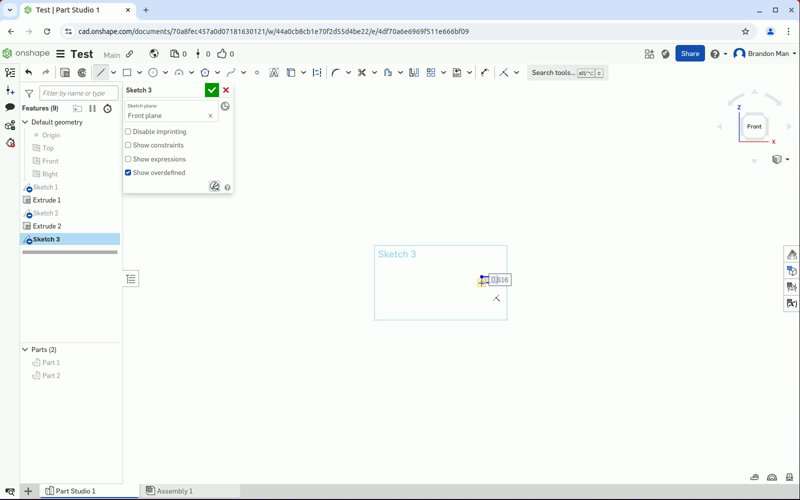
scroll(-6)
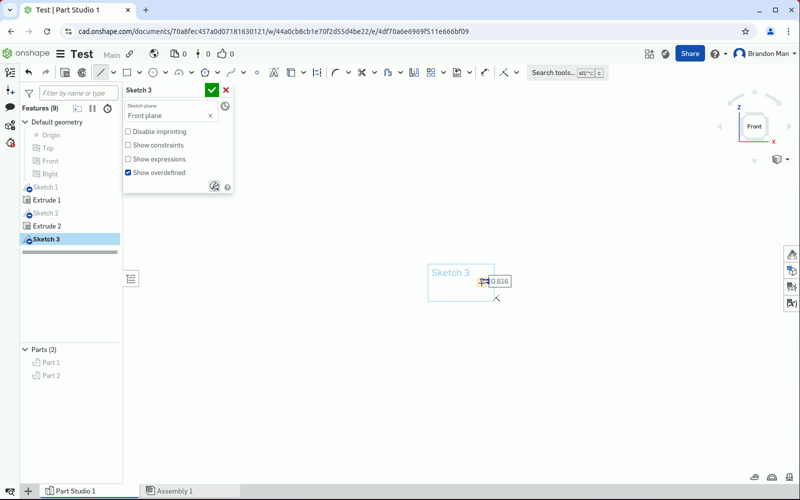
key(esc)
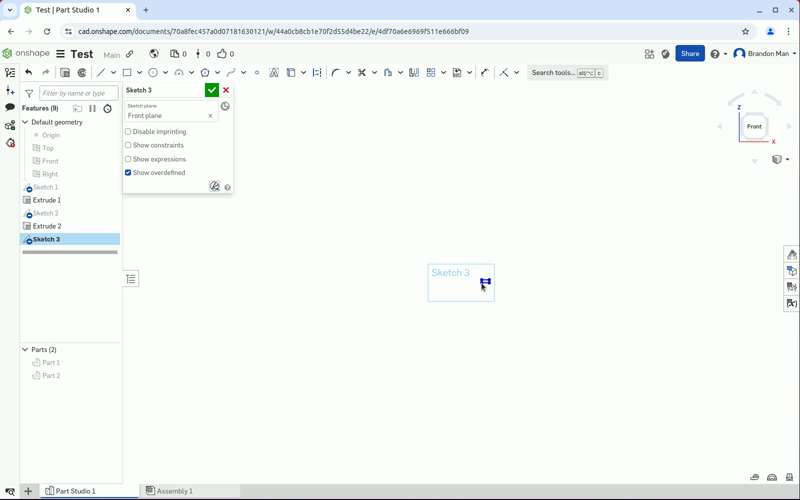
mouse_move(488, 282)
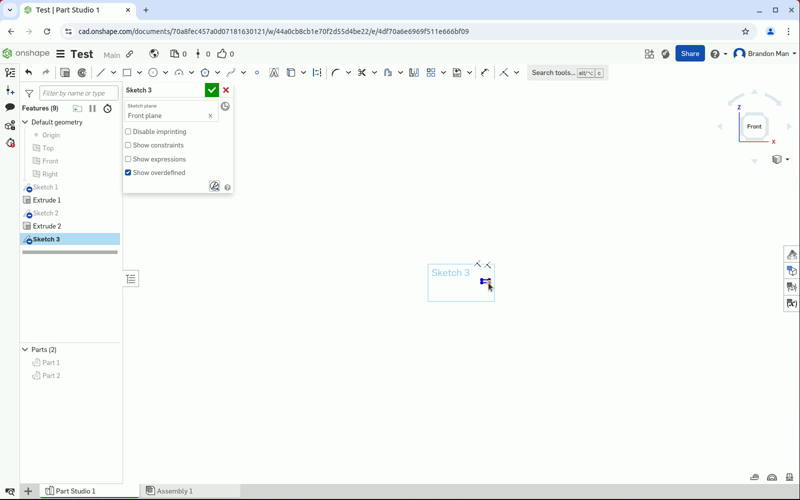
scroll(6)
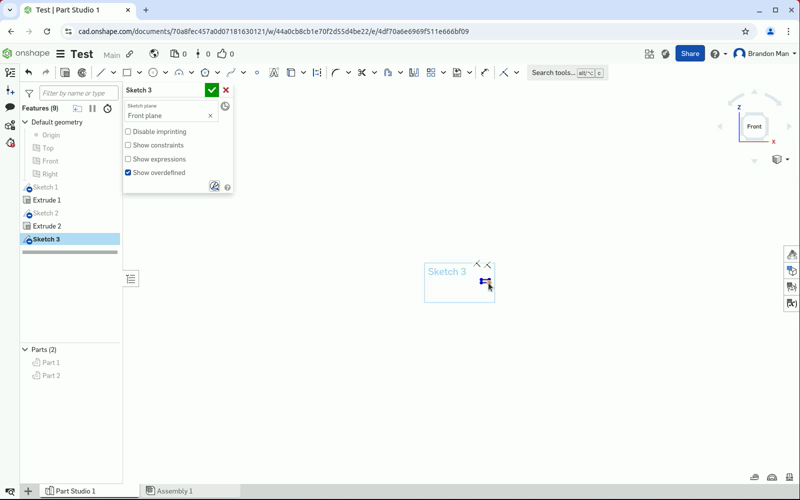
scroll(6)
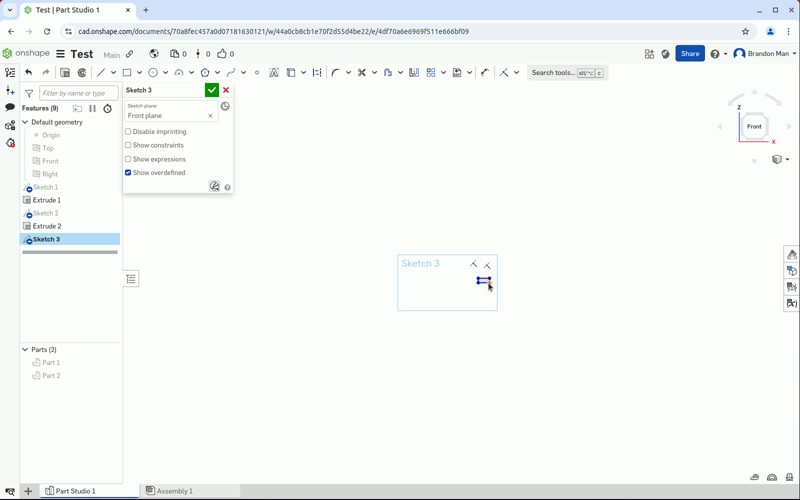
scroll(6)
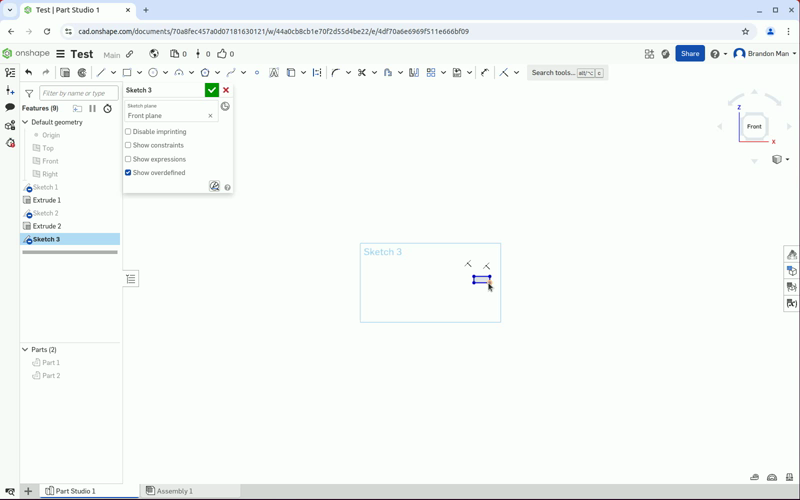
scroll(6)
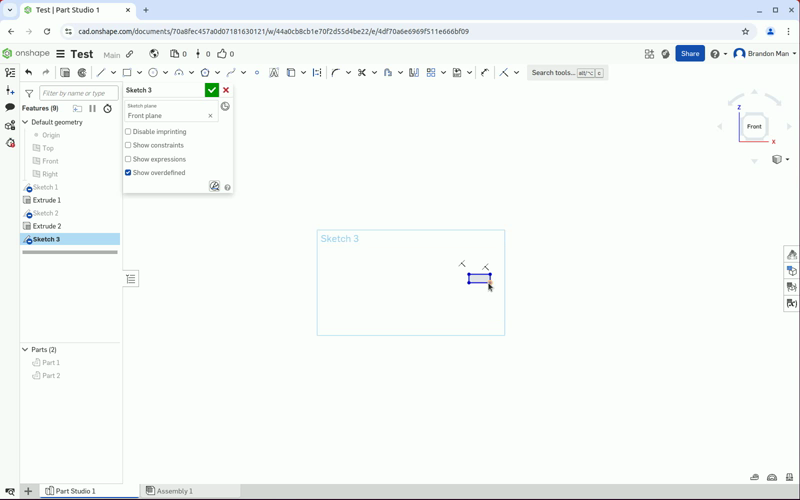
scroll(6)
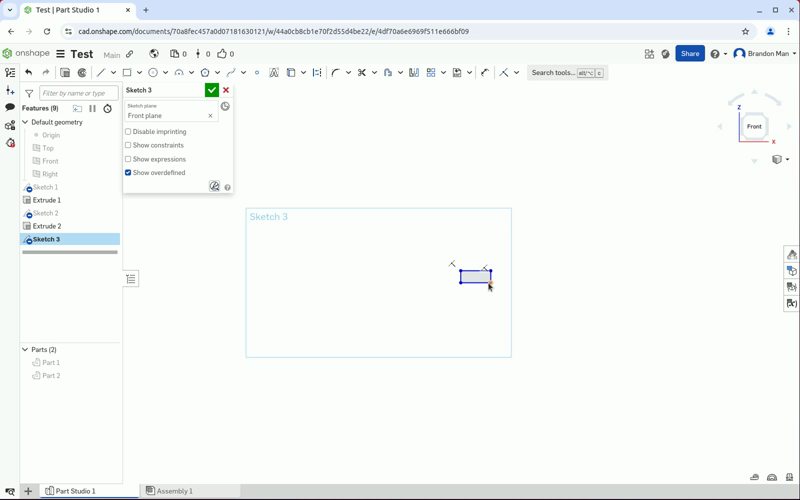
scroll(6)
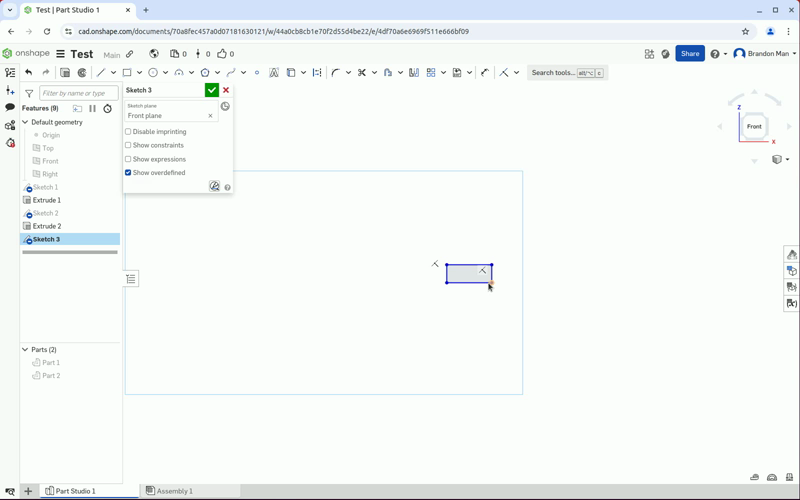
scroll(6)
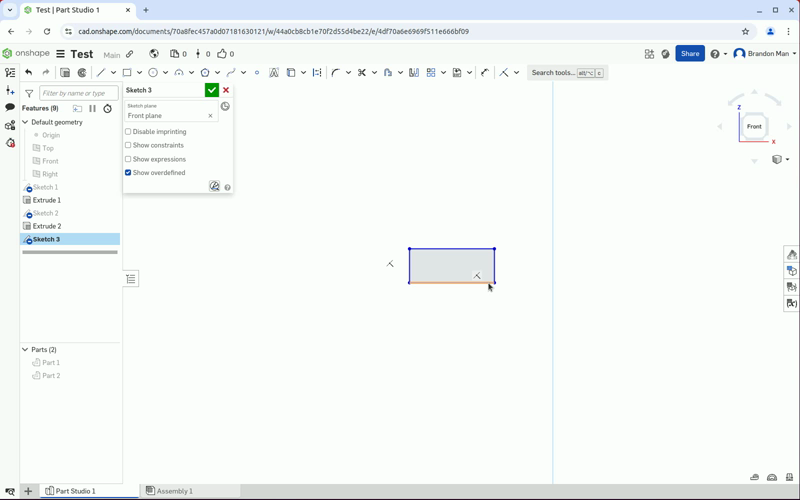
click(488, 282)
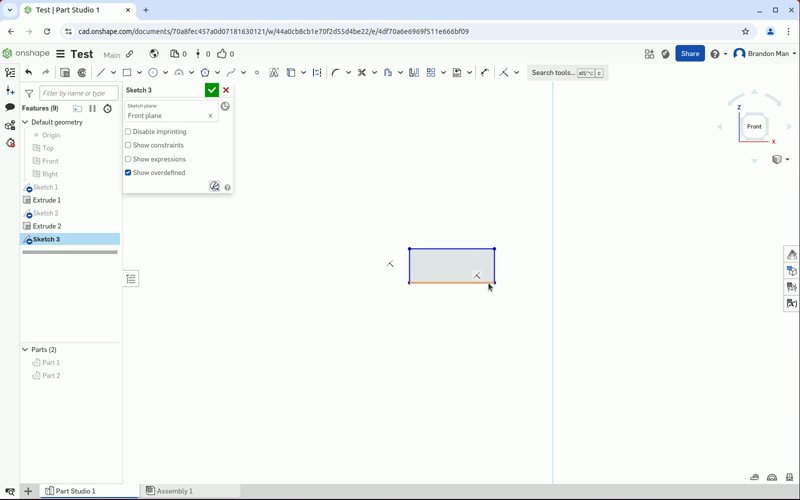
scroll(-6)
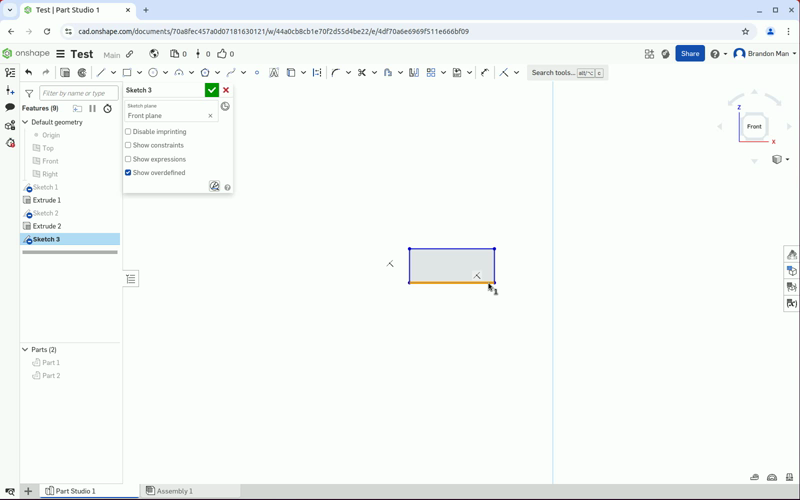
scroll(-6)
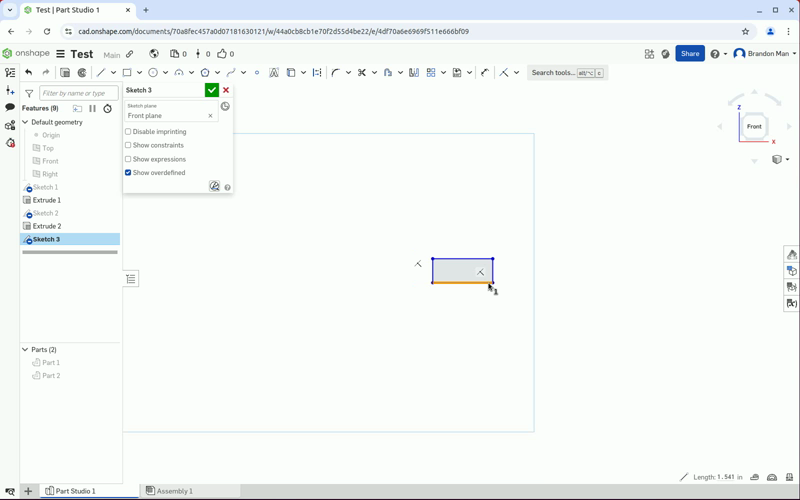
scroll(-6)
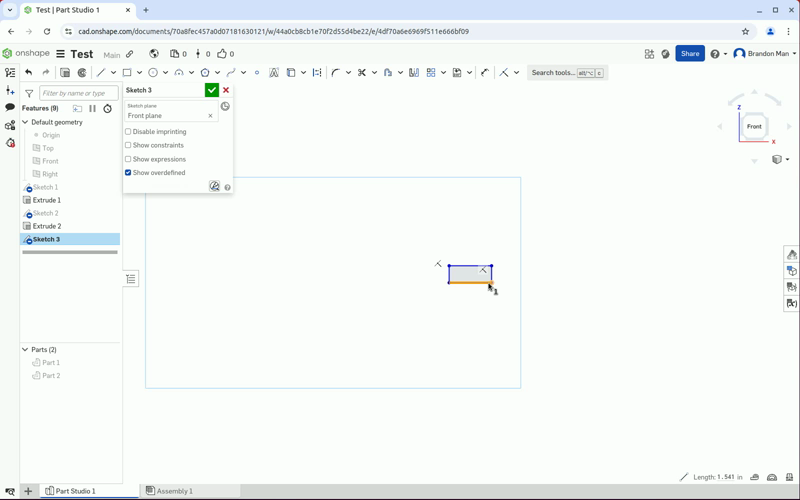
scroll(-6)
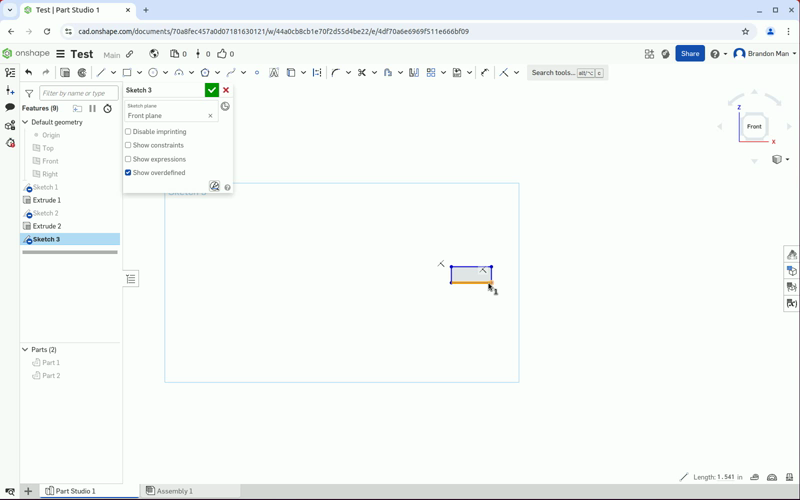
scroll(-6)
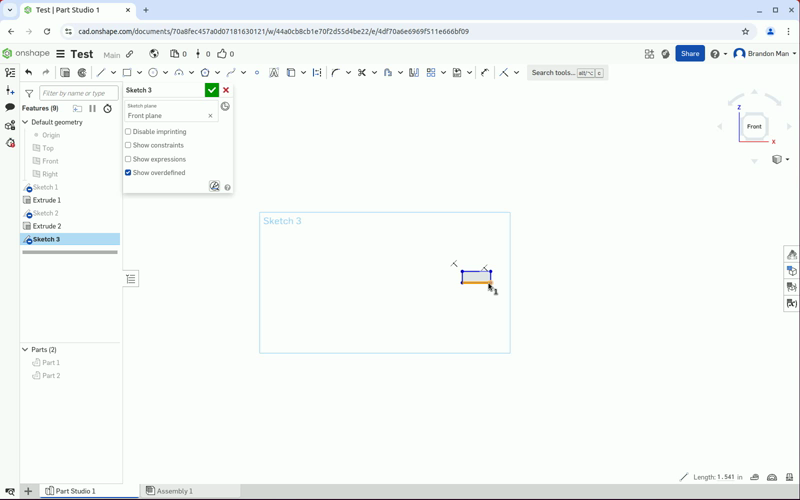
scroll(-6)
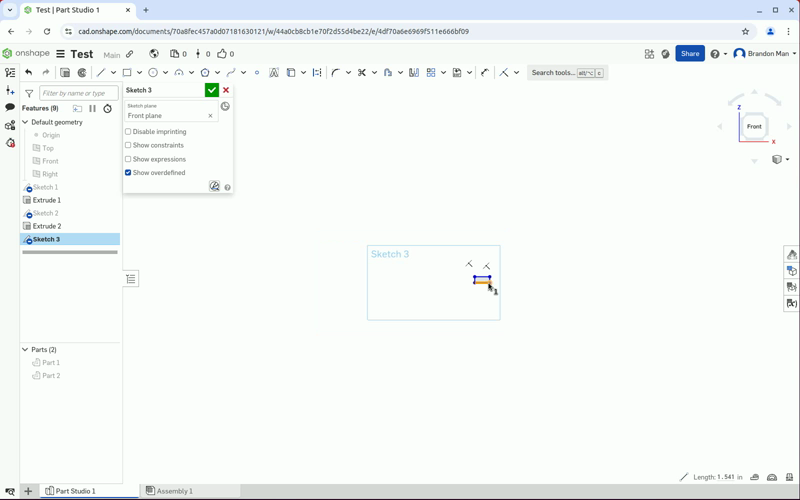
scroll(-6)
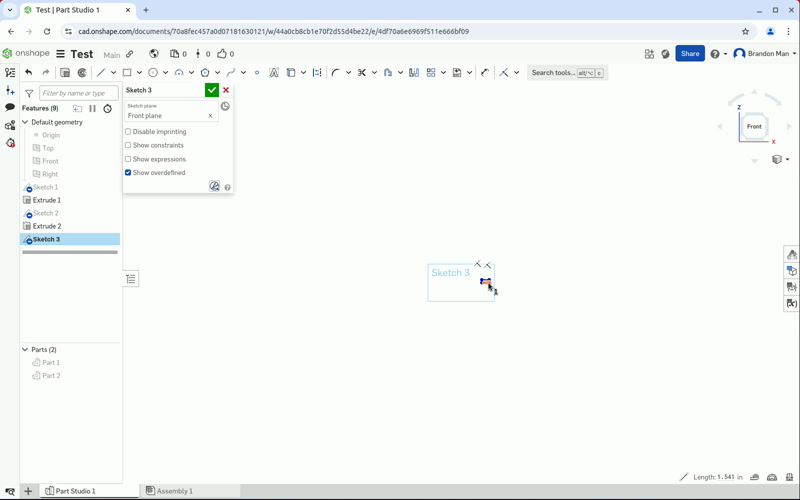
mouse_move(73, 352)
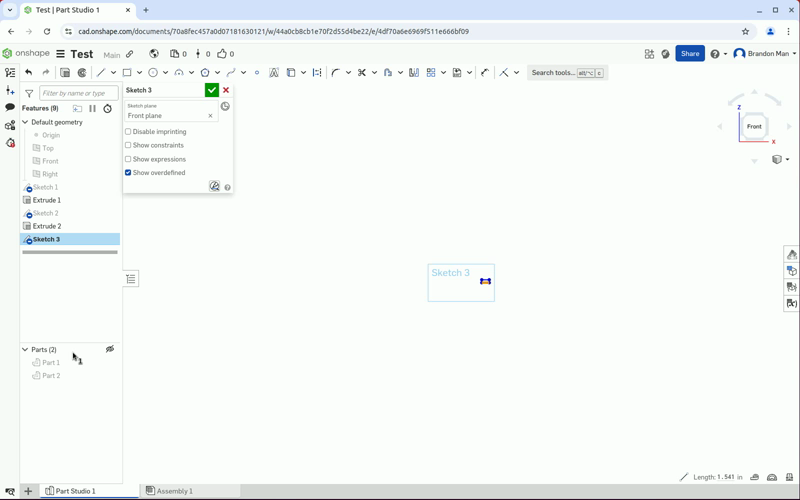
key(shift+y)
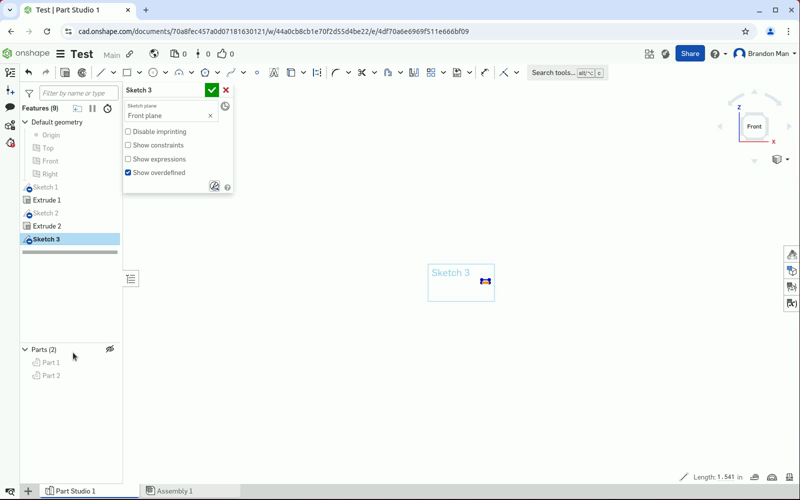
key(shift+e)
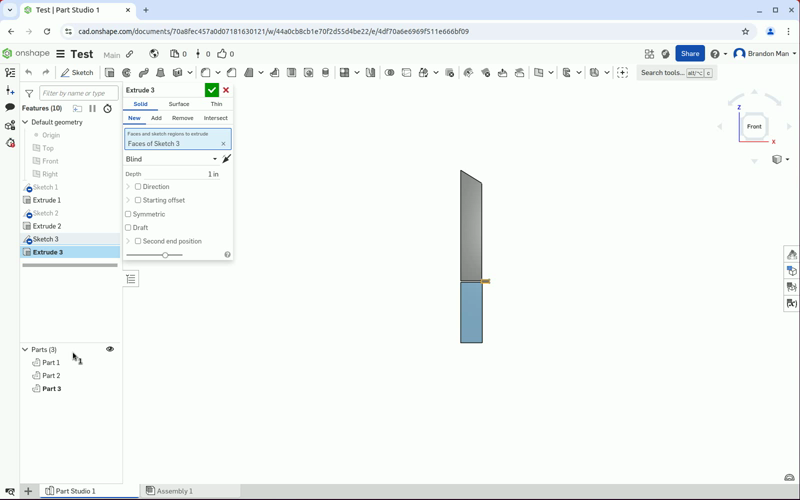
mouse_move(143, 106)
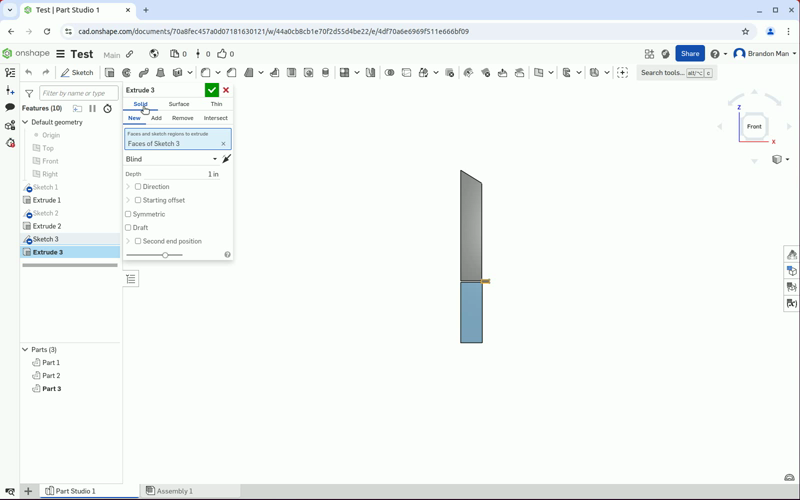
click(143, 106)
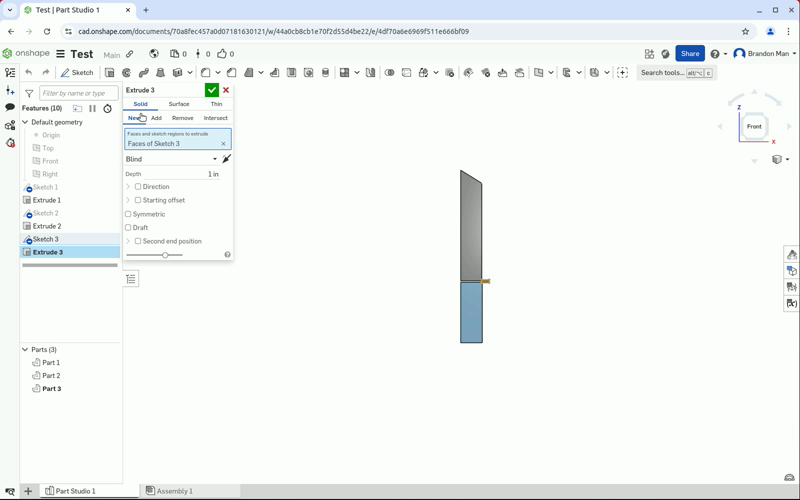
mouse_move(137, 120)
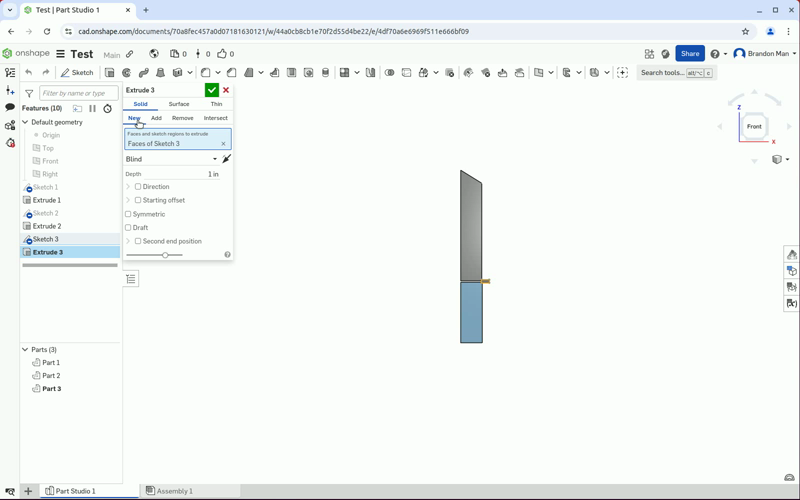
click(137, 120)
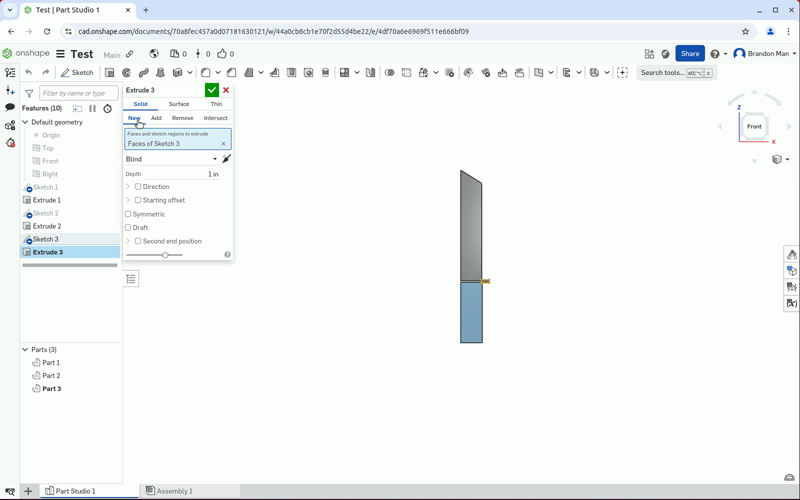
key(tab, 4)
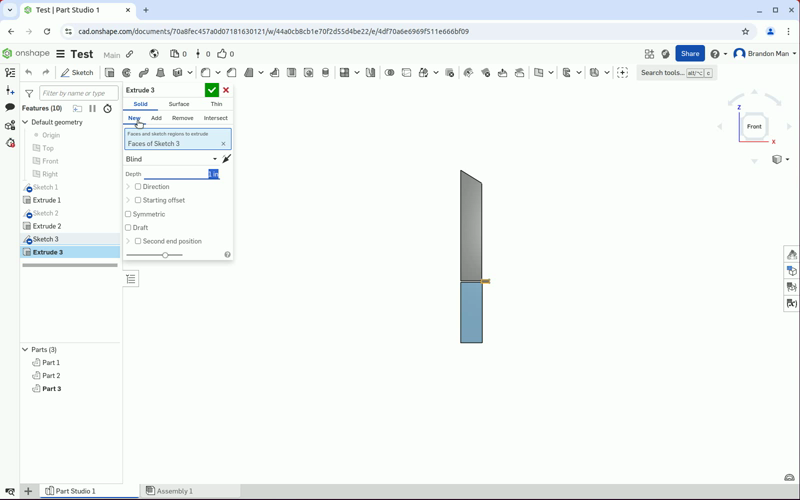
text(1.926)
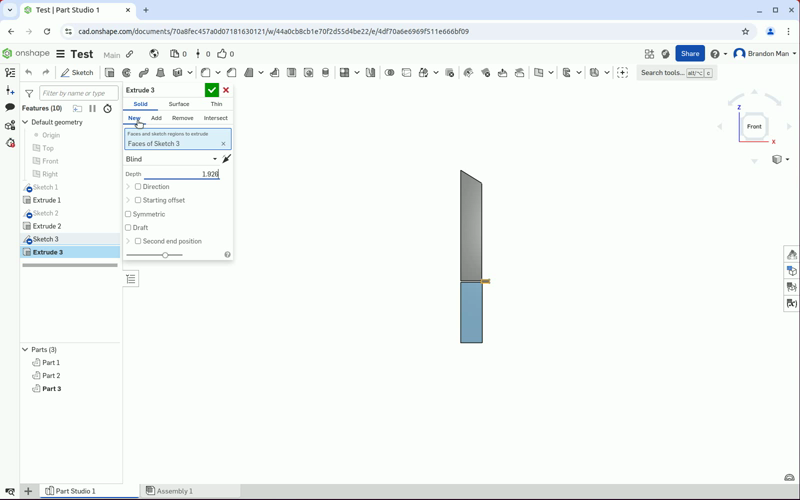
key(tab, 3)
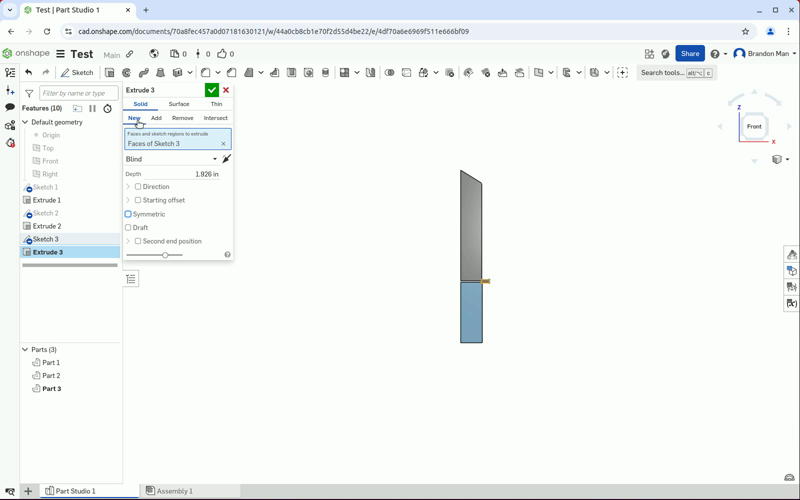
key(space)
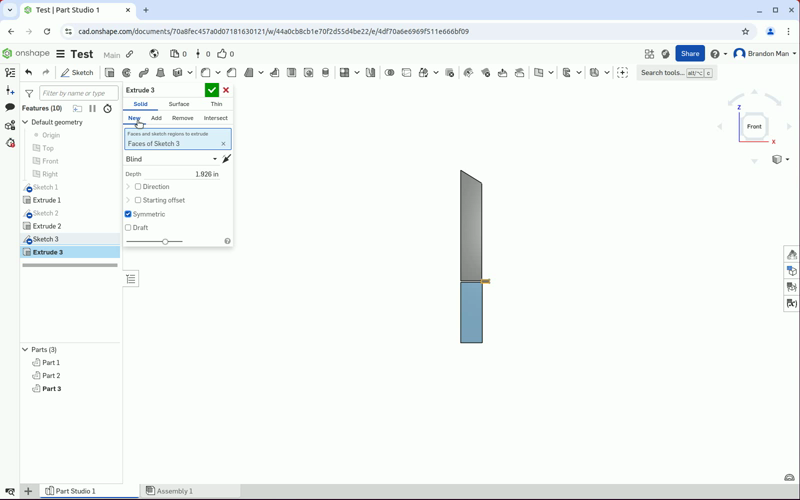
key(enter)
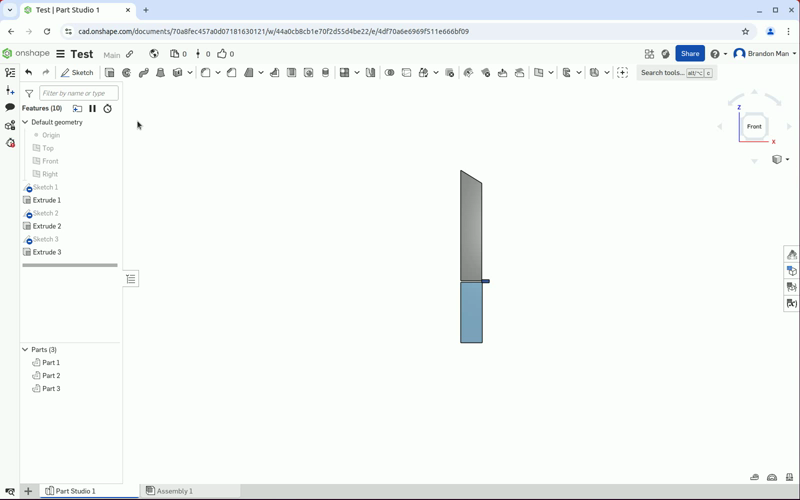
key(shift+h)
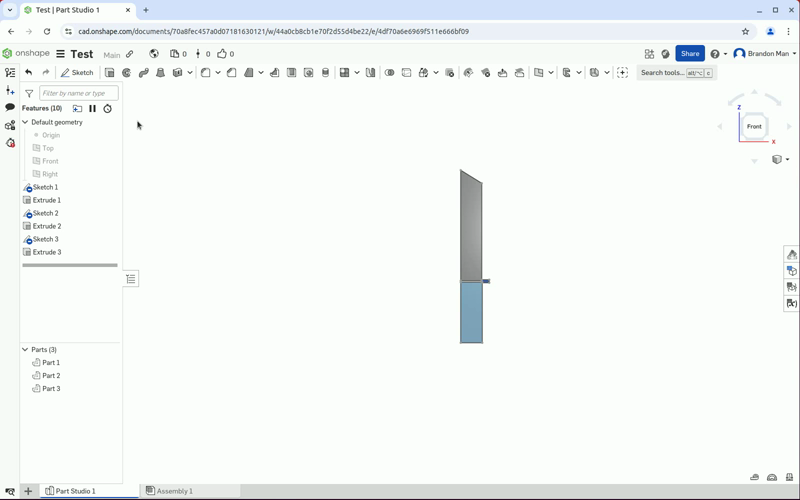
key(shift+h)
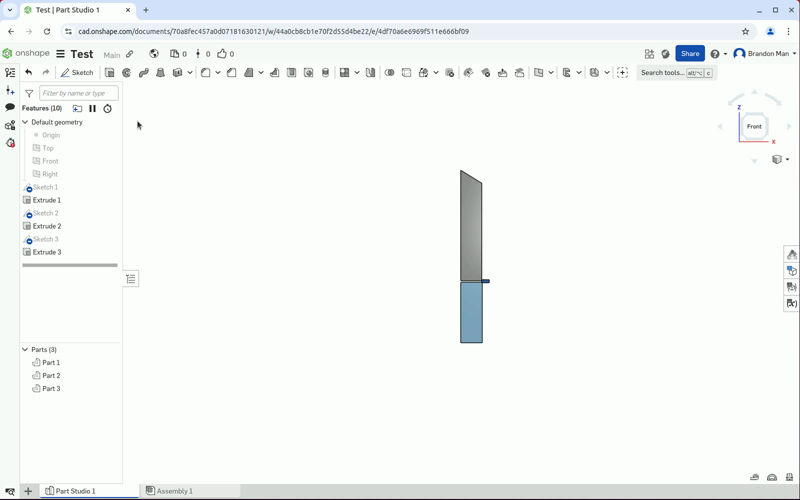
mouse_move(73, 189)
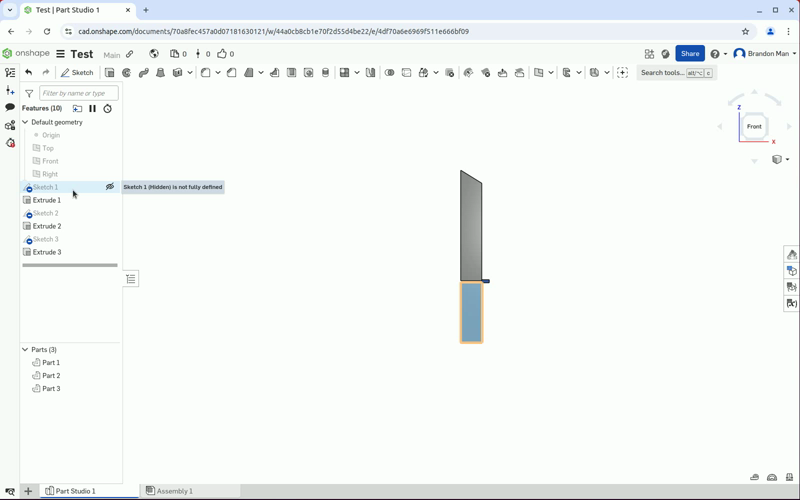
click(73, 189)
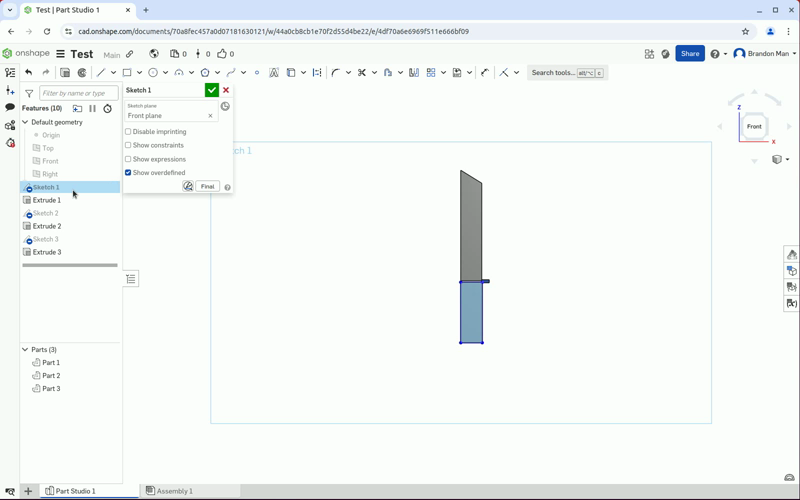
mouse_move(229, 92)
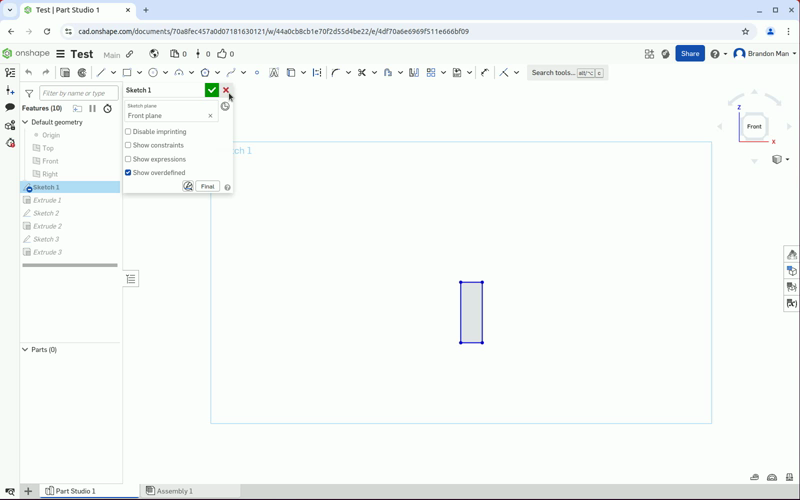
click(229, 92)
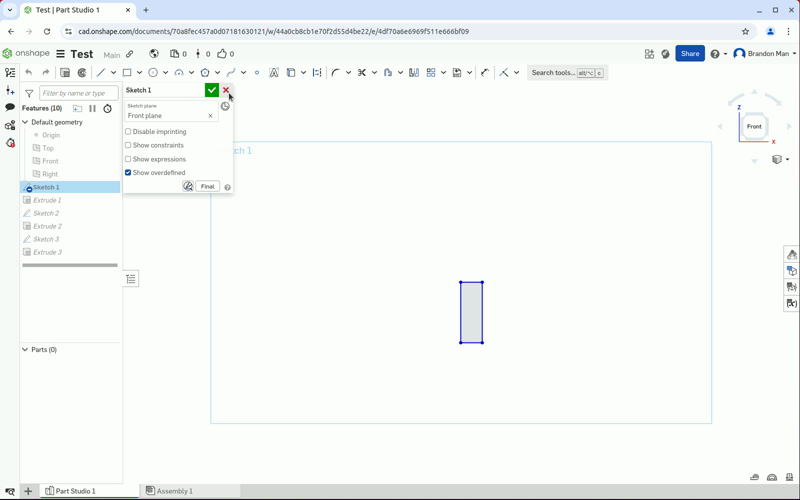
key(shift+s)
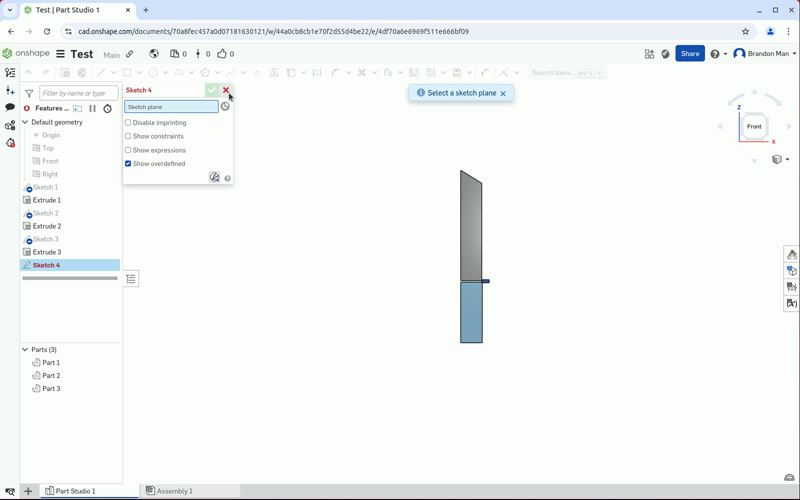
mouse_move(73, 163)
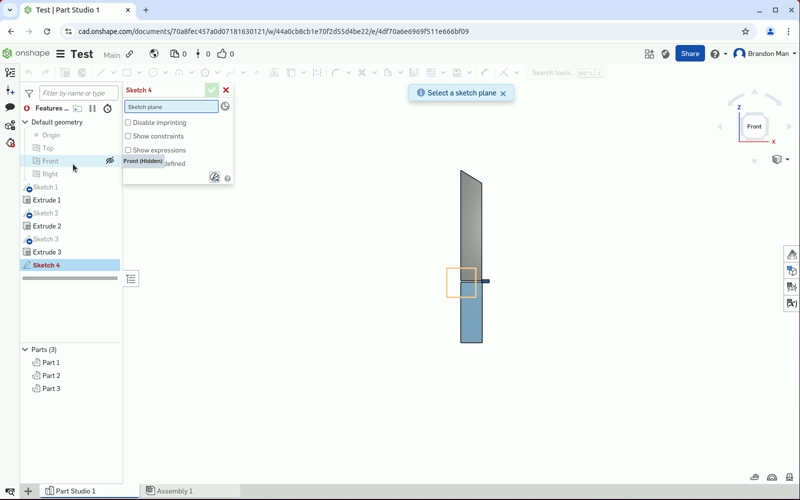
click(73, 163)
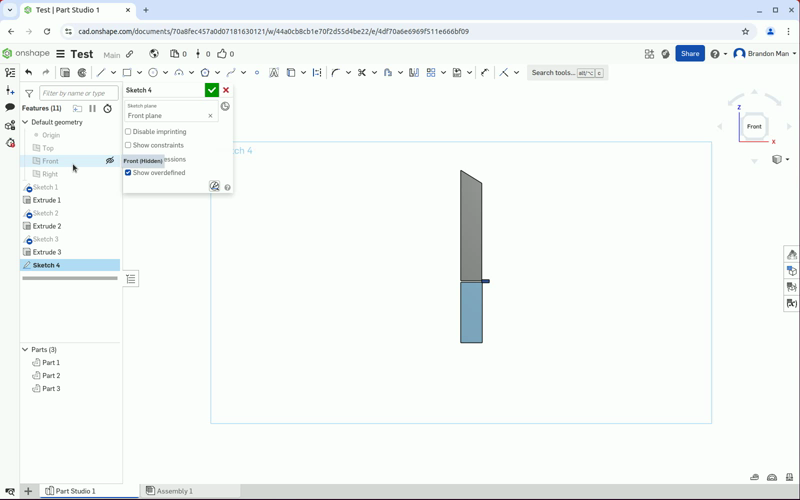
mouse_move(73, 352)
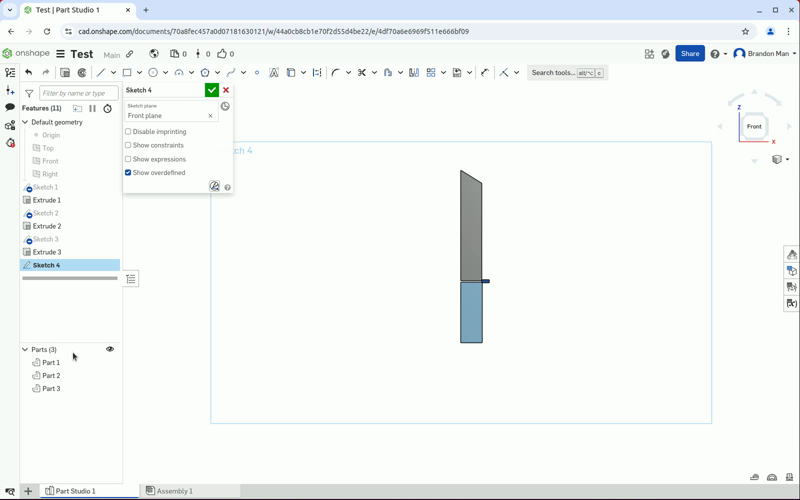
key(y)
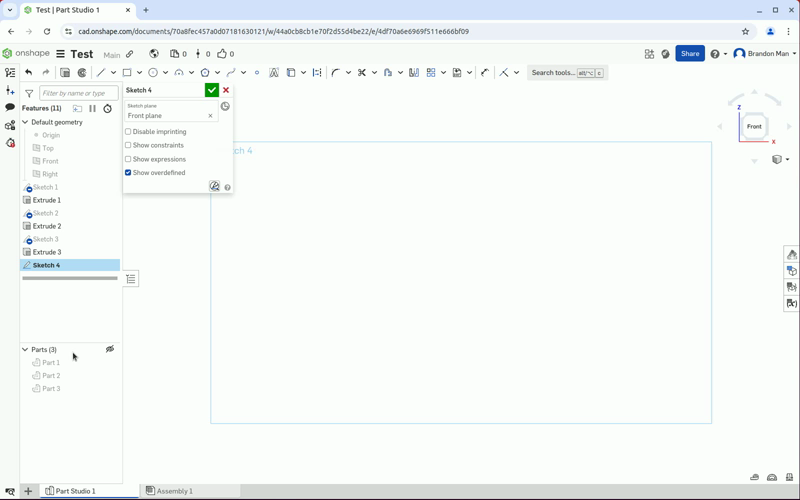
key(l)
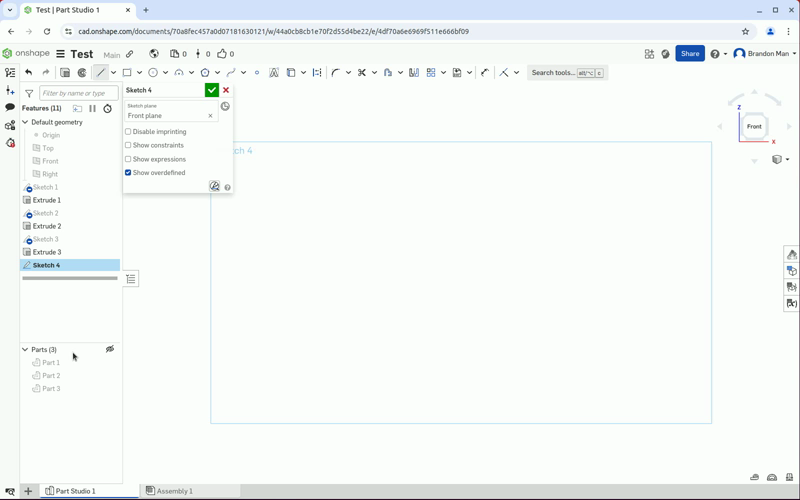
key_down(shift)
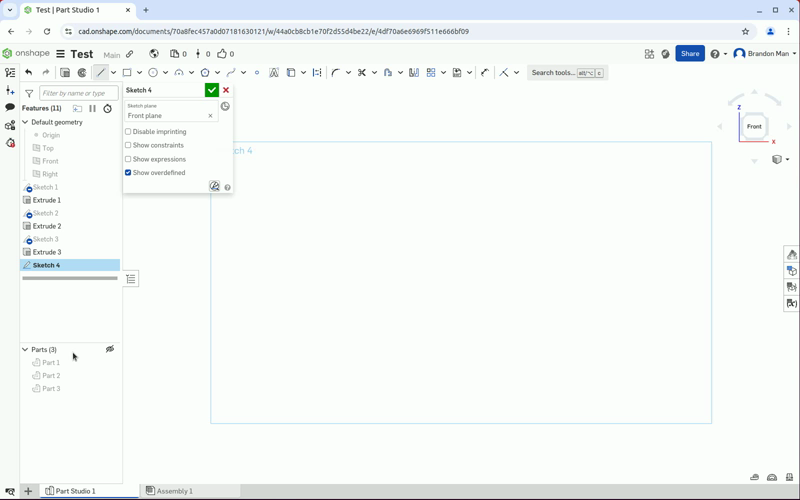
mouse_move(487, 282)
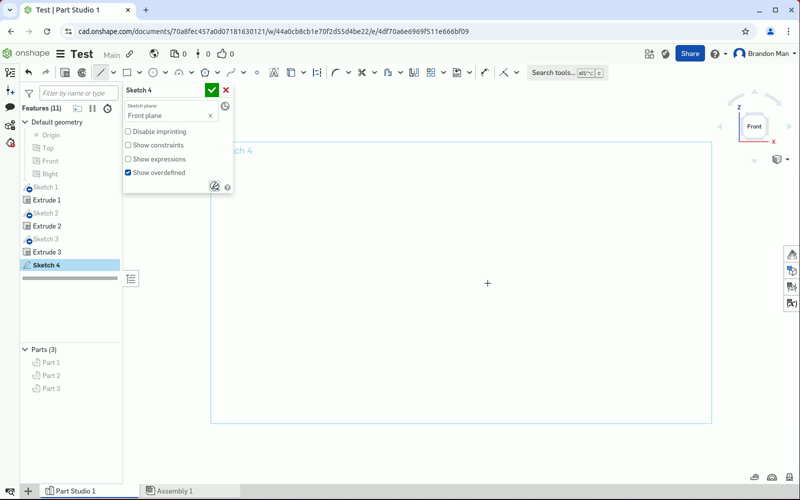
click(487, 282)
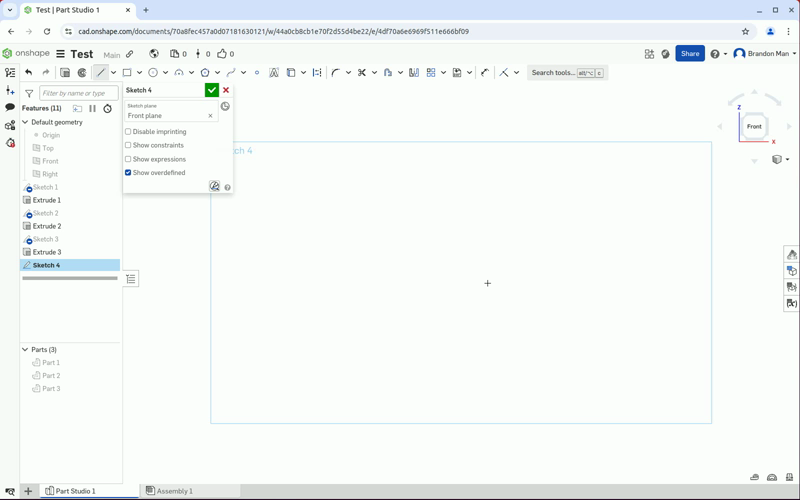
key_up(shift)
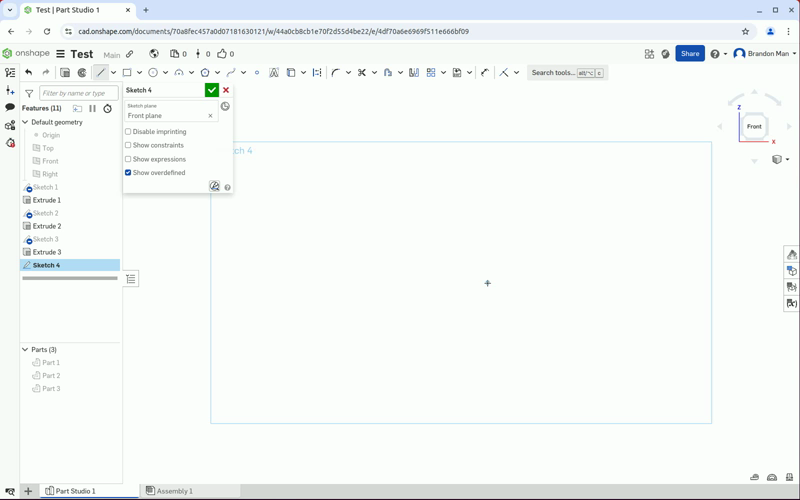
key_down(shift)
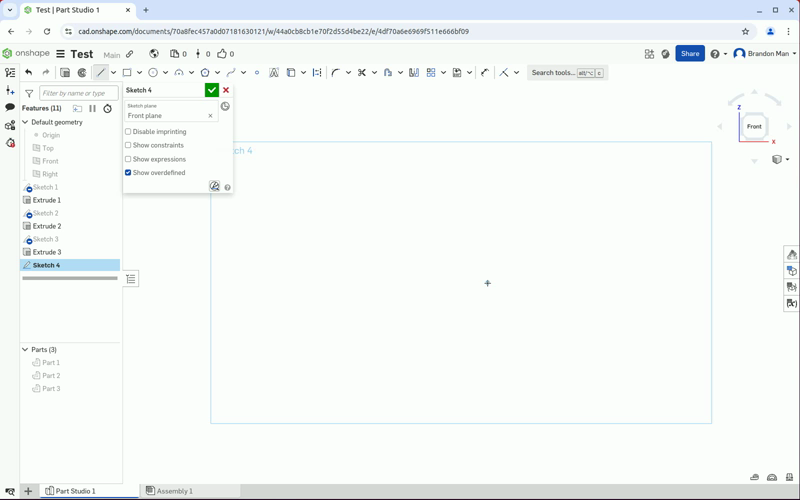
mouse_move(517, 282)
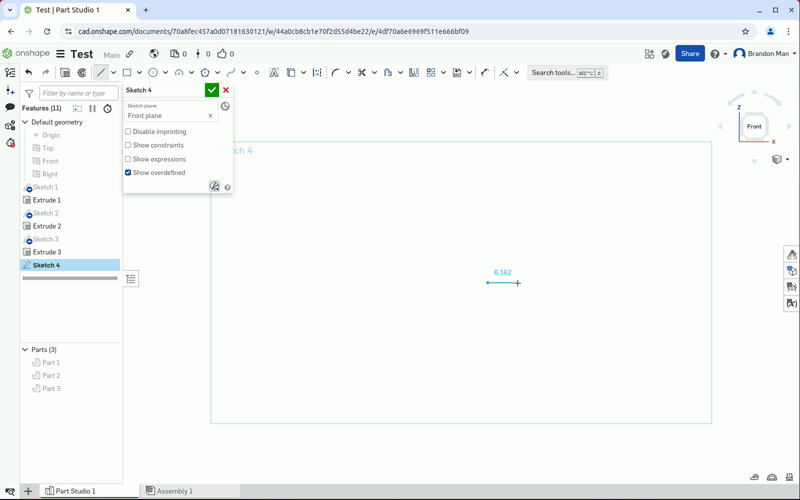
mouse_move(494, 282)
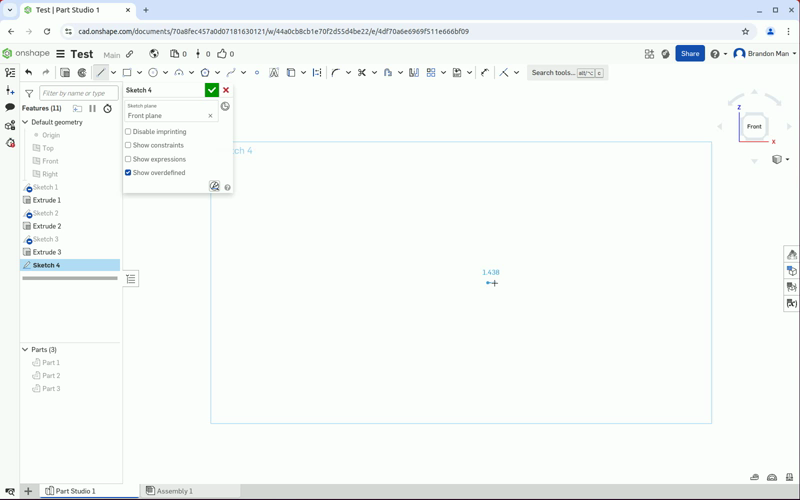
scroll(6)
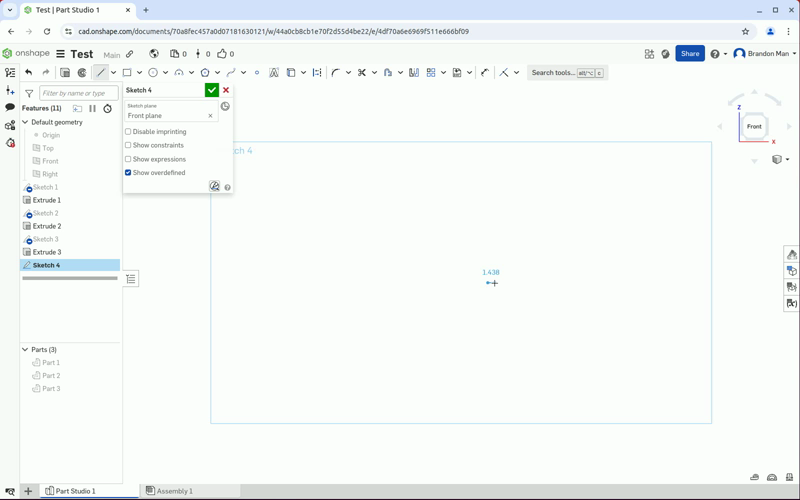
scroll(6)
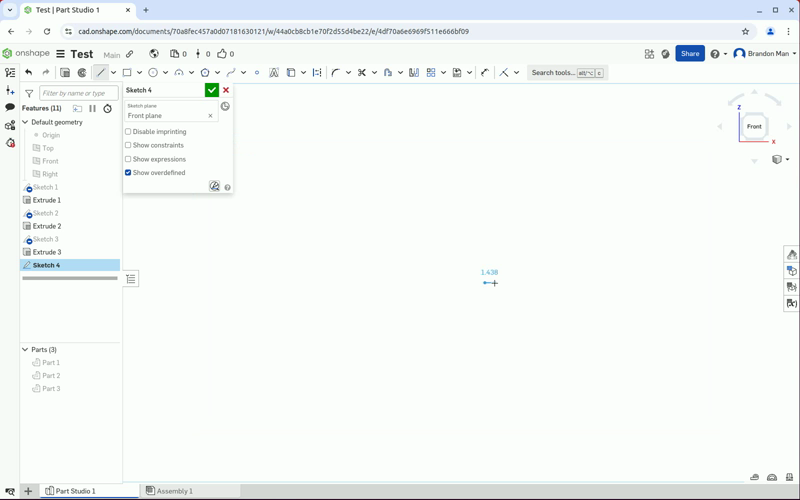
scroll(6)
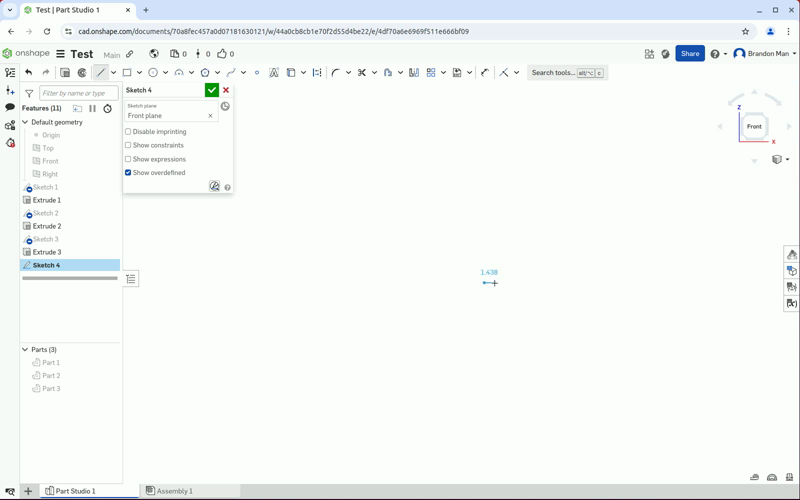
scroll(6)
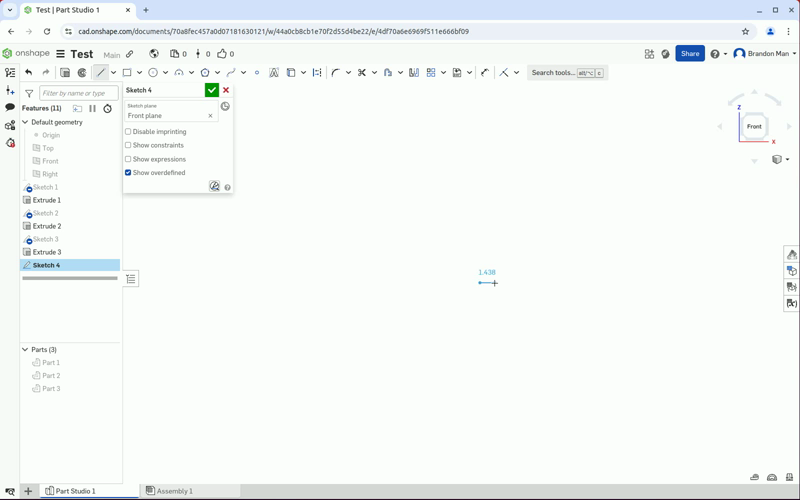
scroll(6)
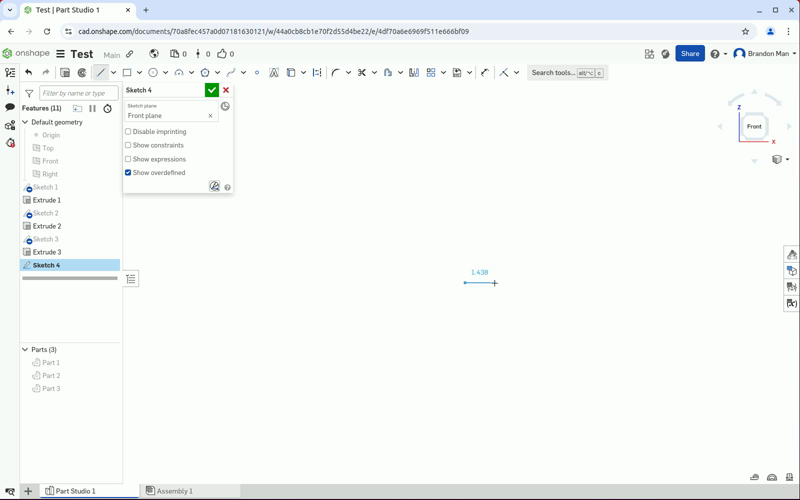
scroll(6)
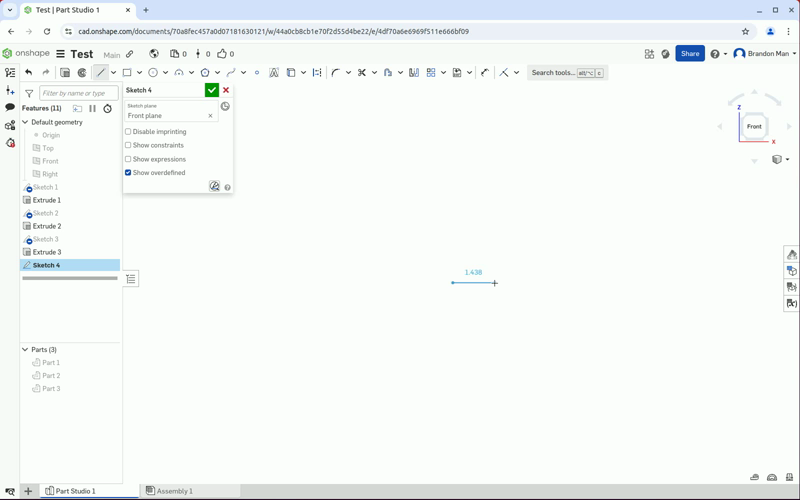
scroll(6)
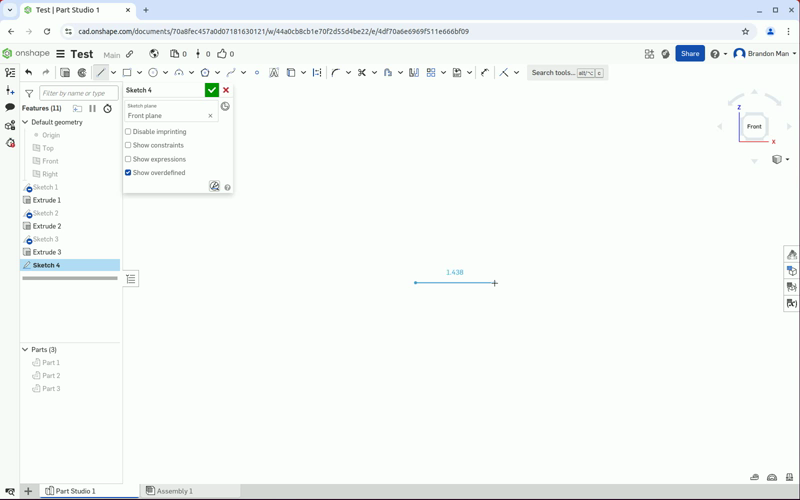
click(494, 282)
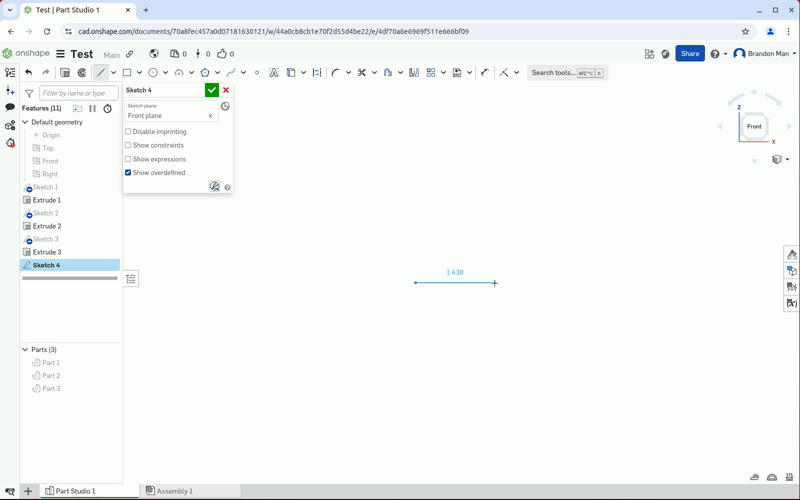
scroll(-6)
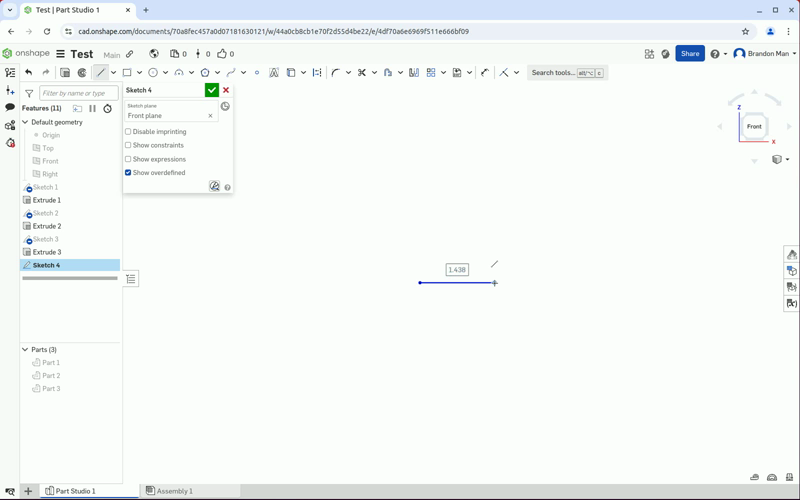
scroll(-6)
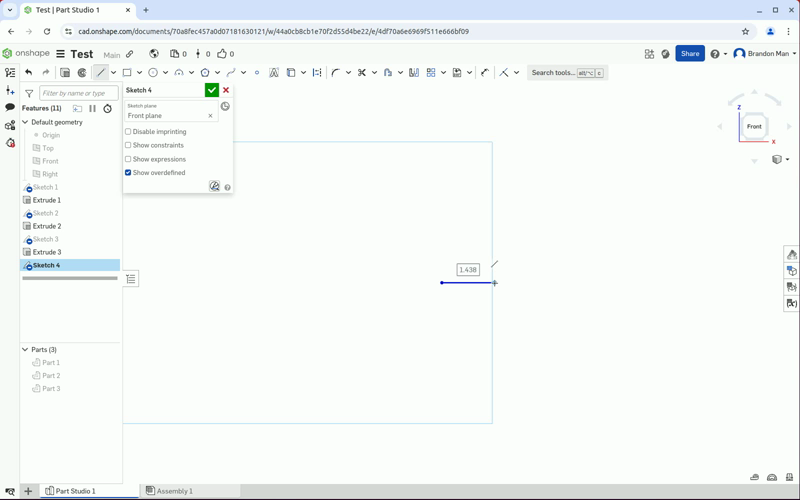
scroll(-6)
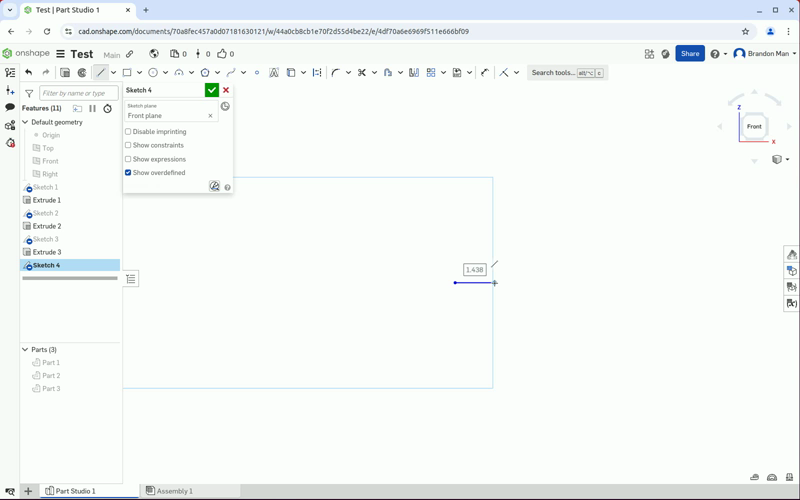
scroll(-6)
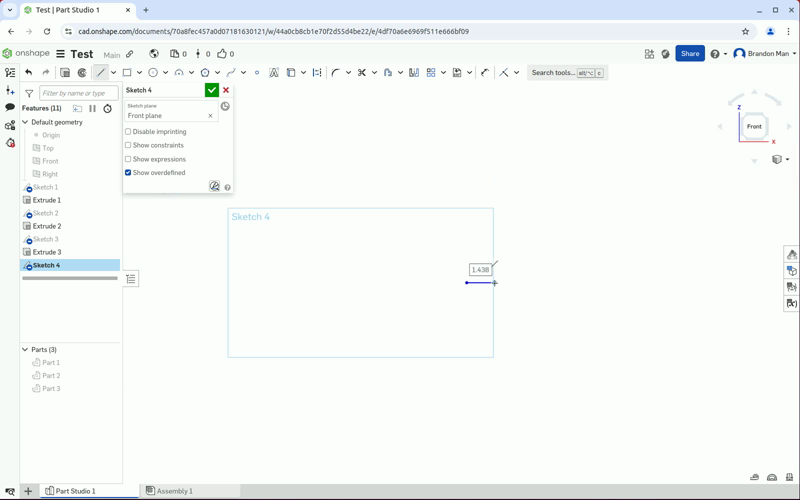
scroll(-6)
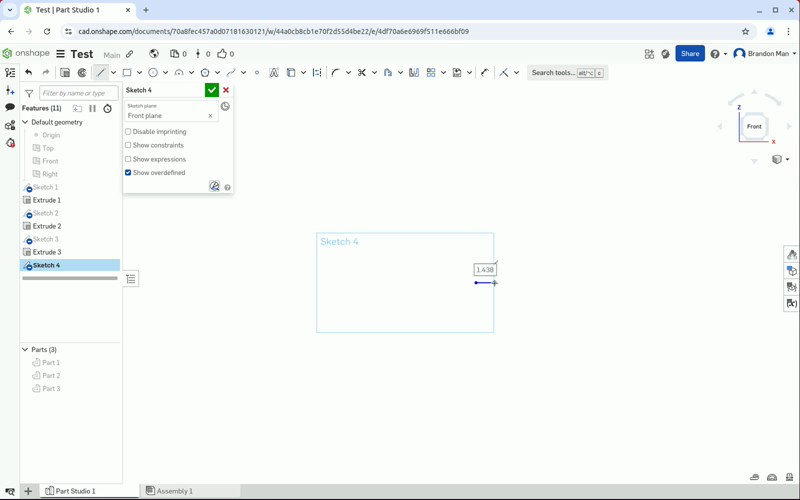
scroll(-6)
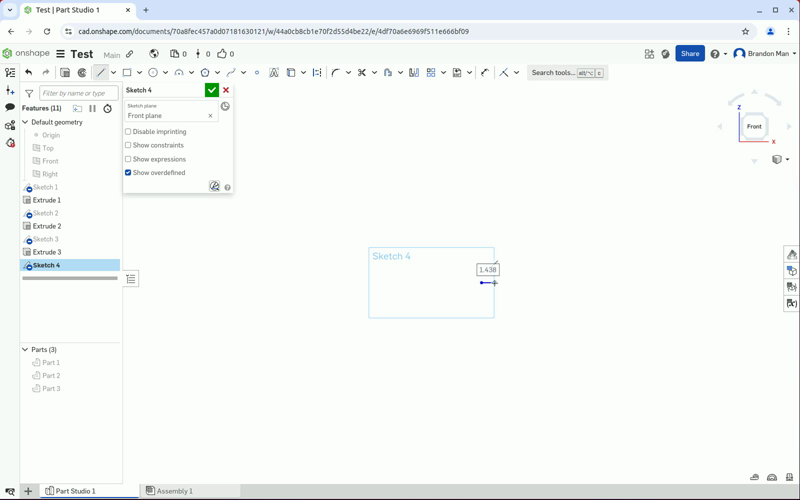
scroll(-6)
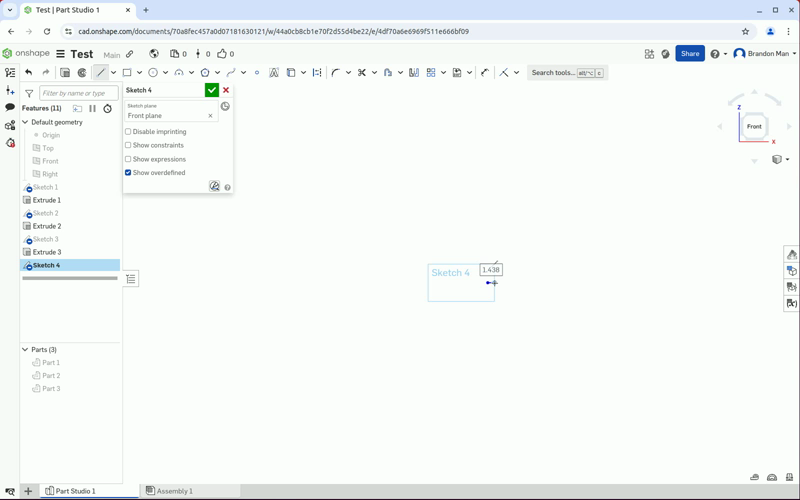
key_up(shift)
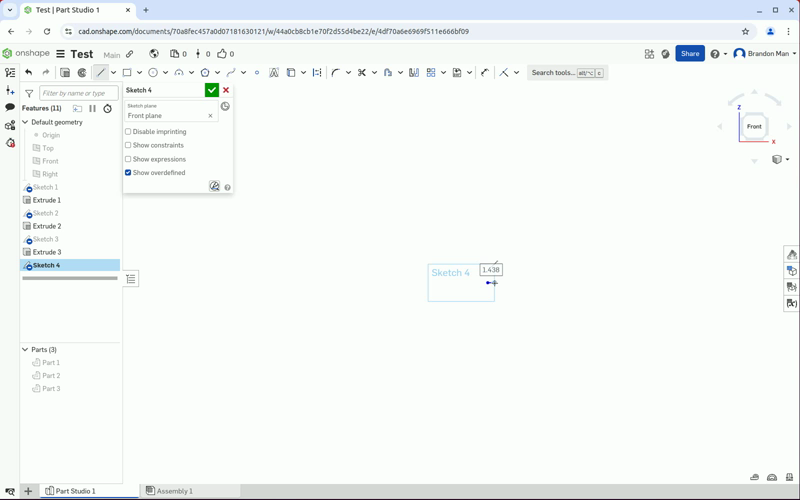
key_down(shift)
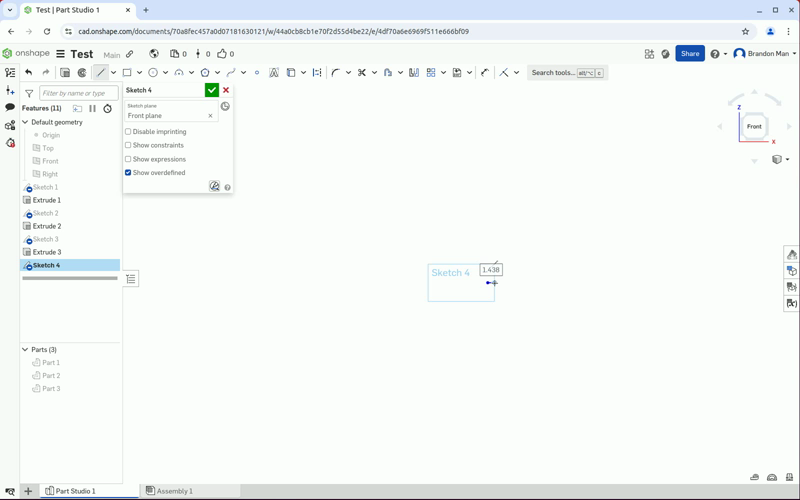
mouse_move(524, 282)
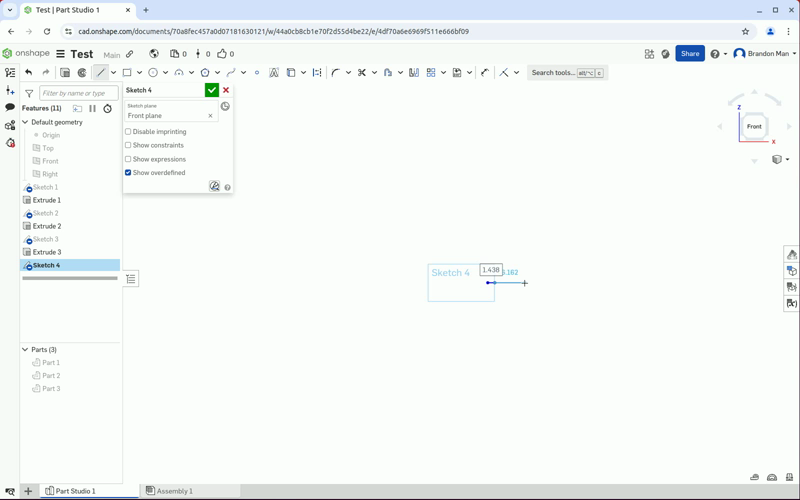
mouse_move(494, 279)
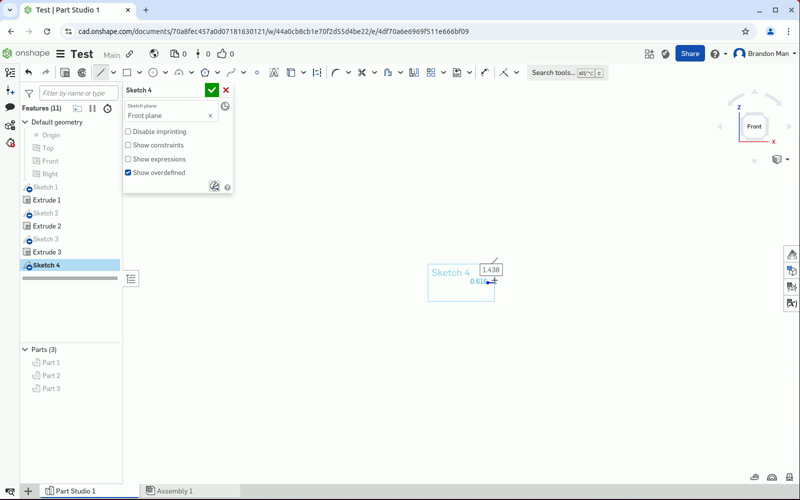
scroll(6)
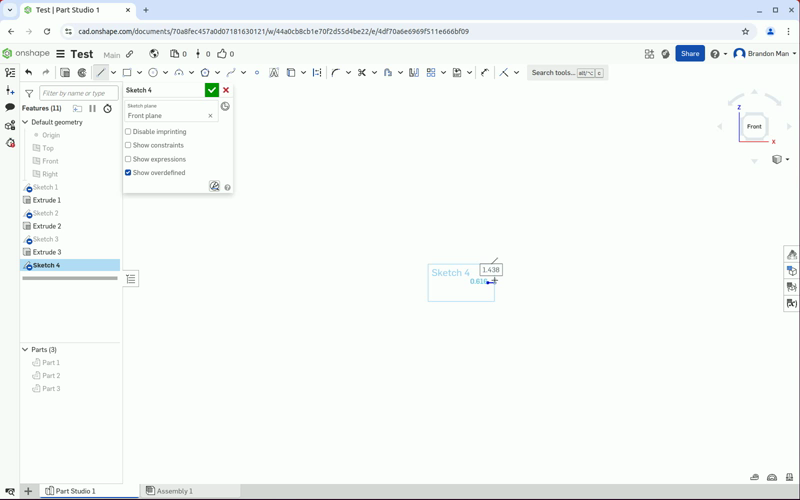
scroll(6)
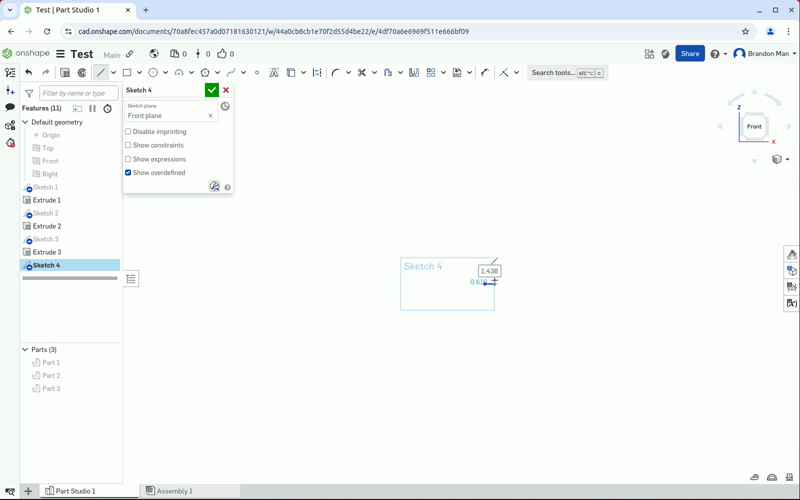
scroll(6)
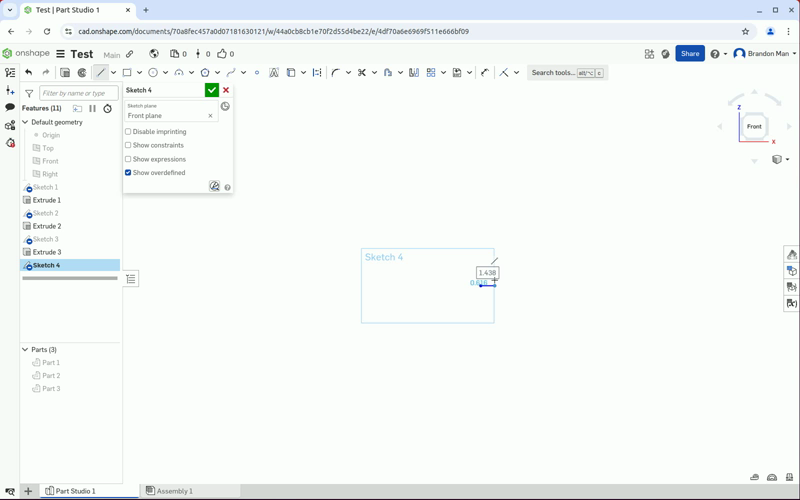
scroll(6)
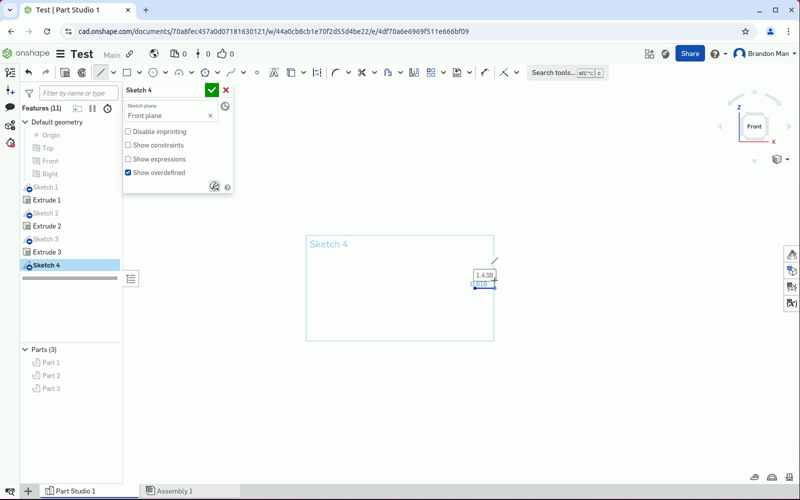
scroll(6)
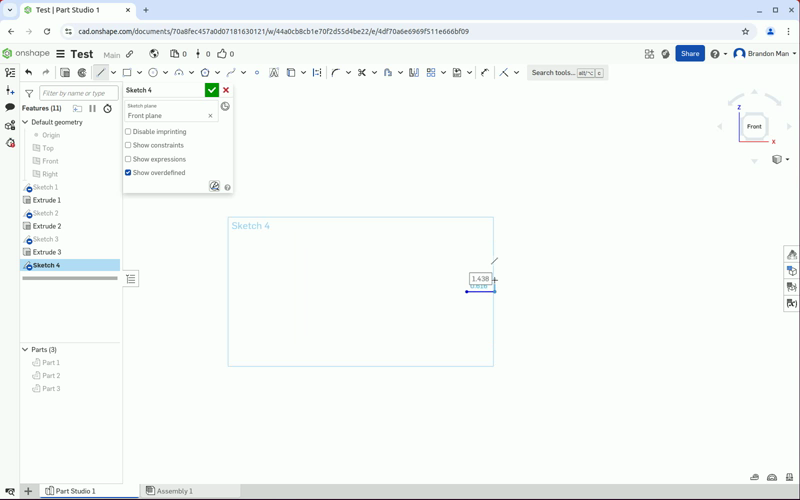
scroll(6)
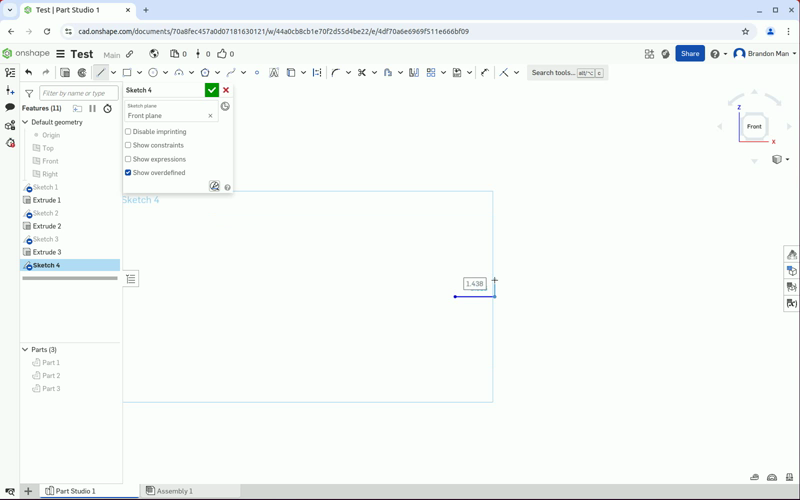
scroll(6)
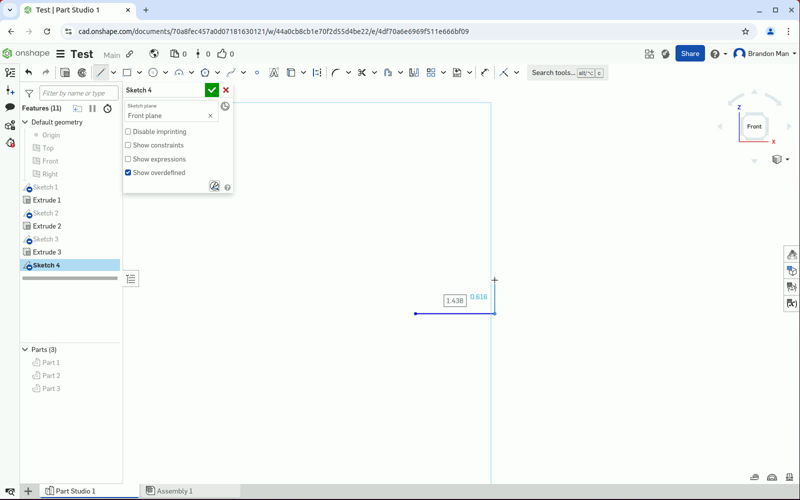
click(494, 279)
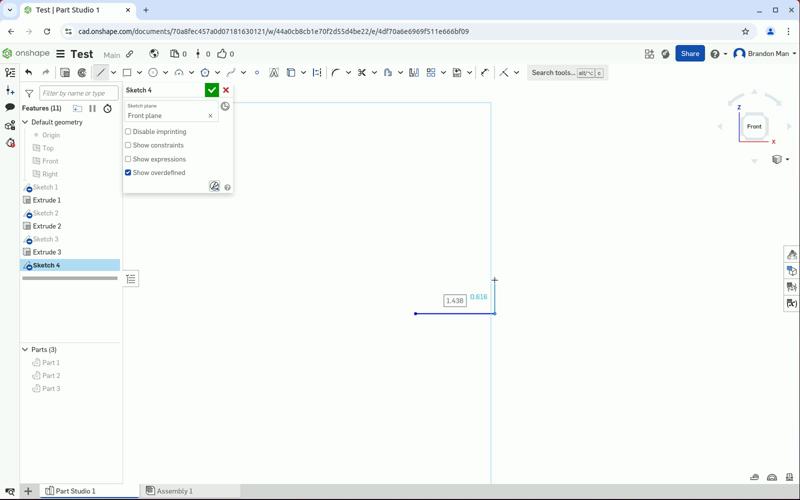
scroll(-6)
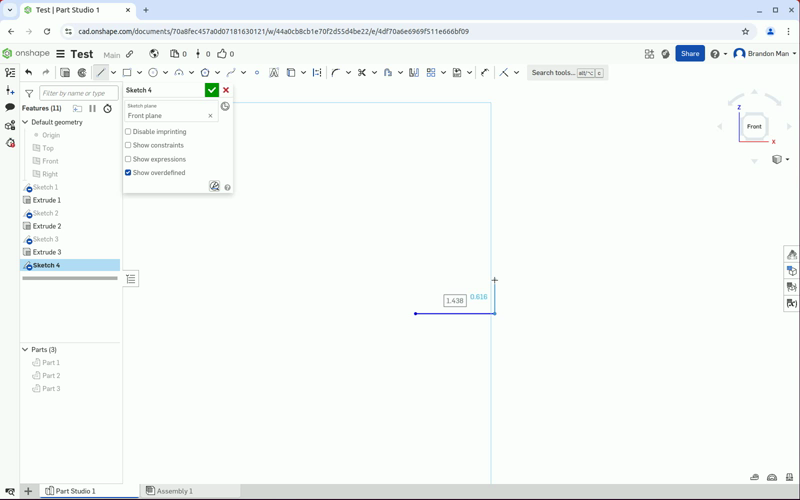
scroll(-6)
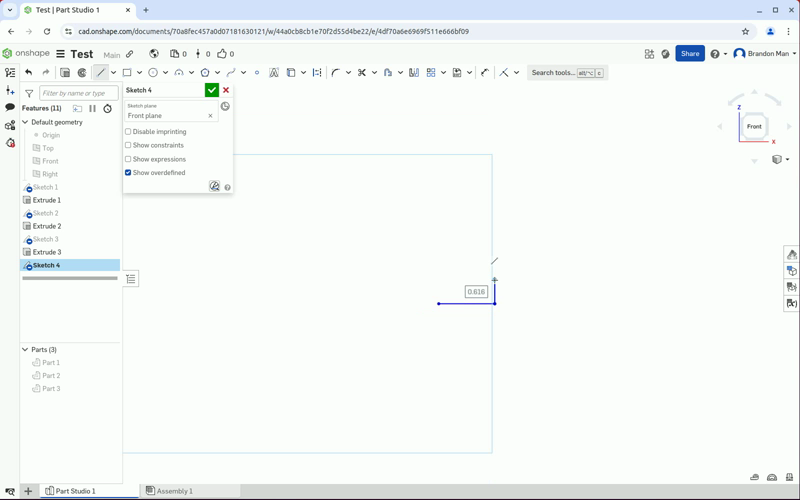
scroll(-6)
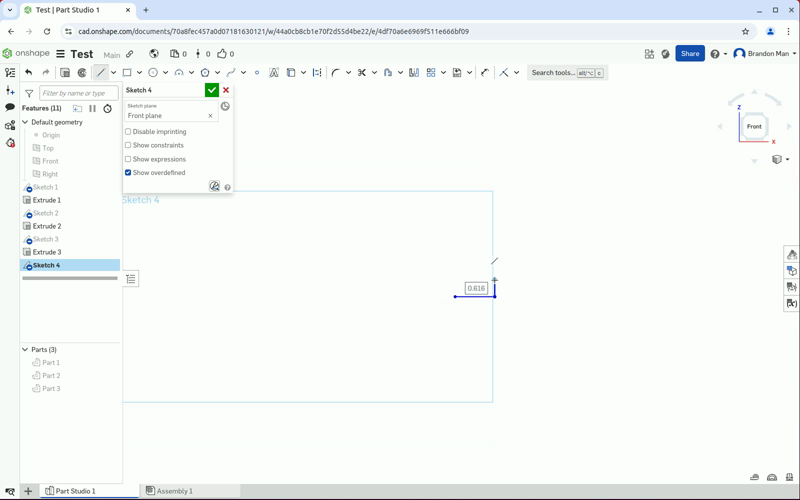
scroll(-6)
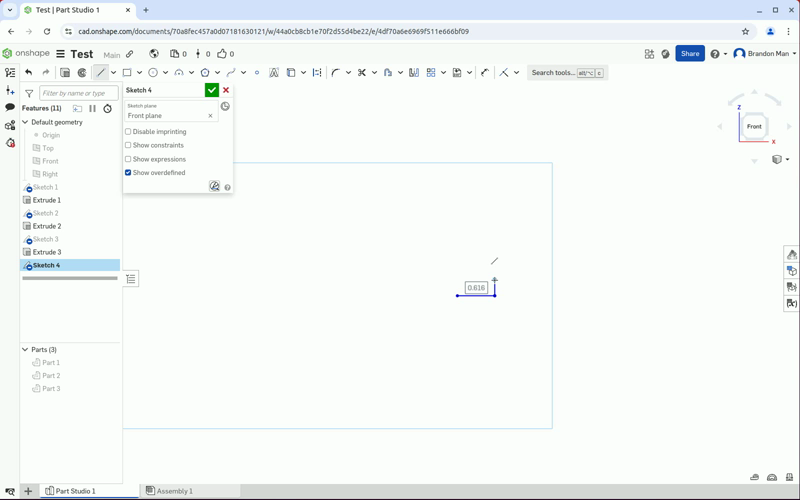
scroll(-6)
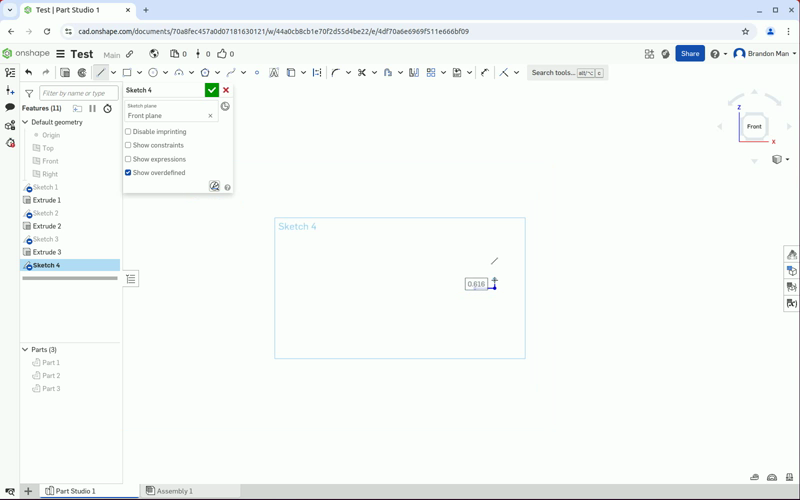
scroll(-6)
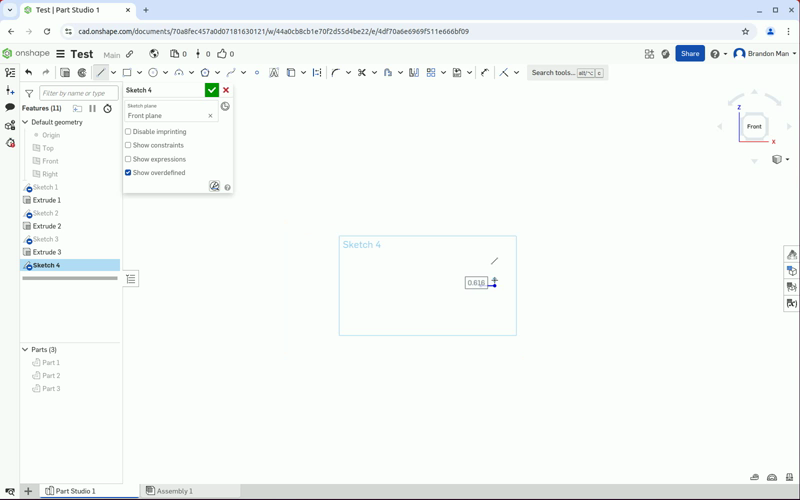
scroll(-6)
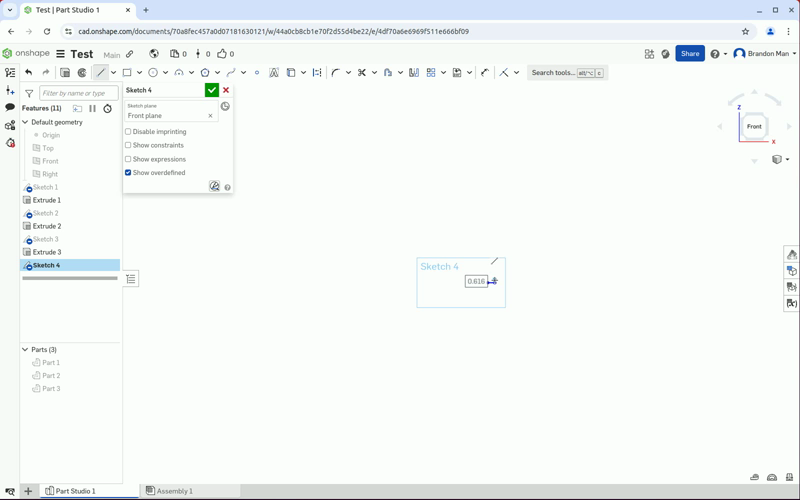
key_up(shift)
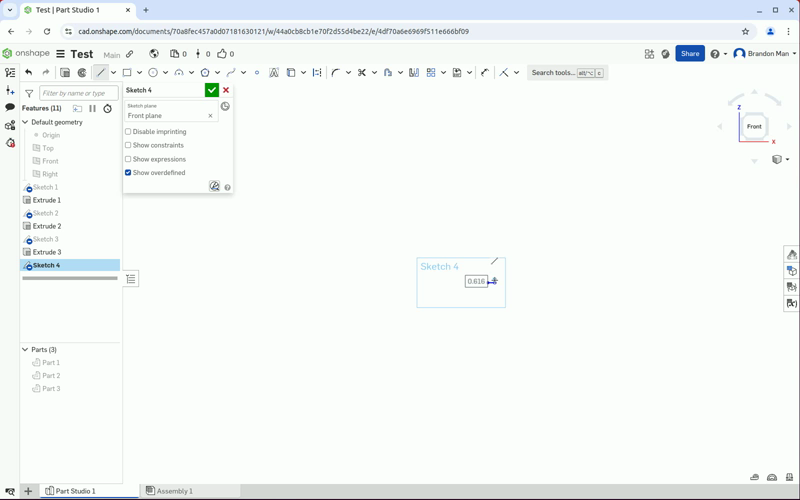
key_down(shift)
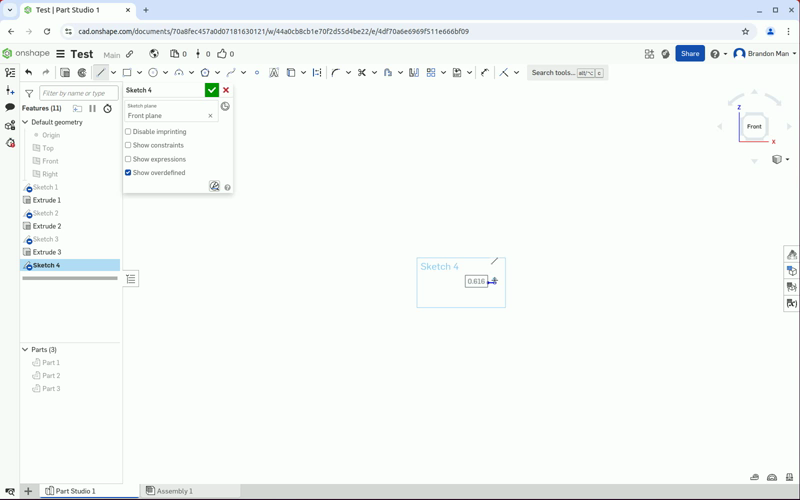
mouse_move(524, 279)
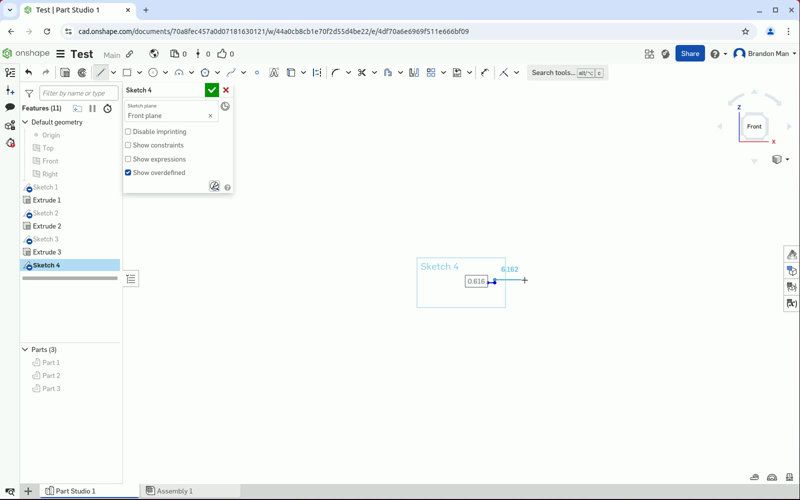
mouse_move(487, 279)
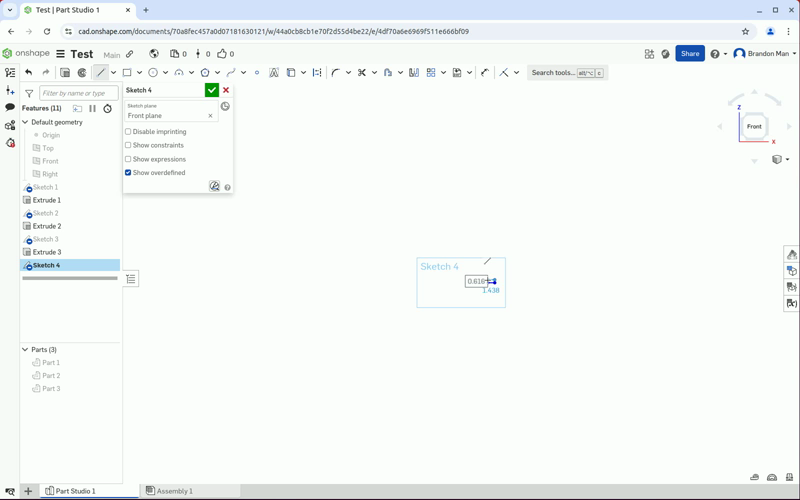
scroll(6)
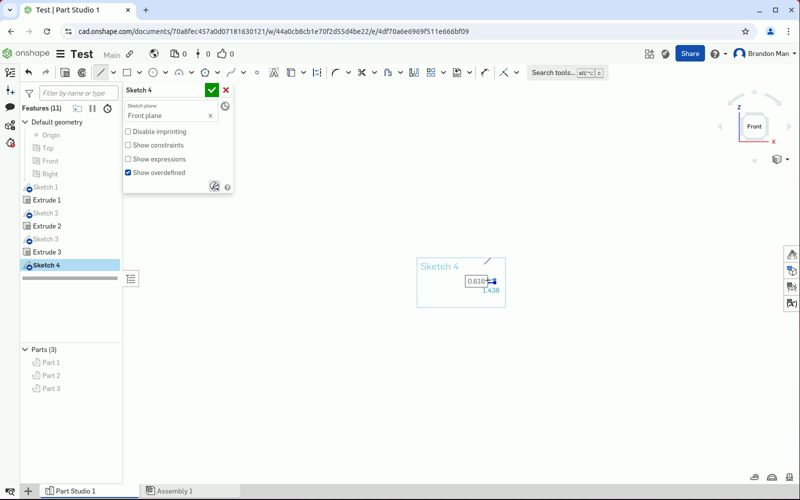
scroll(6)
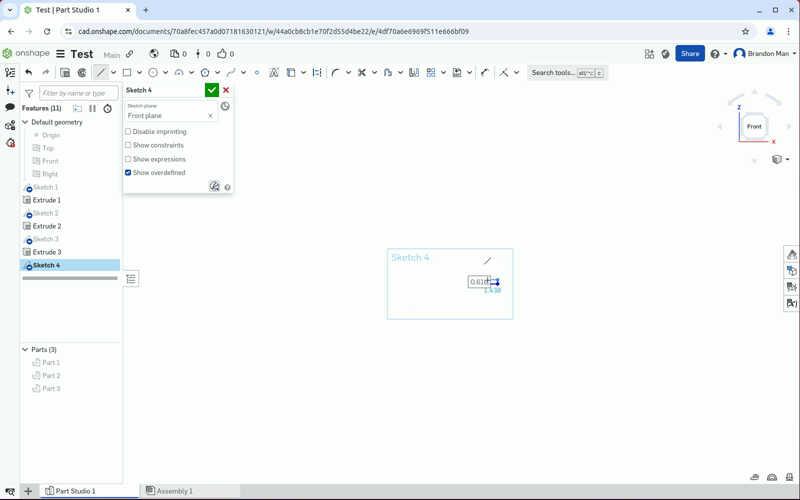
scroll(6)
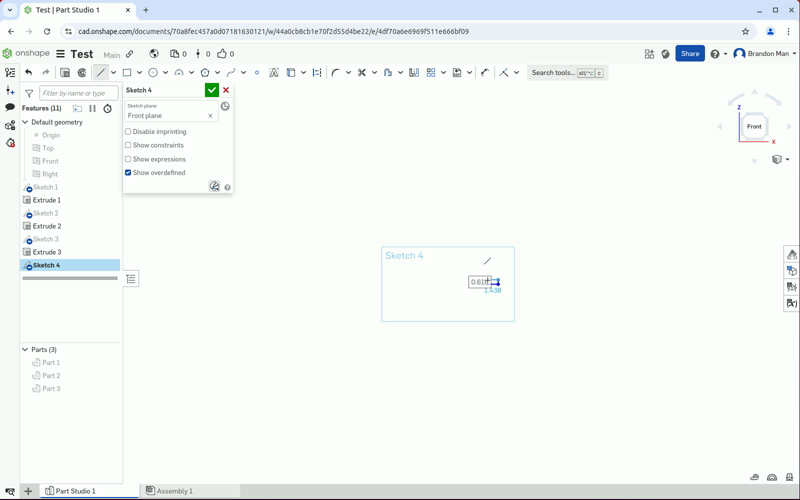
scroll(6)
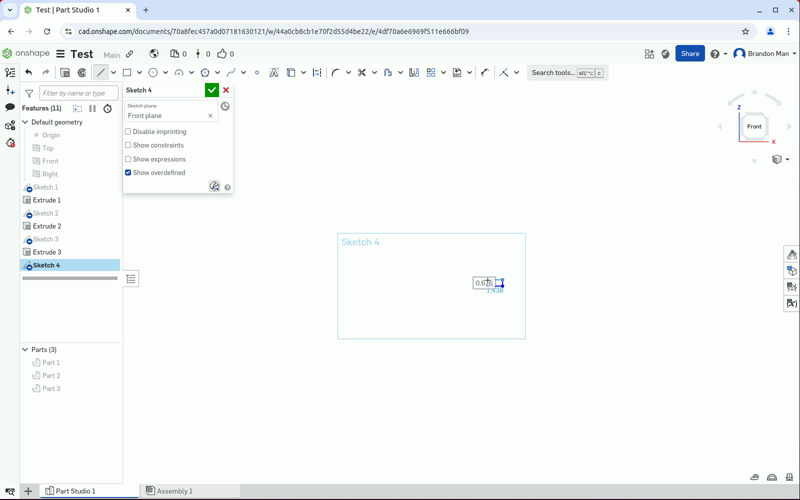
scroll(6)
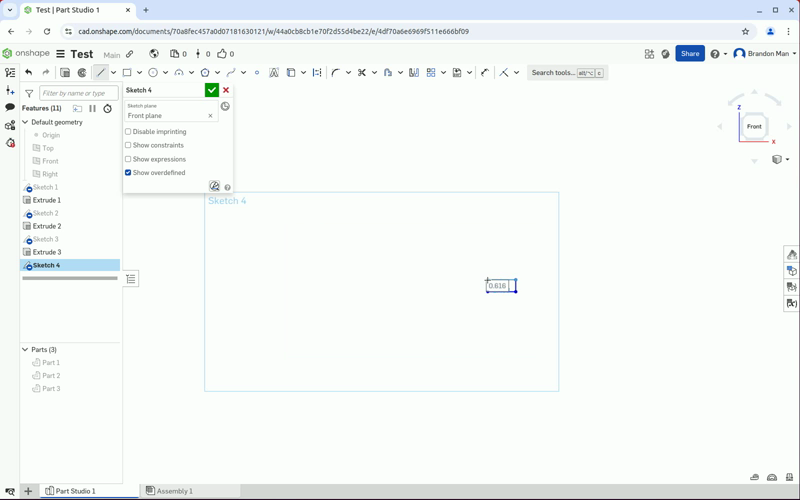
scroll(6)
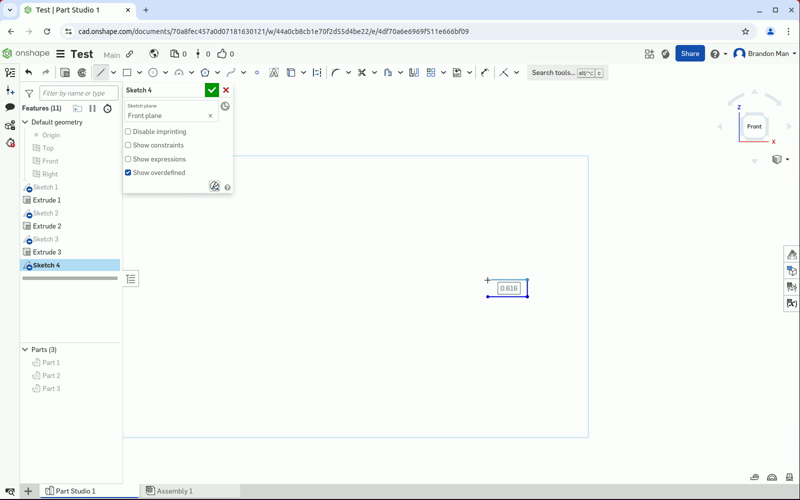
scroll(6)
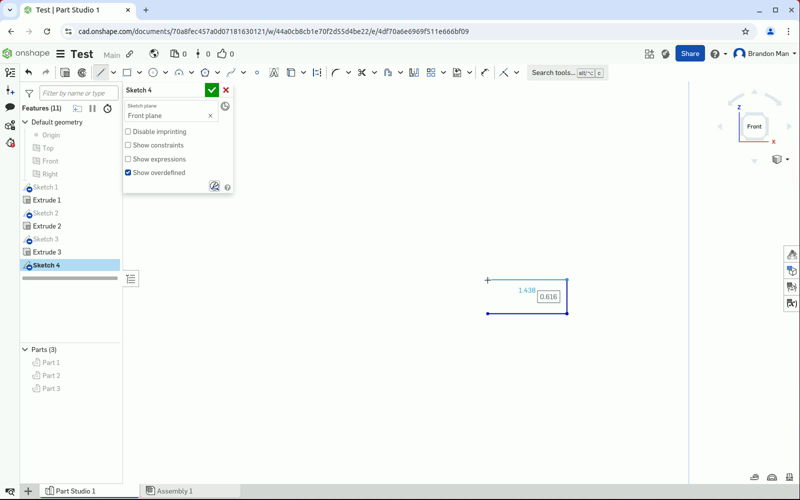
click(487, 279)
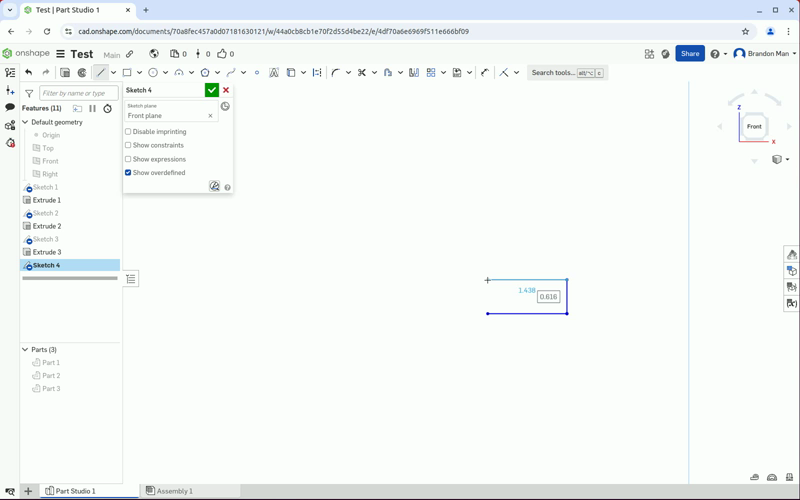
scroll(-6)
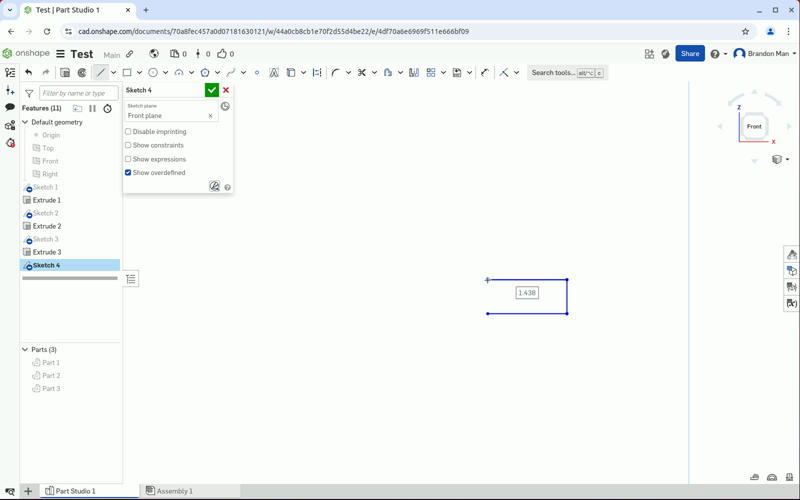
scroll(-6)
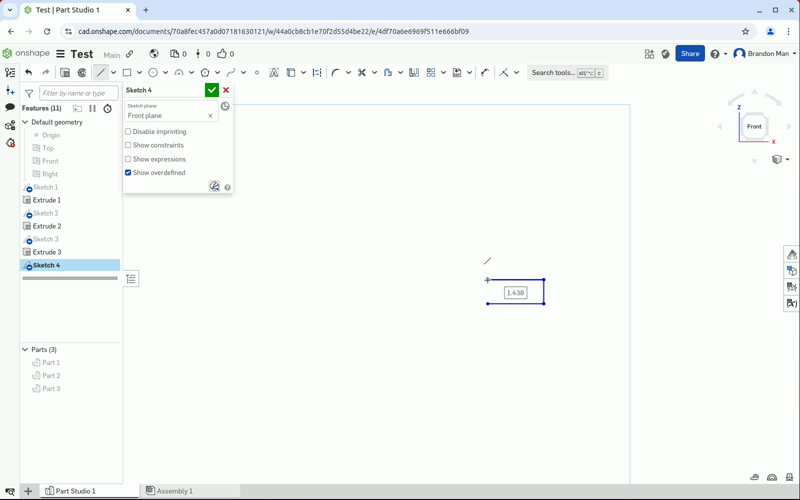
scroll(-6)
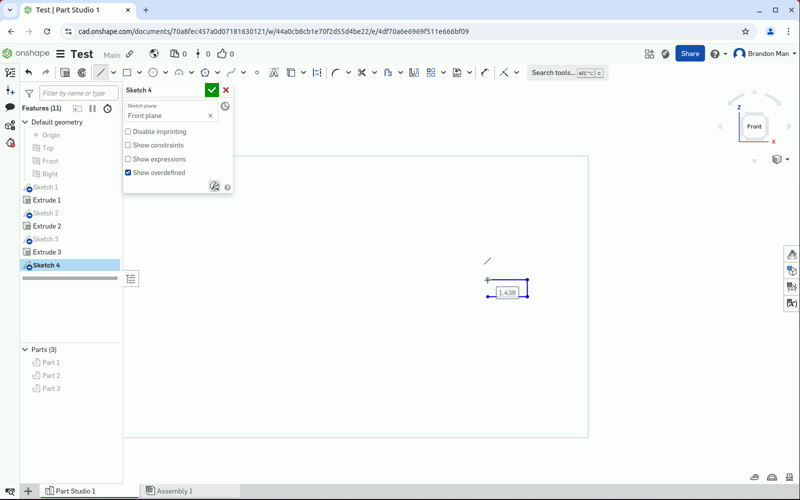
scroll(-6)
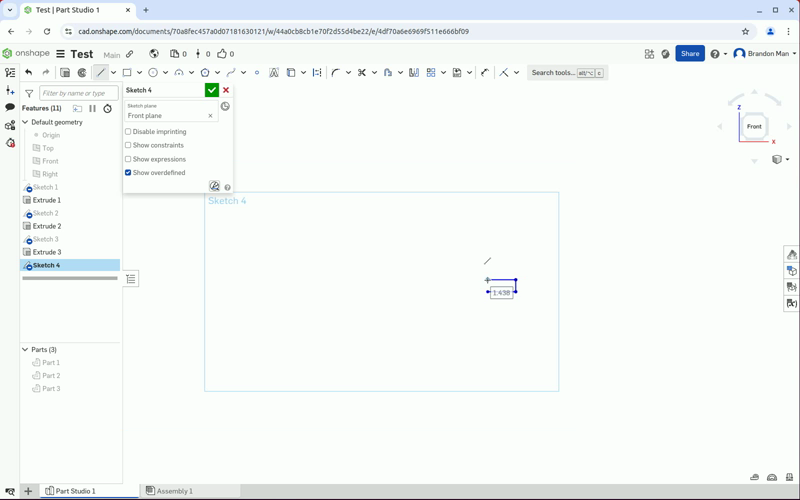
scroll(-6)
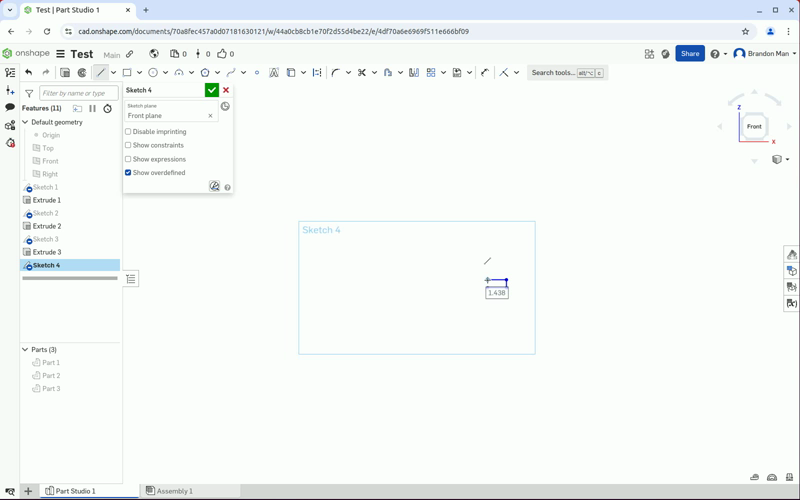
scroll(-6)
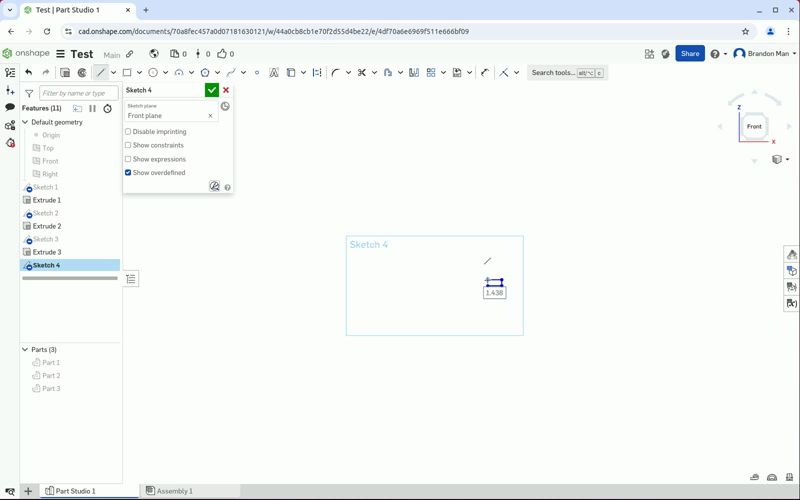
scroll(-6)
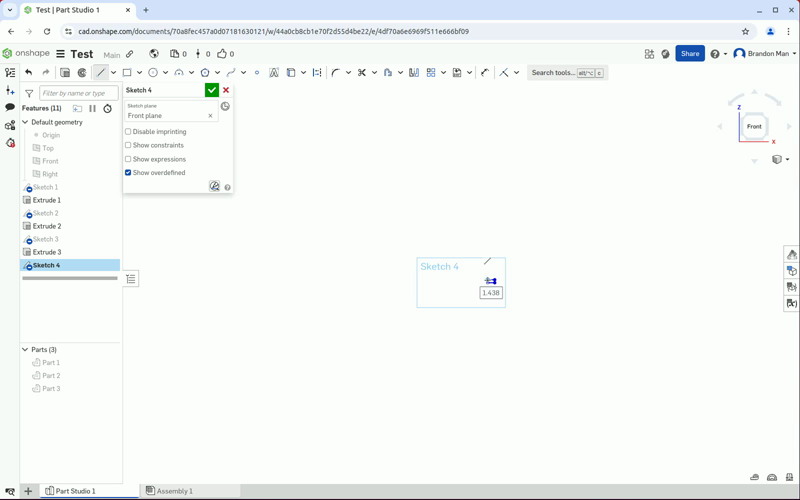
key_up(shift)
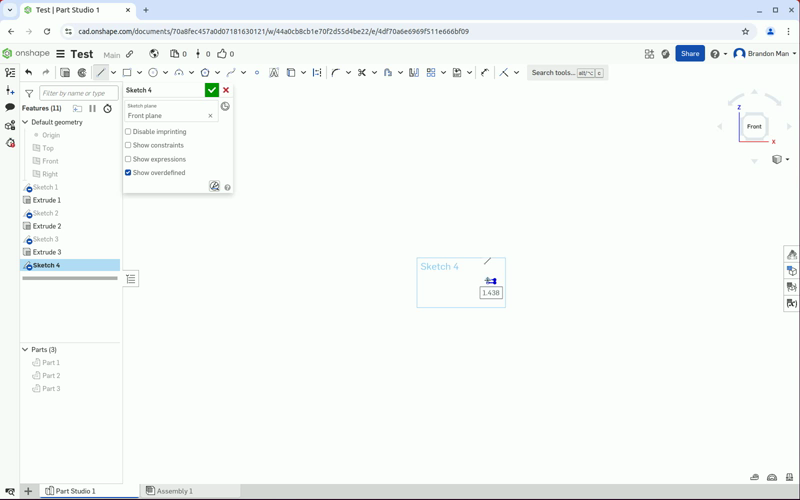
mouse_move(517, 279)
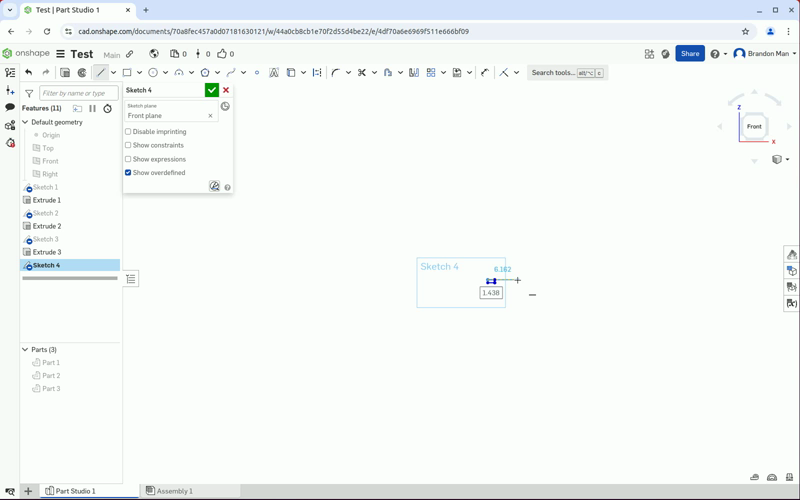
key_down(shift)
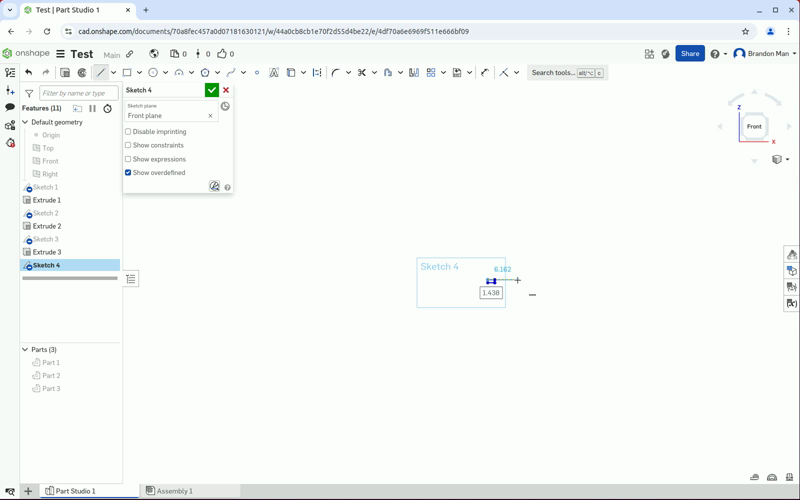
mouse_move(487, 282)
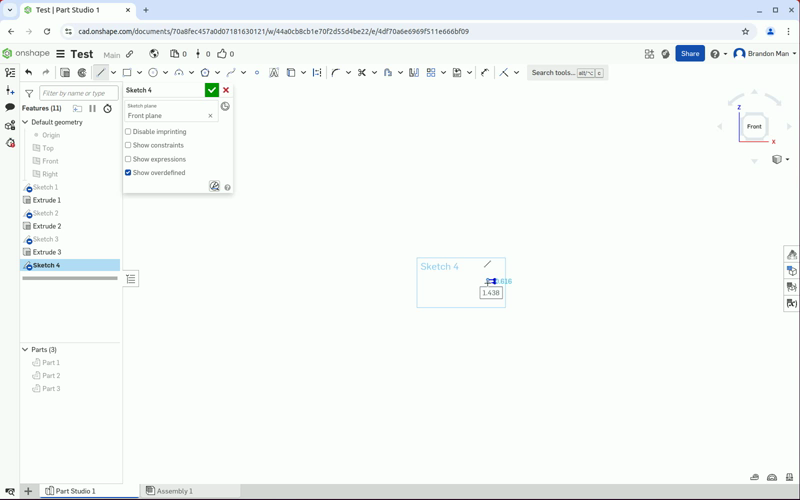
scroll(6)
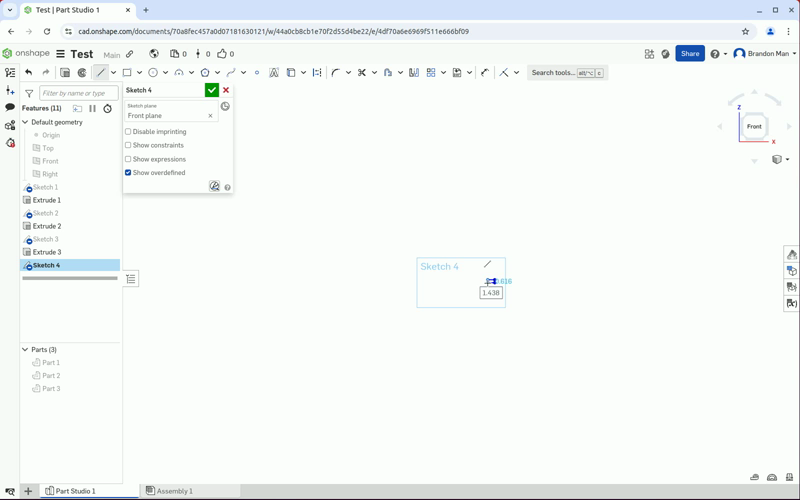
scroll(6)
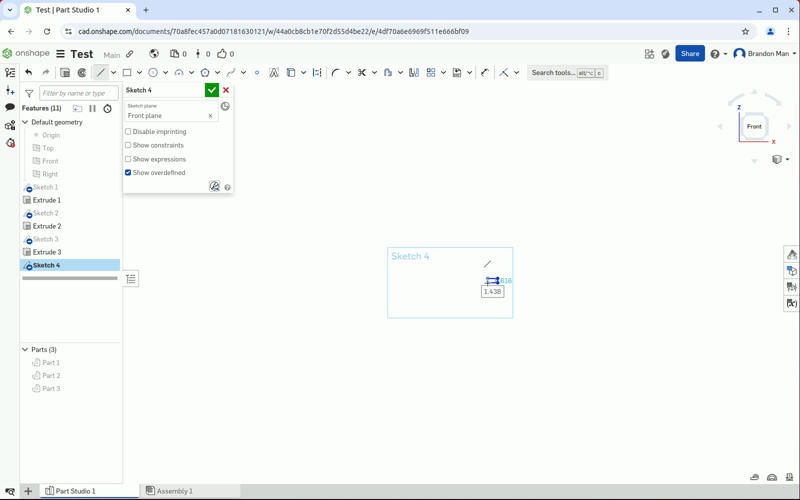
scroll(6)
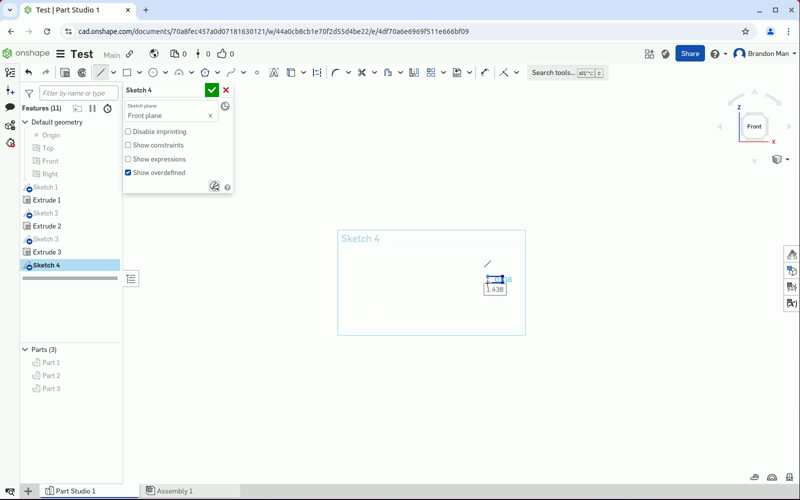
scroll(6)
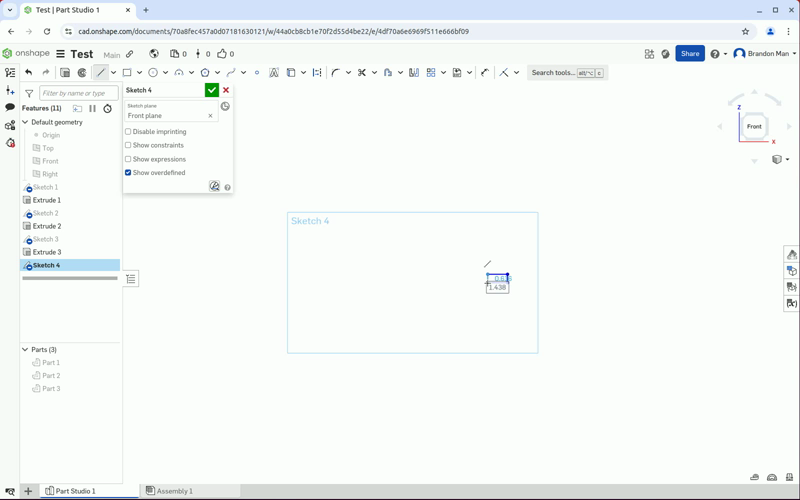
scroll(6)
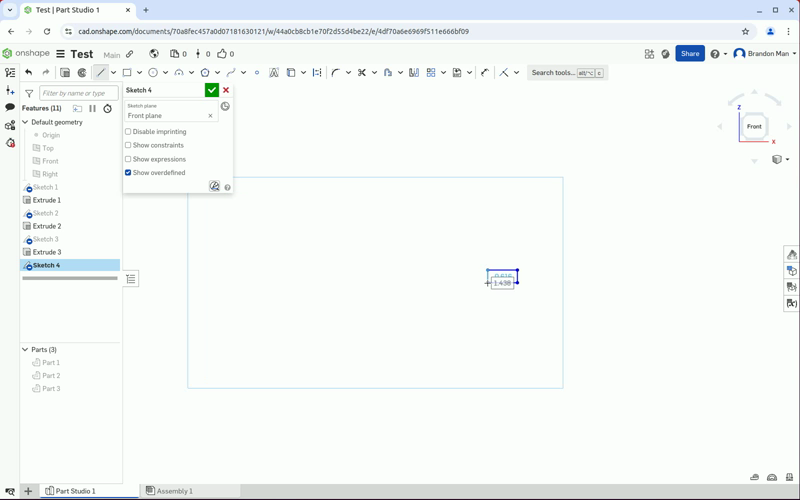
scroll(6)
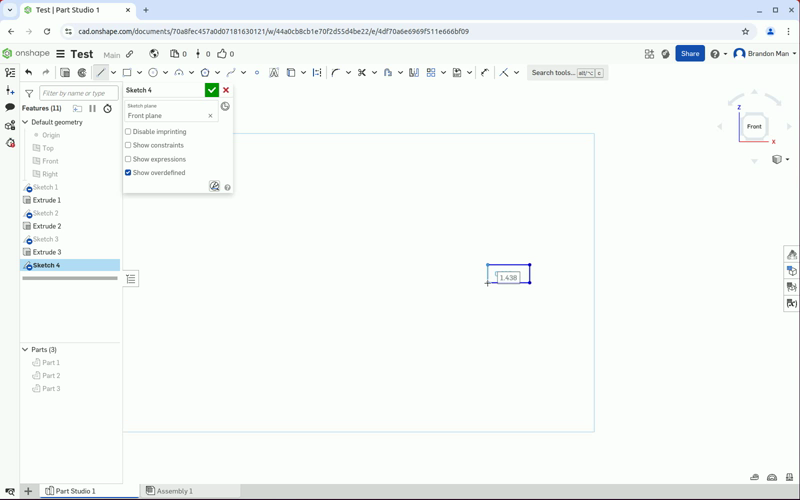
scroll(6)
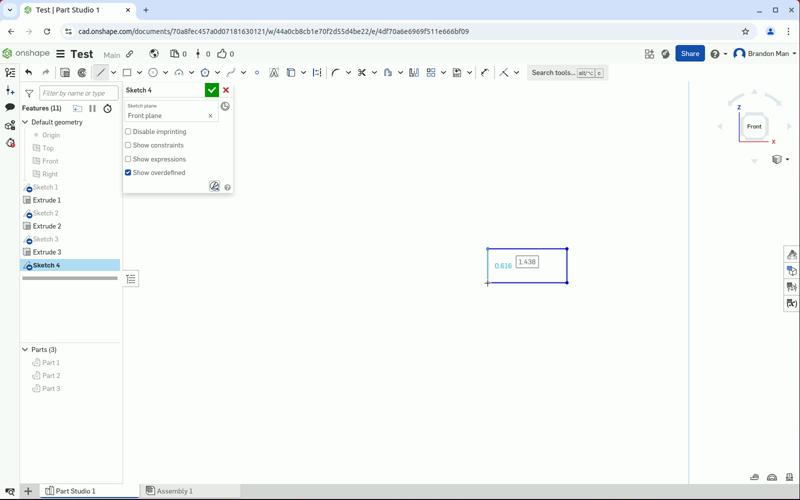
key_up(shift)
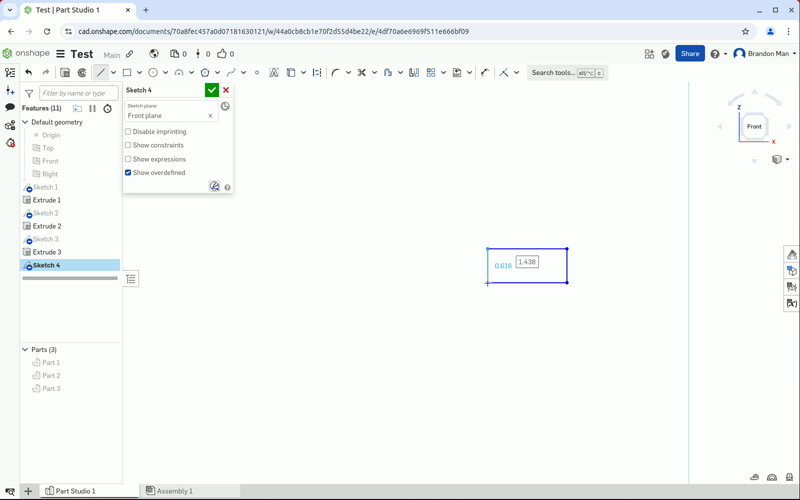
click(487, 282)
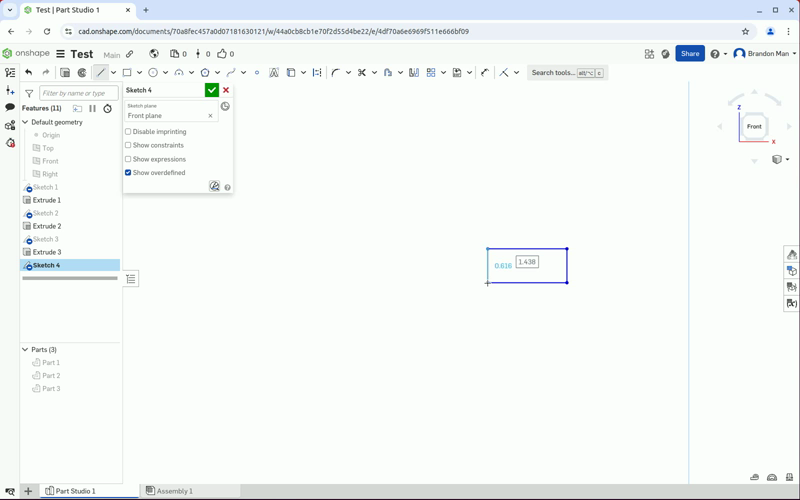
scroll(-6)
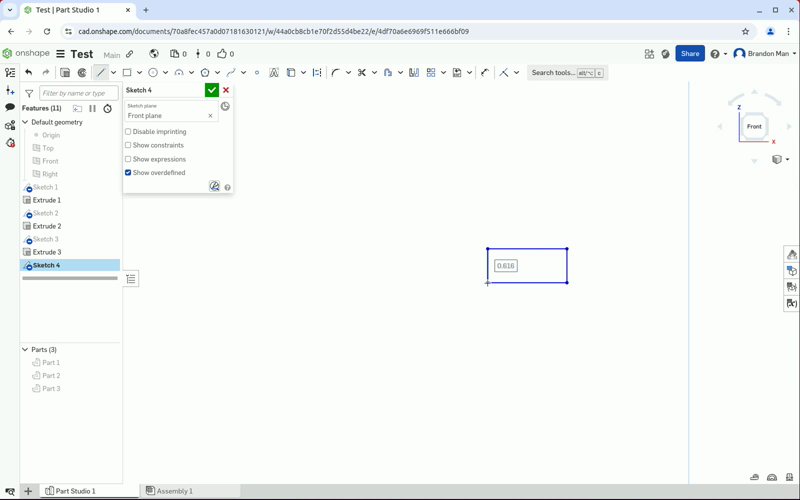
scroll(-6)
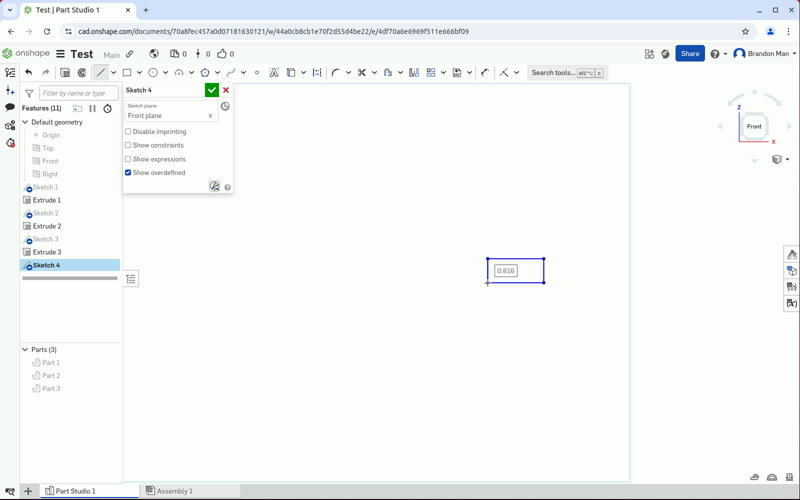
scroll(-6)
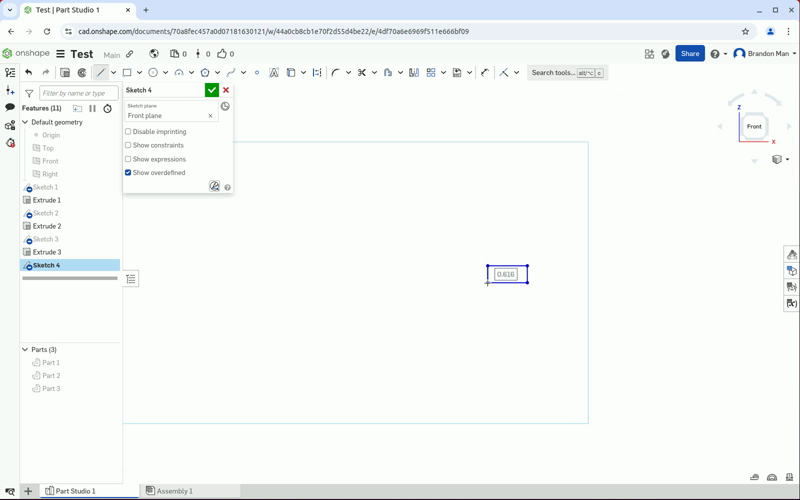
scroll(-6)
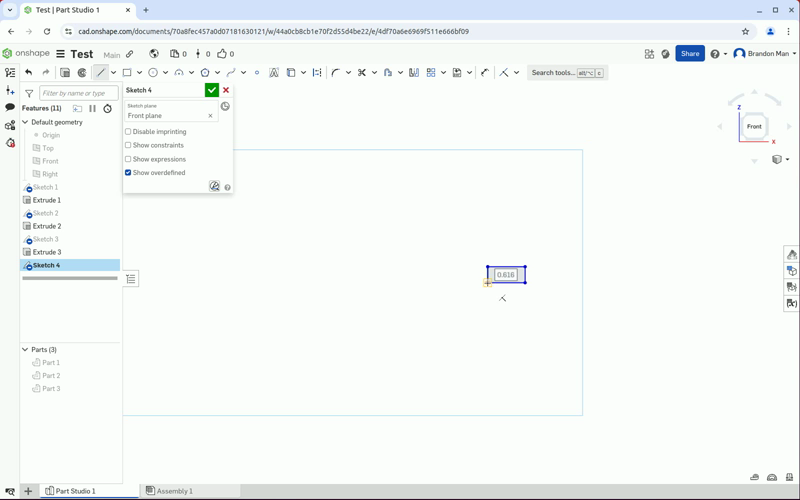
scroll(-6)
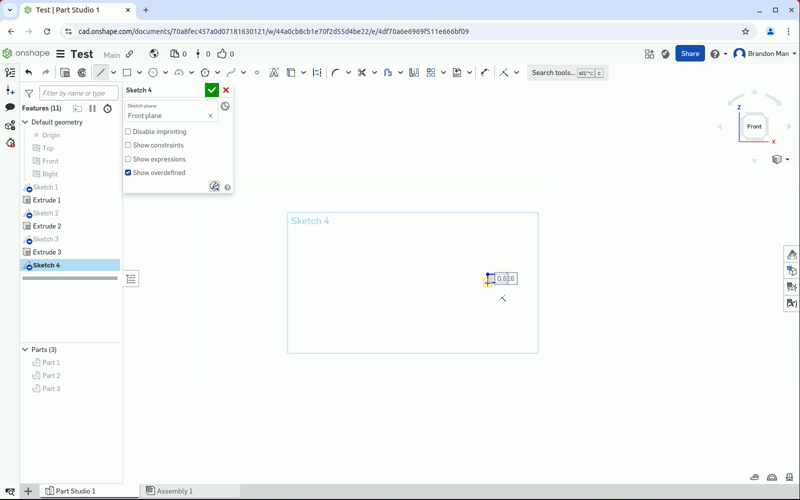
scroll(-6)
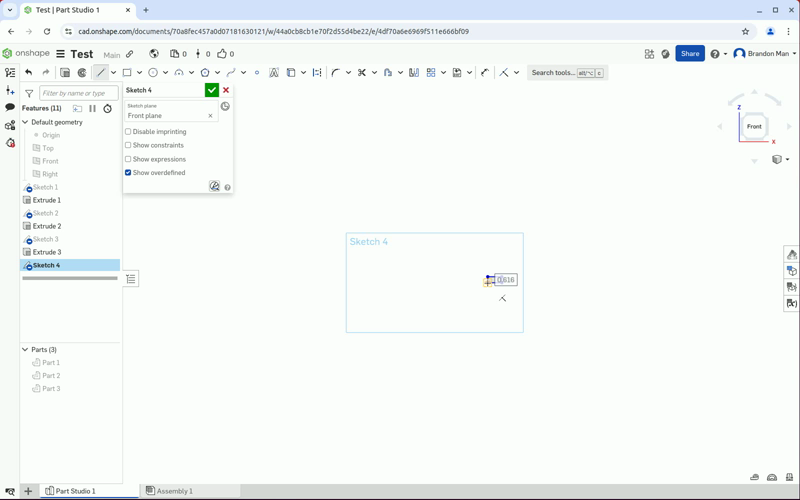
scroll(-6)
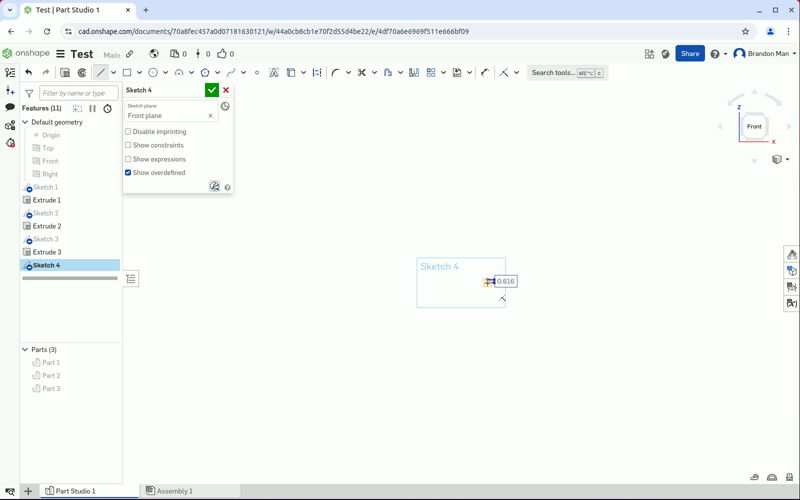
key(esc)
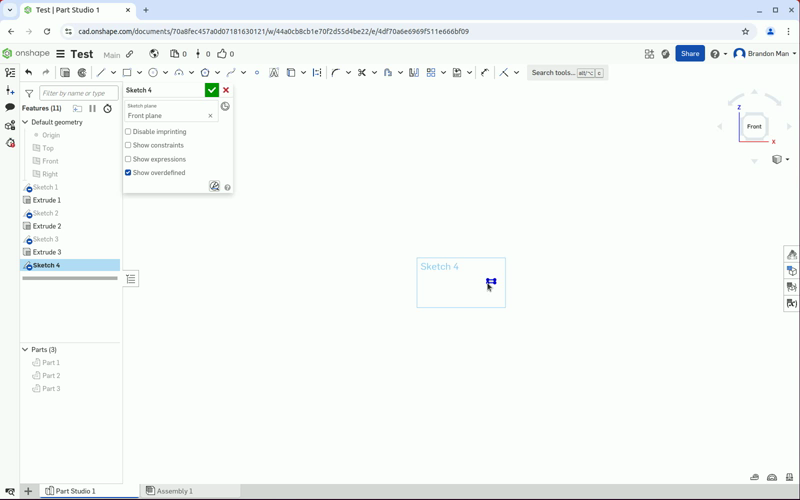
mouse_move(489, 280)
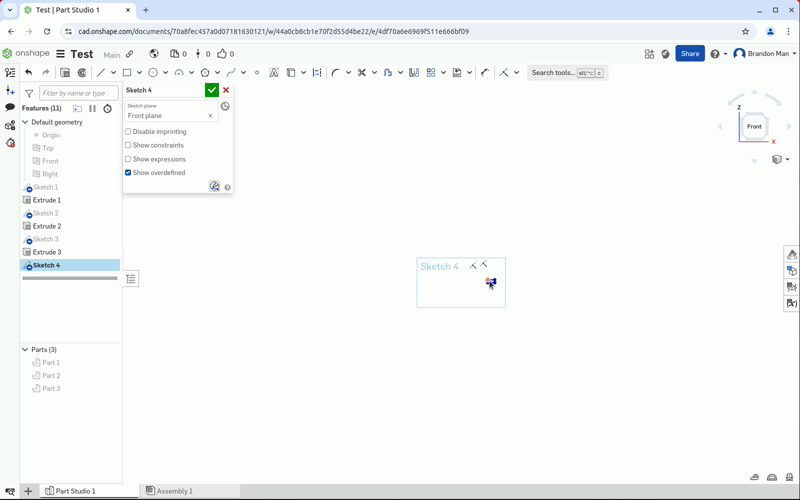
scroll(6)
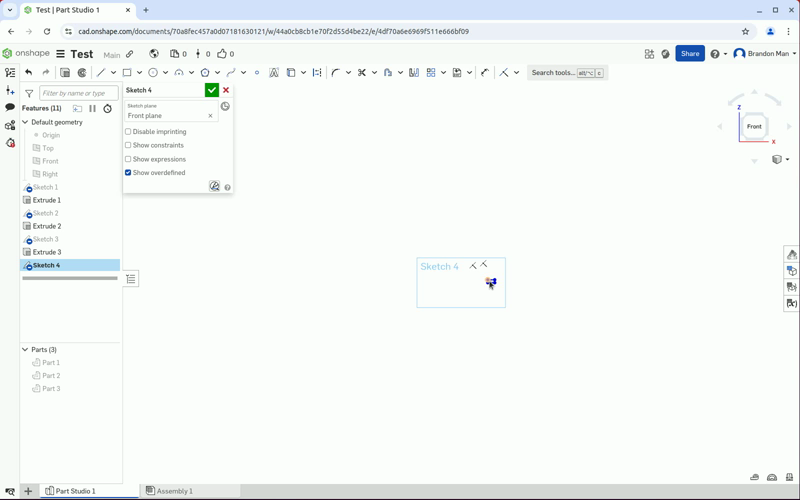
scroll(6)
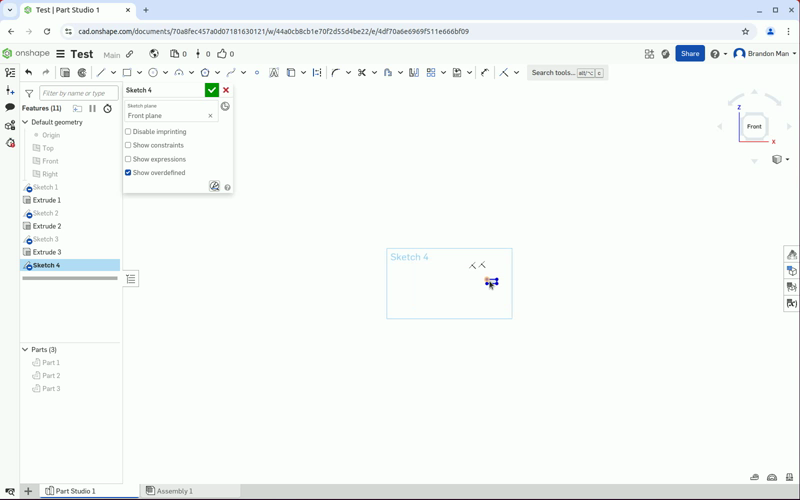
scroll(6)
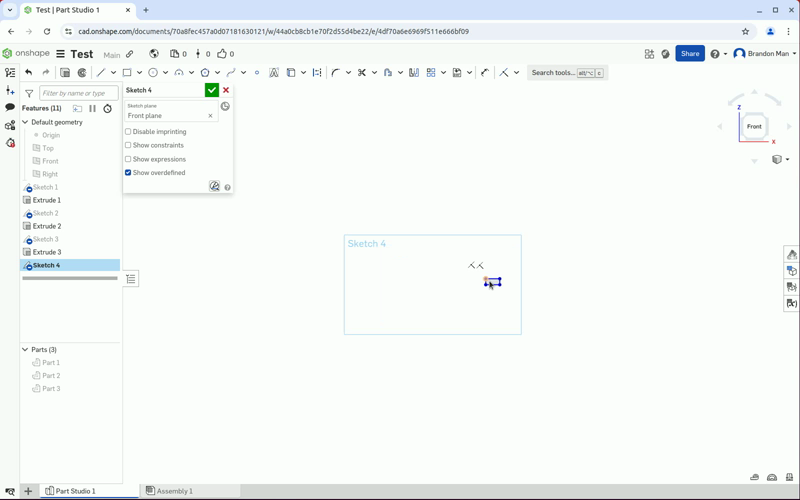
scroll(6)
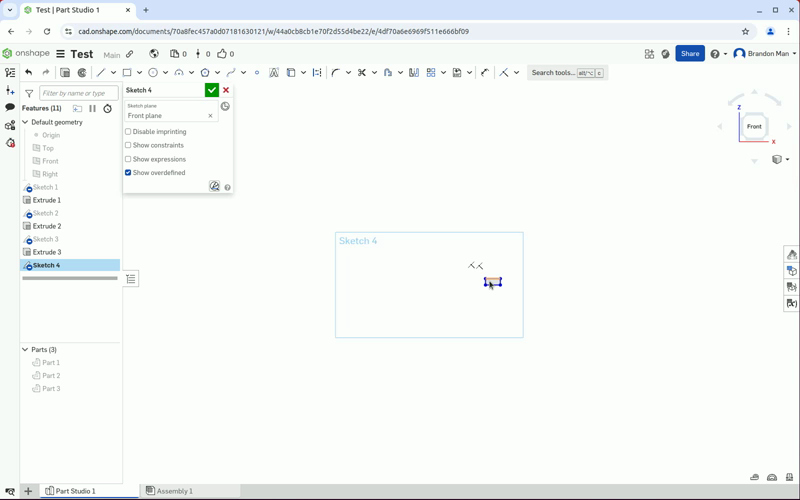
scroll(6)
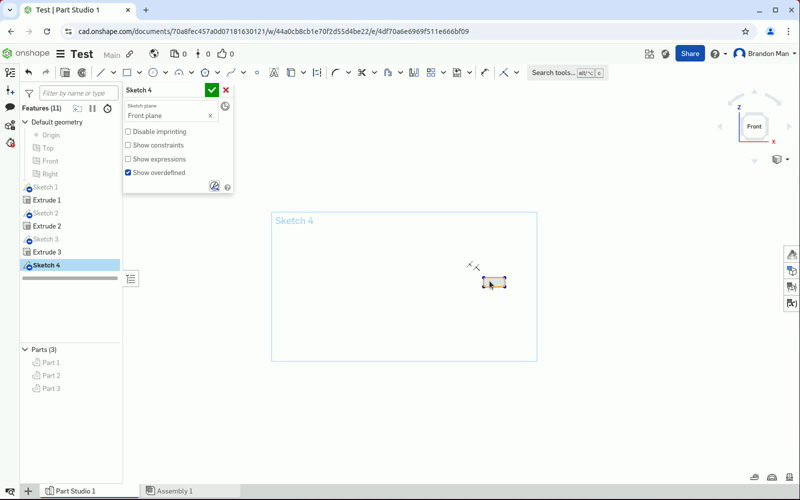
scroll(6)
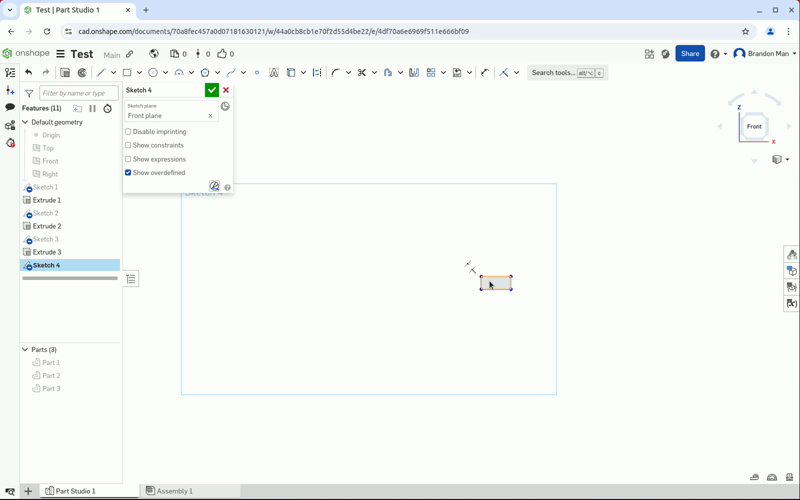
scroll(6)
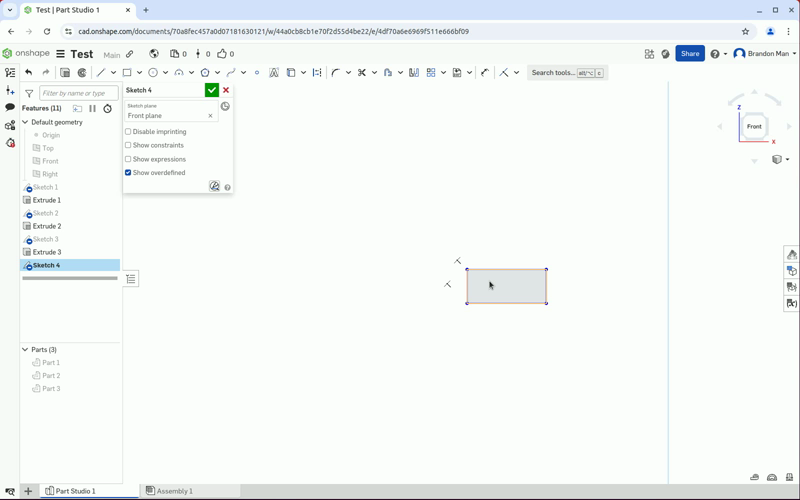
click(489, 280)
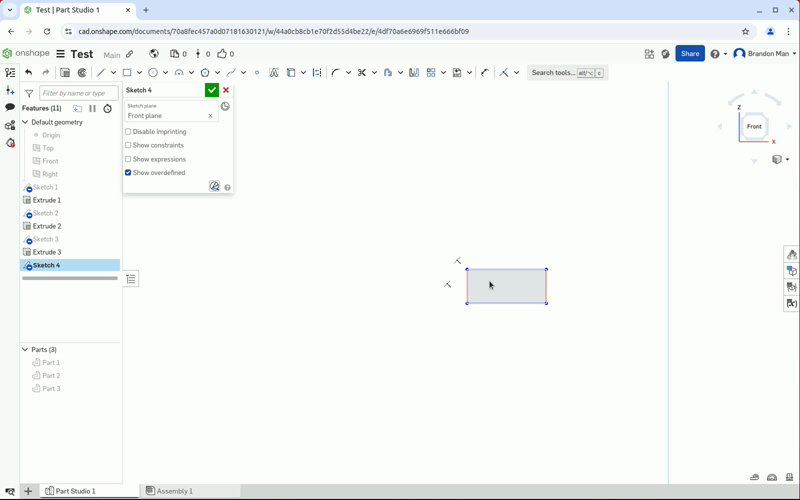
scroll(-6)
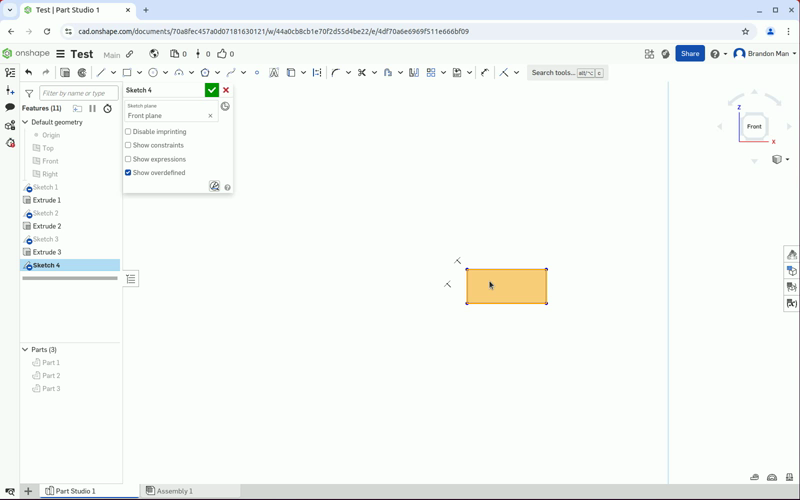
scroll(-6)
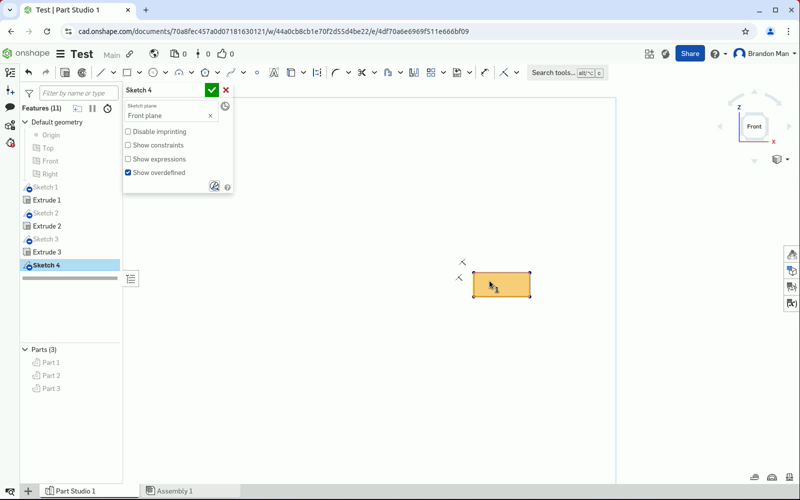
scroll(-6)
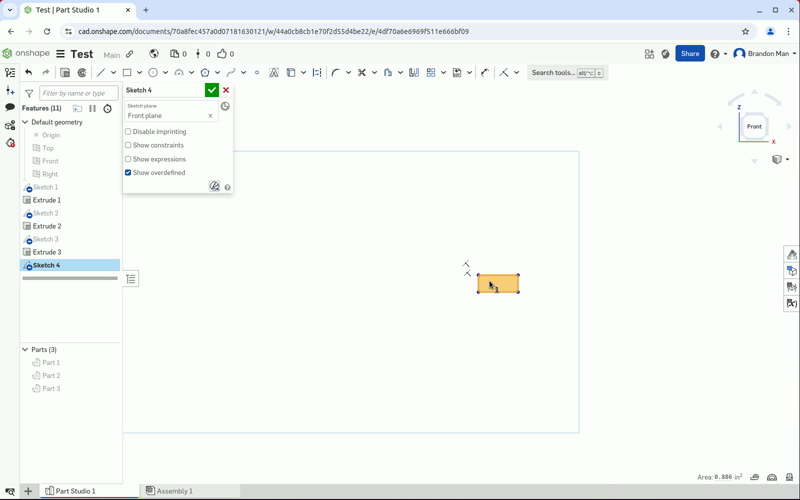
scroll(-6)
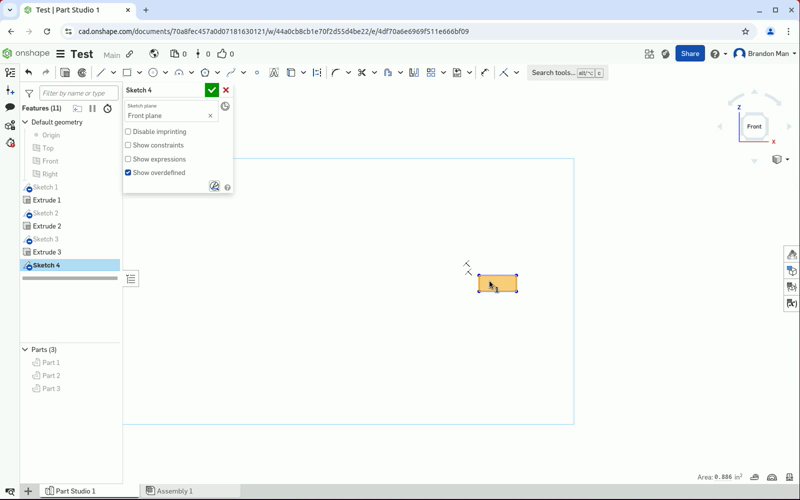
scroll(-6)
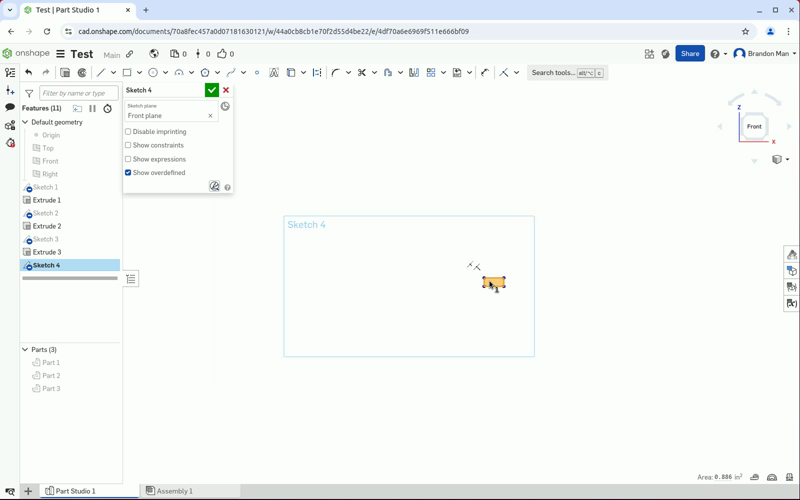
scroll(-6)
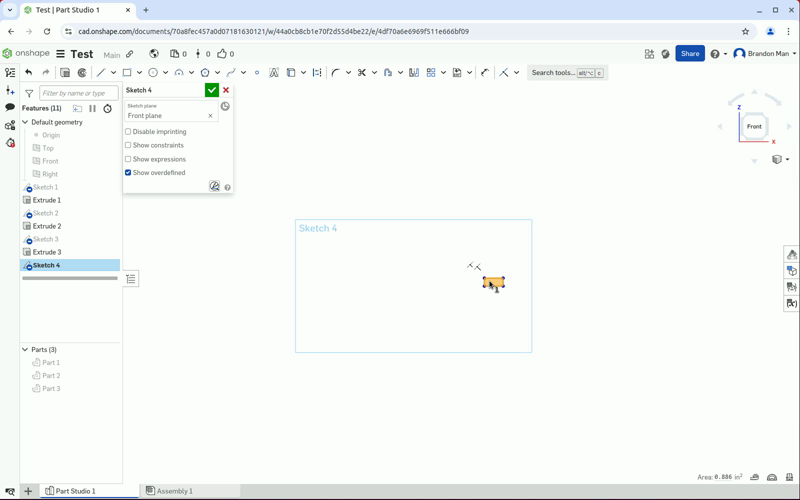
scroll(-6)
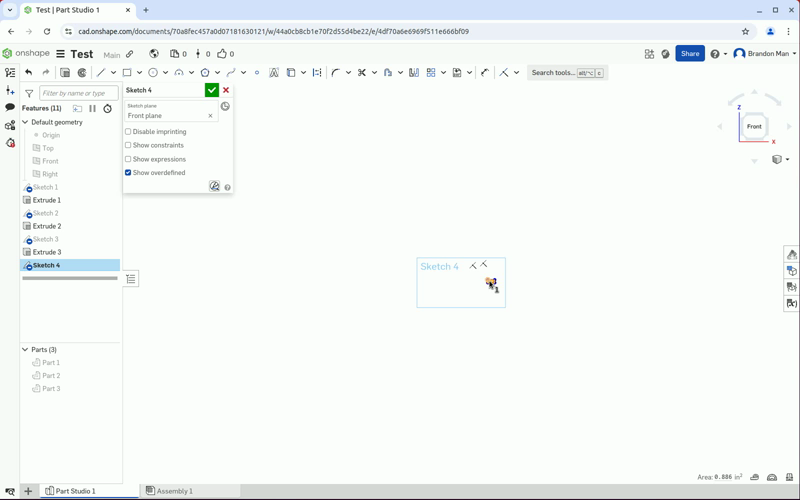
mouse_move(73, 352)
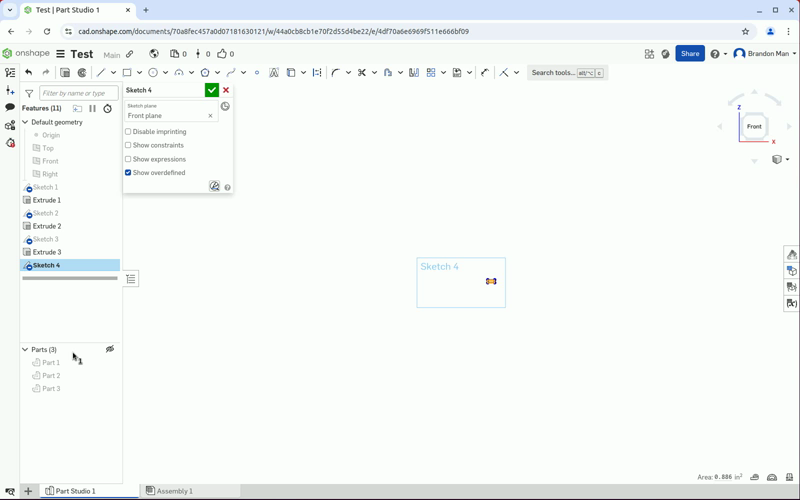
key(shift+y)
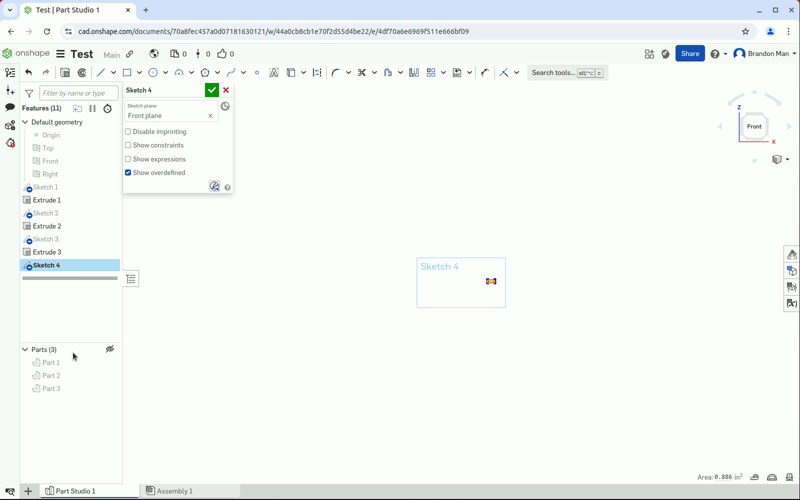
key(shift+e)
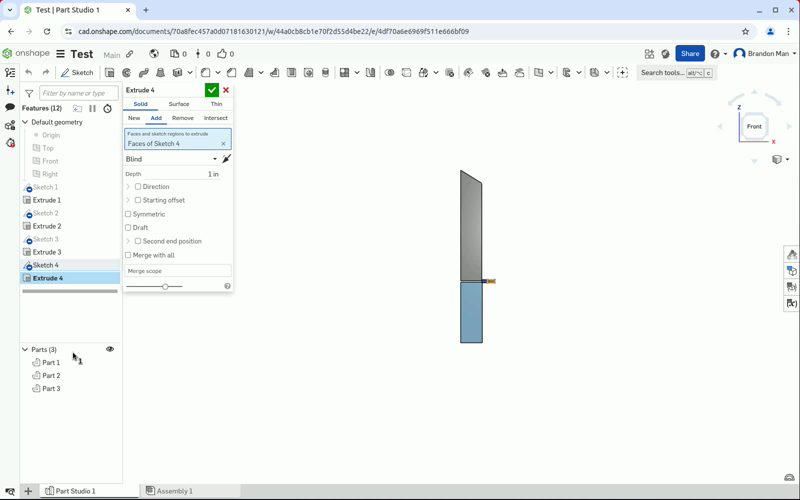
mouse_move(143, 106)
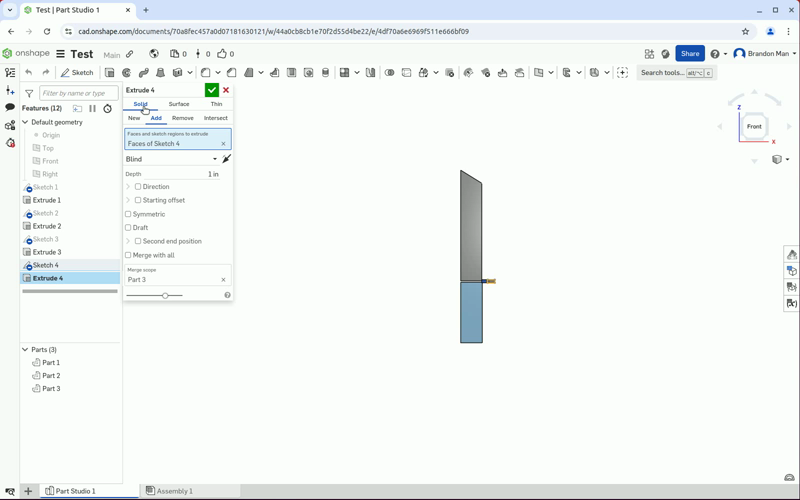
click(143, 106)
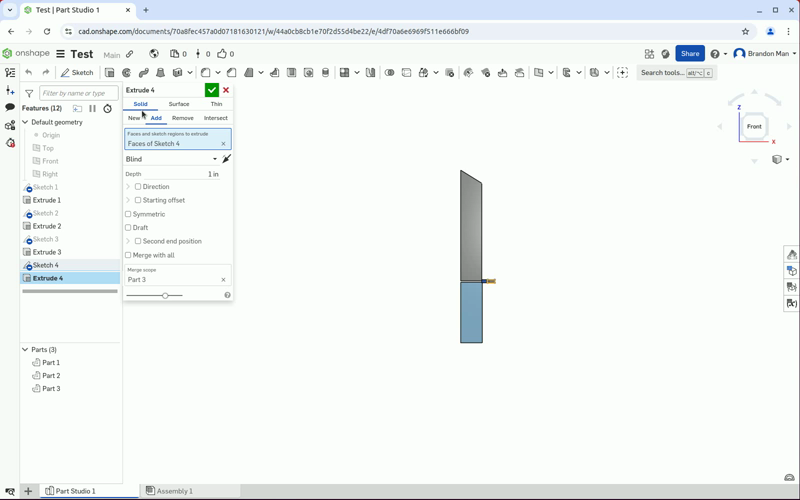
mouse_move(137, 120)
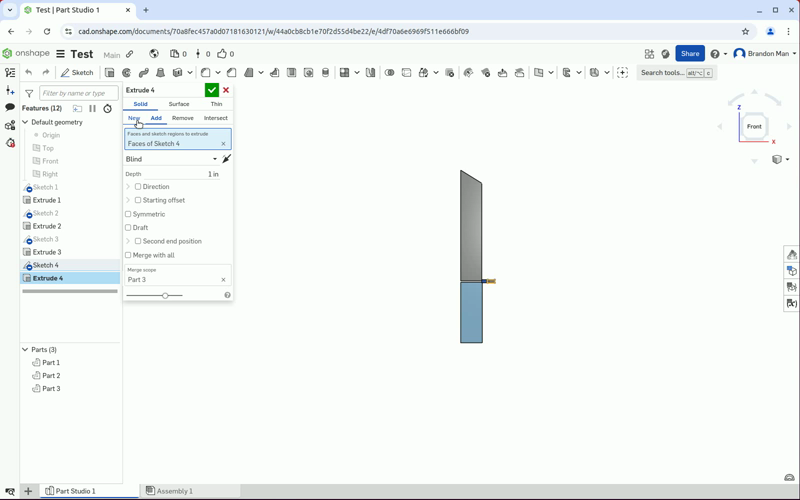
click(137, 120)
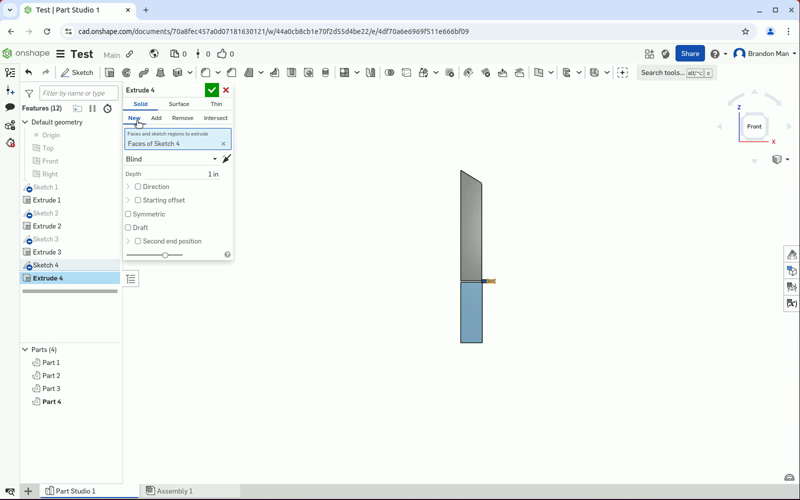
key(tab, 4)
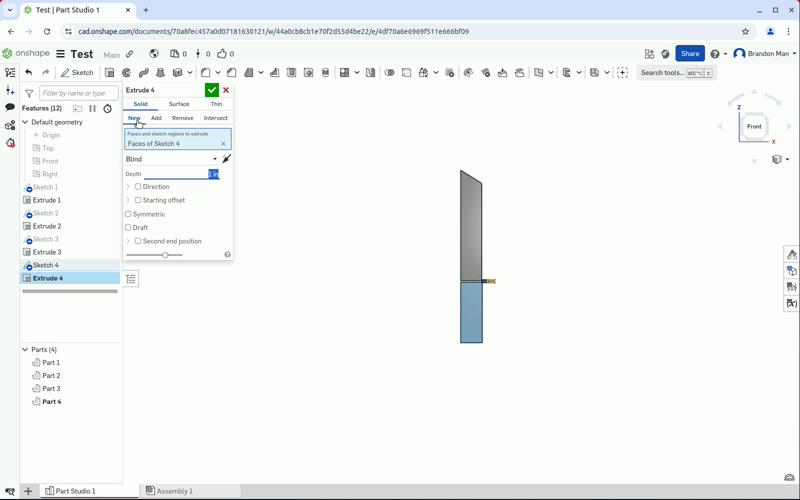
text(1.926)
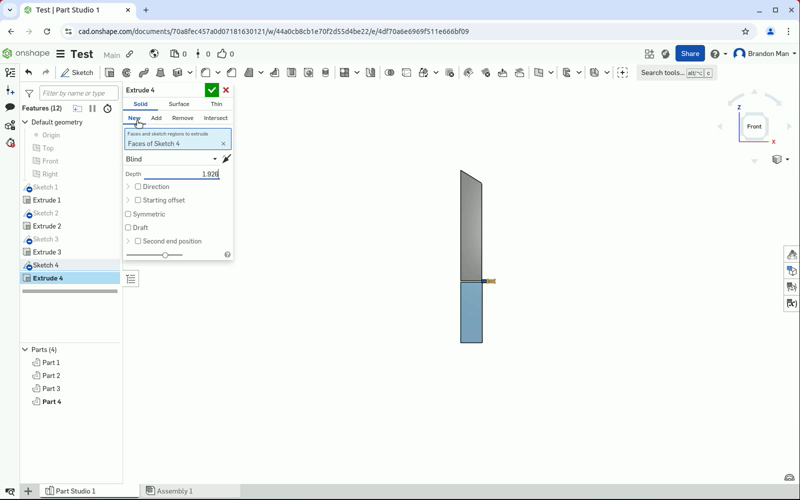
key(tab, 3)
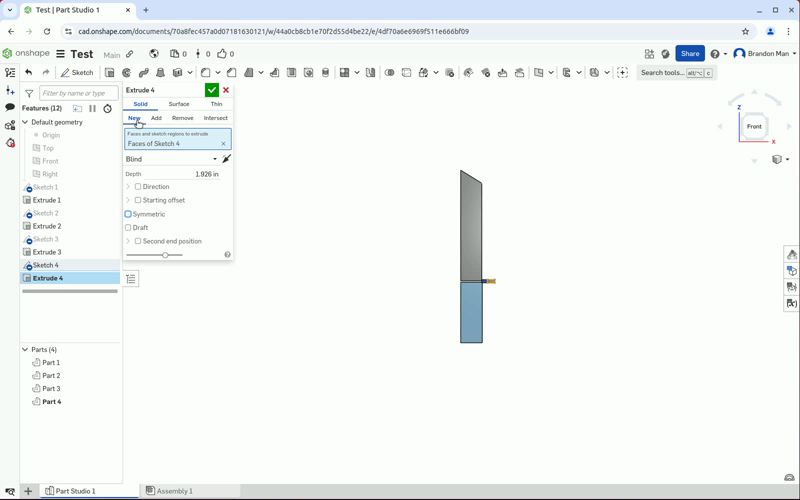
key(space)
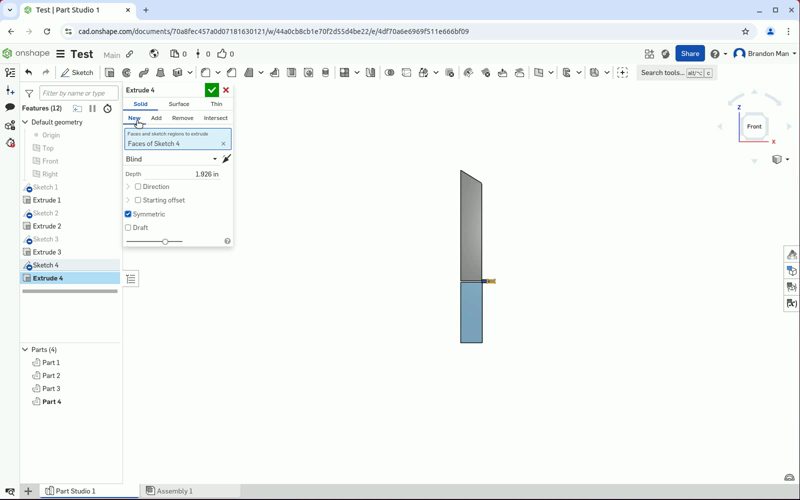
key(enter)
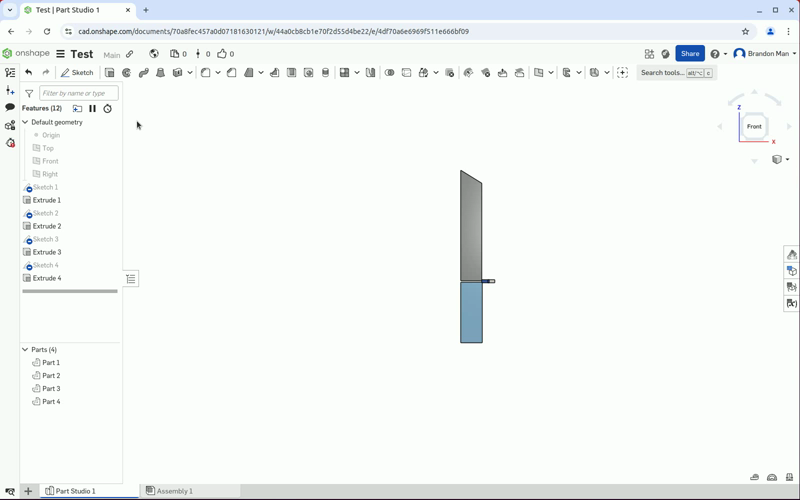
key(shift+h)
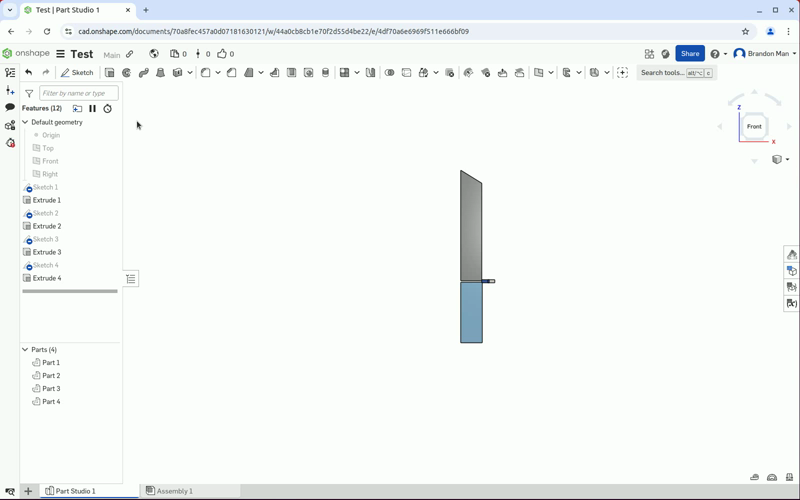
key(shift+h)
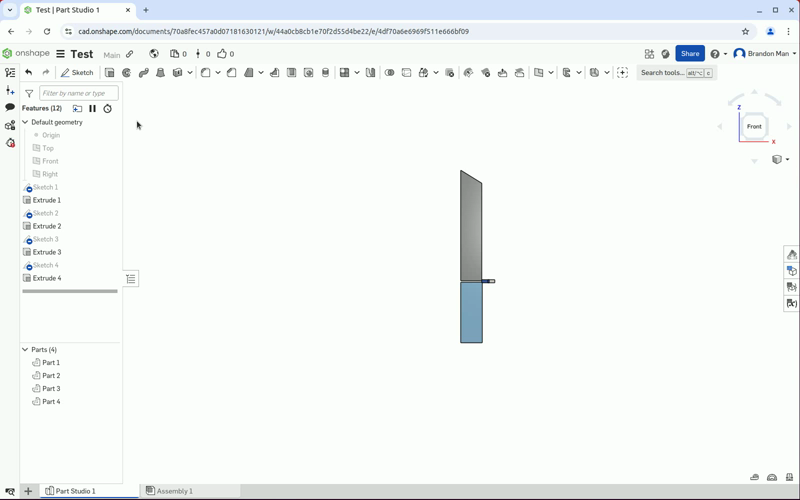
mouse_move(73, 189)
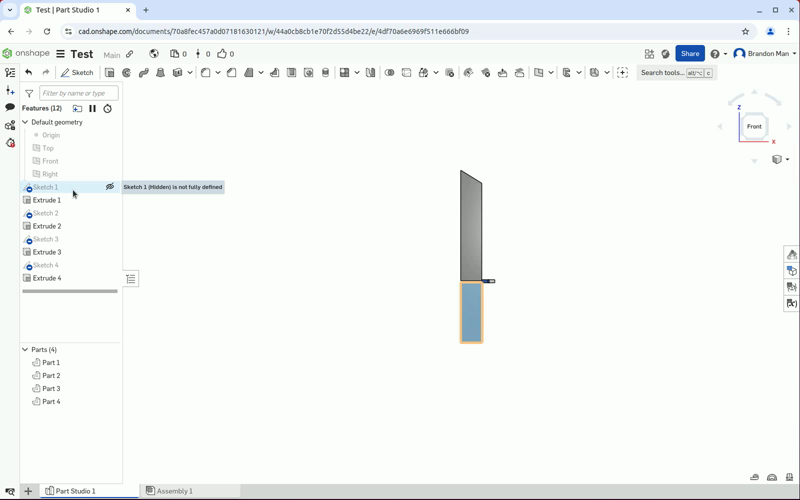
click(73, 189)
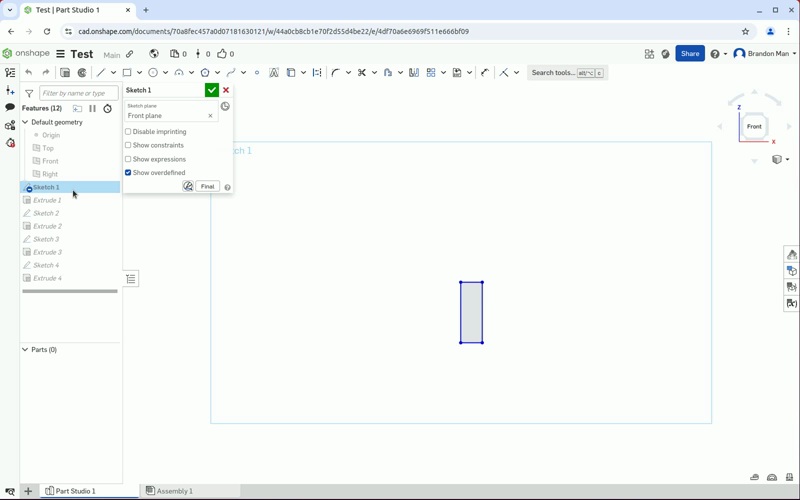
mouse_move(229, 92)
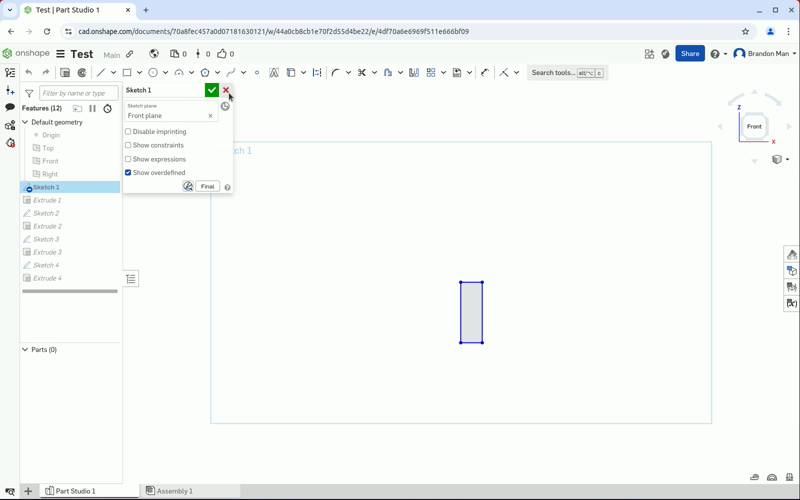
click(229, 92)
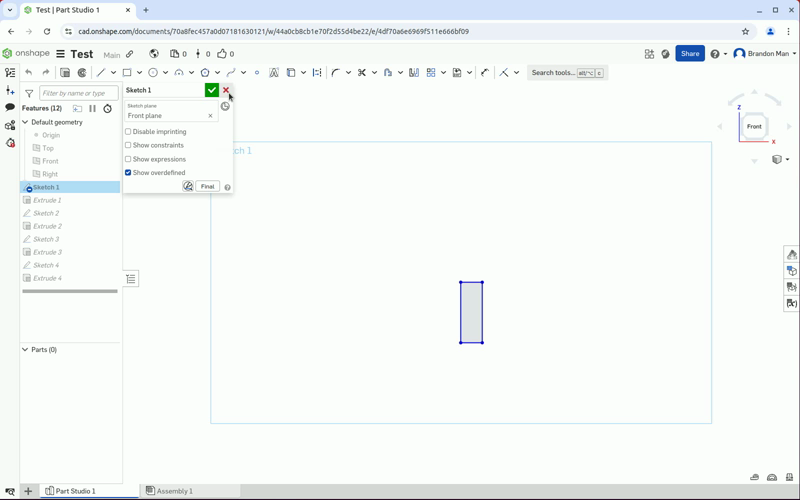
key(shift+s)
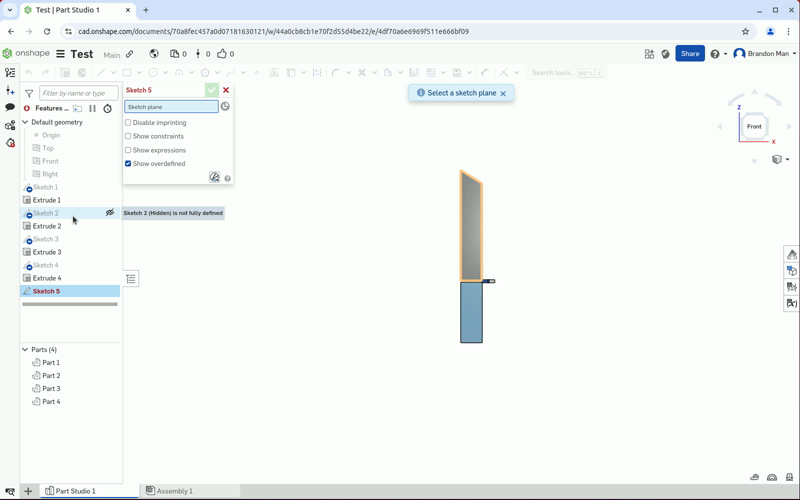
scroll(3)
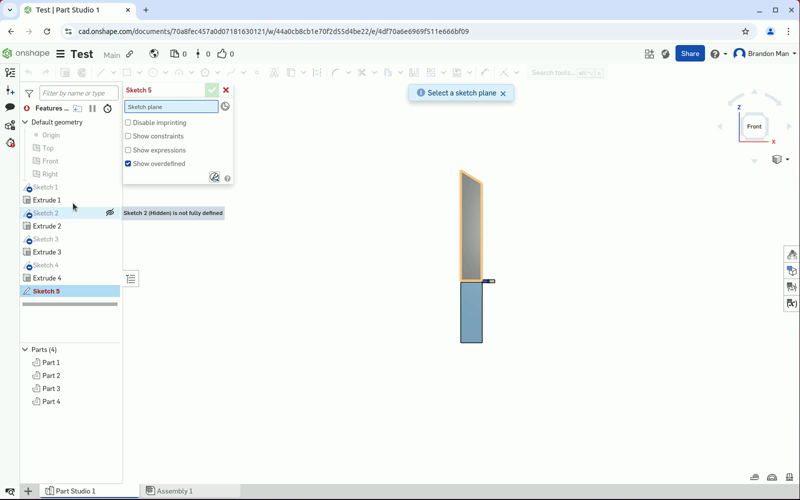
mouse_move(73, 163)
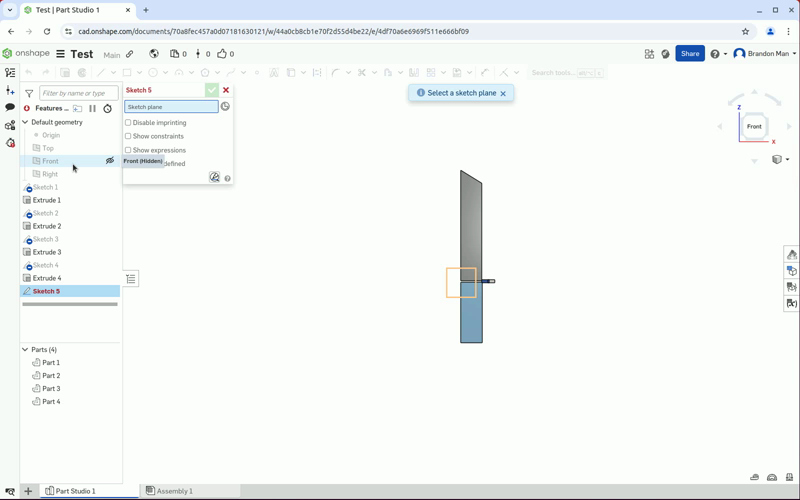
click(73, 163)
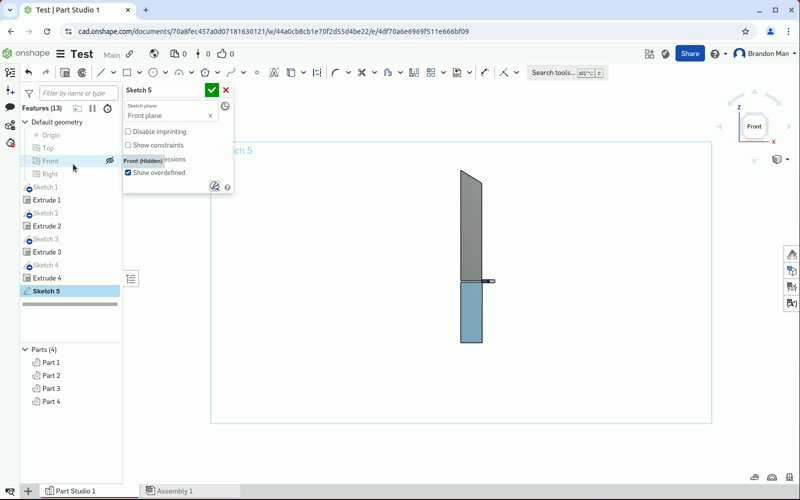
mouse_move(73, 352)
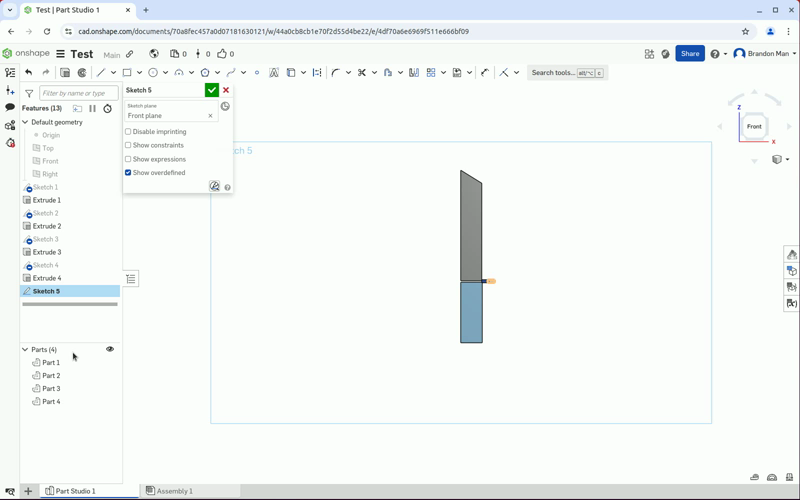
key(y)
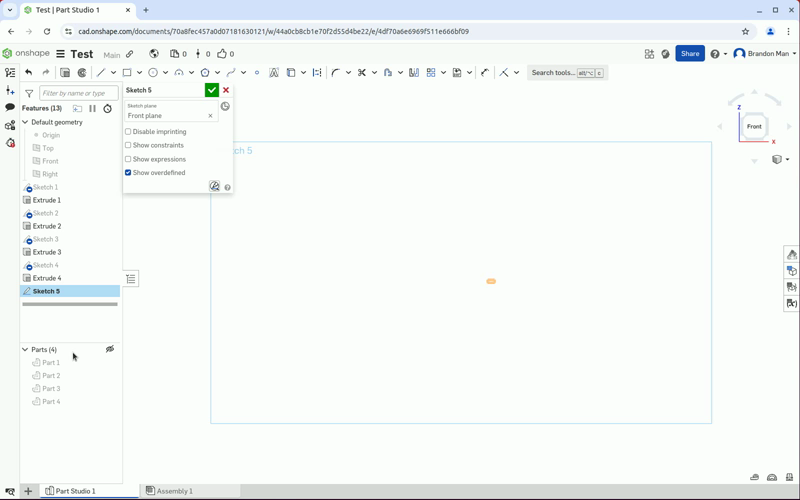
key(l)
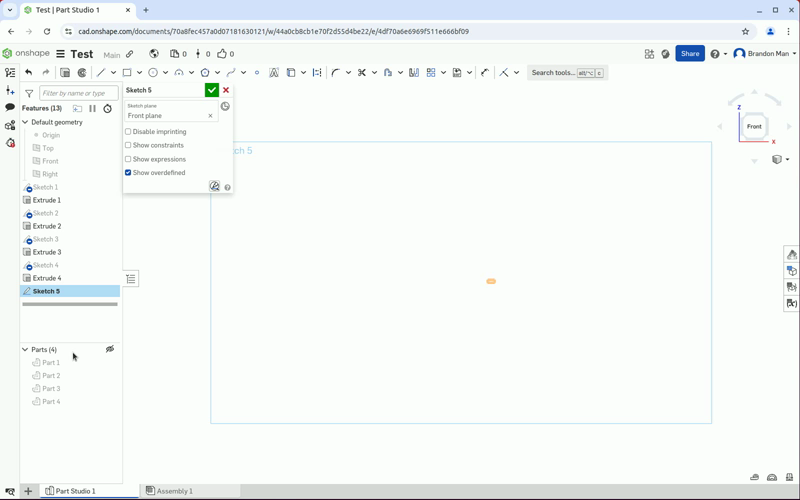
key_down(shift)
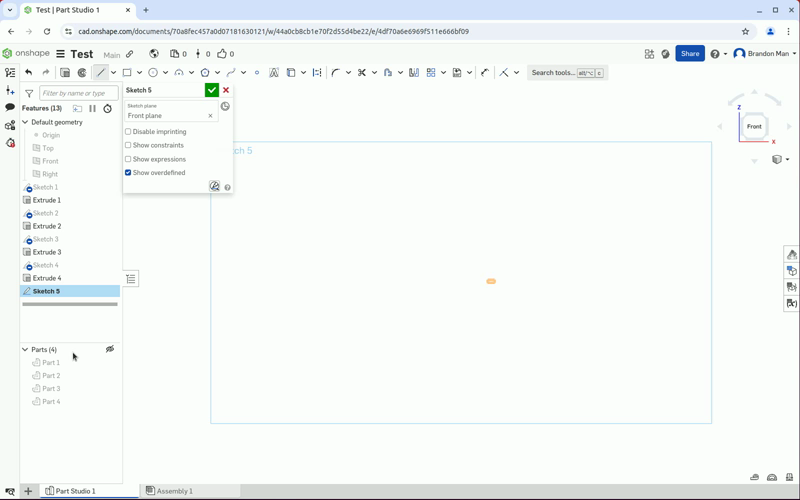
mouse_move(450, 284)
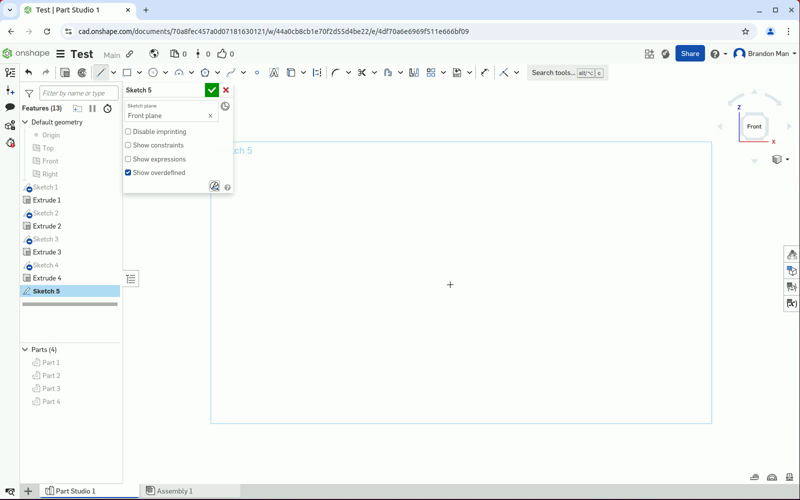
click(450, 284)
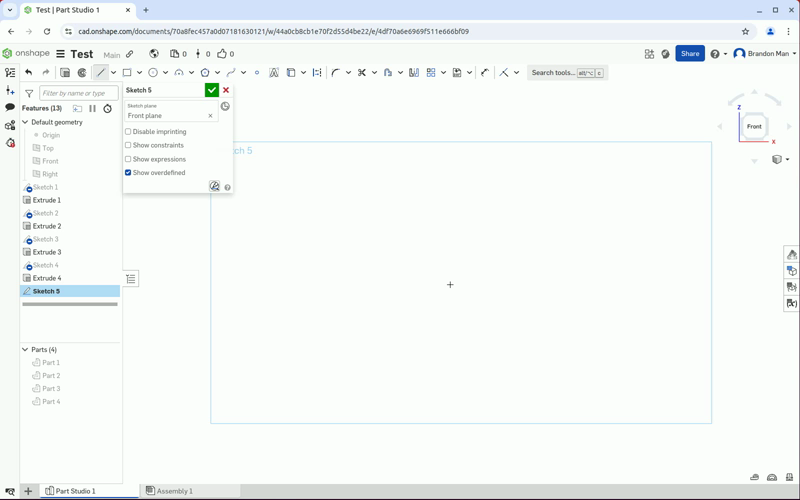
key_up(shift)
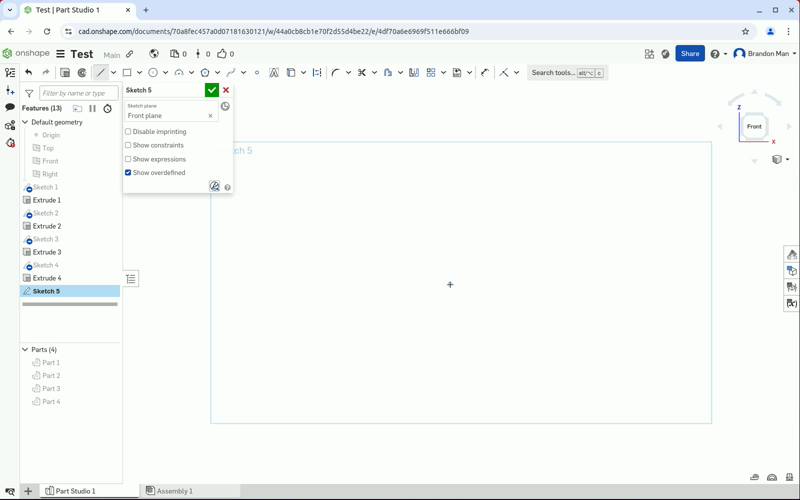
key_down(shift)
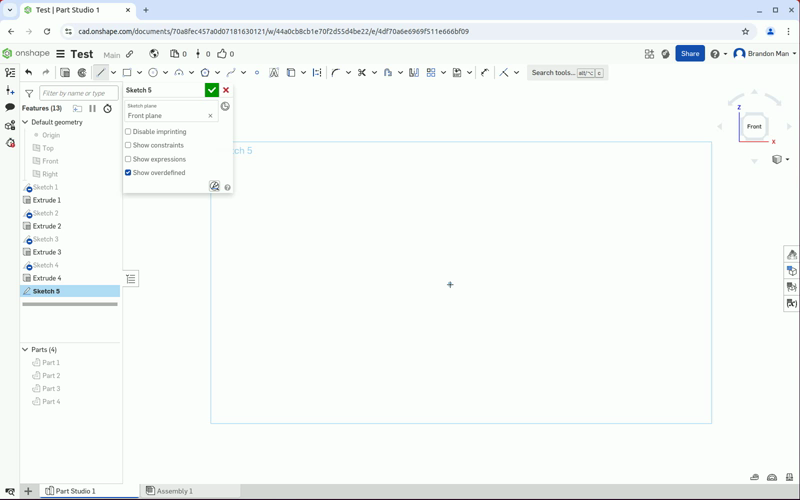
mouse_move(480, 284)
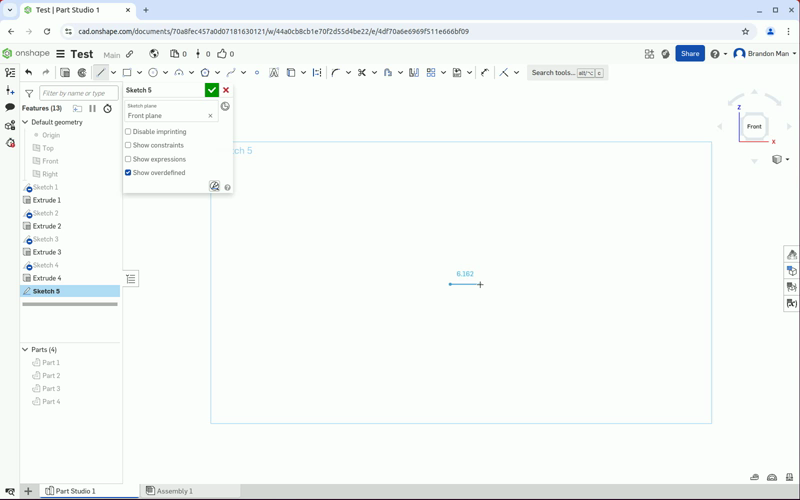
mouse_move(460, 284)
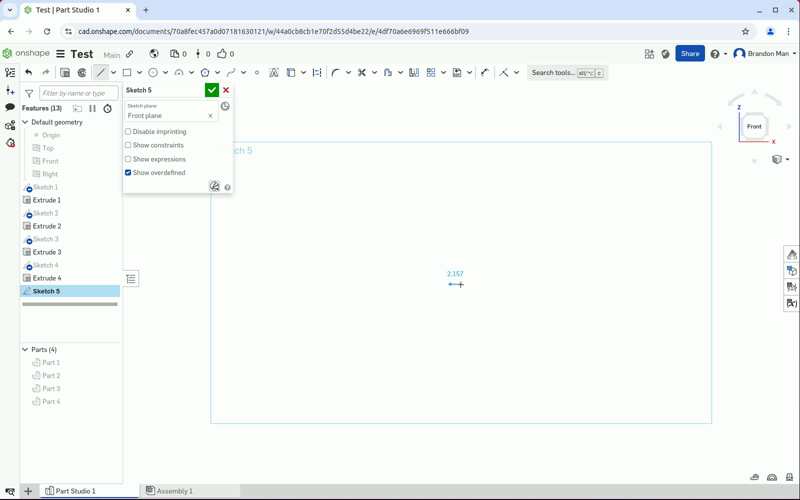
click(460, 284)
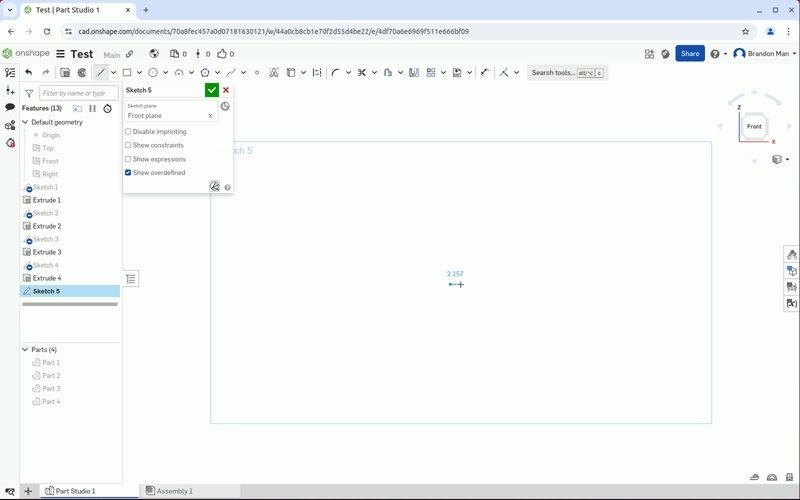
key_up(shift)
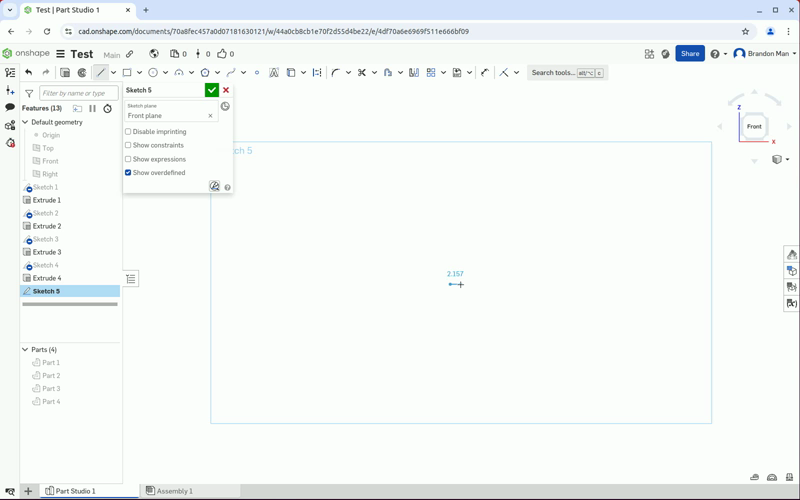
key_down(shift)
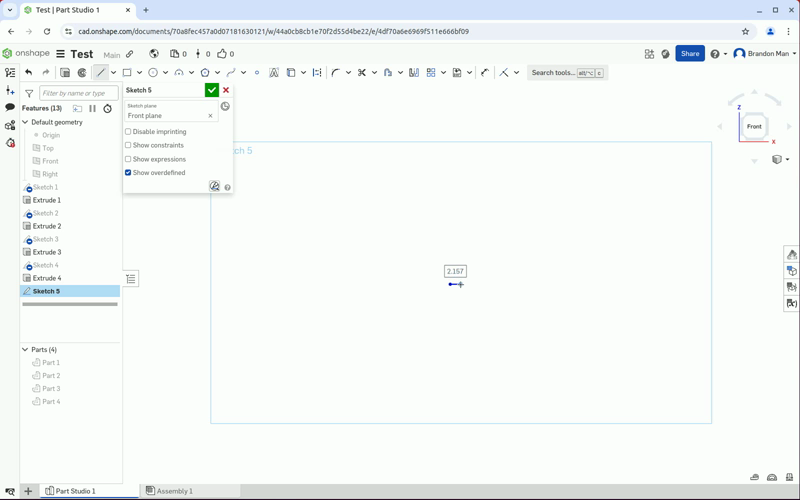
mouse_move(490, 284)
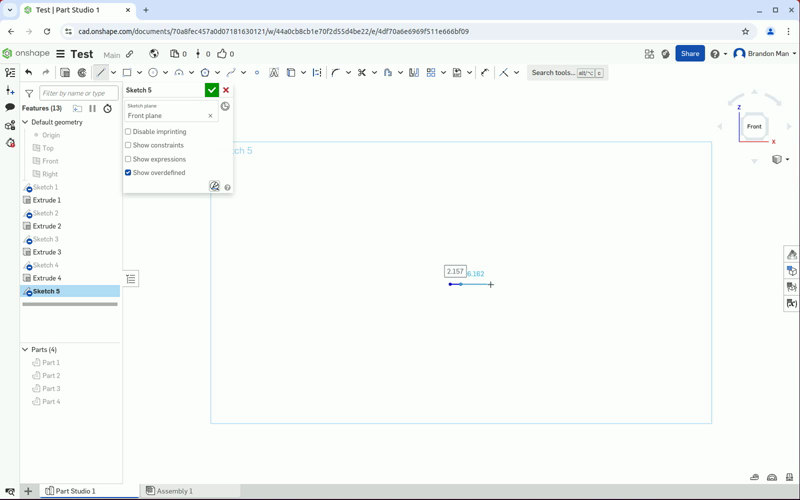
mouse_move(460, 283)
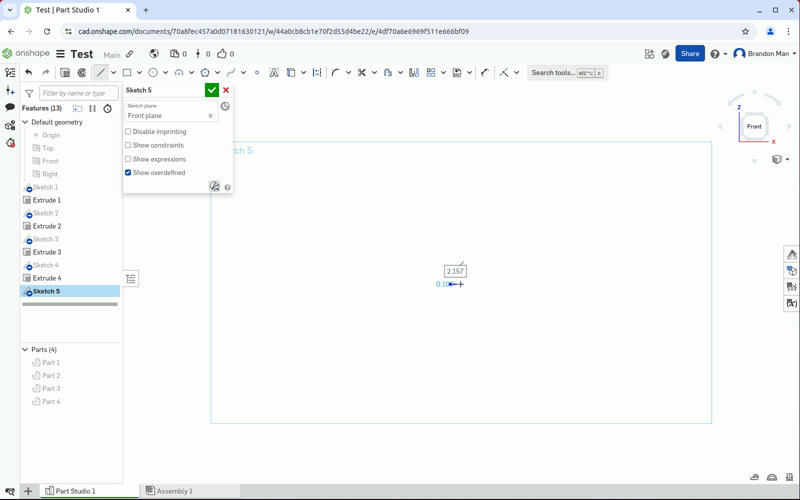
scroll(6)
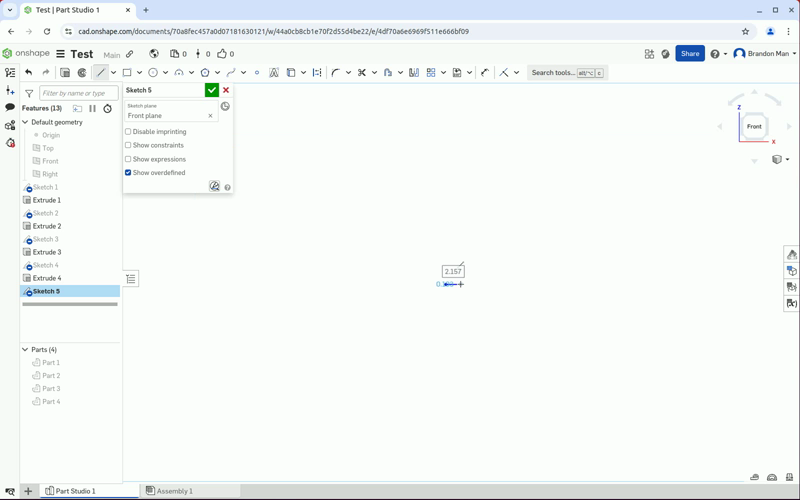
scroll(6)
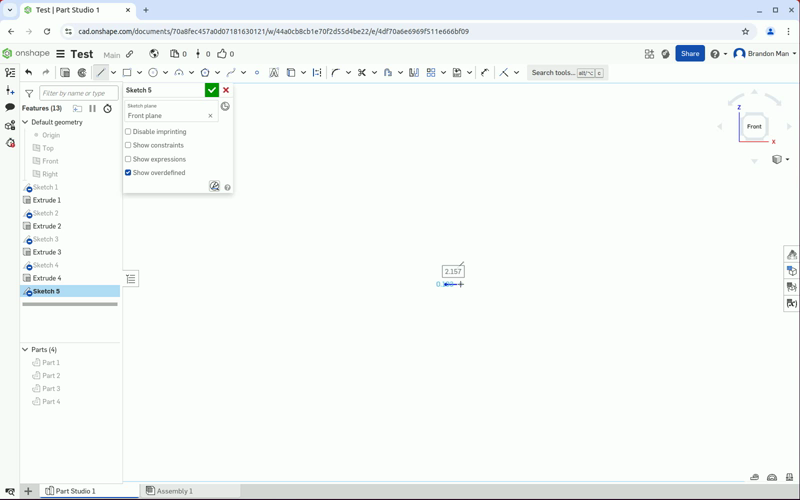
scroll(6)
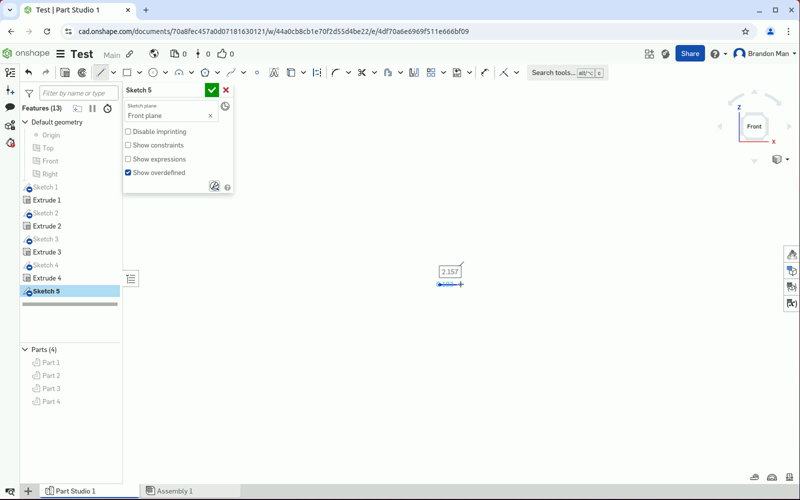
scroll(6)
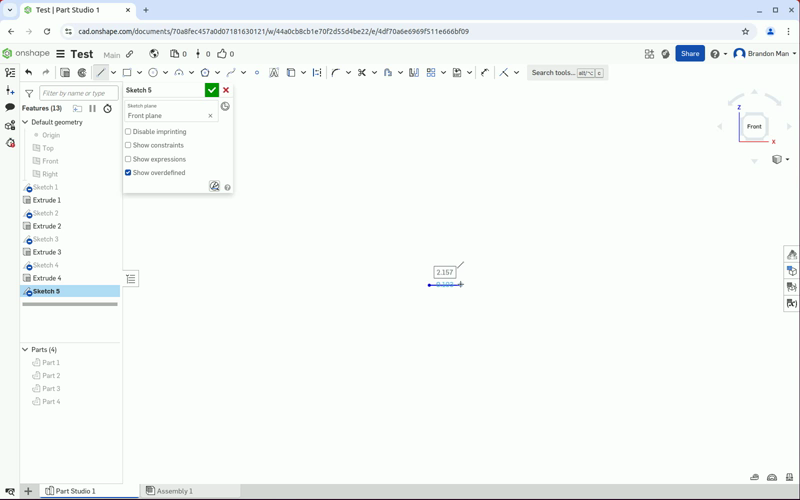
scroll(6)
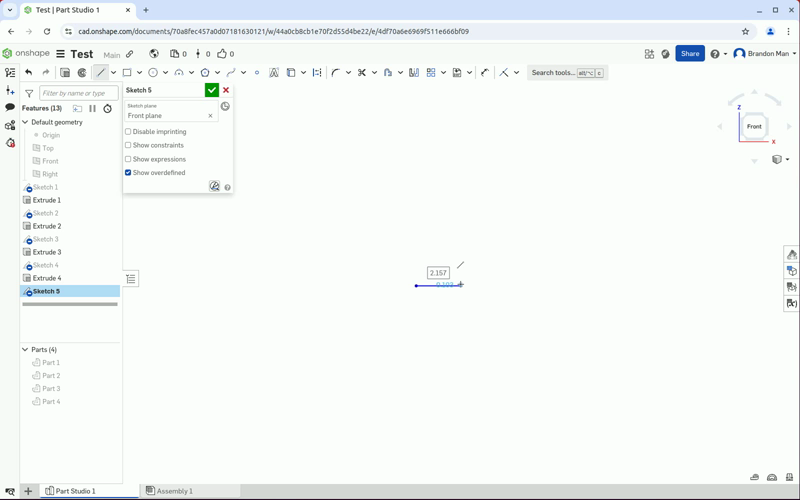
scroll(6)
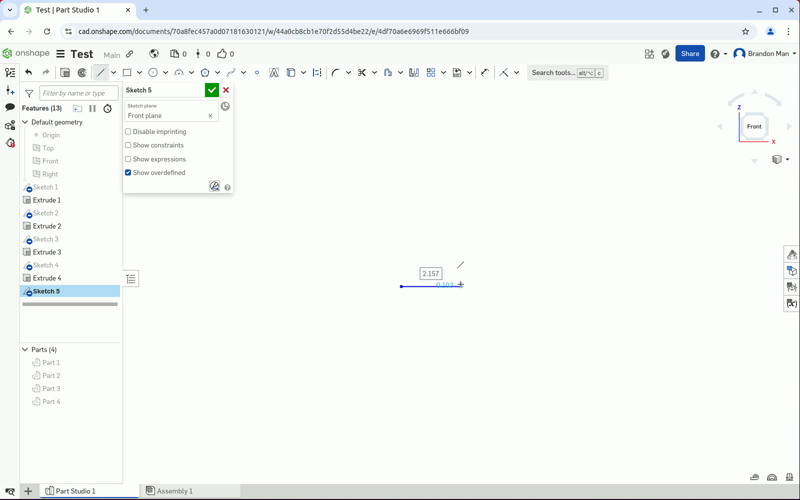
scroll(6)
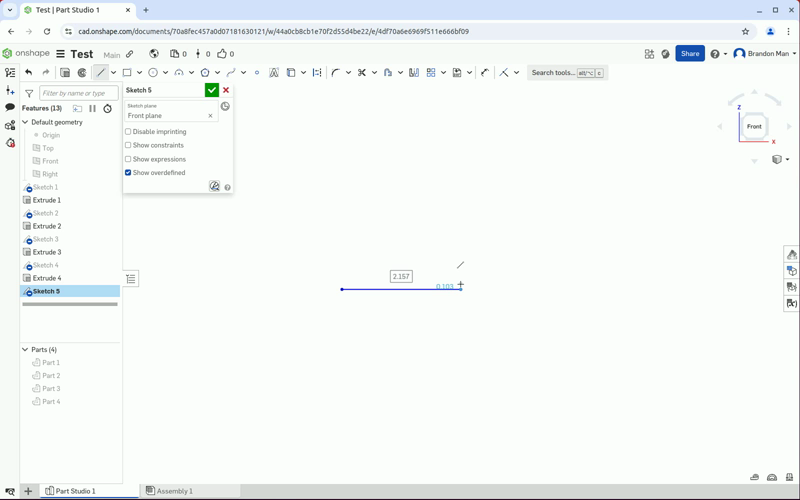
click(460, 283)
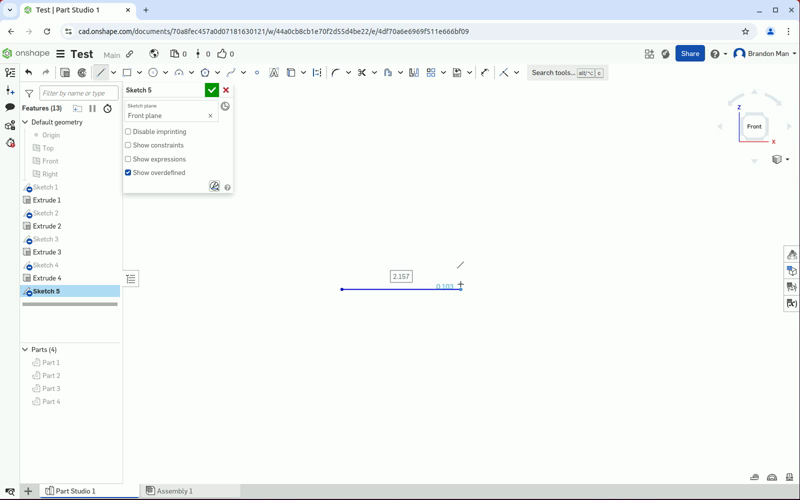
scroll(-6)
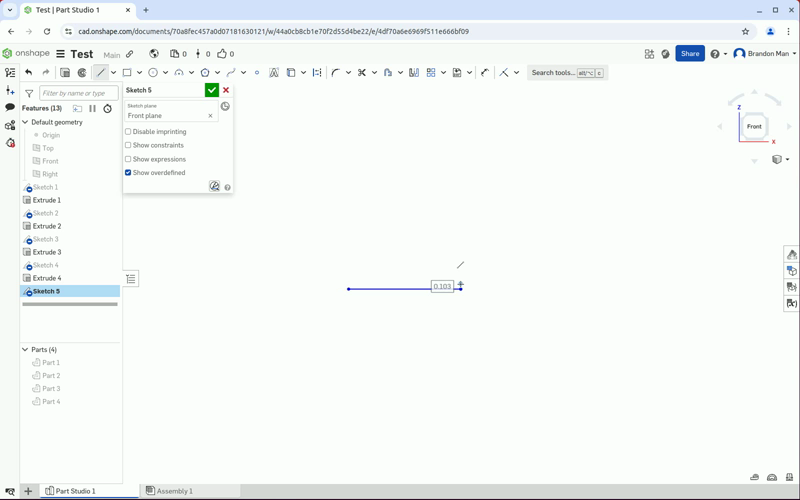
scroll(-6)
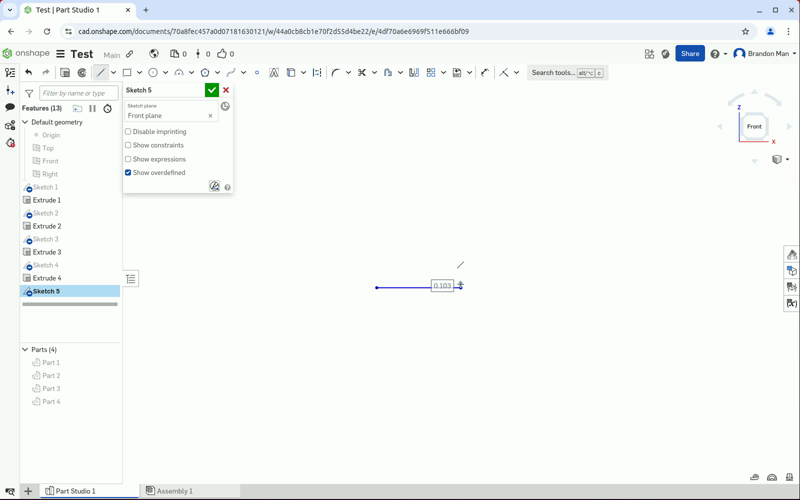
scroll(-6)
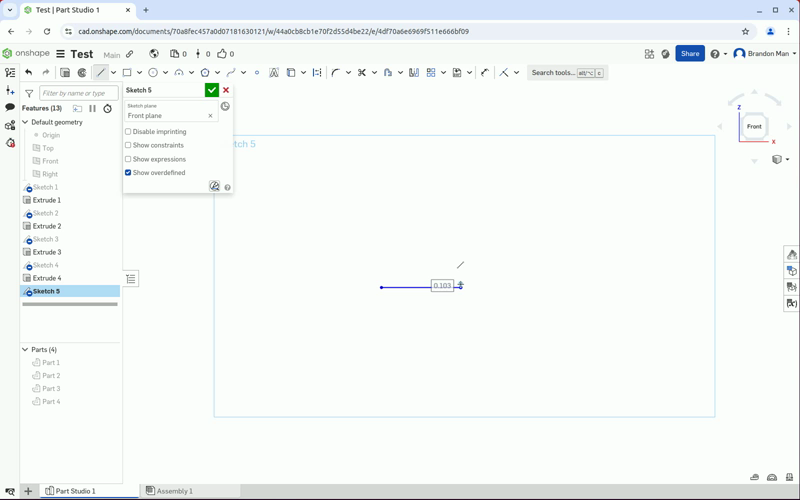
scroll(-6)
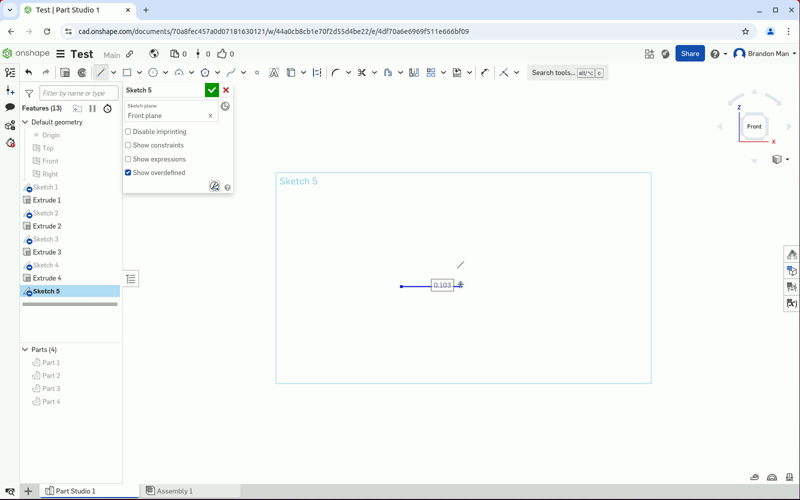
scroll(-6)
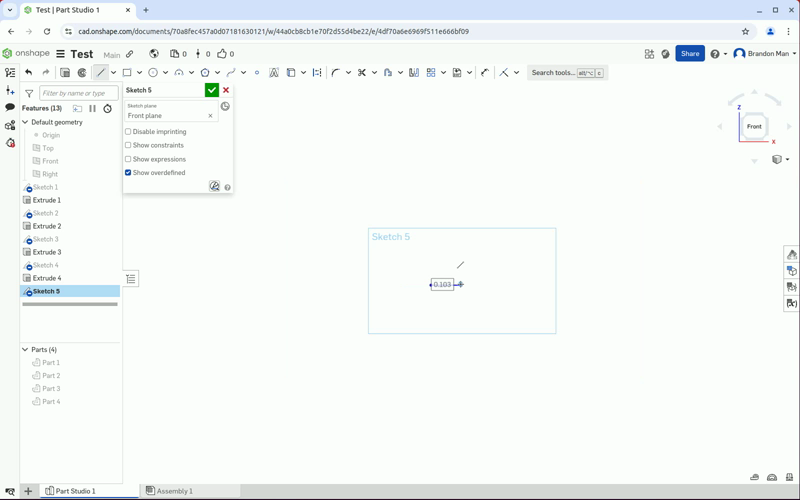
scroll(-6)
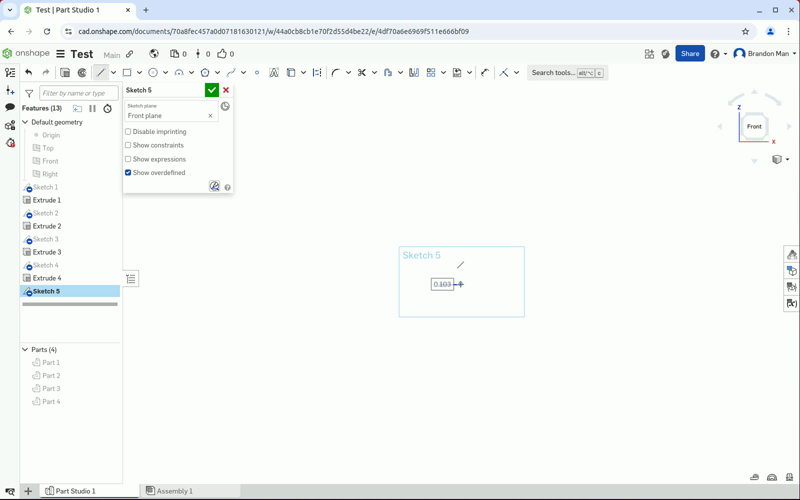
scroll(-6)
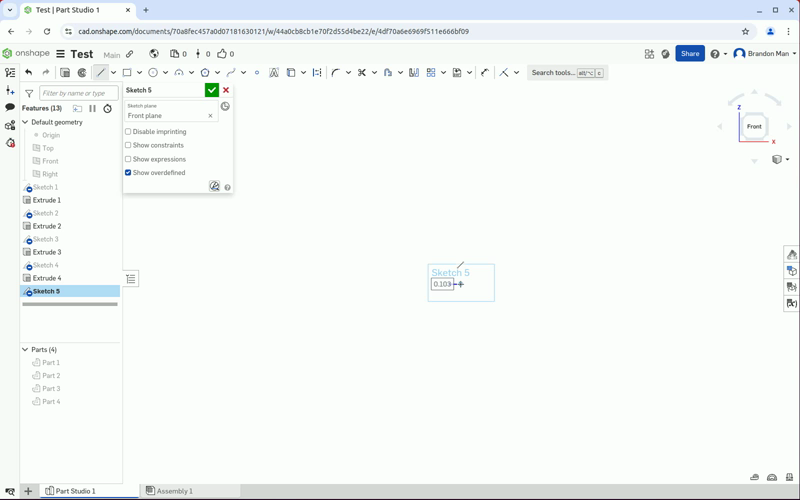
key_up(shift)
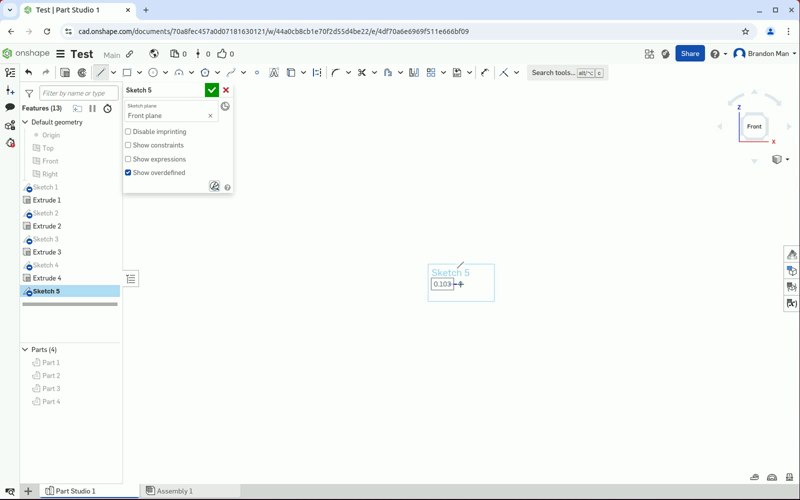
key_down(shift)
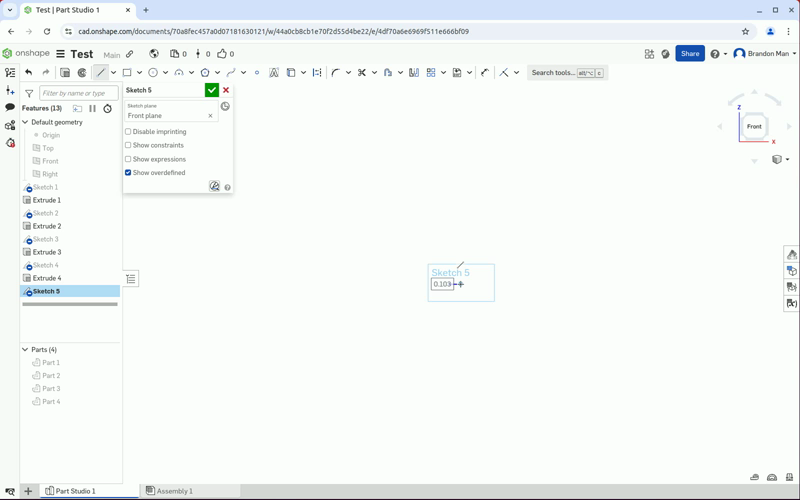
mouse_move(490, 283)
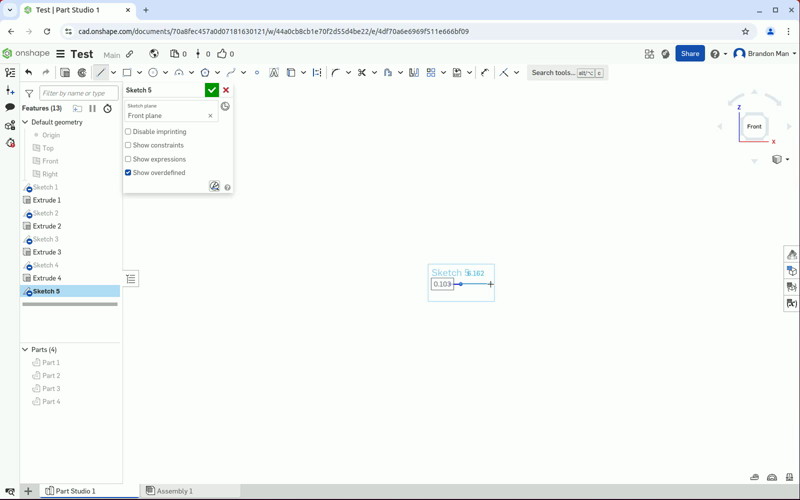
mouse_move(482, 283)
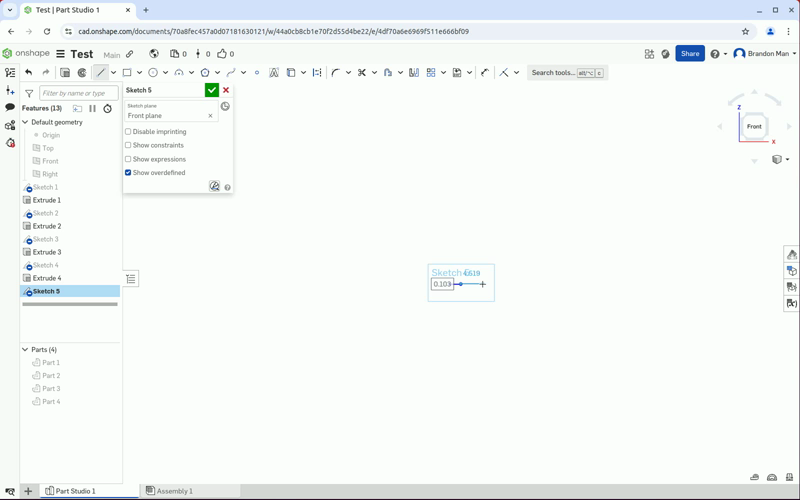
click(482, 283)
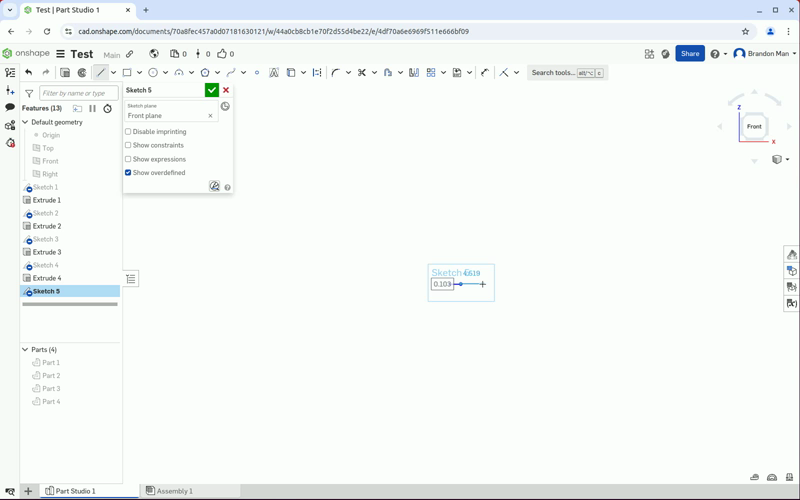
key_up(shift)
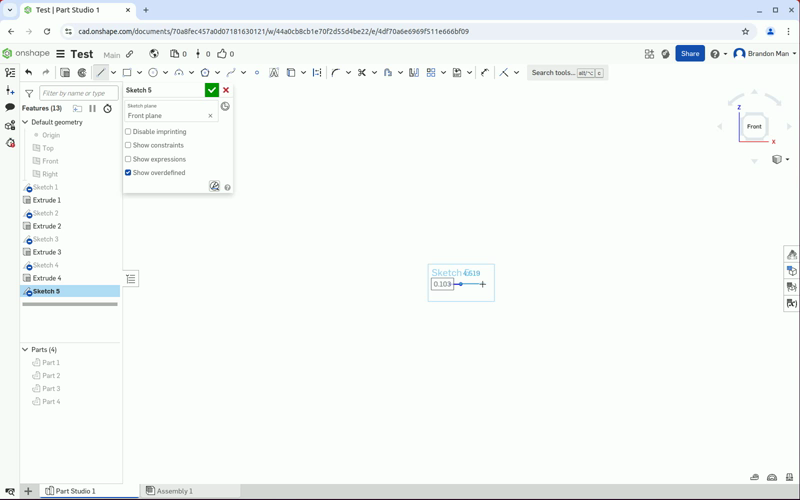
key_down(shift)
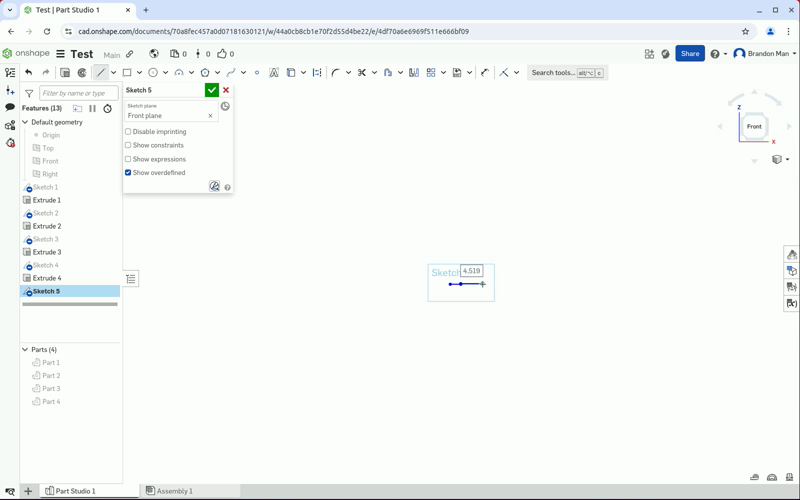
mouse_move(512, 283)
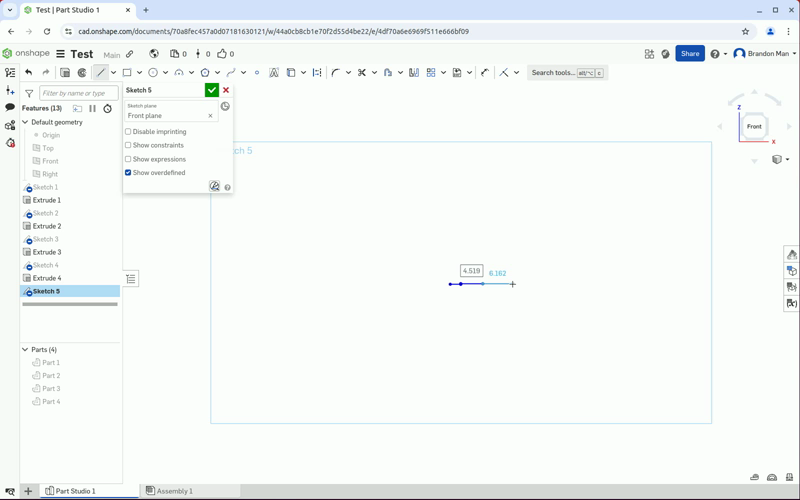
mouse_move(482, 281)
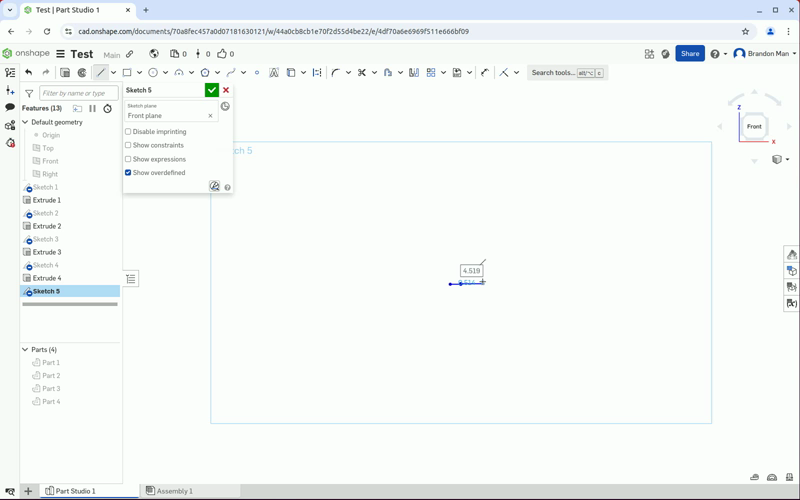
scroll(6)
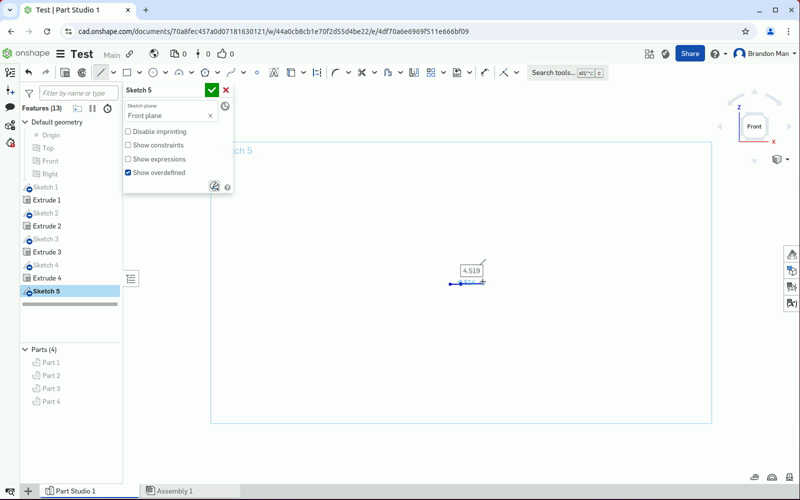
scroll(6)
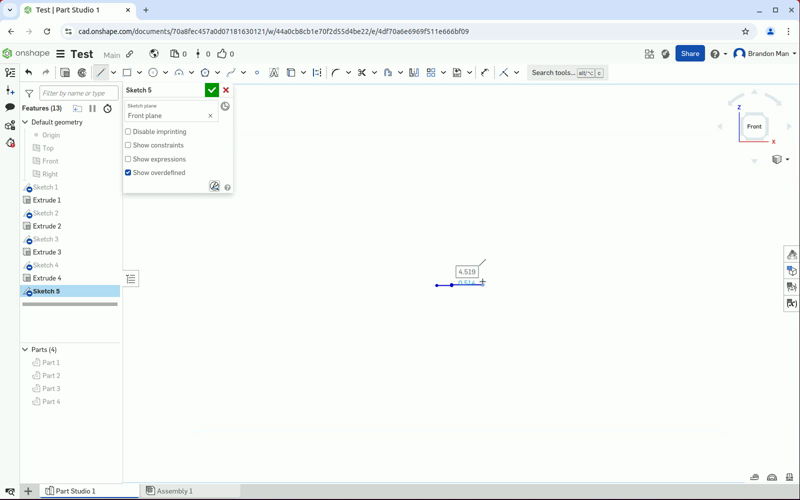
scroll(6)
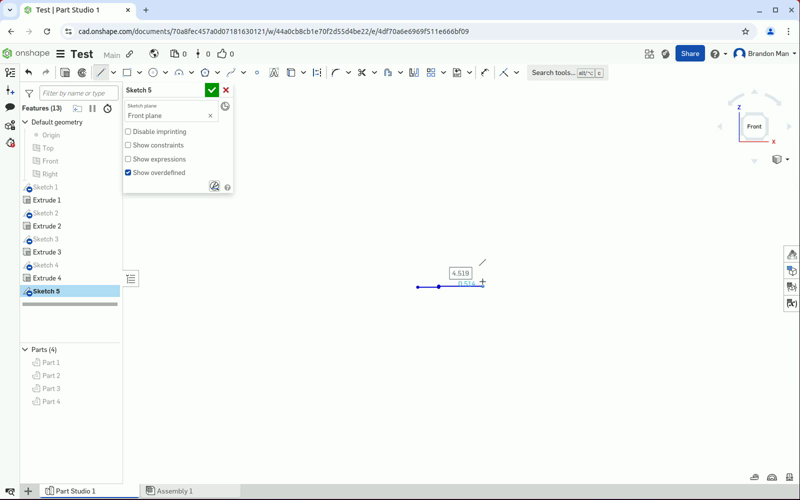
scroll(6)
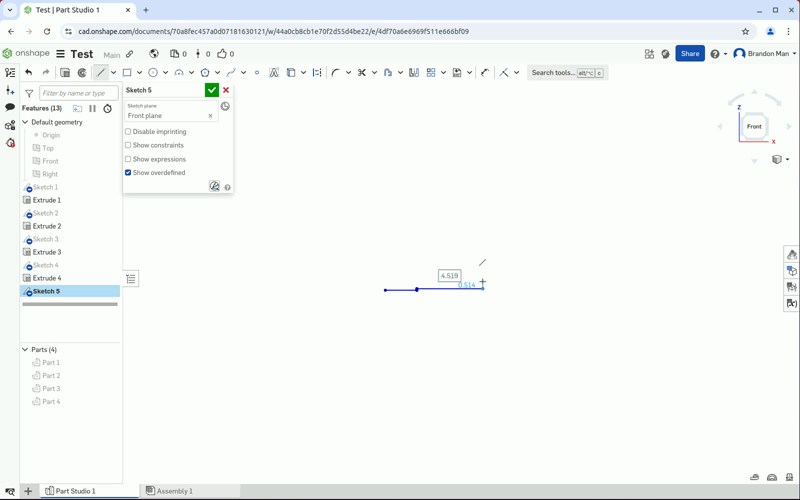
scroll(6)
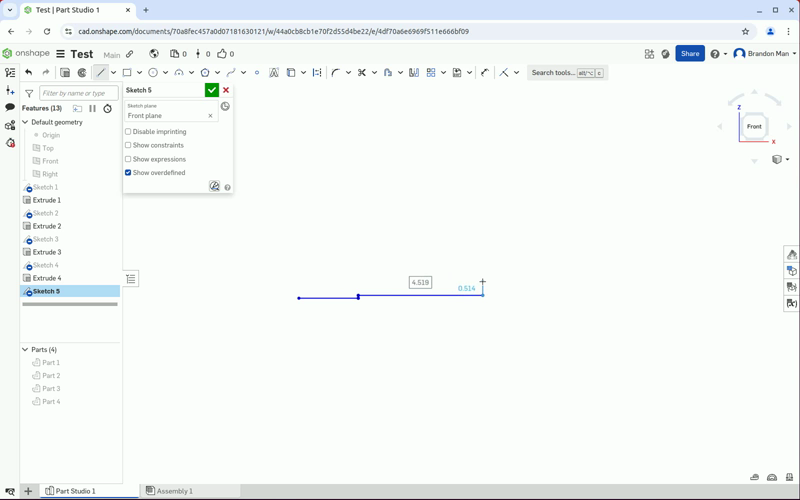
scroll(6)
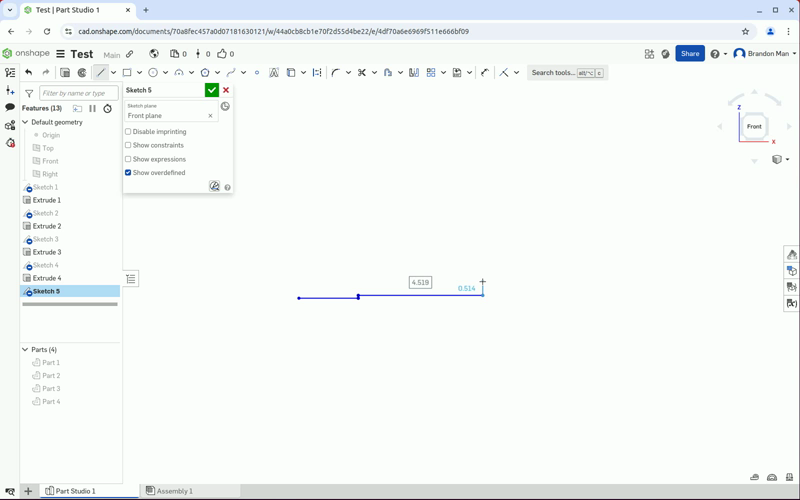
scroll(6)
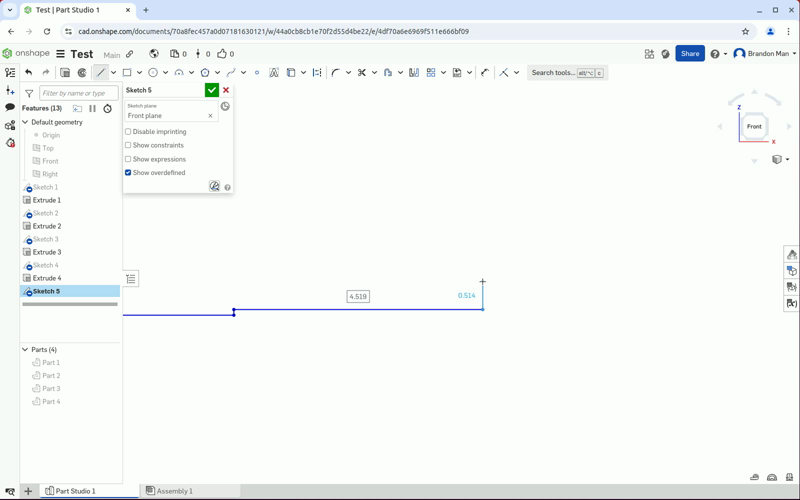
click(482, 281)
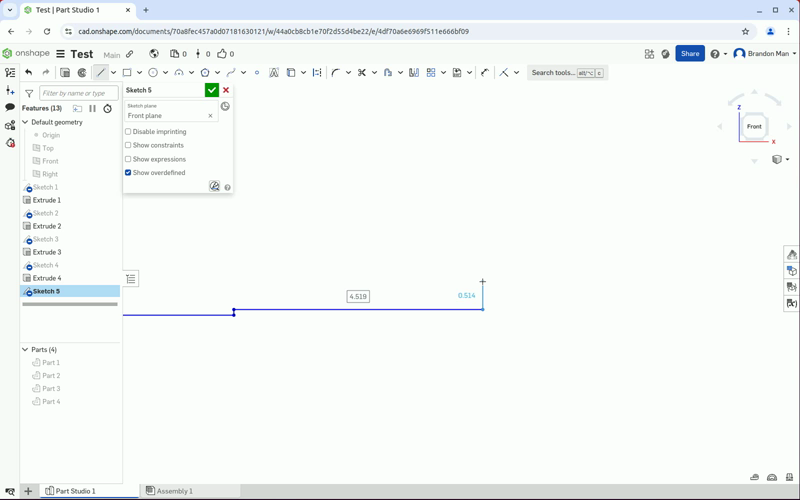
scroll(-6)
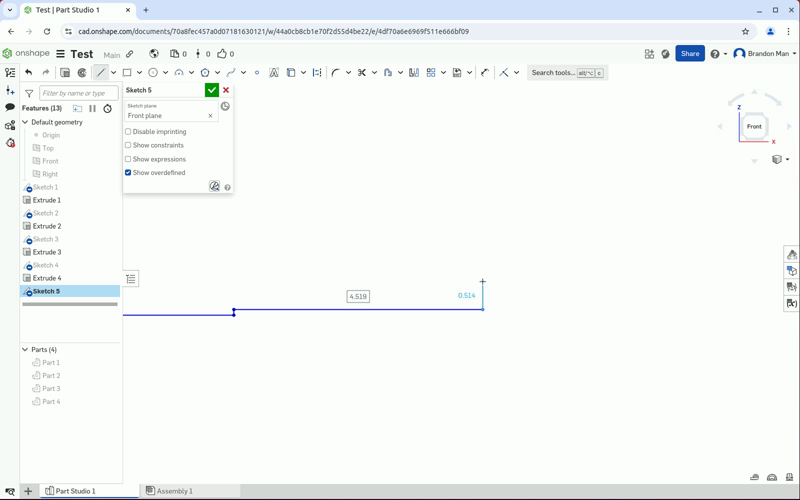
scroll(-6)
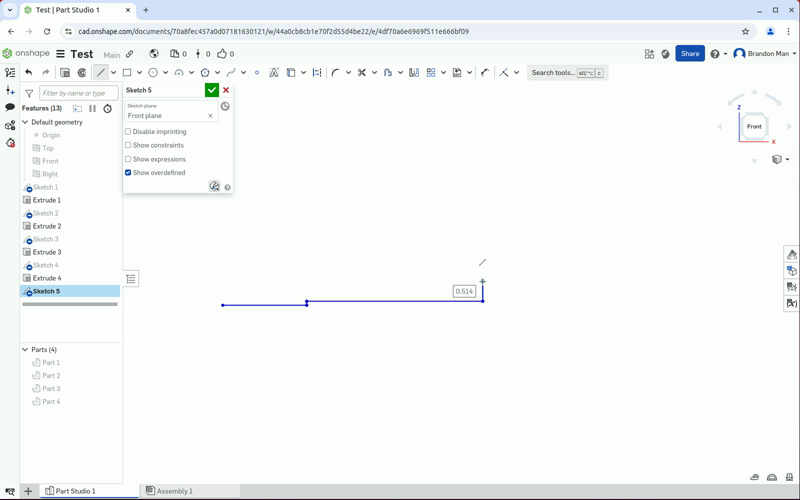
scroll(-6)
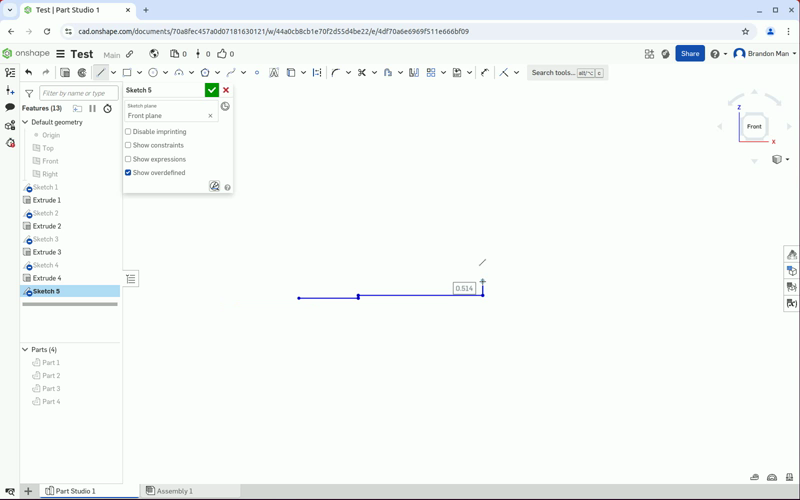
scroll(-6)
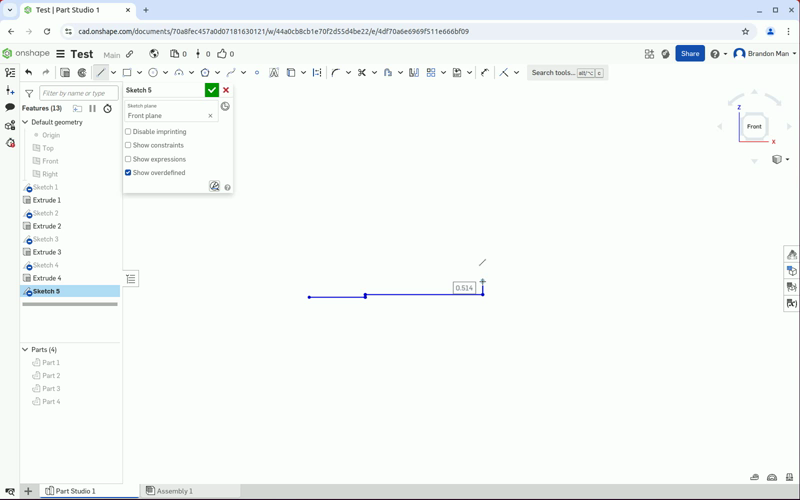
scroll(-6)
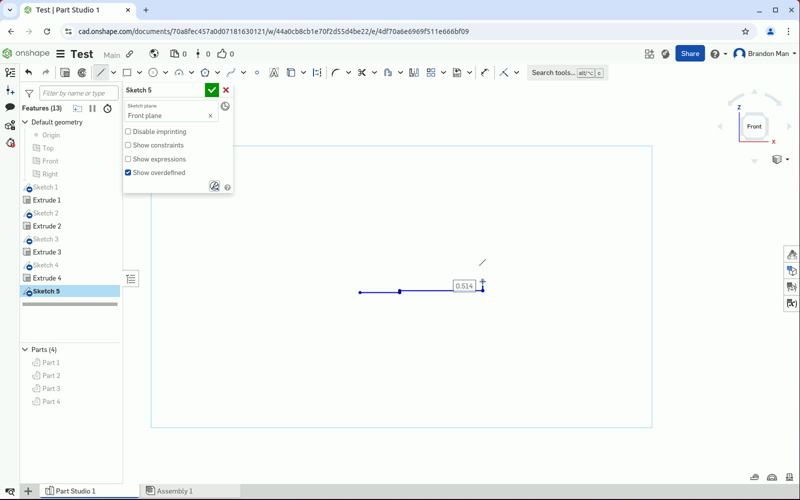
scroll(-6)
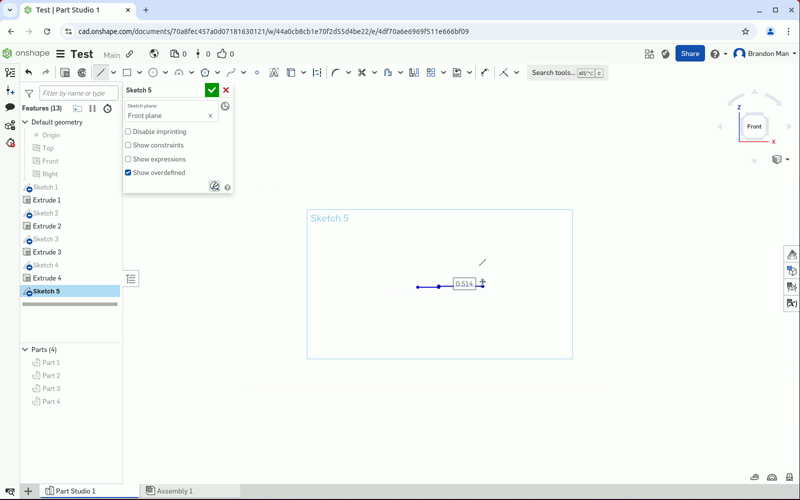
scroll(-6)
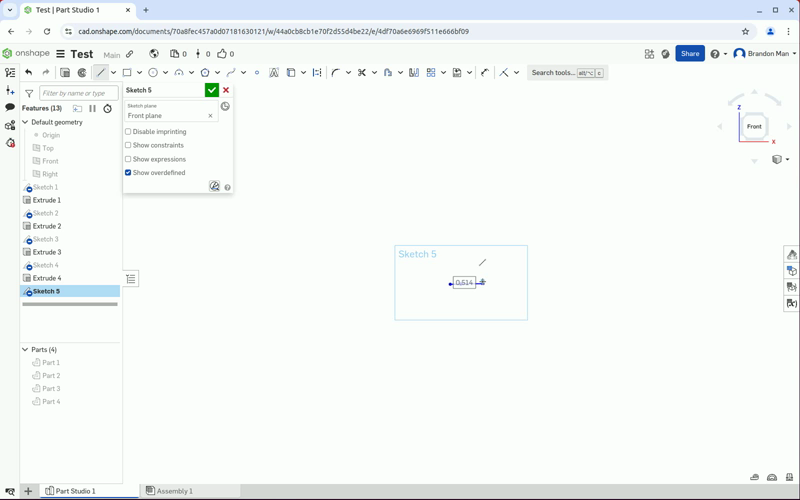
key_up(shift)
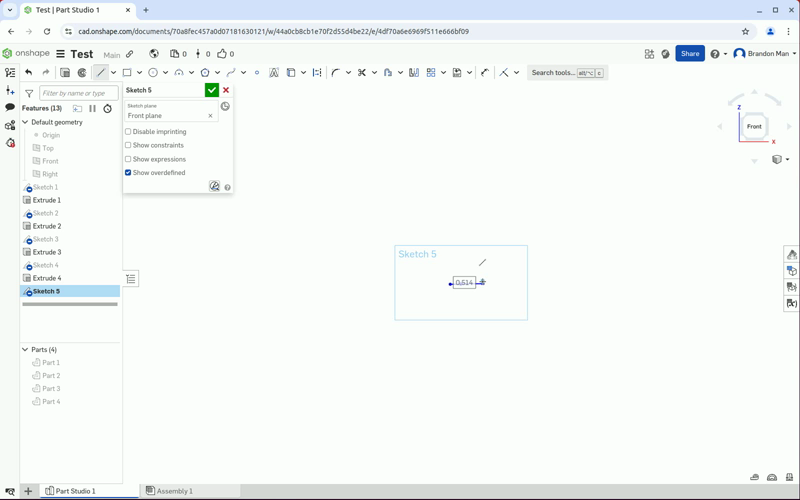
key_down(shift)
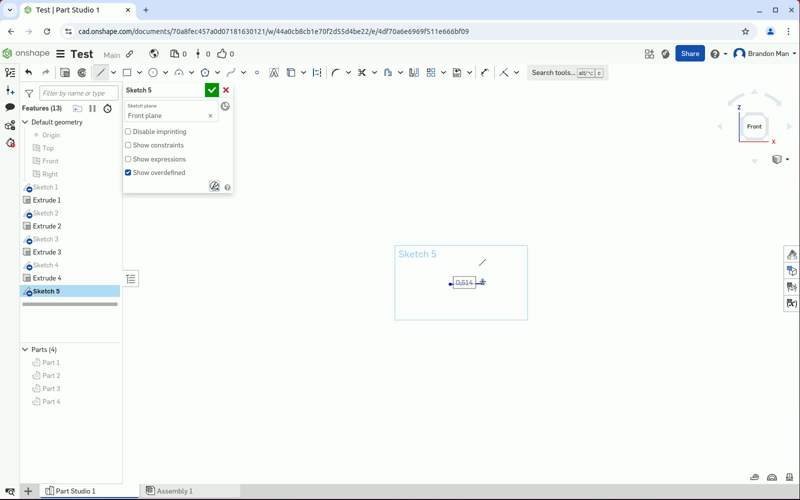
mouse_move(512, 281)
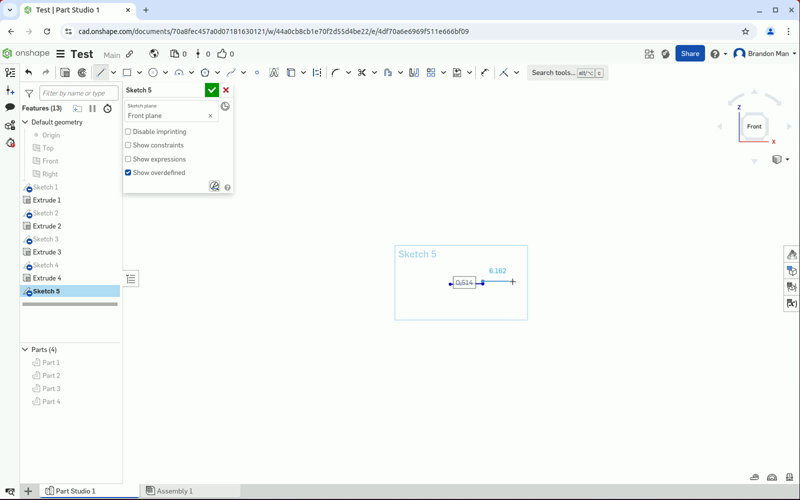
mouse_move(460, 281)
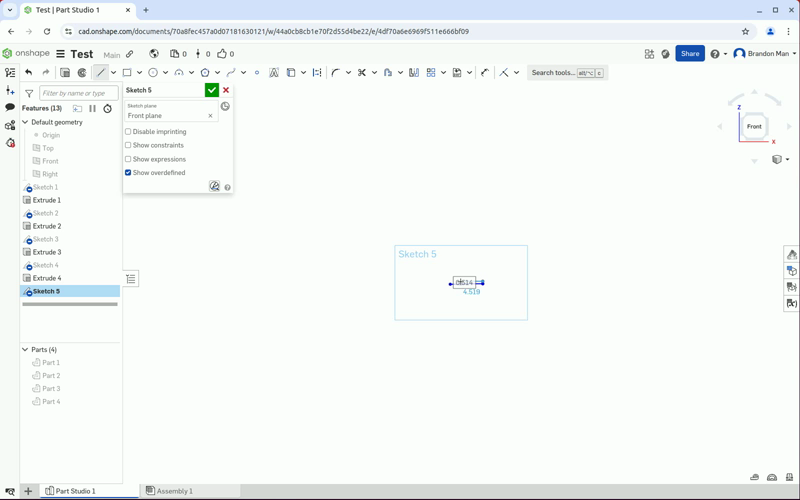
scroll(6)
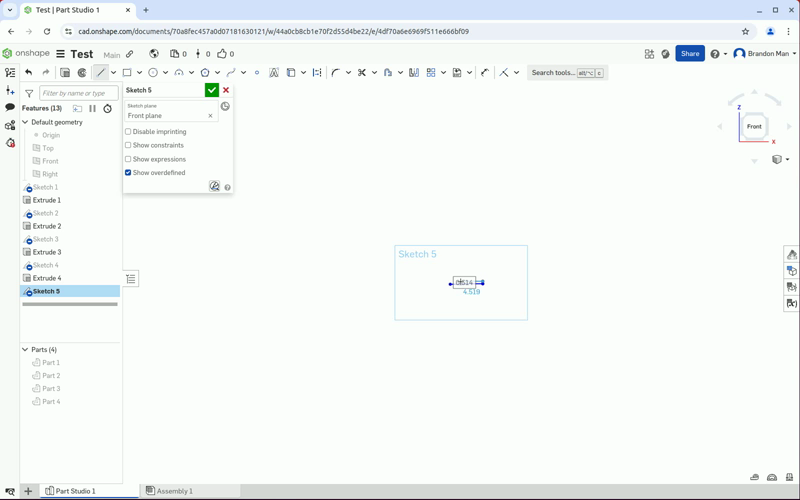
scroll(6)
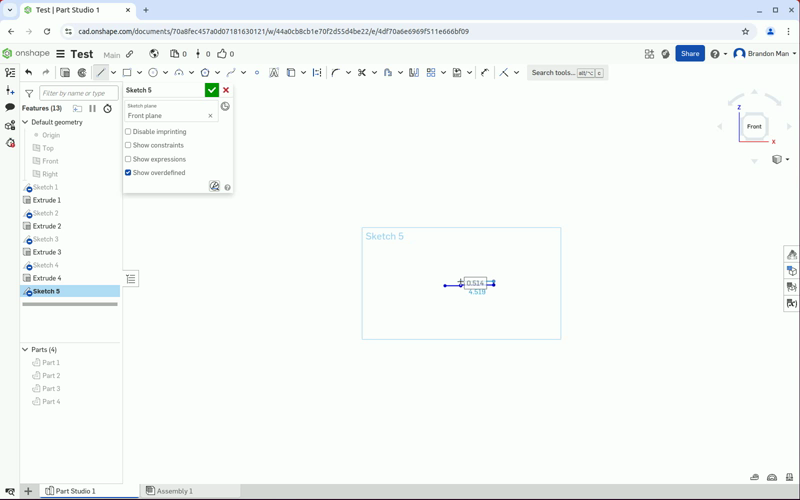
scroll(6)
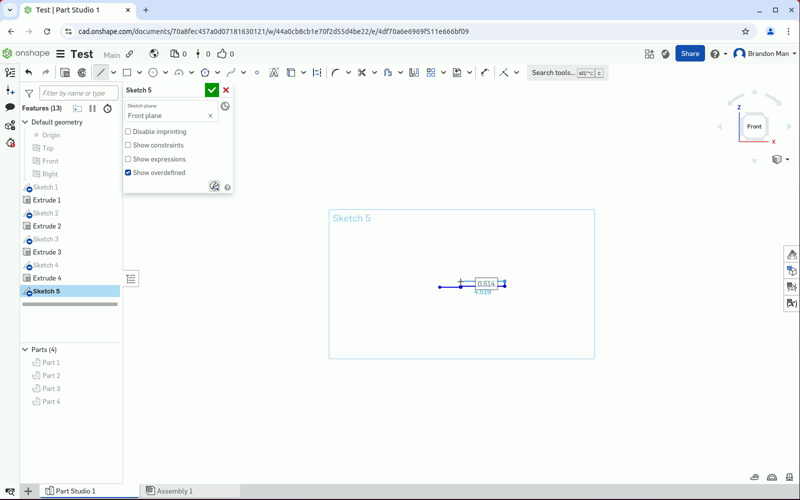
scroll(6)
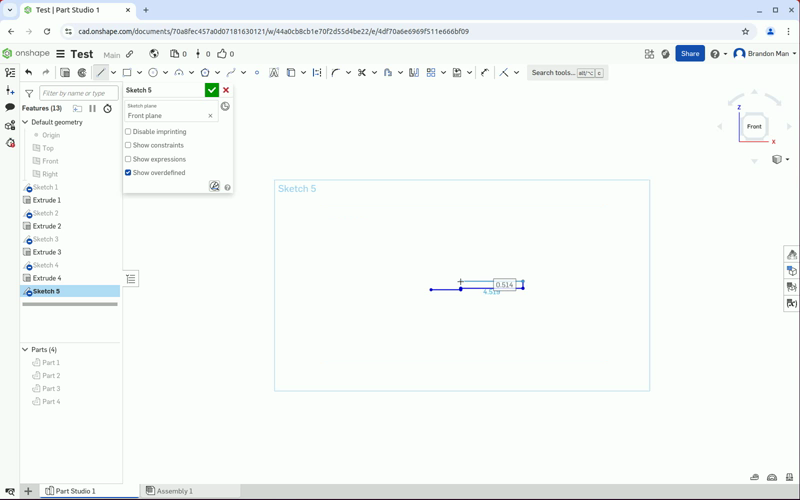
scroll(6)
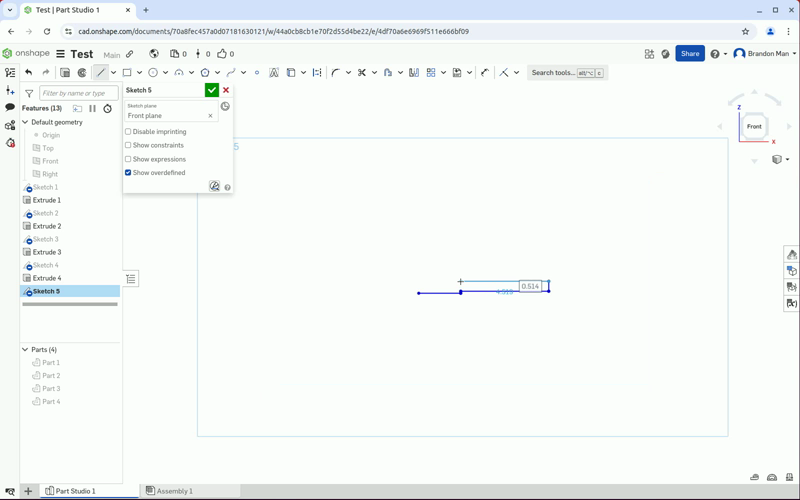
scroll(6)
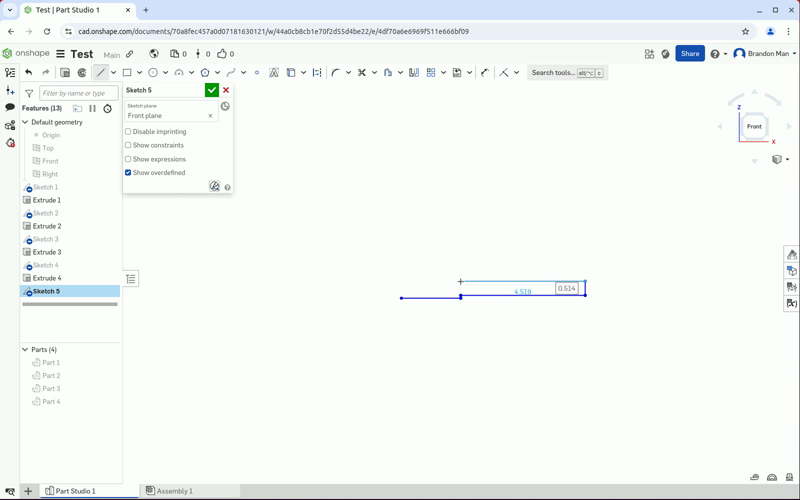
scroll(6)
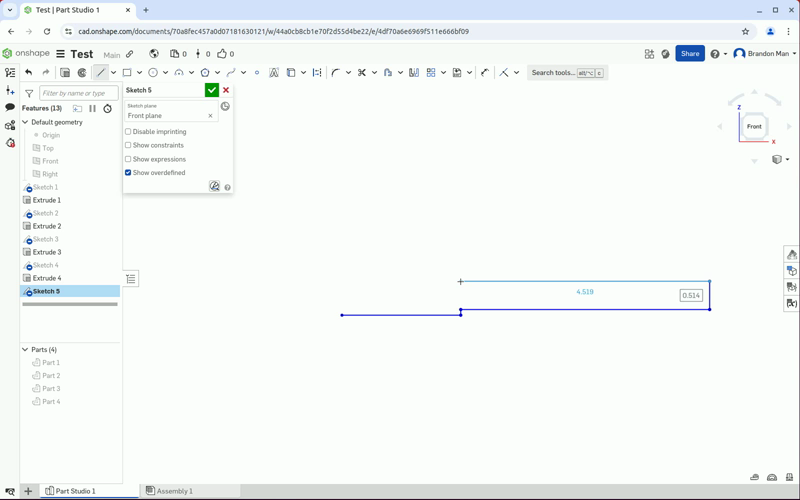
click(460, 281)
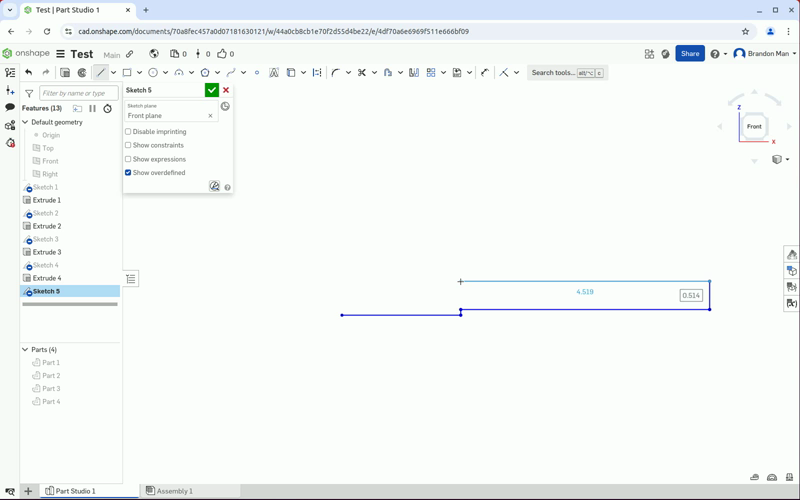
scroll(-6)
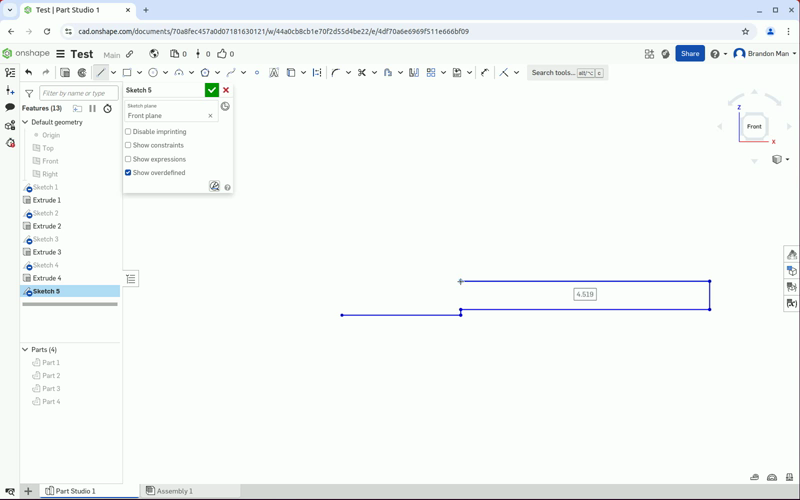
scroll(-6)
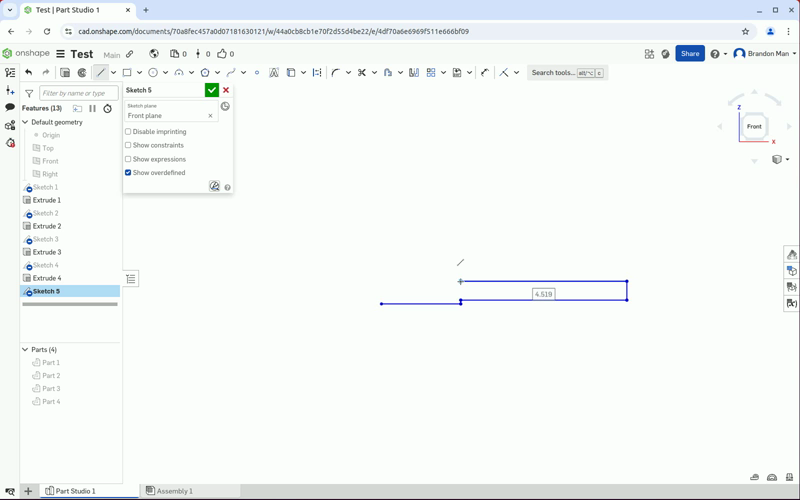
scroll(-6)
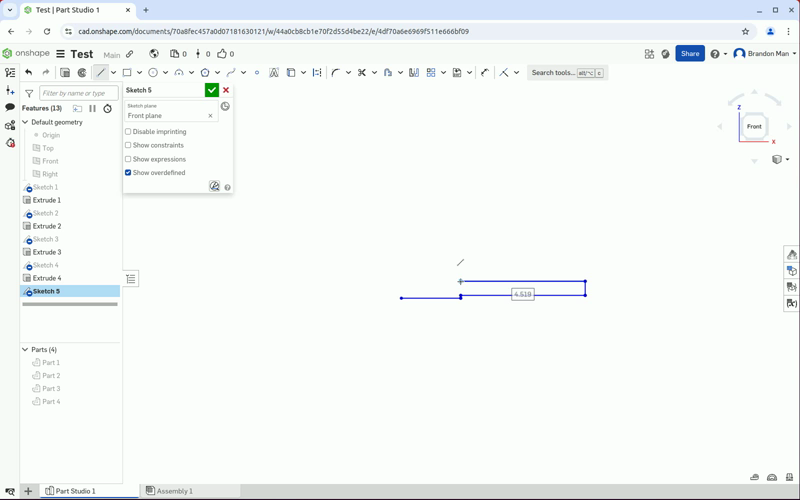
scroll(-6)
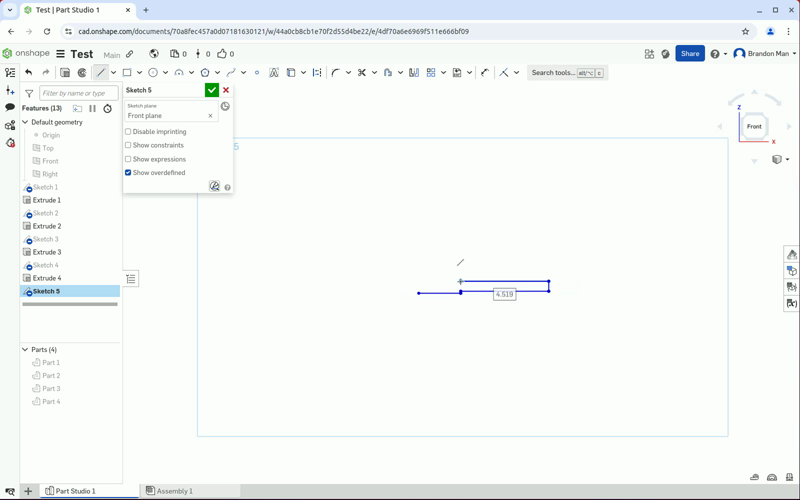
scroll(-6)
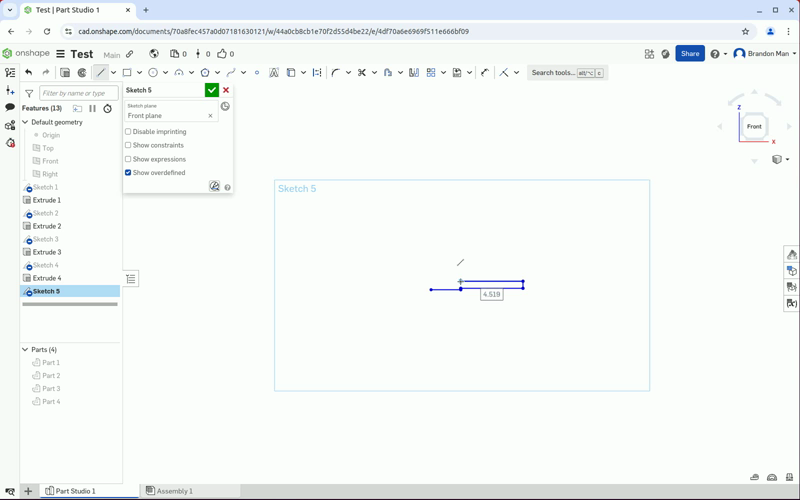
scroll(-6)
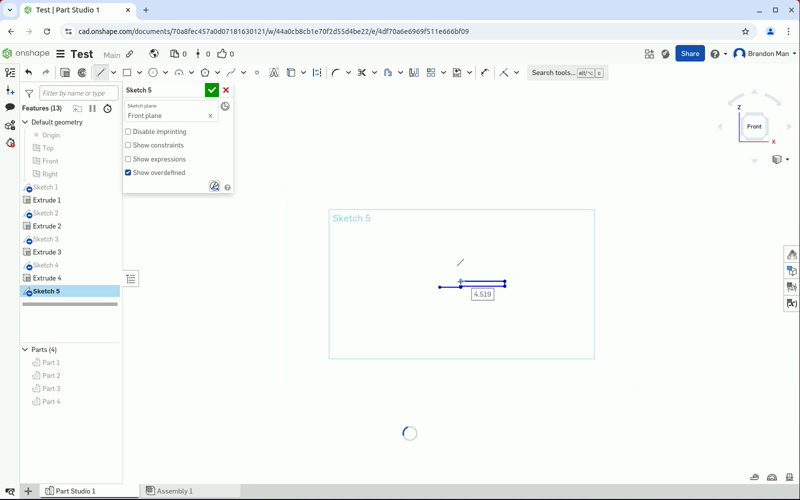
scroll(-6)
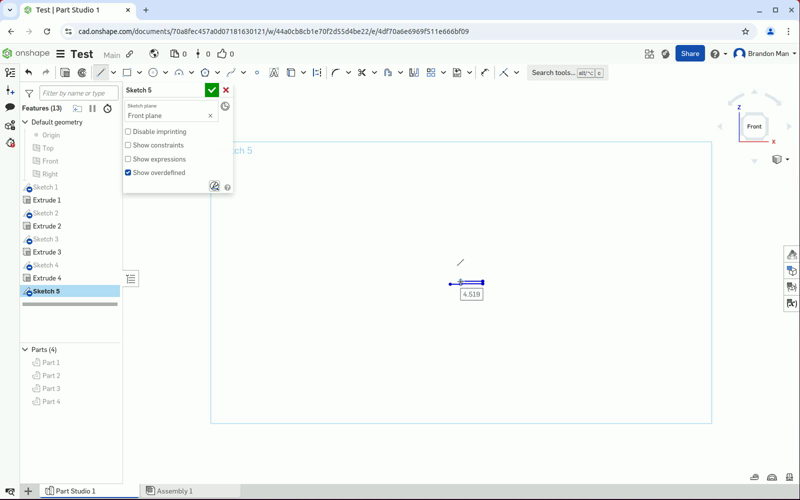
key_up(shift)
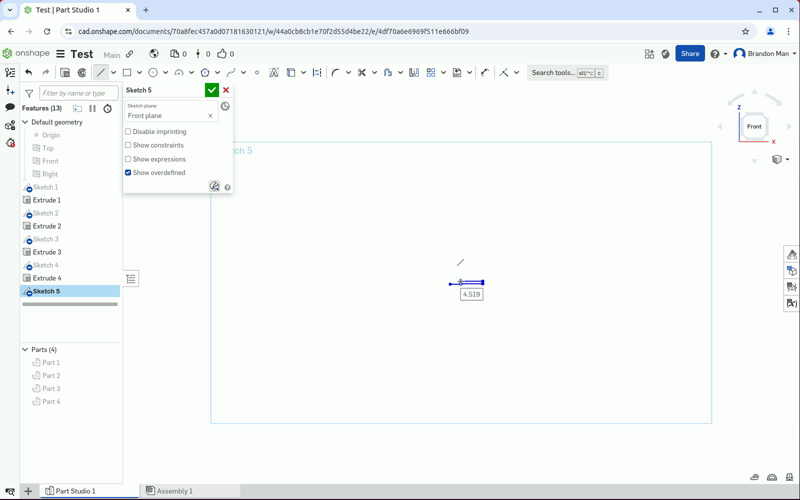
key_down(shift)
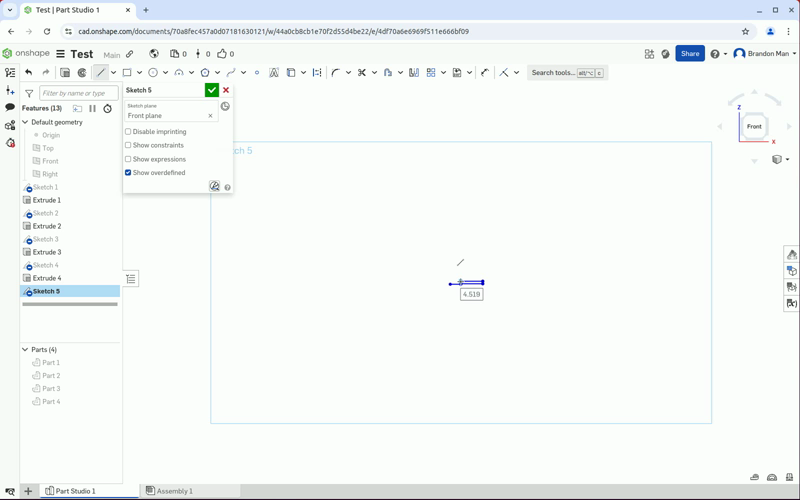
mouse_move(490, 281)
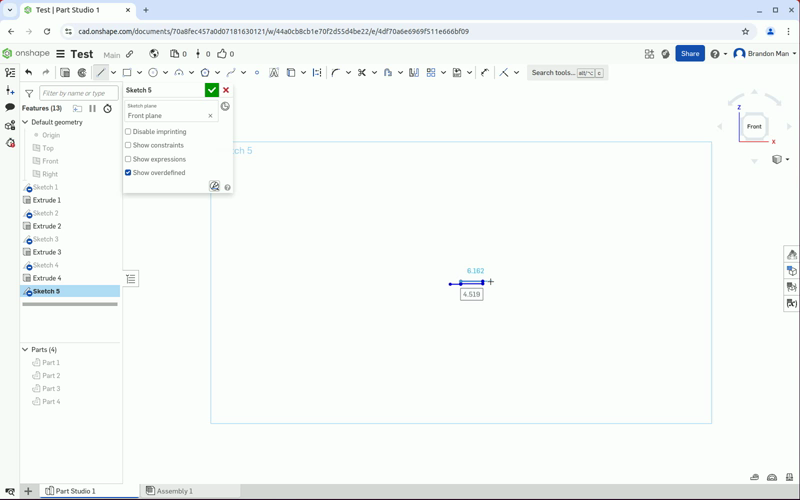
mouse_move(450, 281)
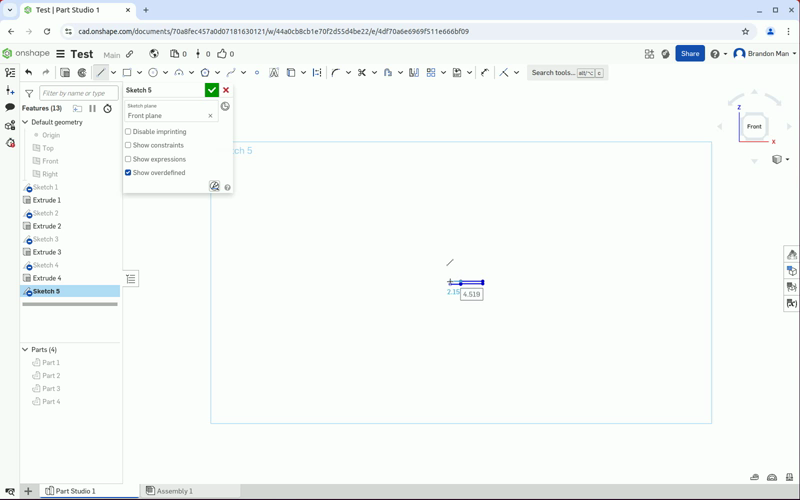
scroll(6)
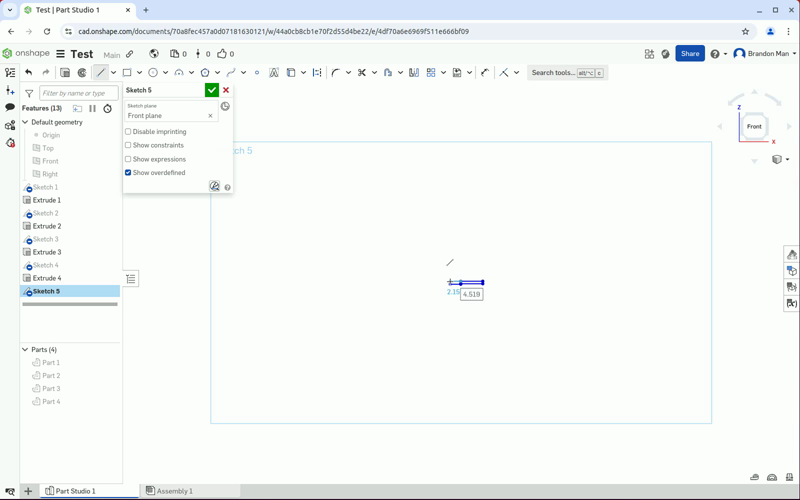
scroll(6)
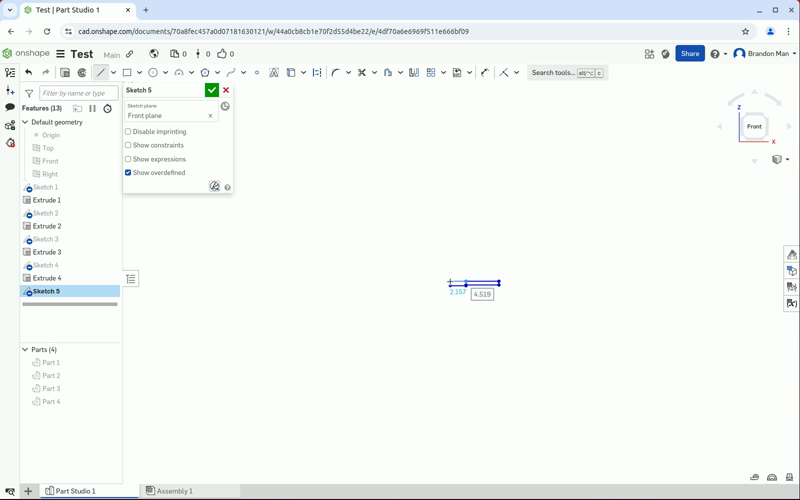
scroll(6)
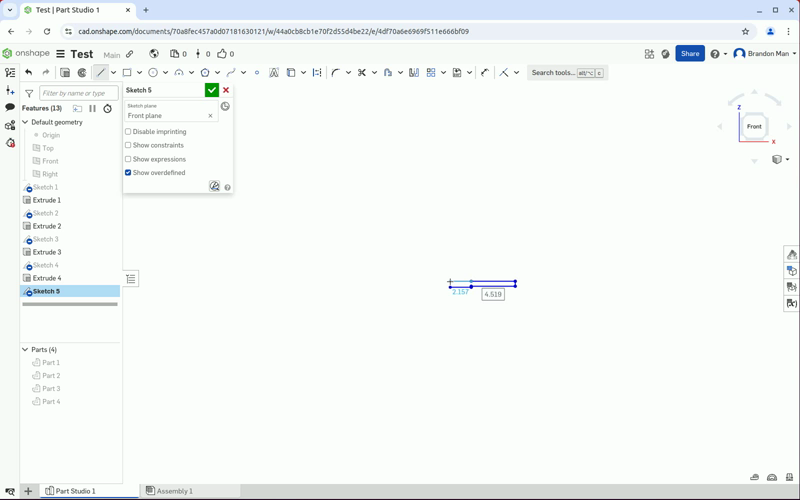
scroll(6)
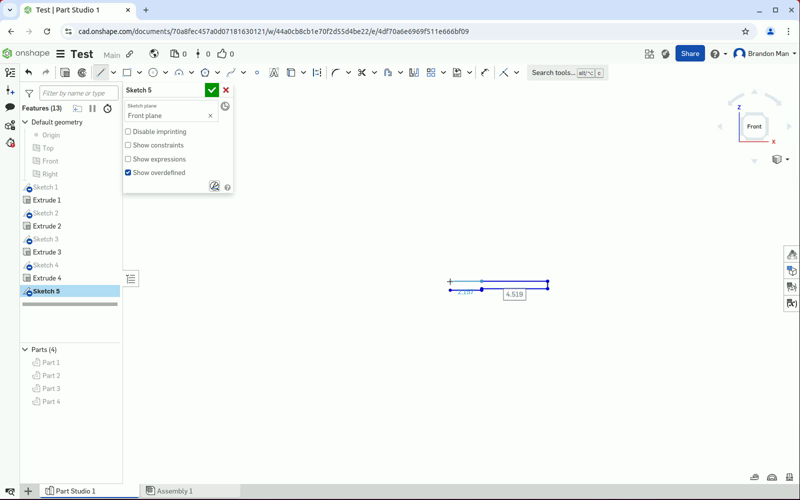
scroll(6)
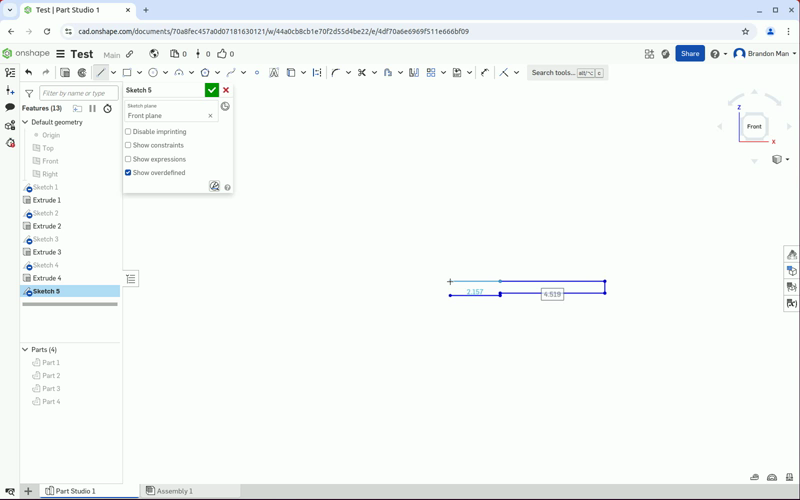
scroll(6)
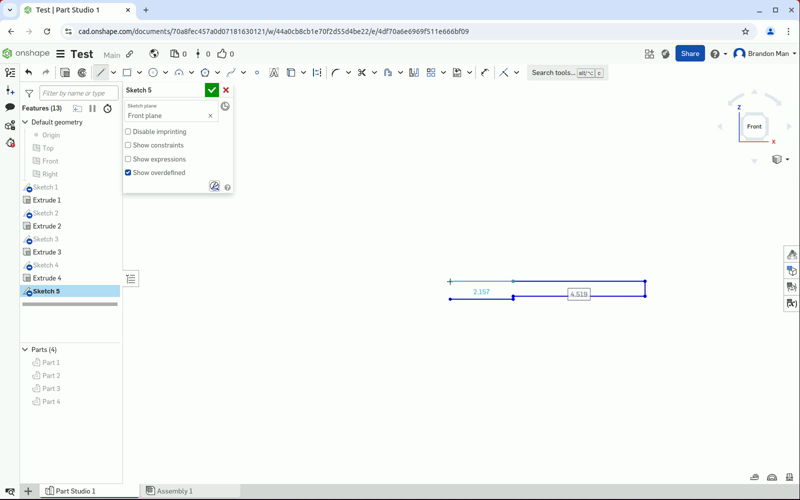
scroll(6)
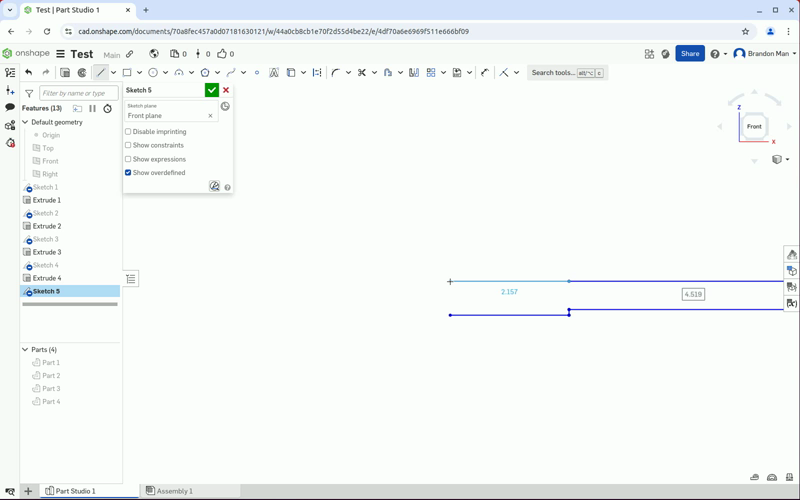
click(450, 281)
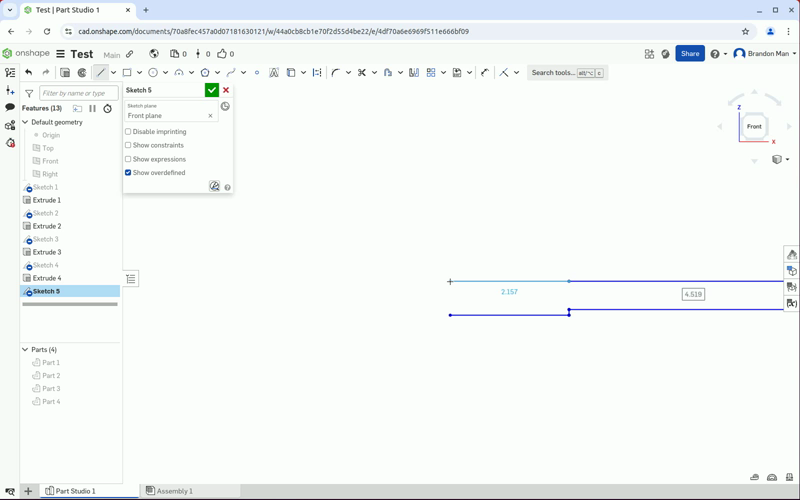
scroll(-6)
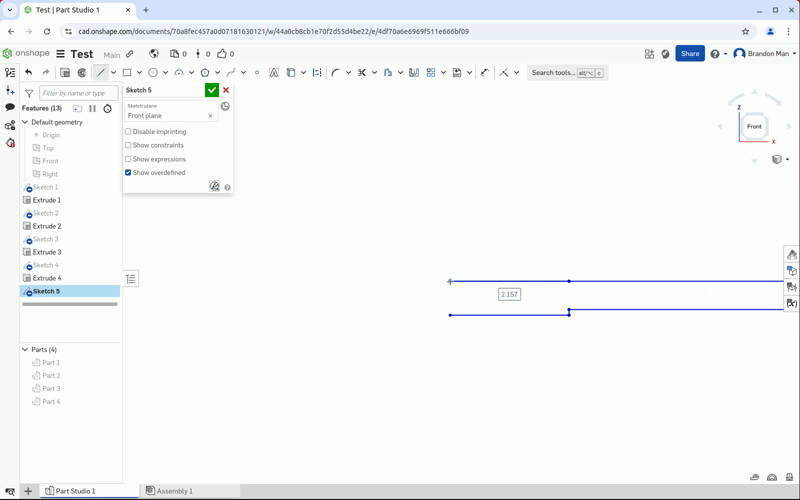
scroll(-6)
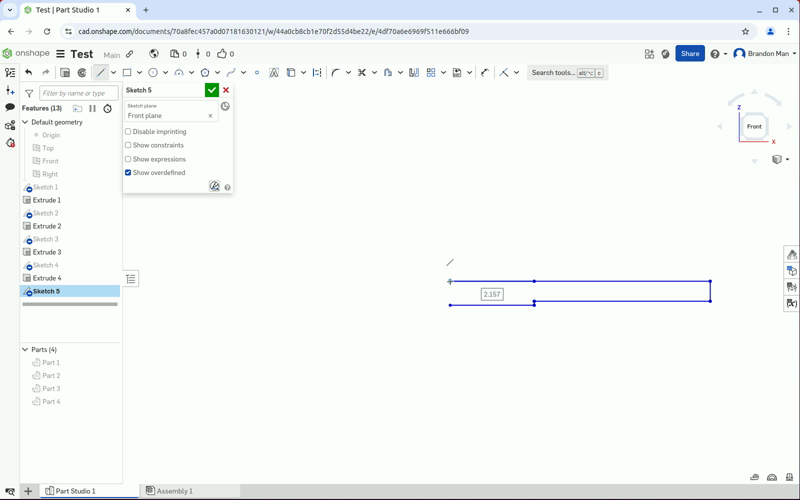
scroll(-6)
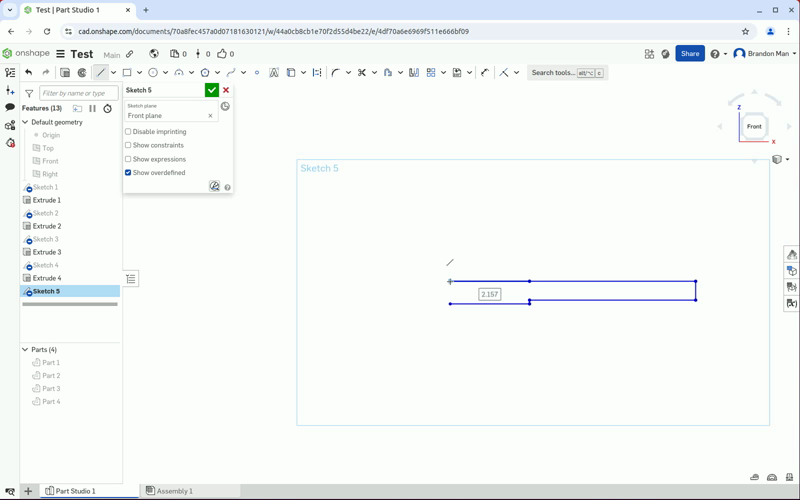
scroll(-6)
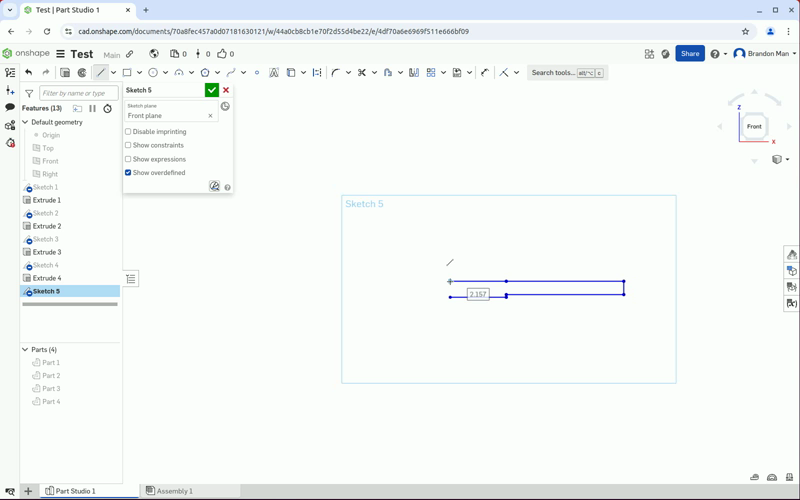
scroll(-6)
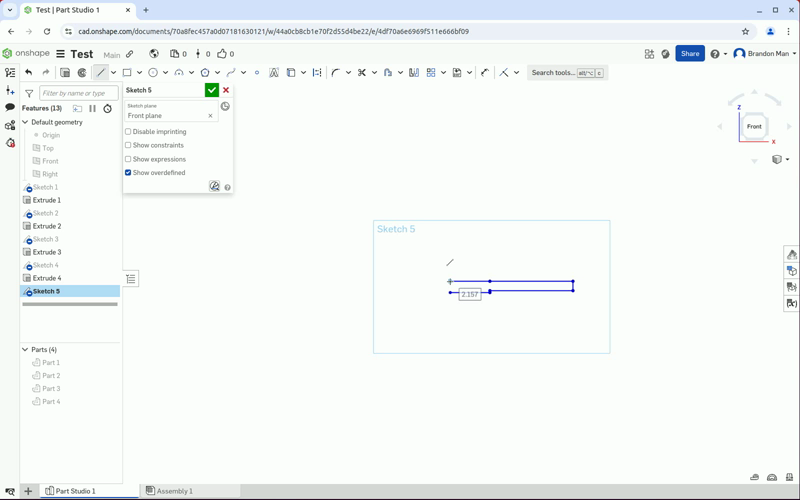
scroll(-6)
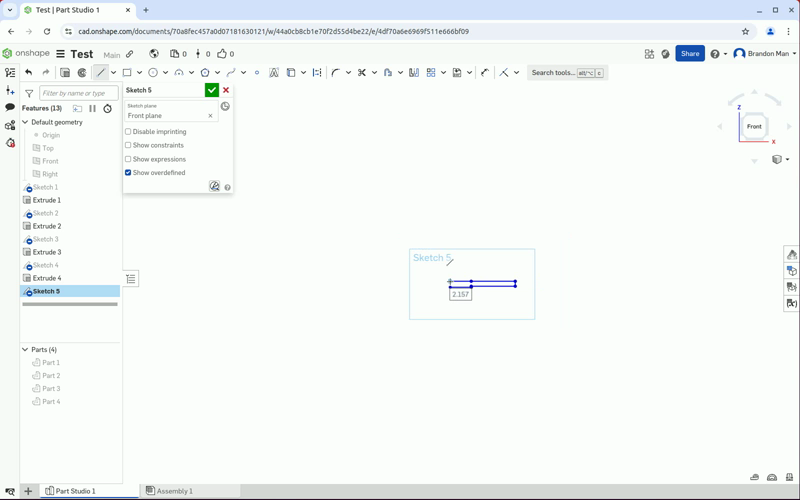
scroll(-6)
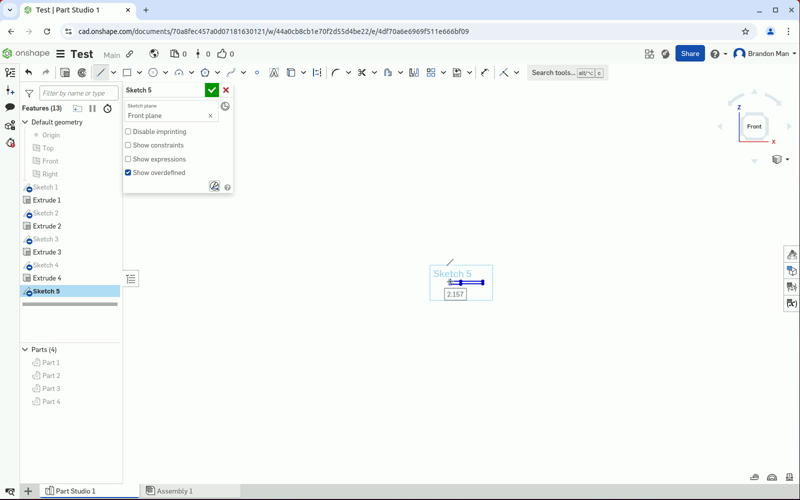
key_up(shift)
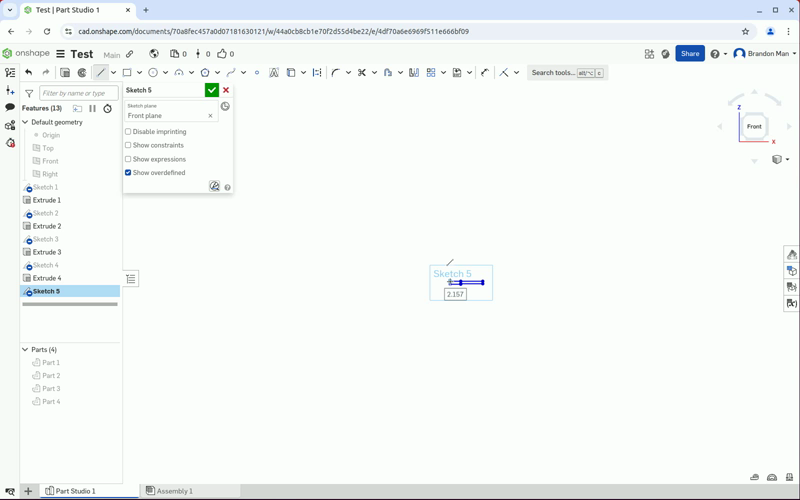
mouse_move(480, 281)
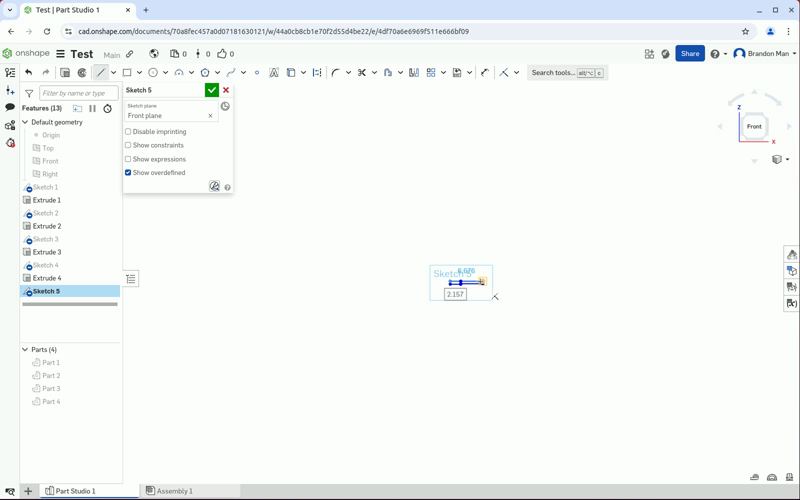
key_down(shift)
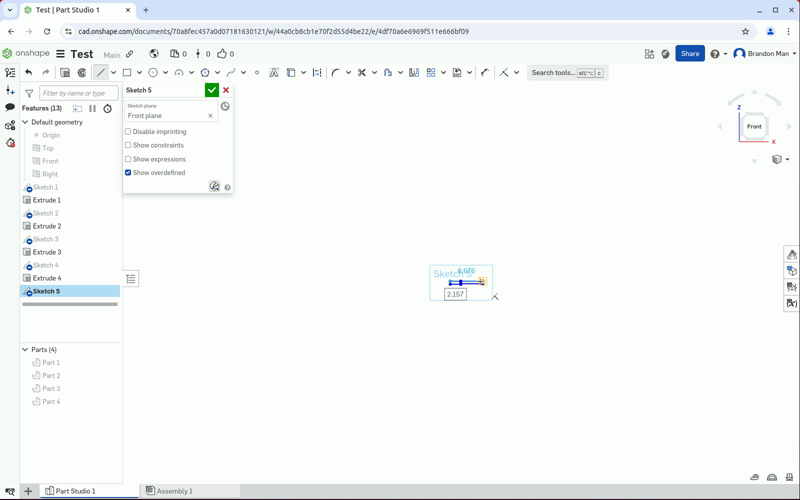
mouse_move(450, 284)
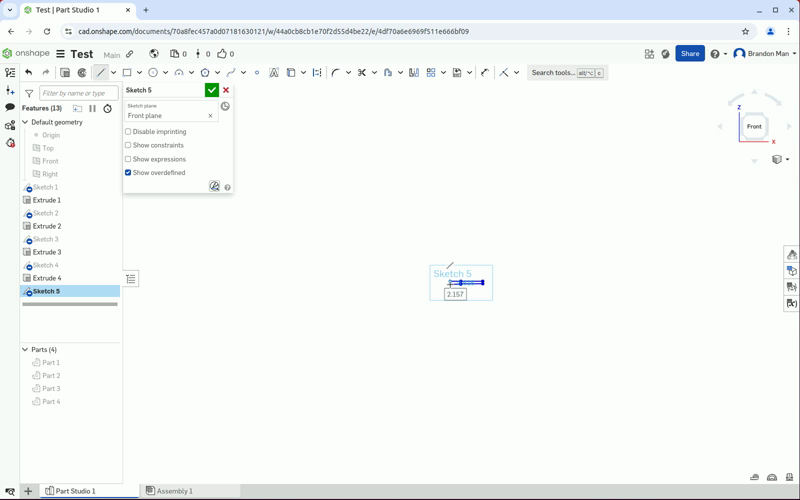
scroll(6)
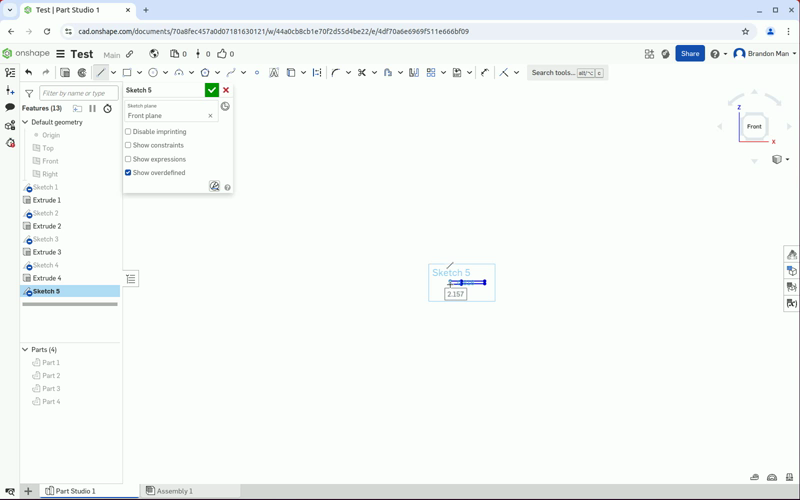
scroll(6)
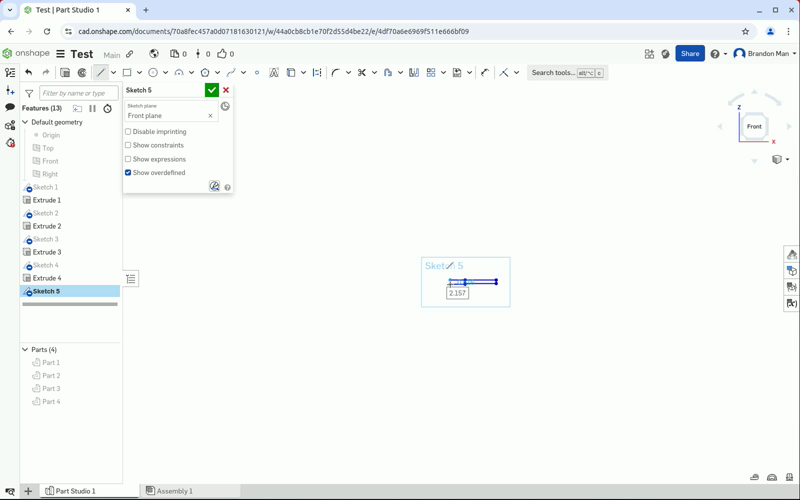
scroll(6)
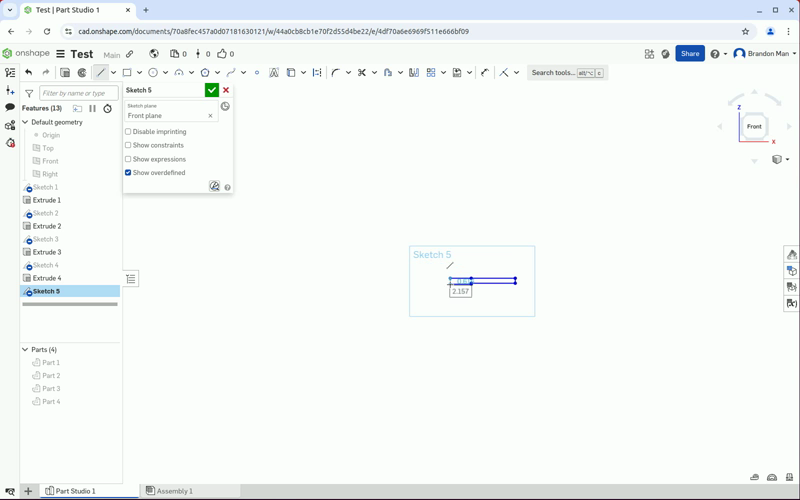
scroll(6)
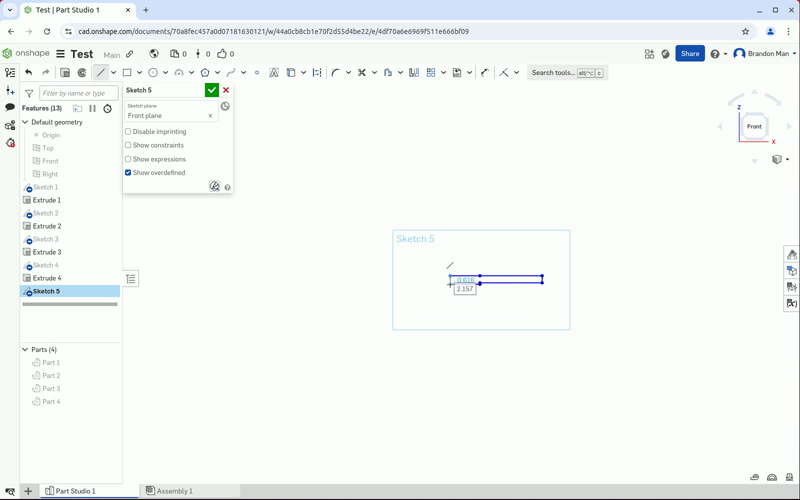
scroll(6)
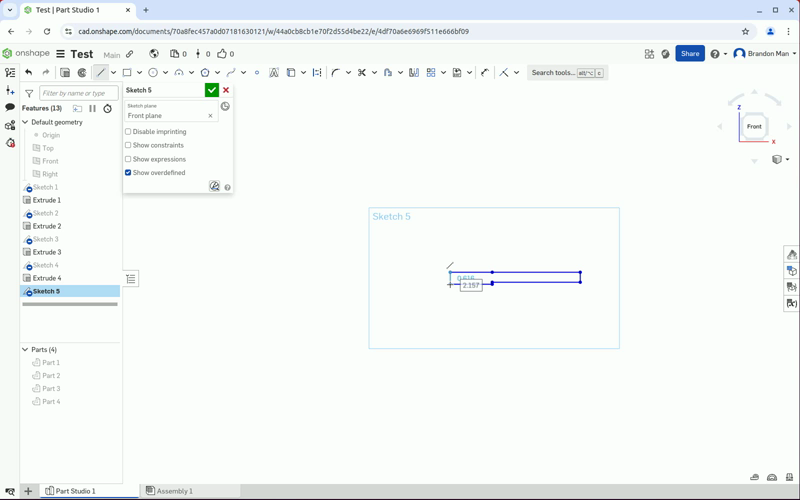
scroll(6)
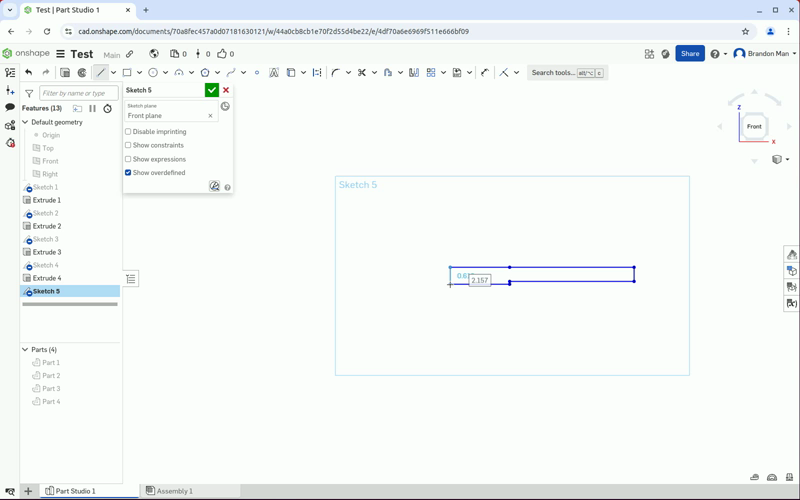
scroll(6)
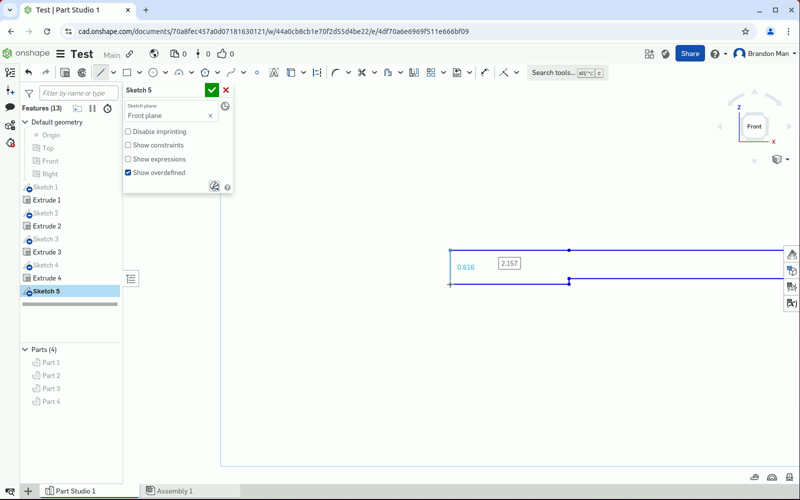
key_up(shift)
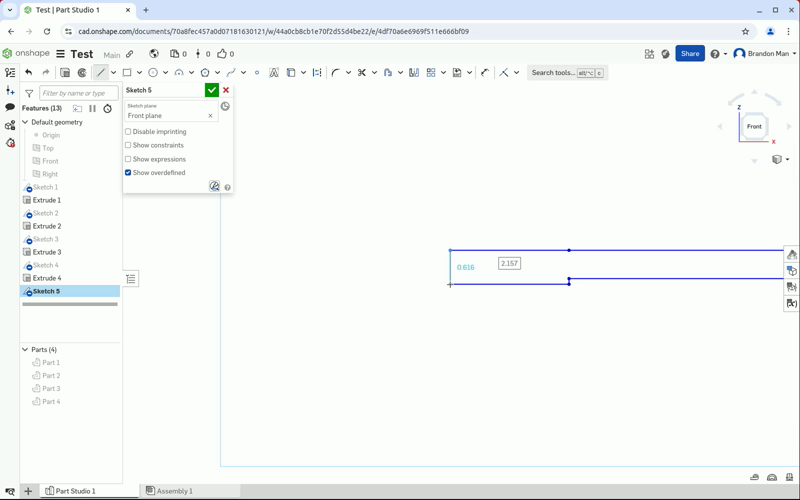
click(450, 284)
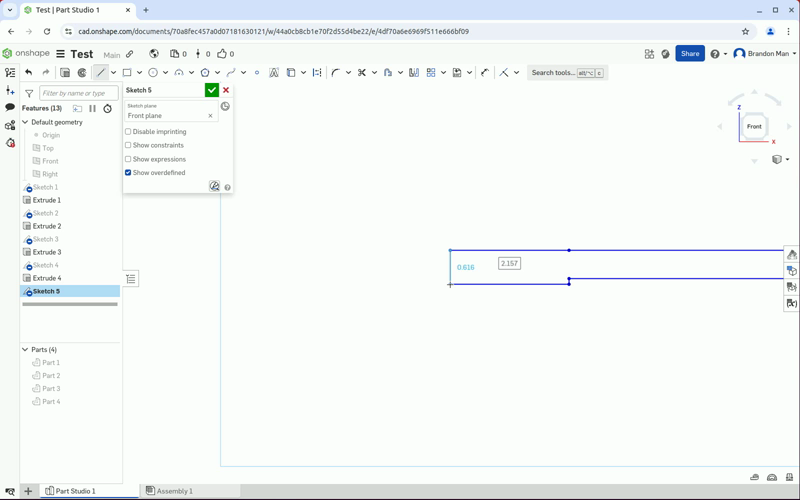
scroll(-6)
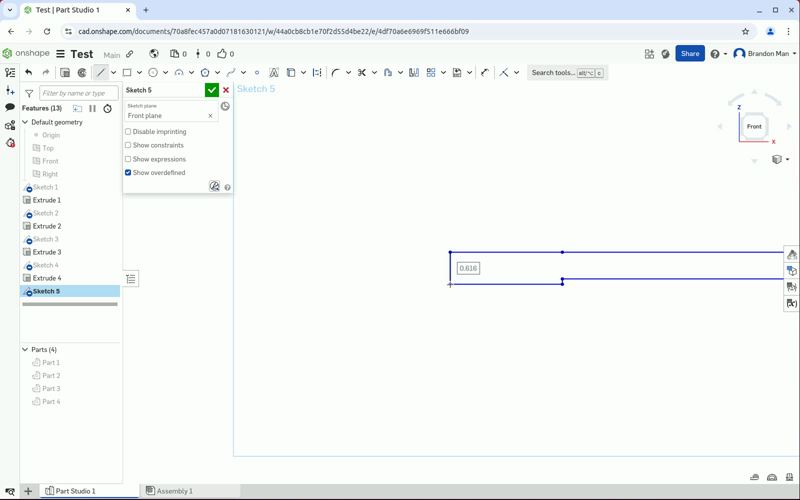
scroll(-6)
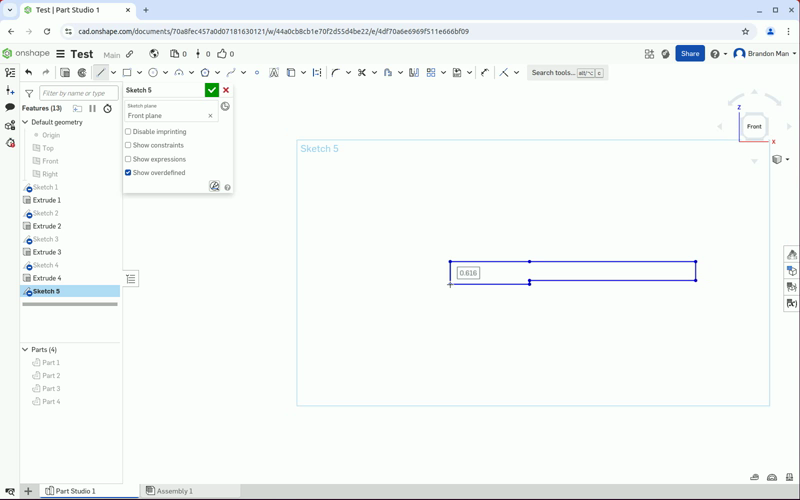
scroll(-6)
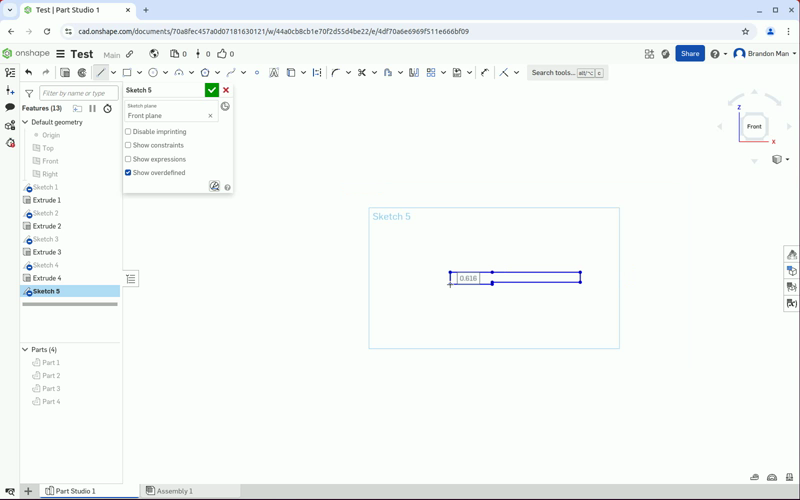
scroll(-6)
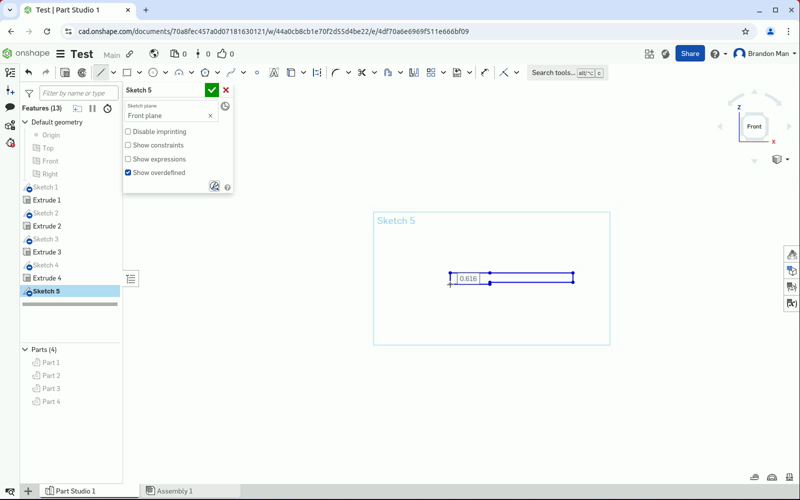
scroll(-6)
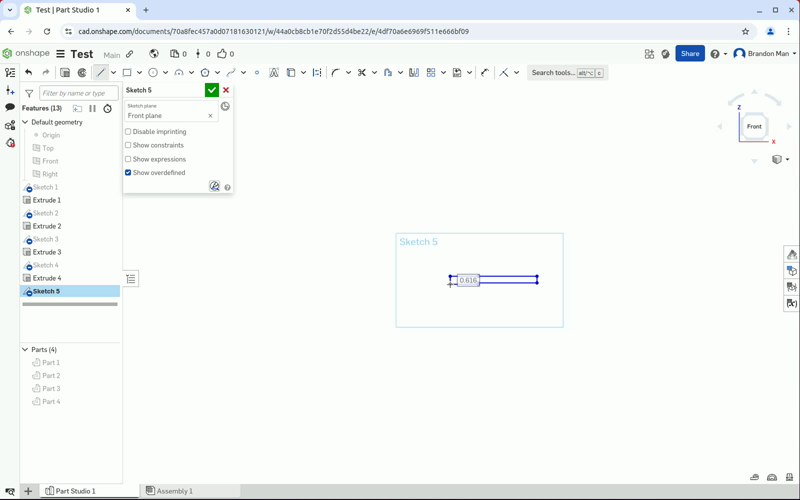
scroll(-6)
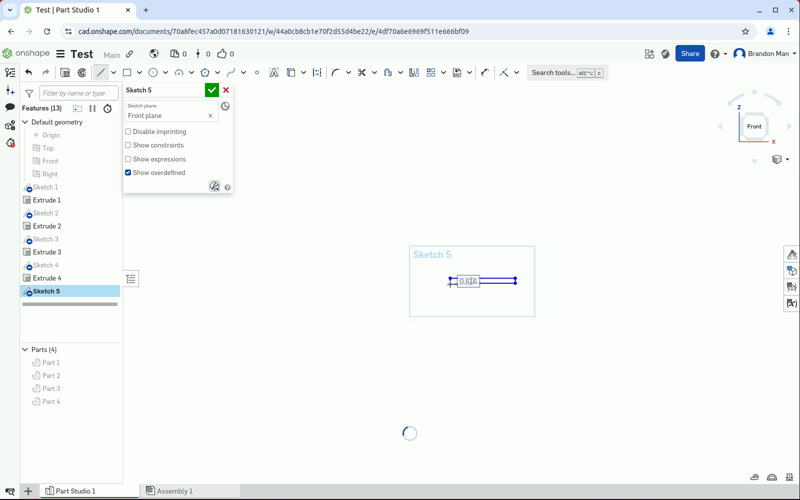
scroll(-6)
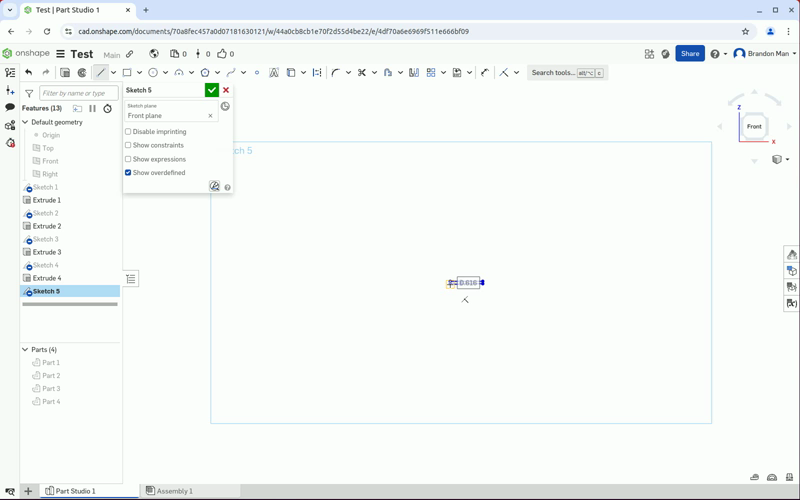
key(esc)
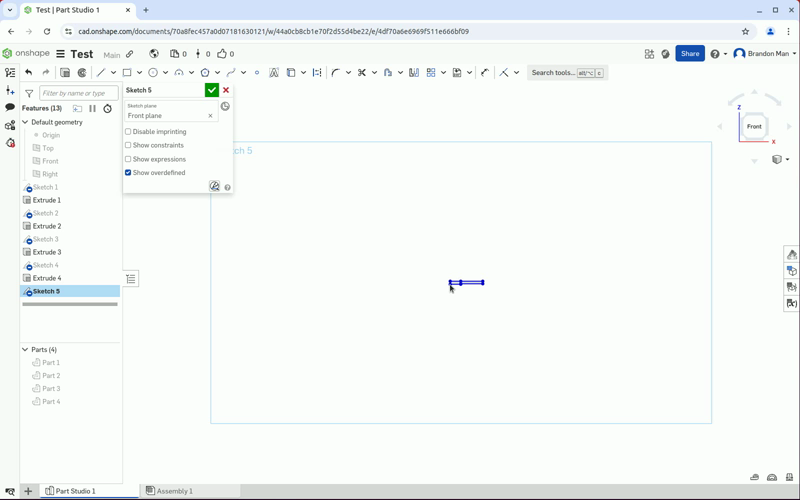
mouse_move(481, 281)
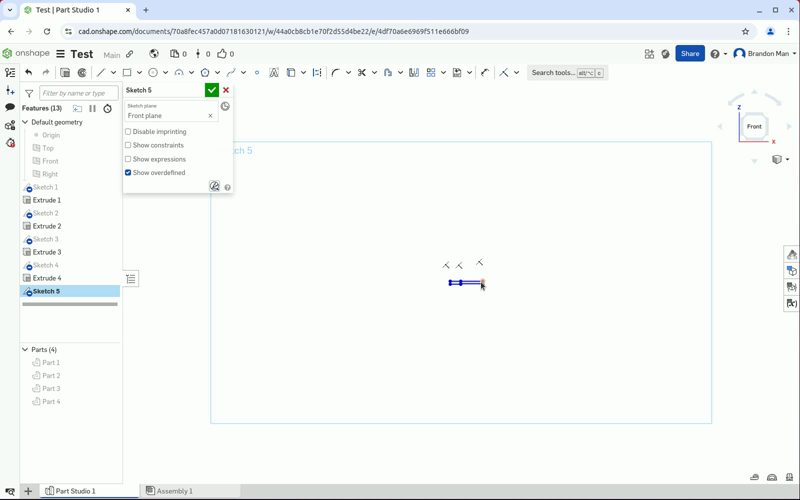
scroll(6)
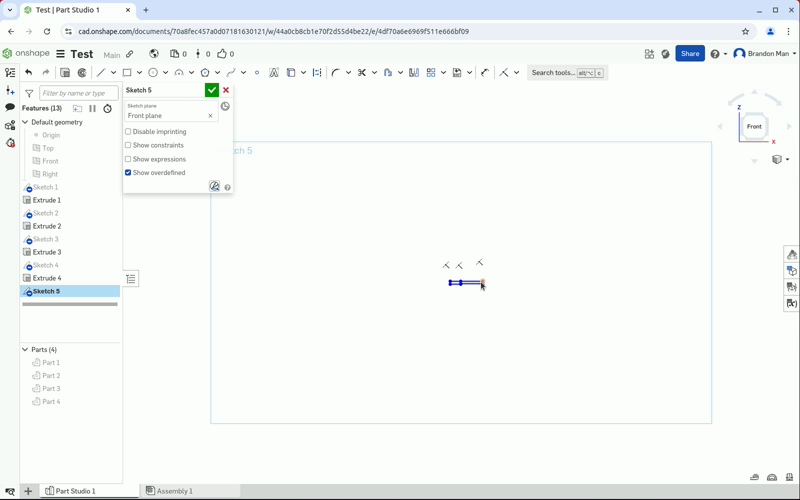
scroll(6)
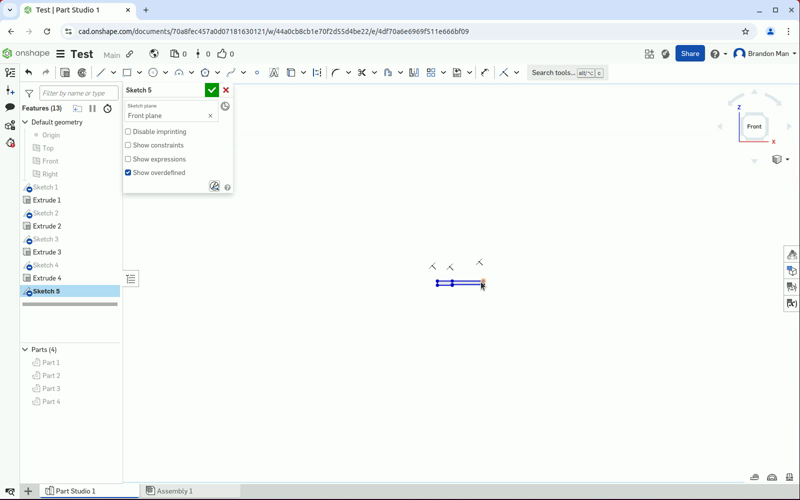
scroll(6)
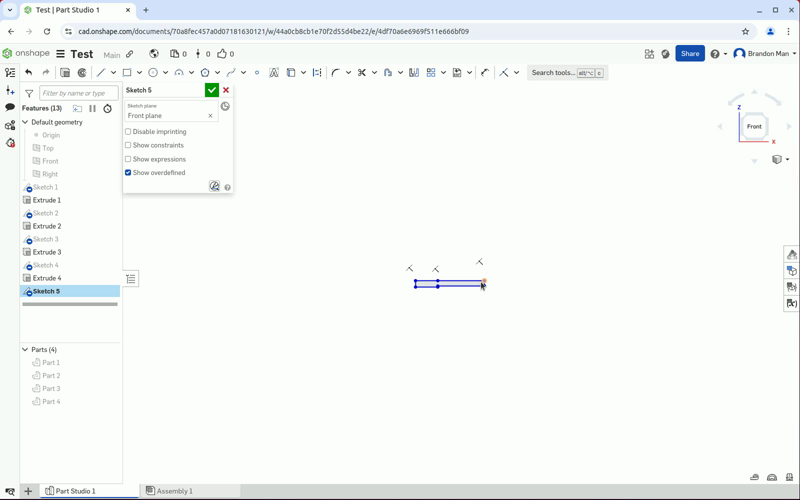
scroll(6)
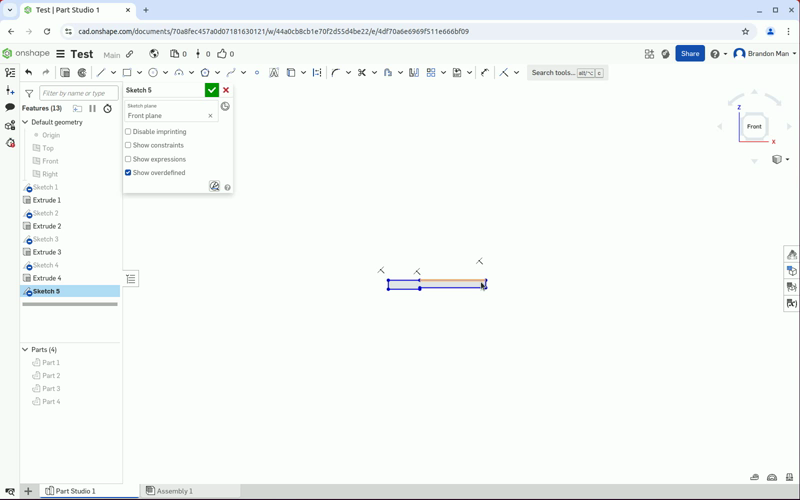
scroll(6)
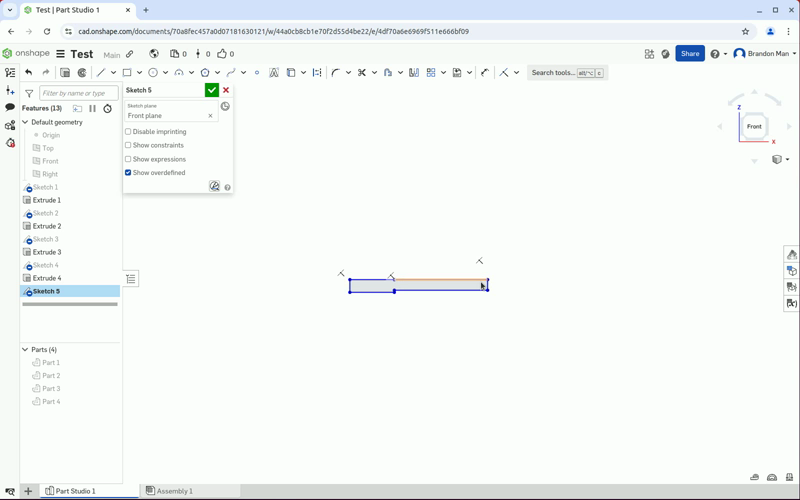
scroll(6)
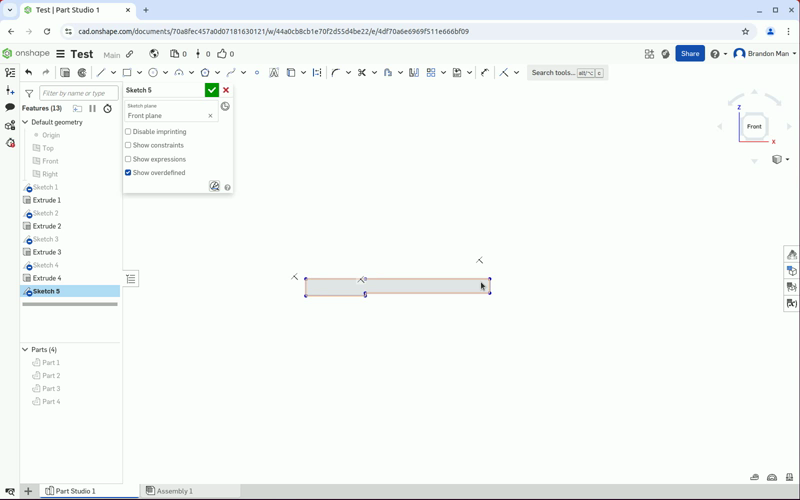
scroll(6)
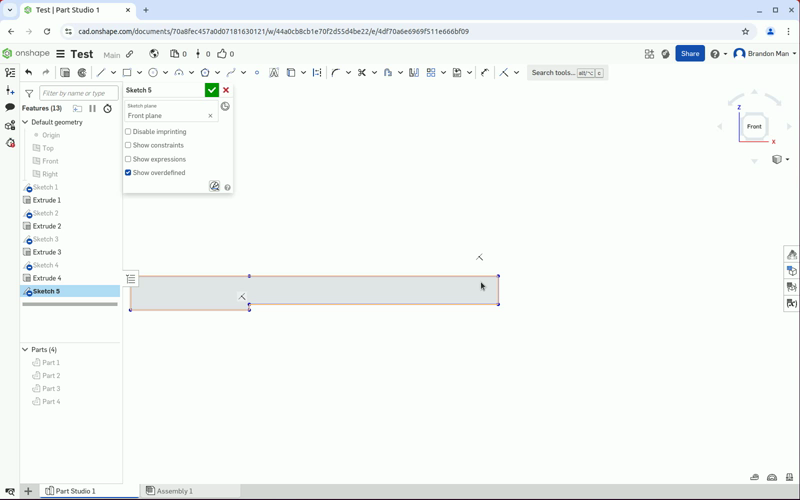
click(481, 281)
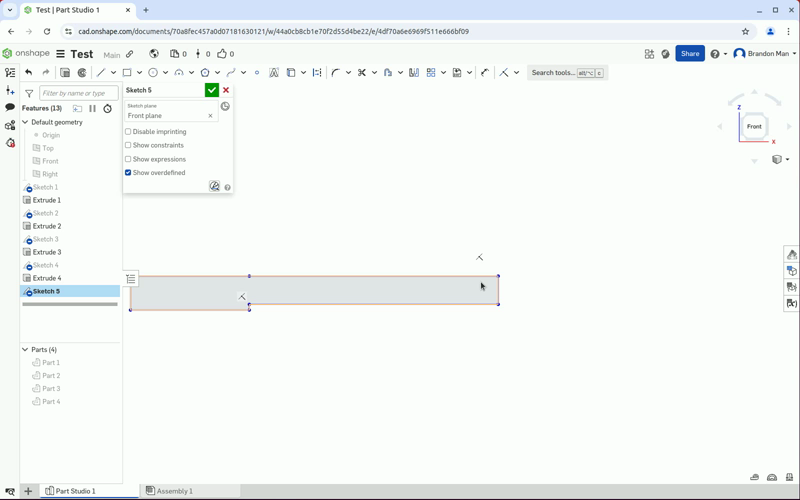
scroll(-6)
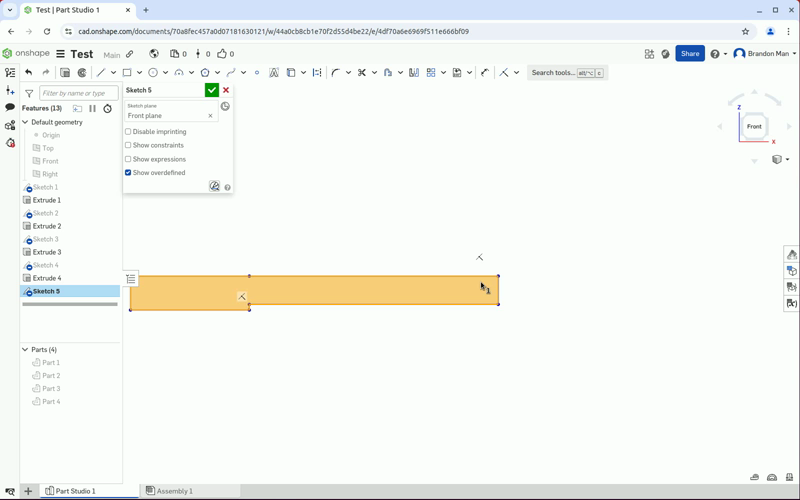
scroll(-6)
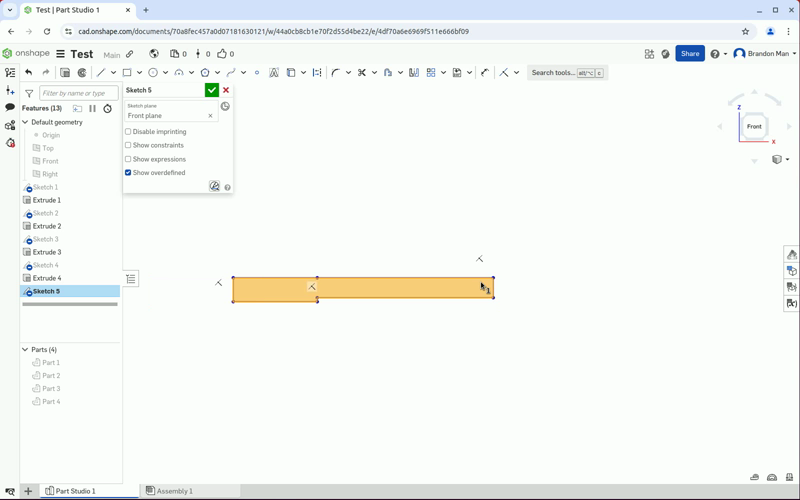
scroll(-6)
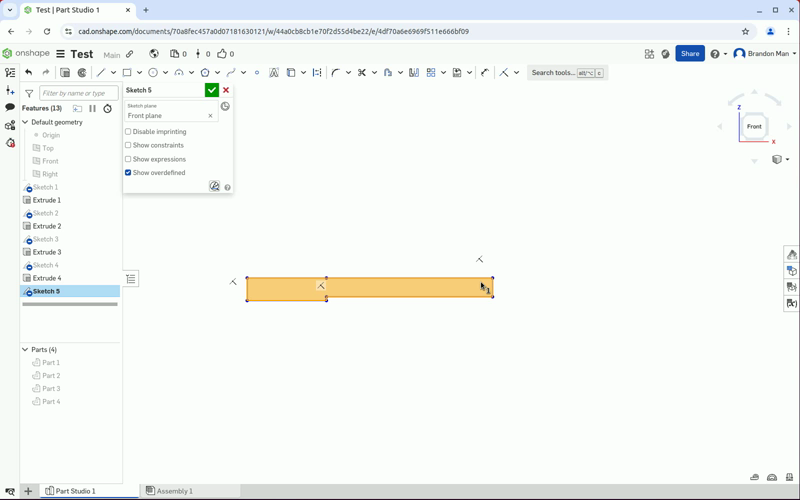
scroll(-6)
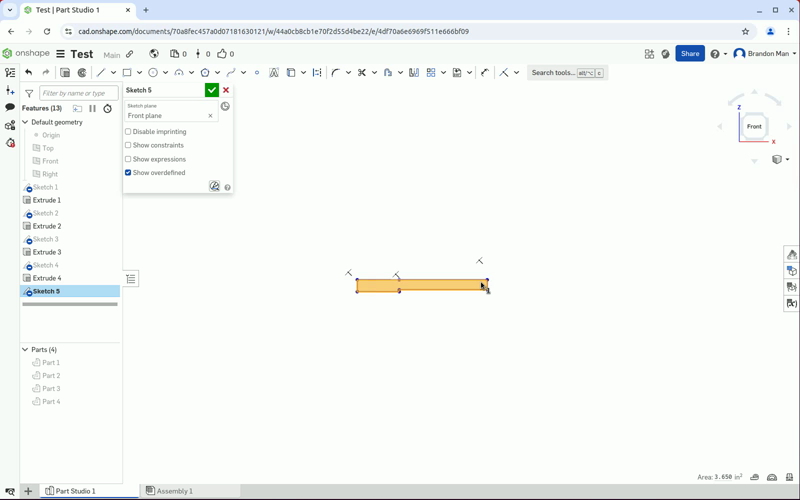
scroll(-6)
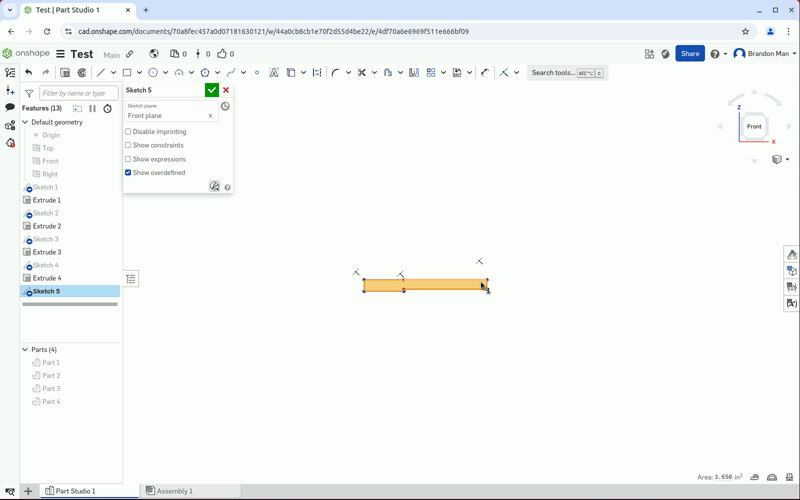
scroll(-6)
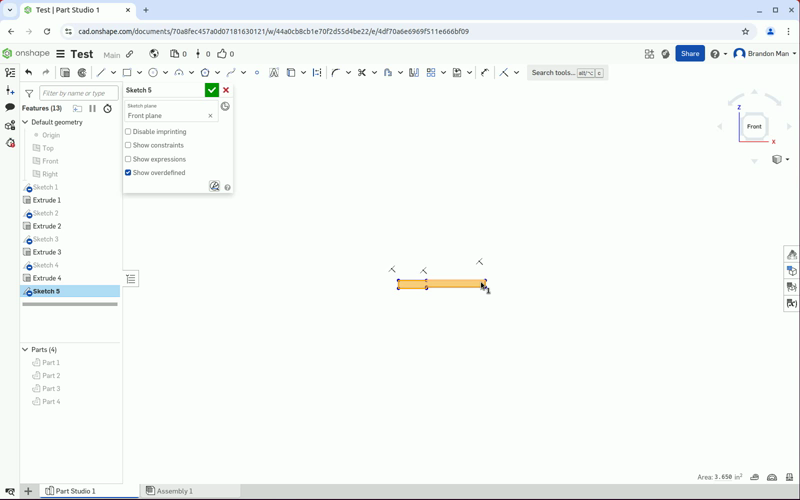
scroll(-6)
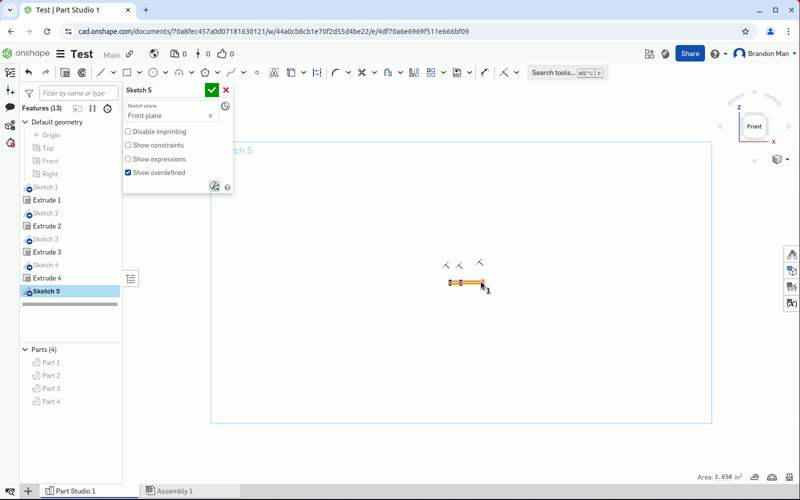
mouse_move(73, 352)
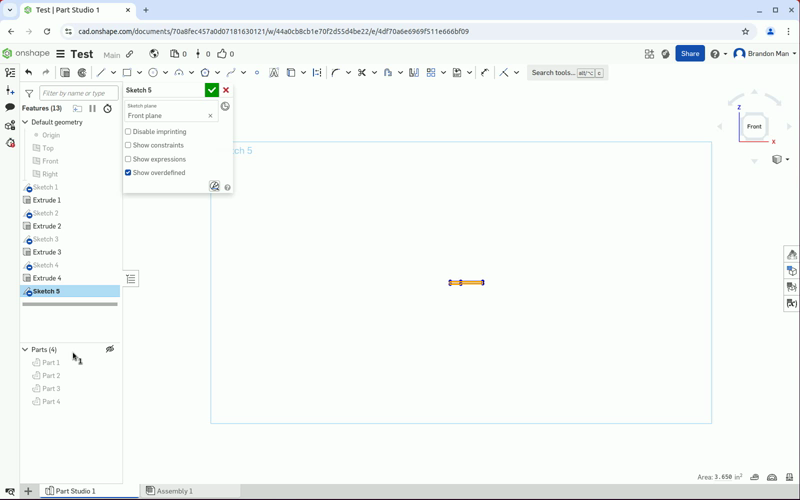
key(shift+y)
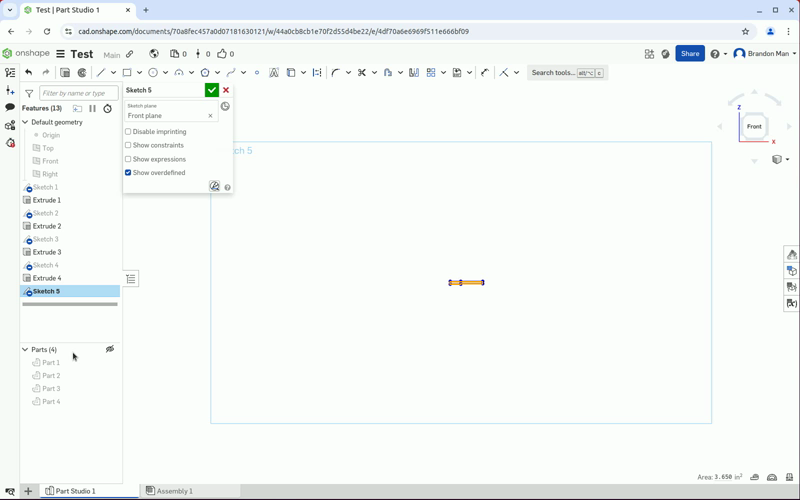
key(shift+e)
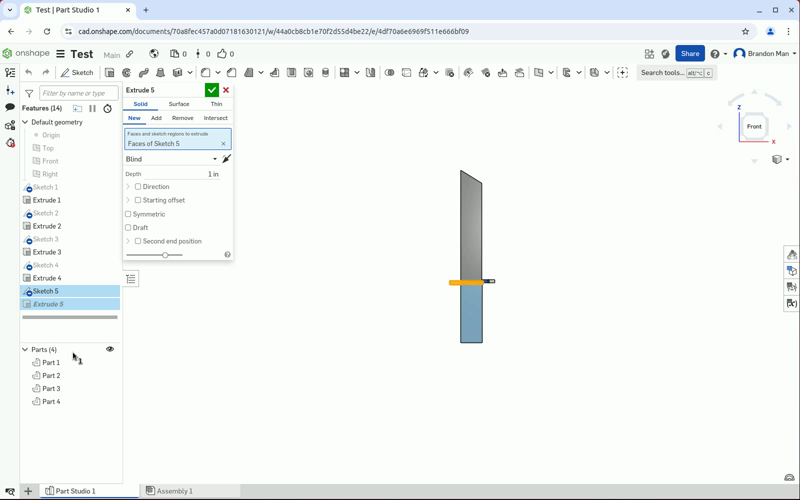
mouse_move(143, 106)
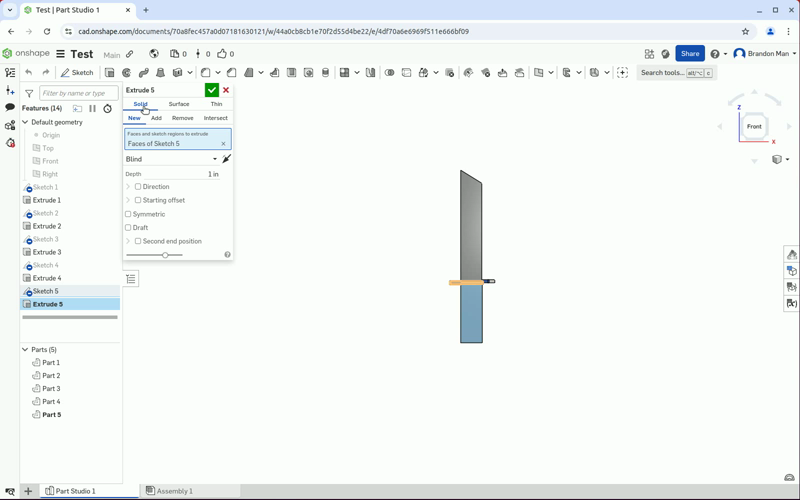
click(143, 106)
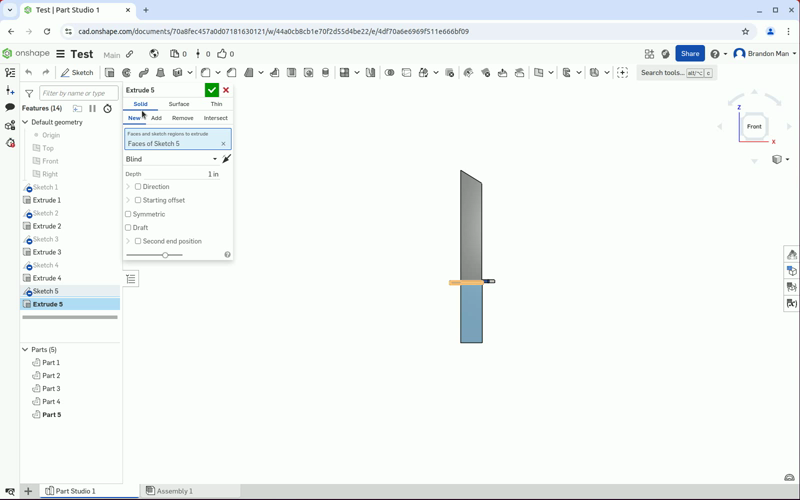
mouse_move(137, 120)
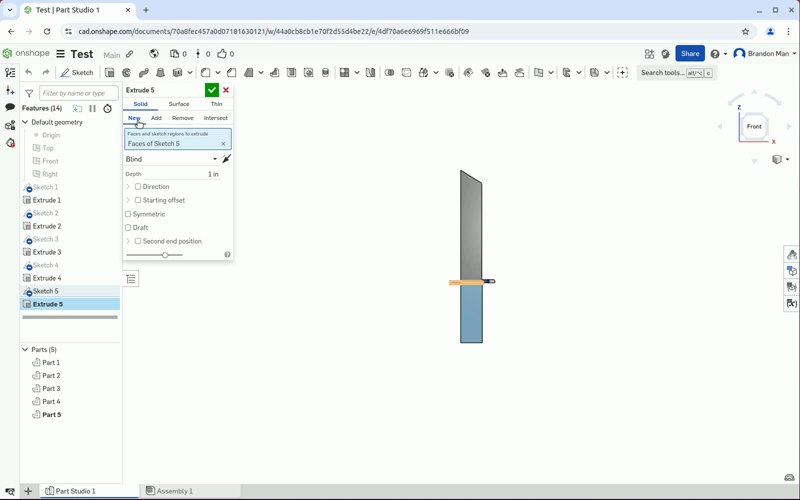
click(137, 120)
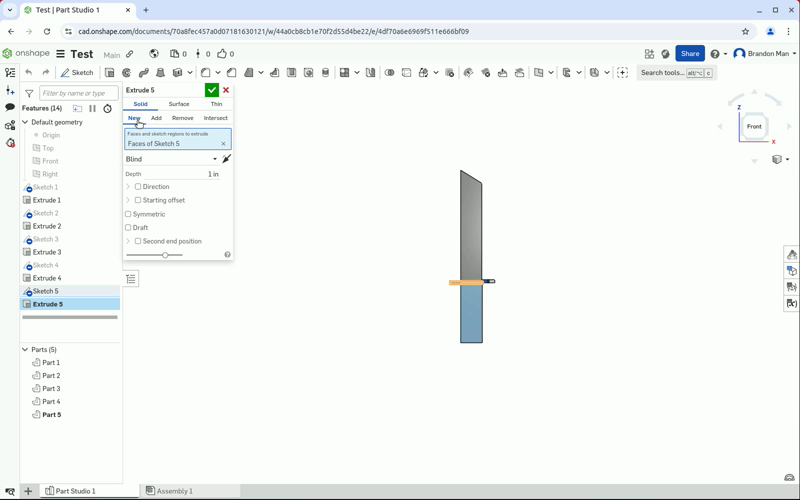
key(tab, 4)
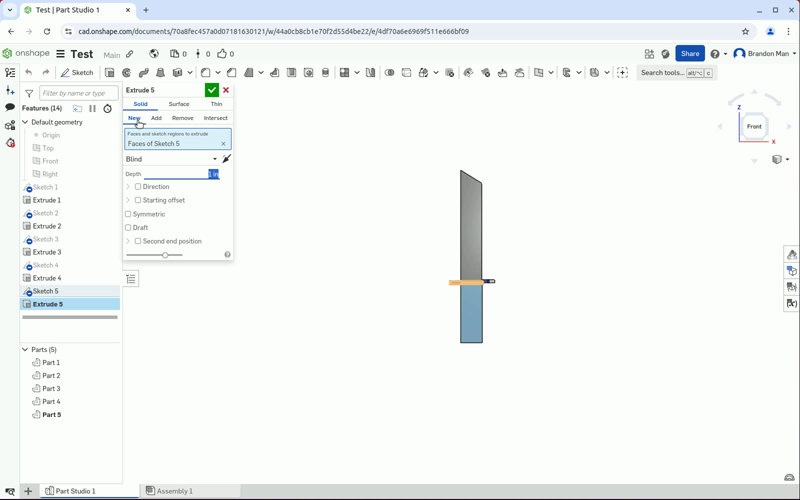
text(1.926)
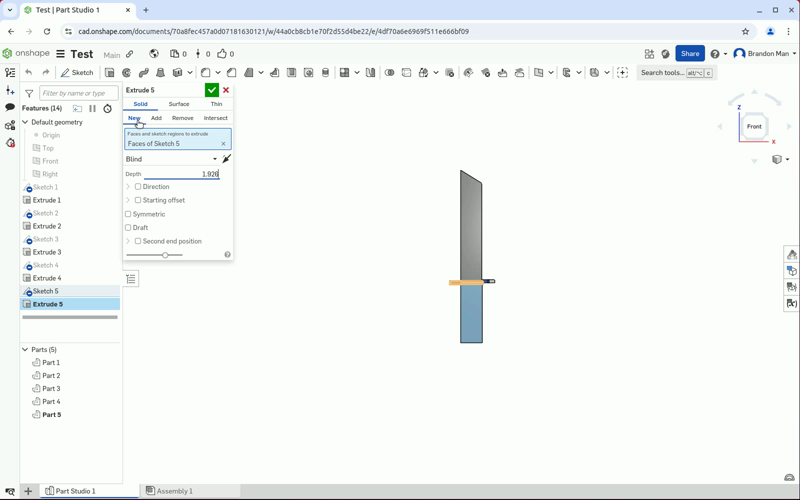
key(tab, 3)
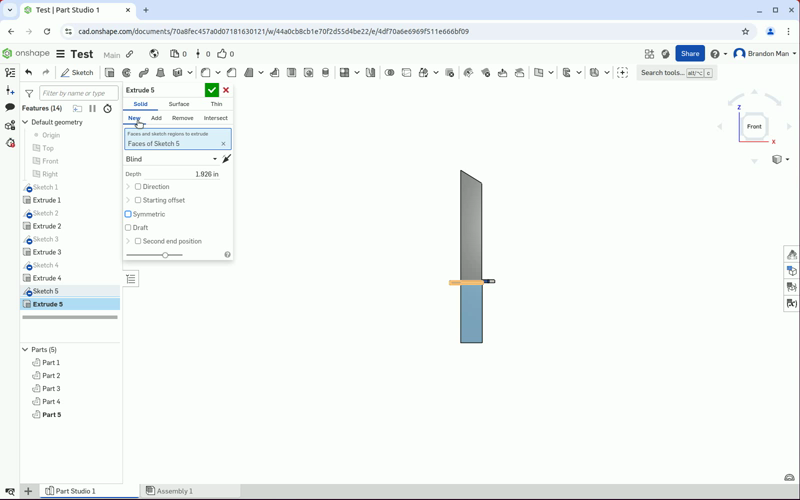
key(space)
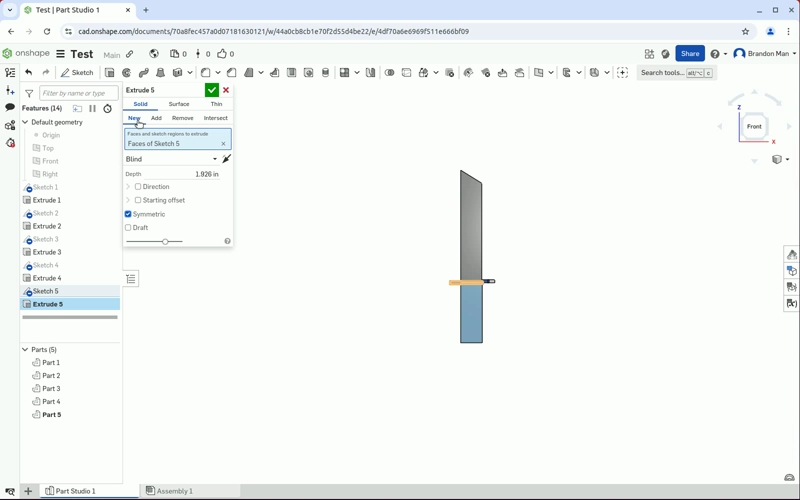
key(enter)
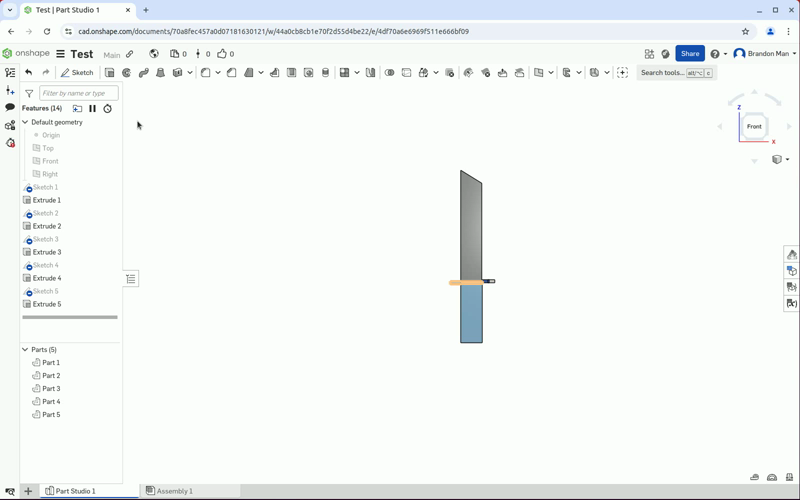
key(shift+h)
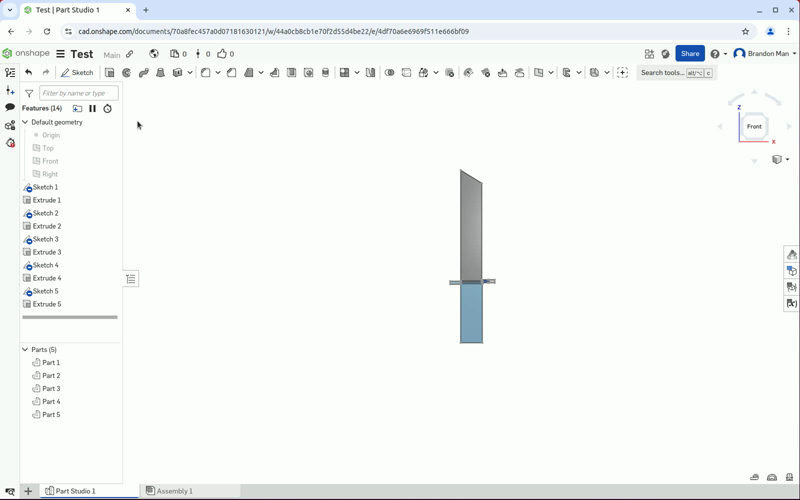
key(shift+h)
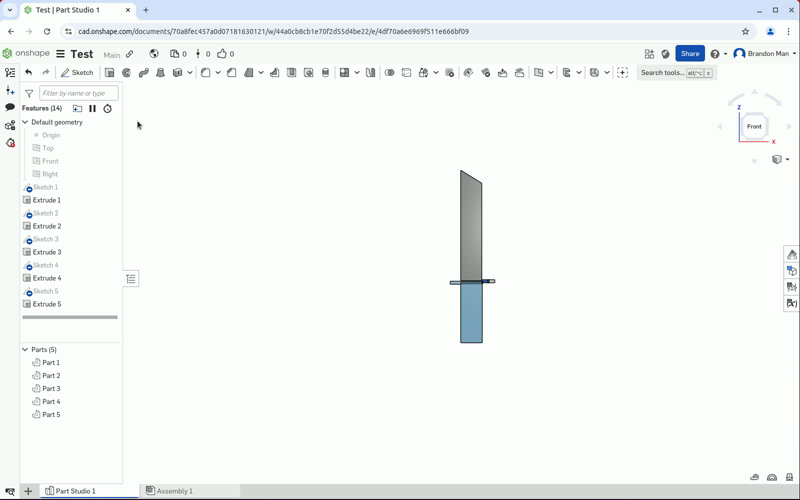
mouse_move(73, 189)
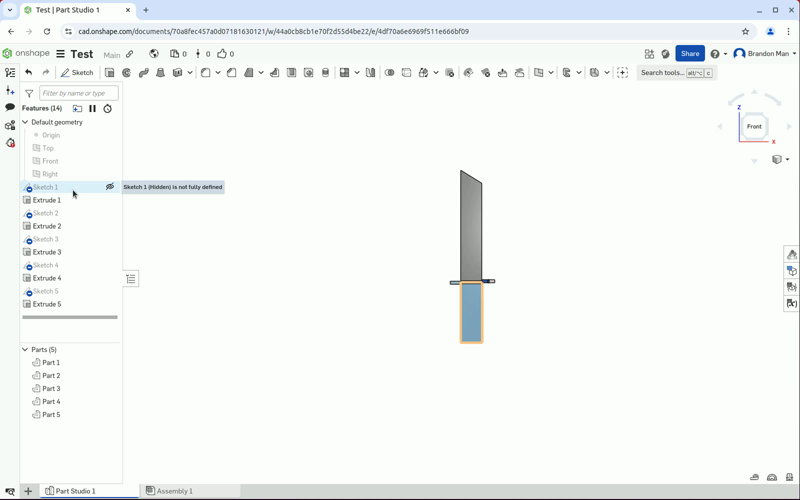
click(73, 189)
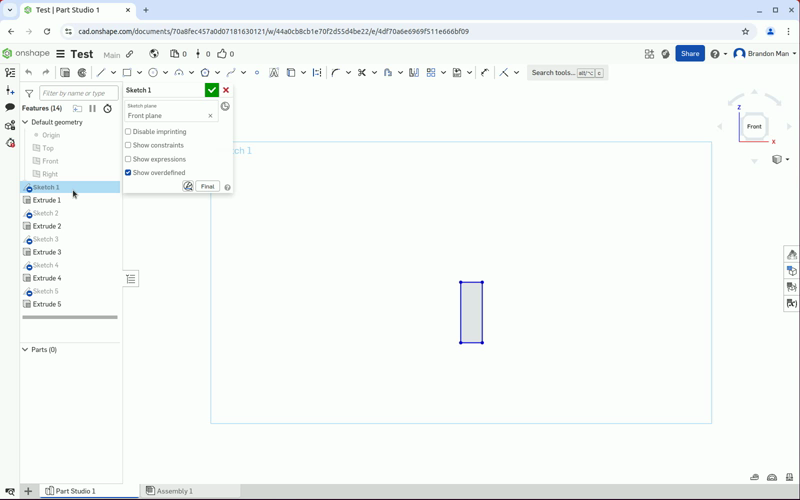
mouse_move(229, 92)
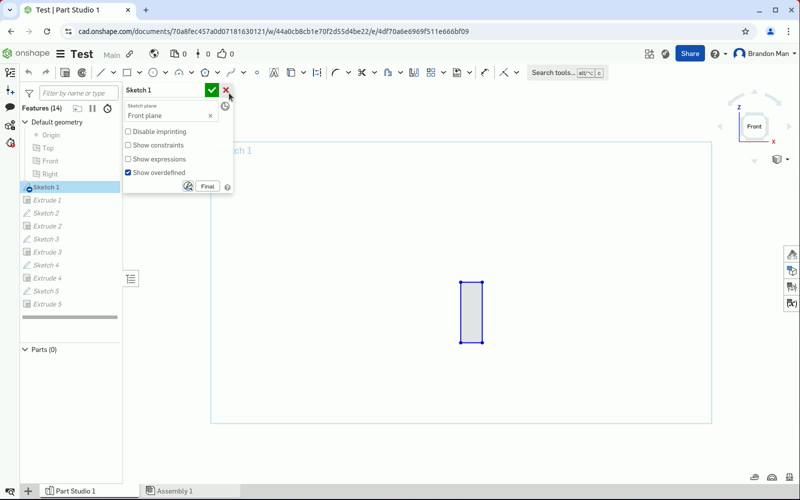
click(229, 92)
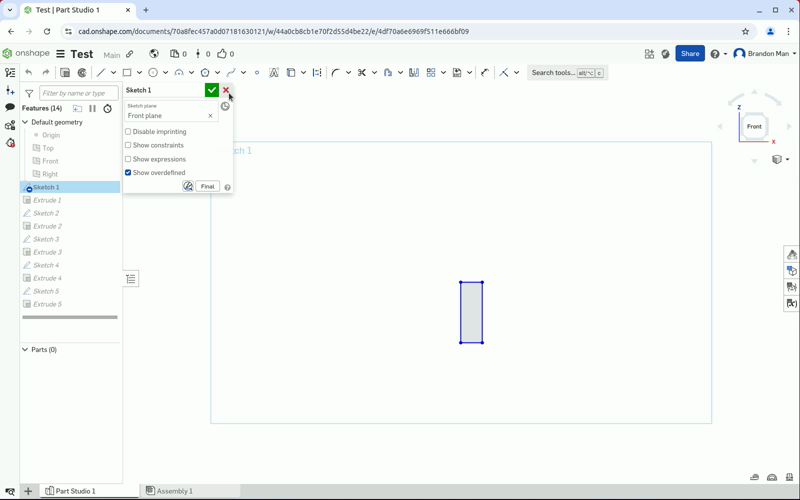
key(shift+s)
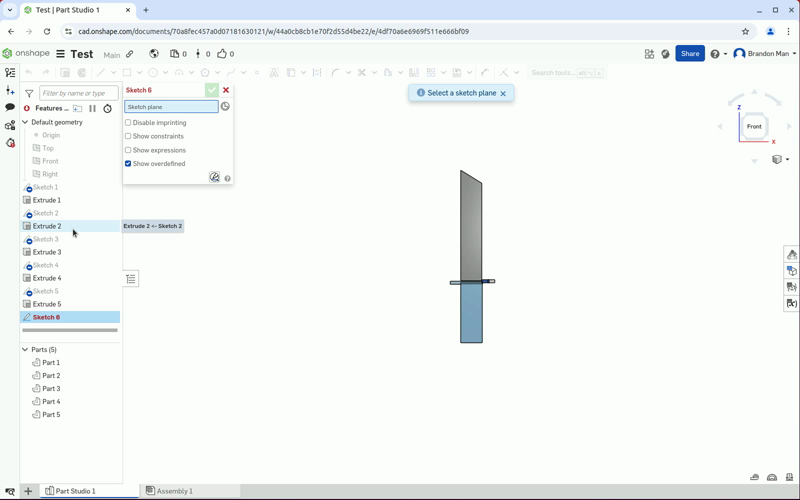
scroll(3)
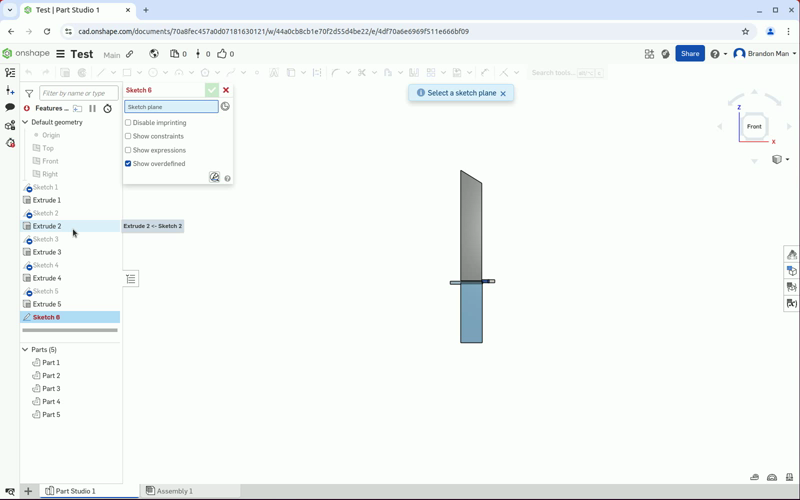
mouse_move(73, 163)
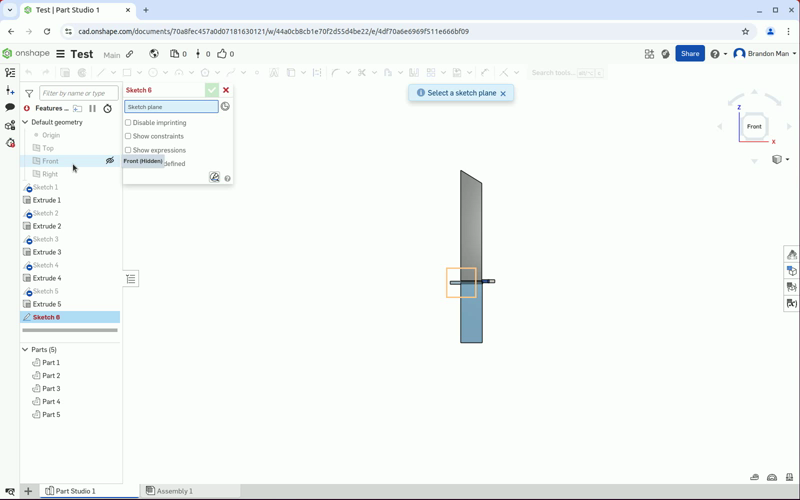
click(73, 163)
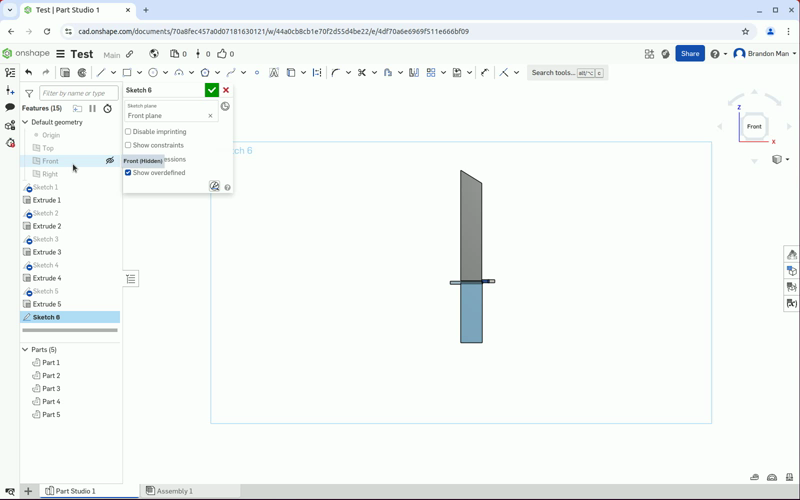
mouse_move(73, 352)
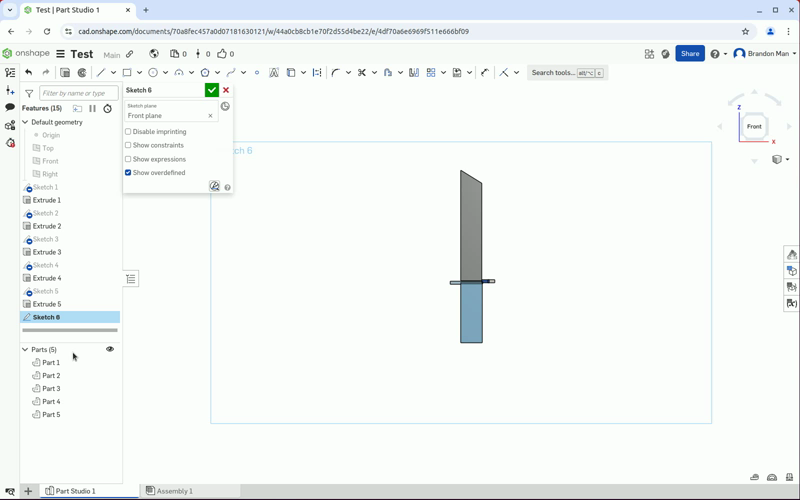
key(y)
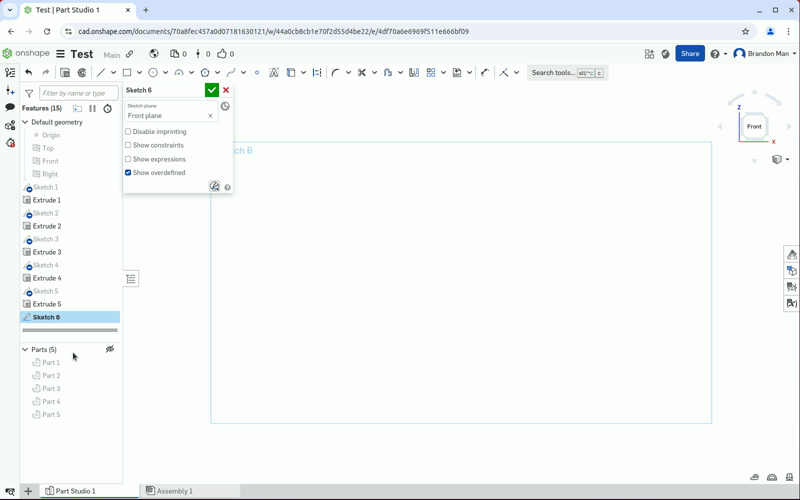
key(l)
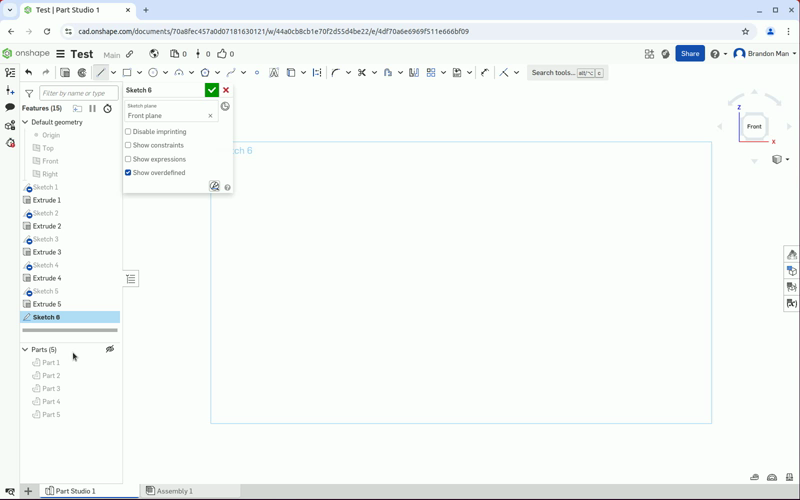
key_down(shift)
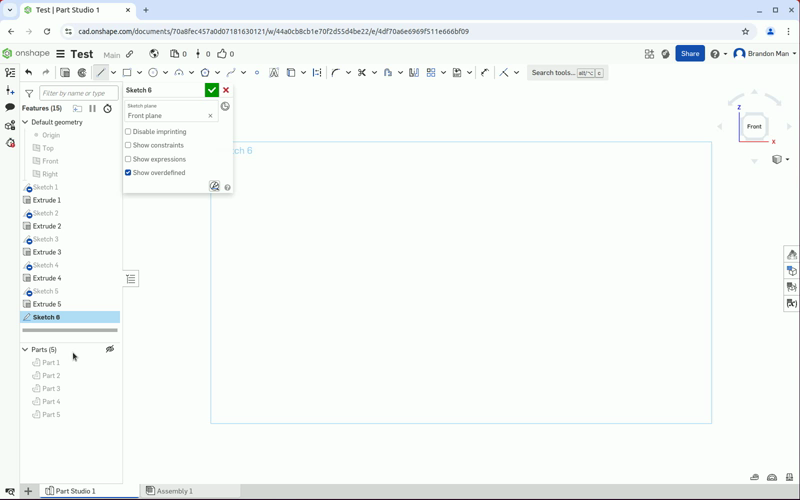
mouse_move(453, 354)
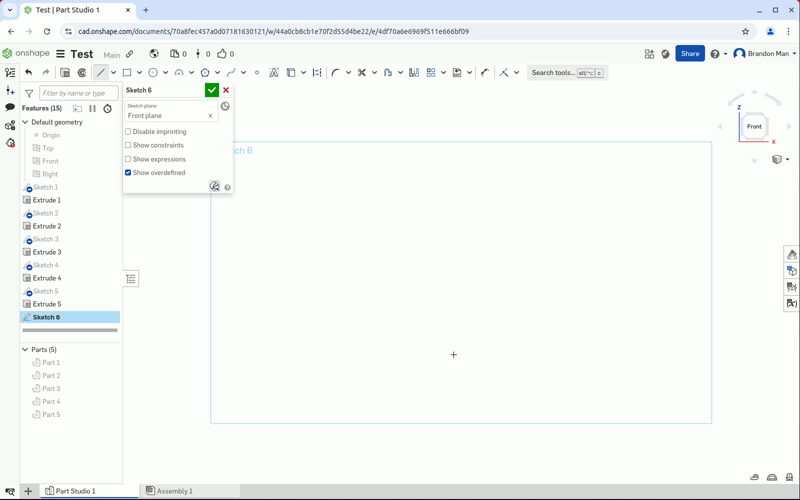
click(453, 354)
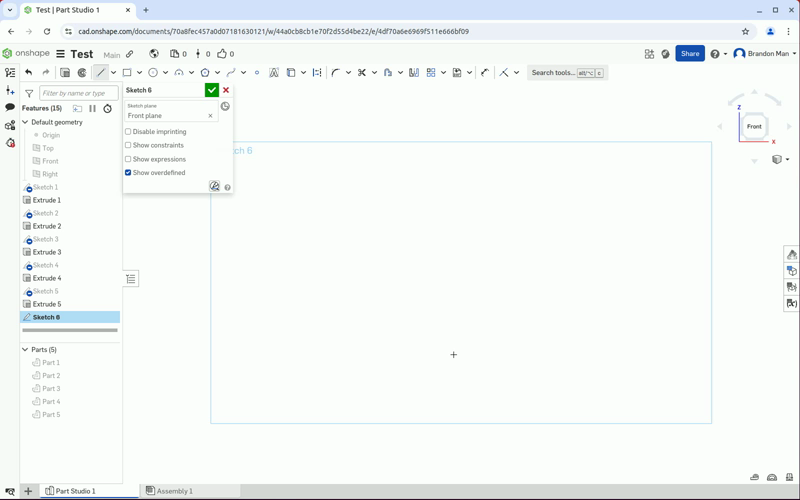
key_up(shift)
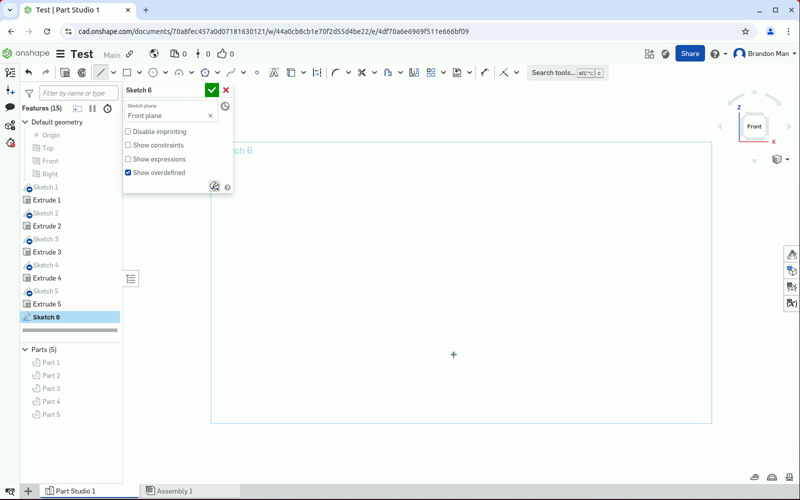
key_down(shift)
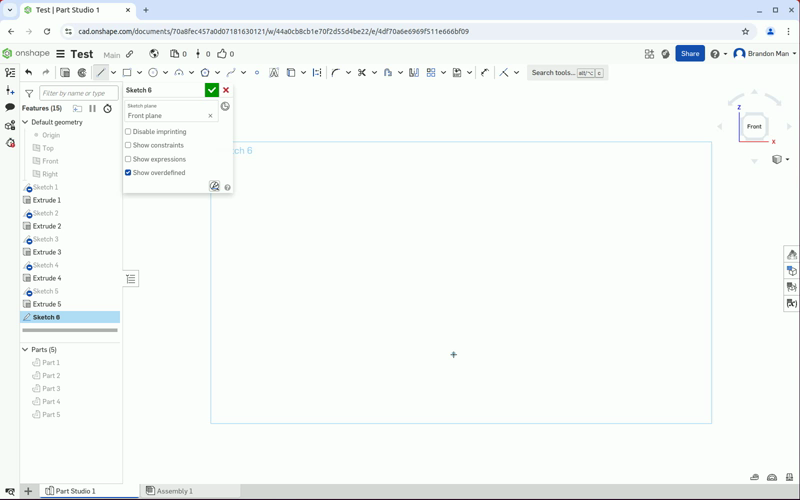
mouse_move(483, 354)
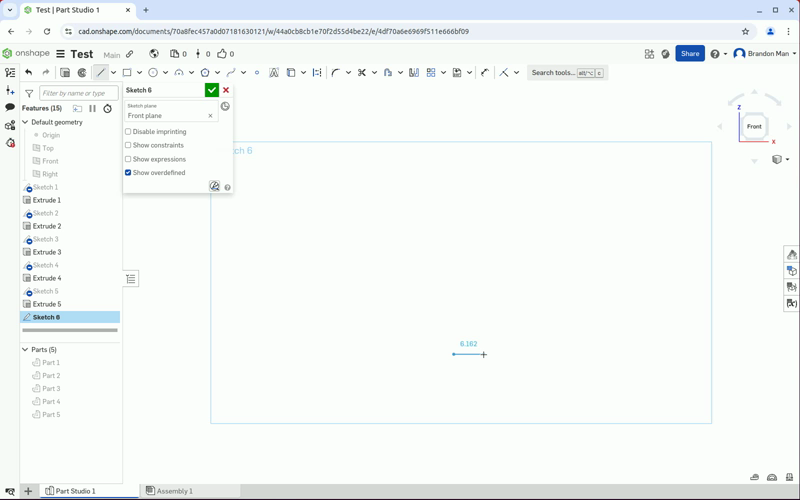
mouse_move(490, 354)
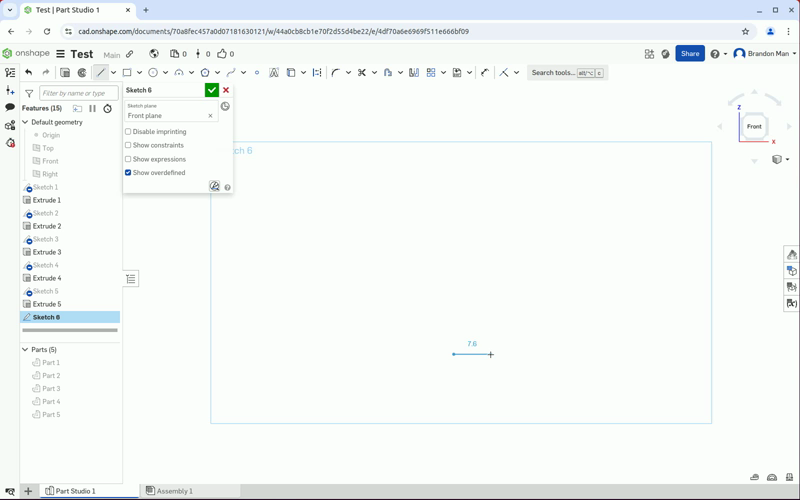
click(490, 354)
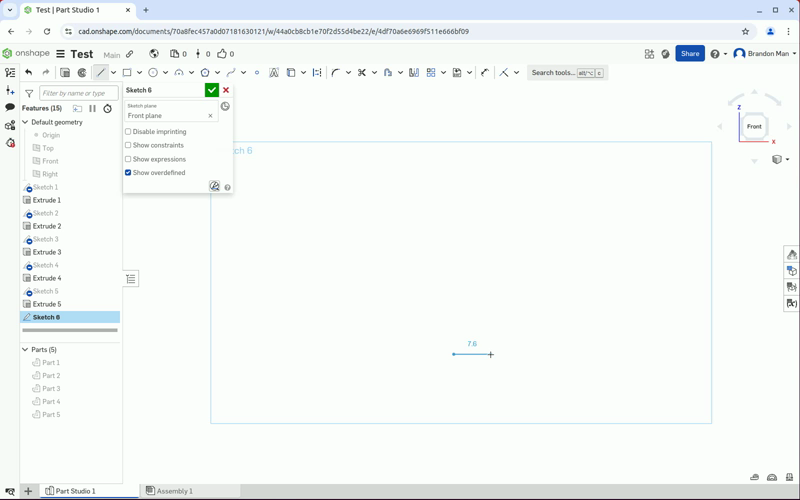
key_up(shift)
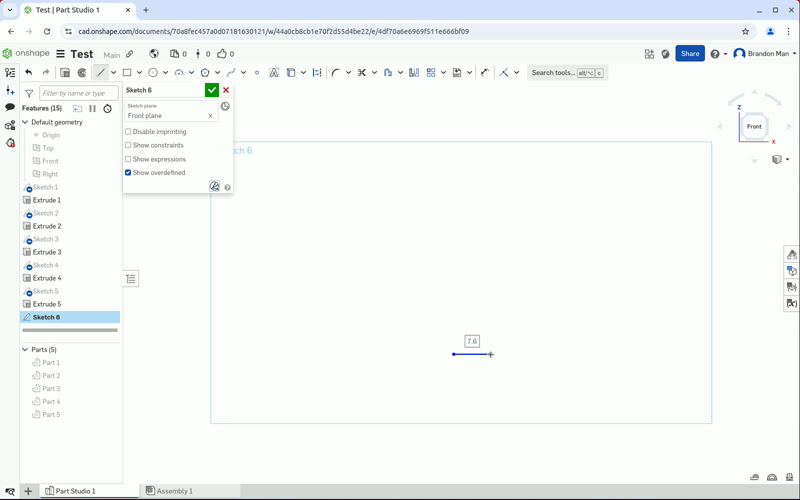
key_down(shift)
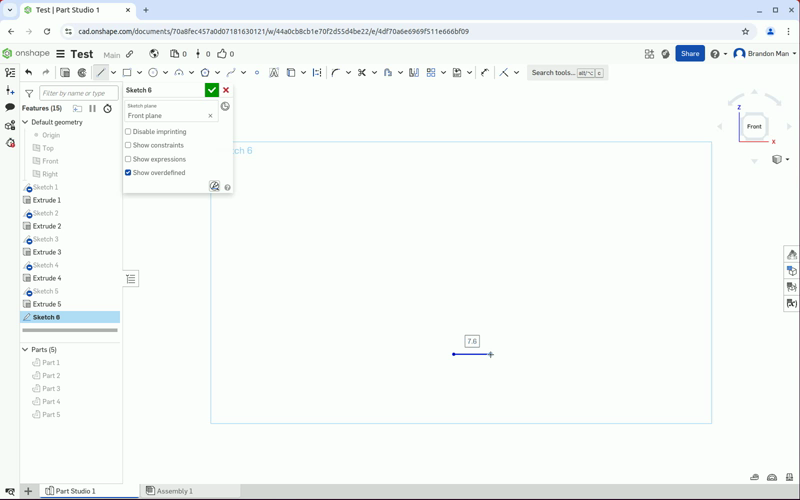
mouse_move(520, 354)
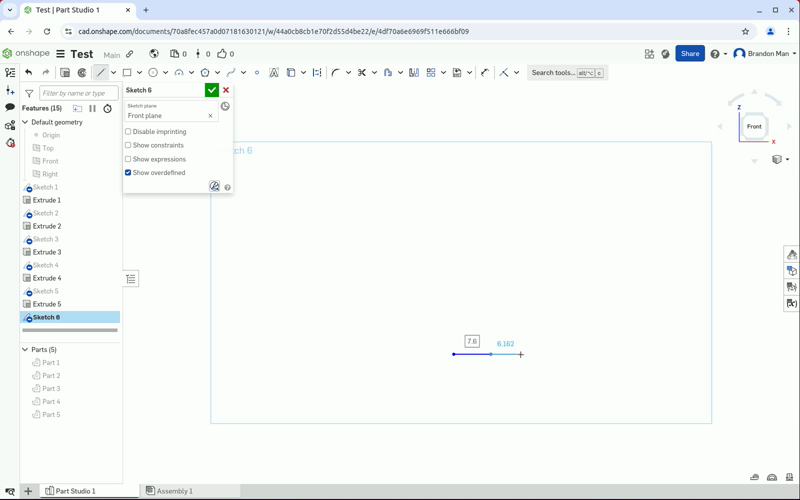
mouse_move(481, 343)
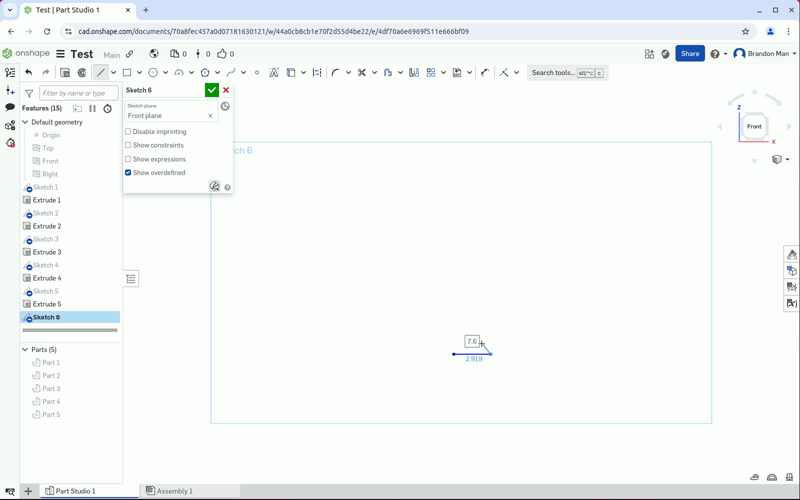
click(481, 343)
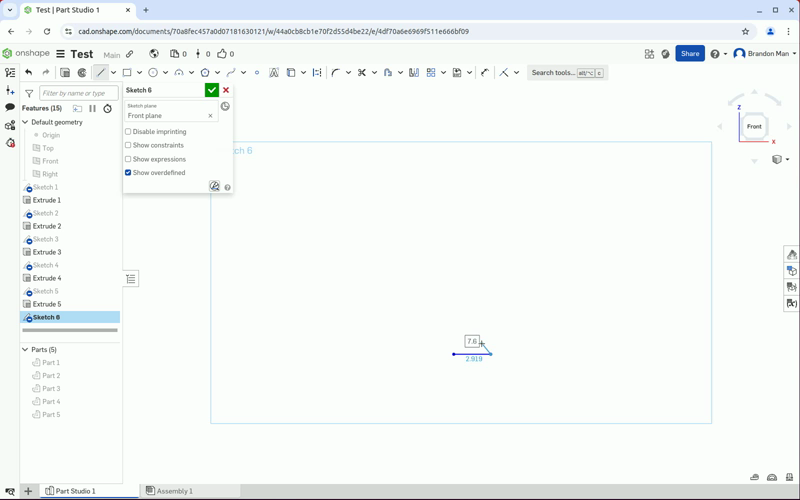
key_up(shift)
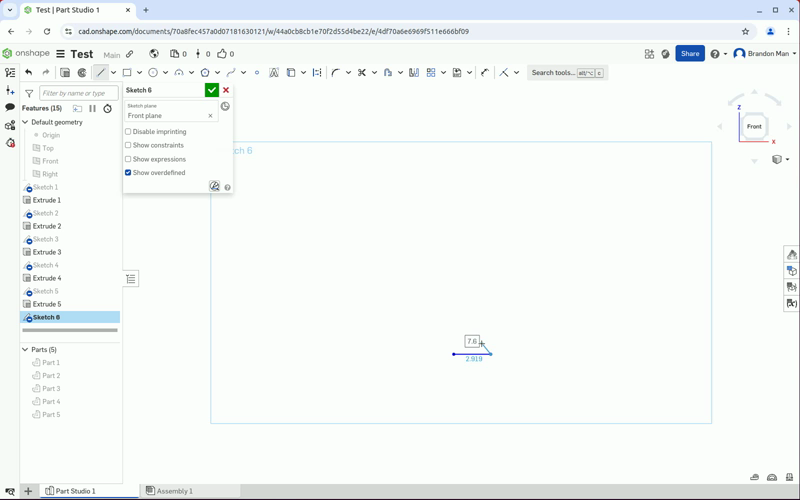
key_down(shift)
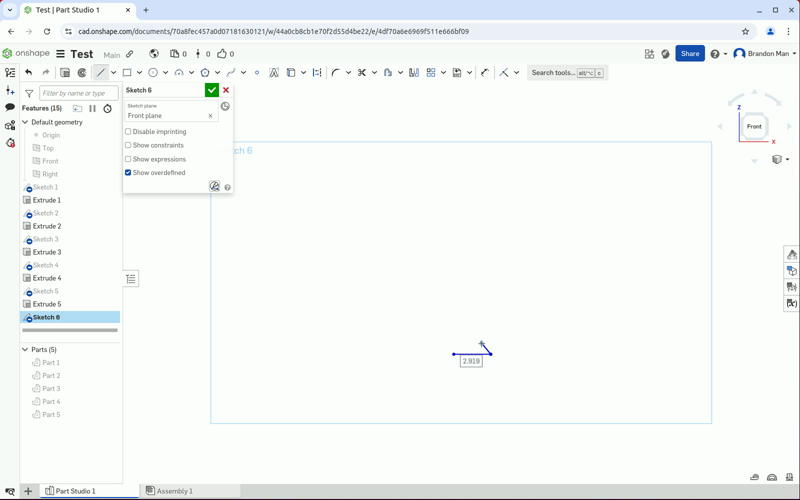
mouse_move(511, 343)
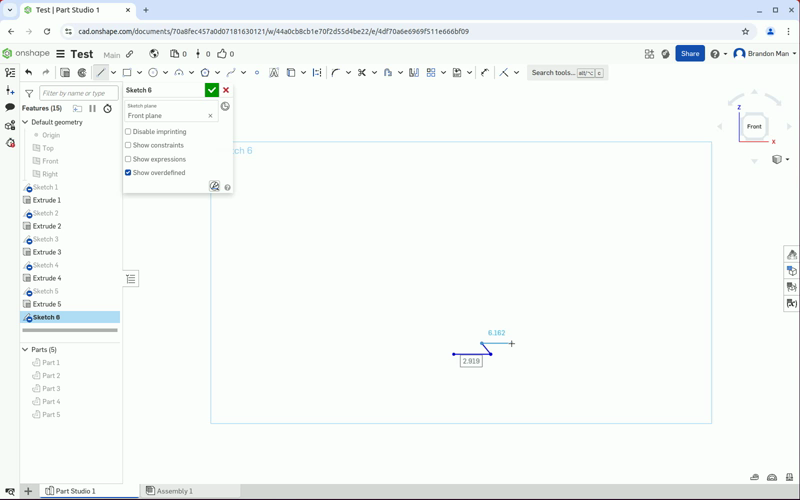
mouse_move(460, 343)
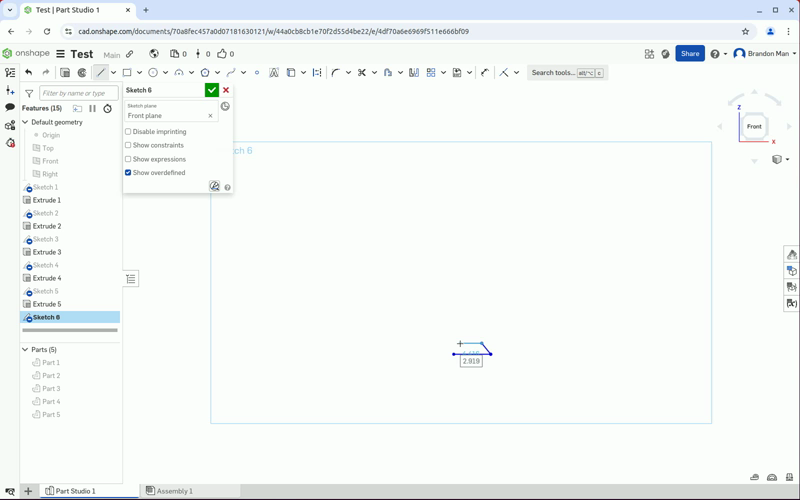
click(460, 343)
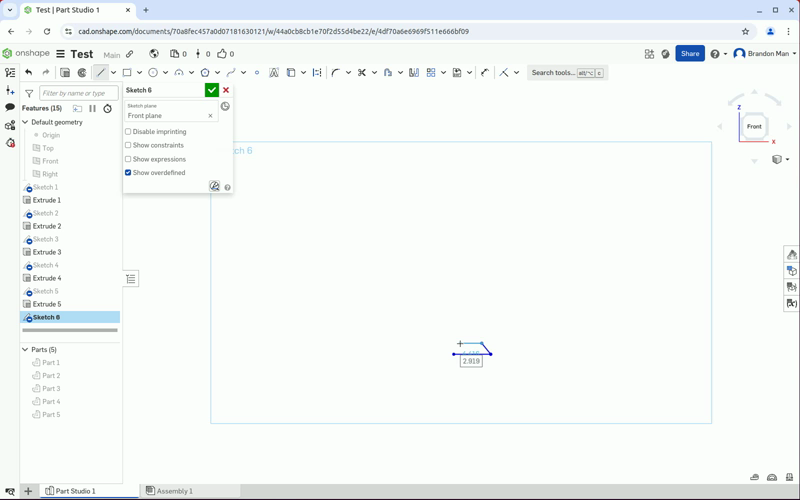
key_up(shift)
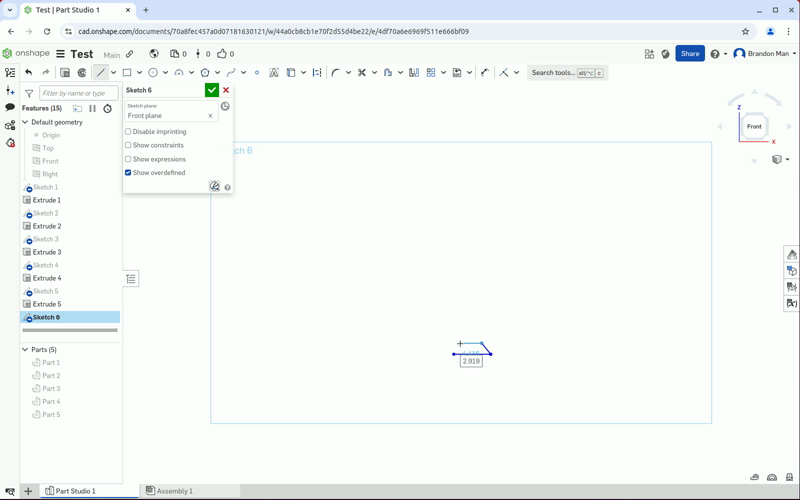
mouse_move(490, 343)
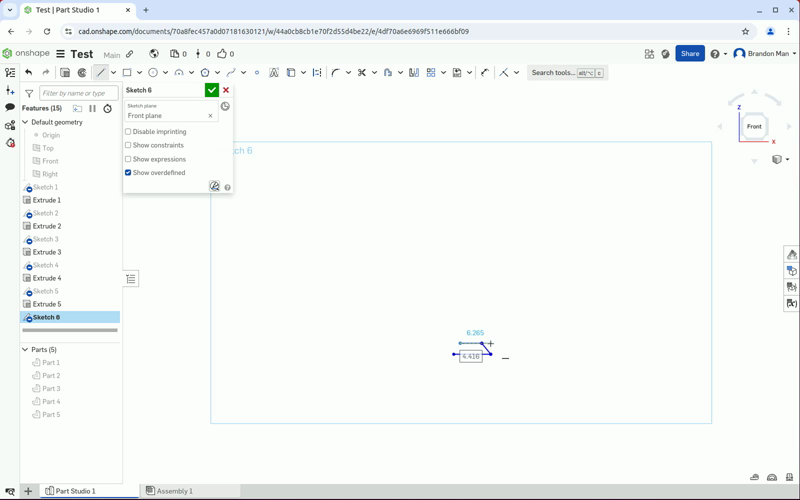
key_down(shift)
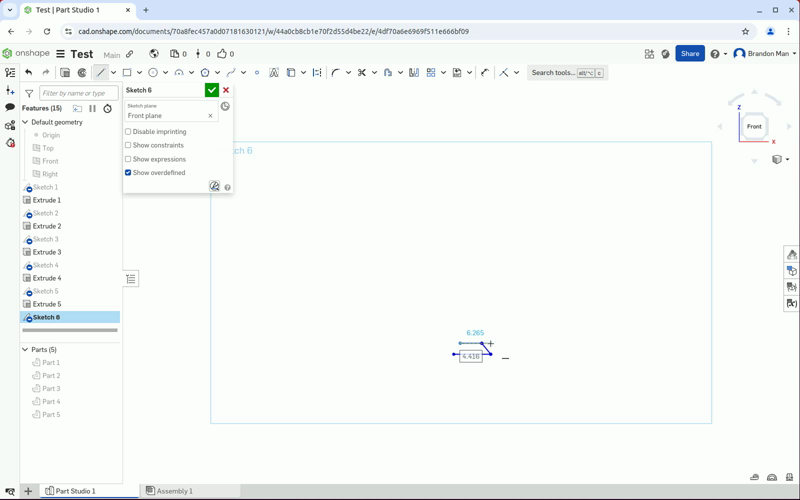
mouse_move(453, 354)
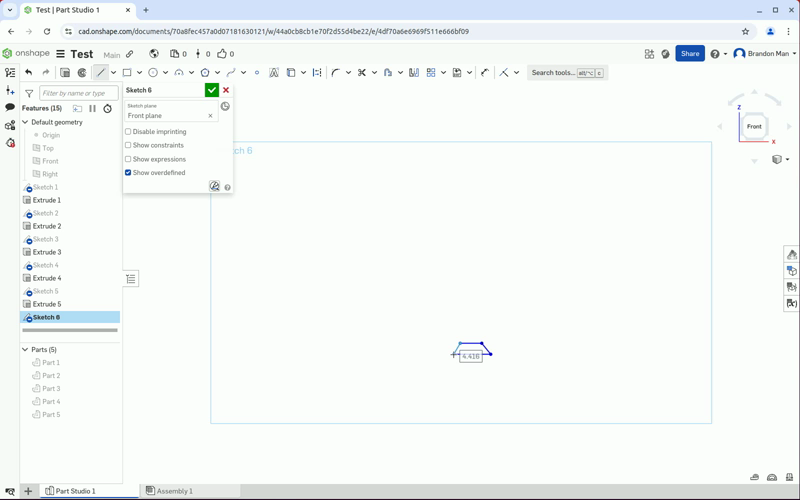
key_up(shift)
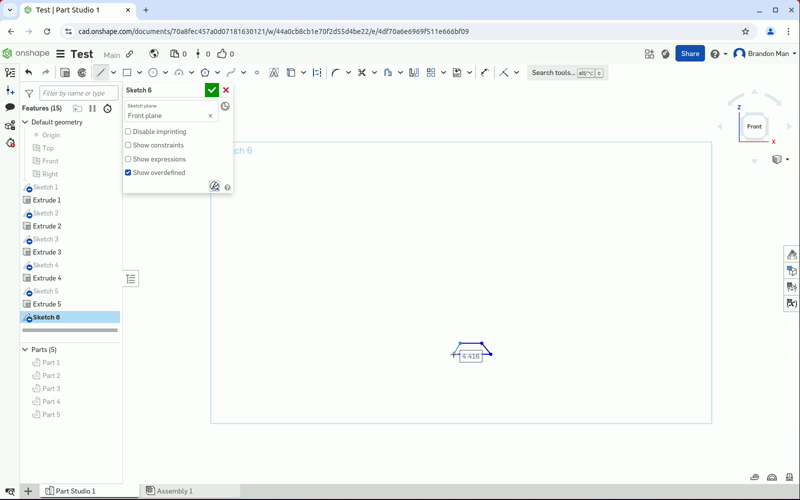
click(453, 354)
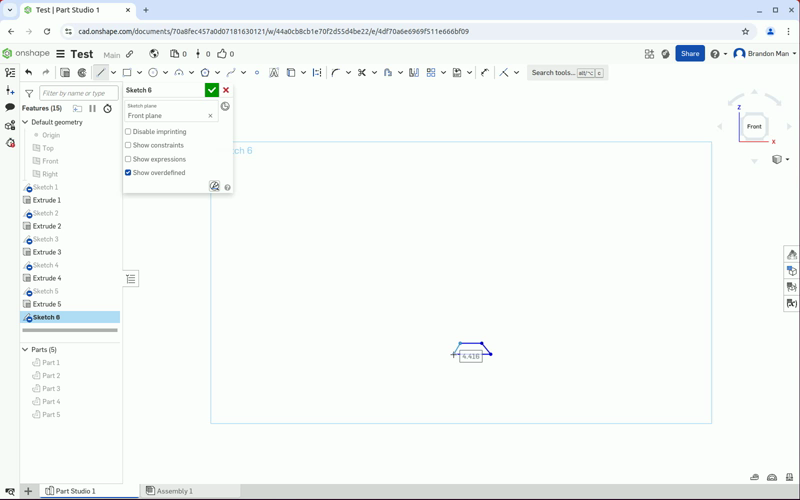
key(esc)
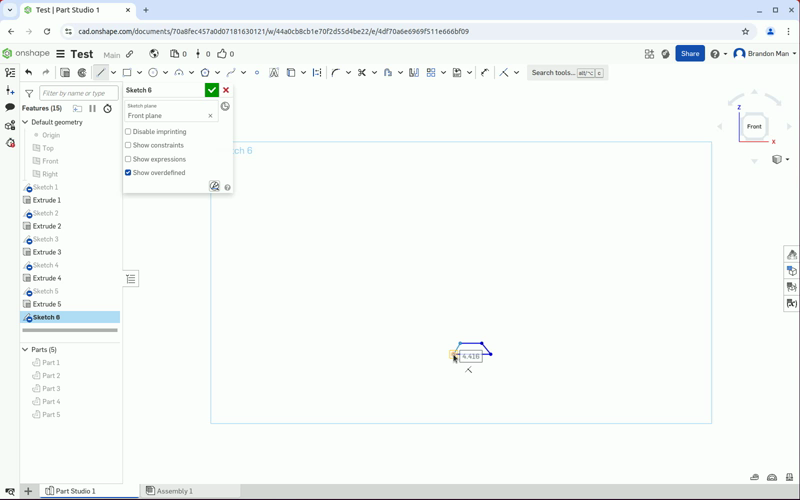
mouse_move(475, 347)
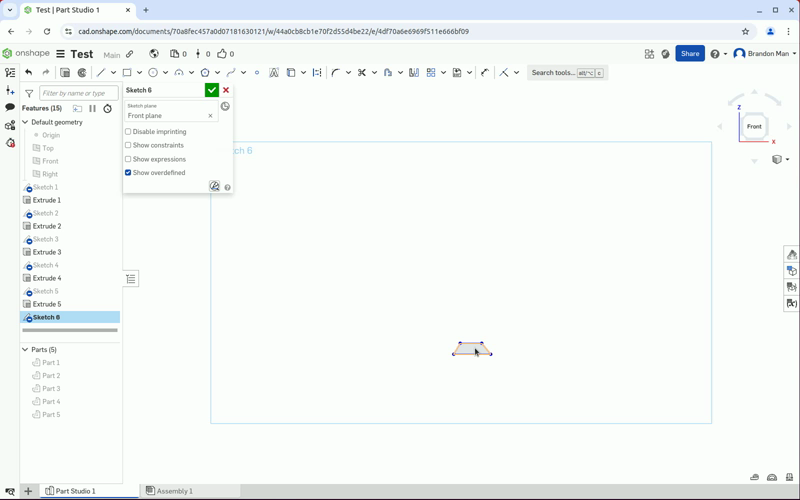
scroll(6)
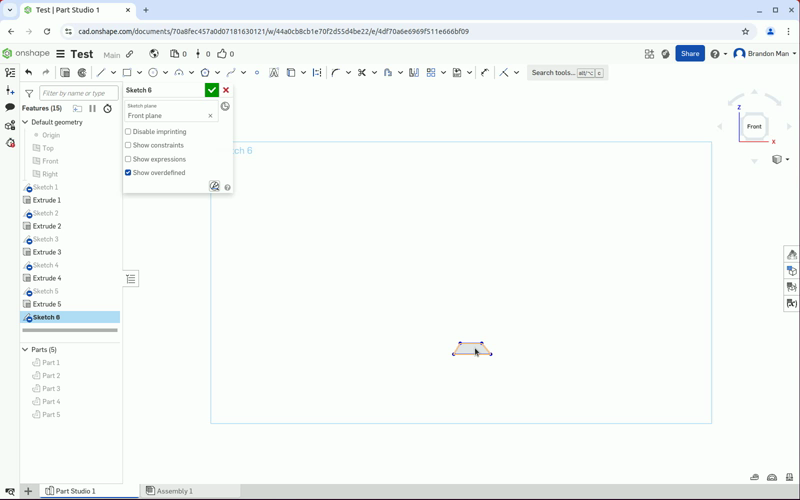
scroll(6)
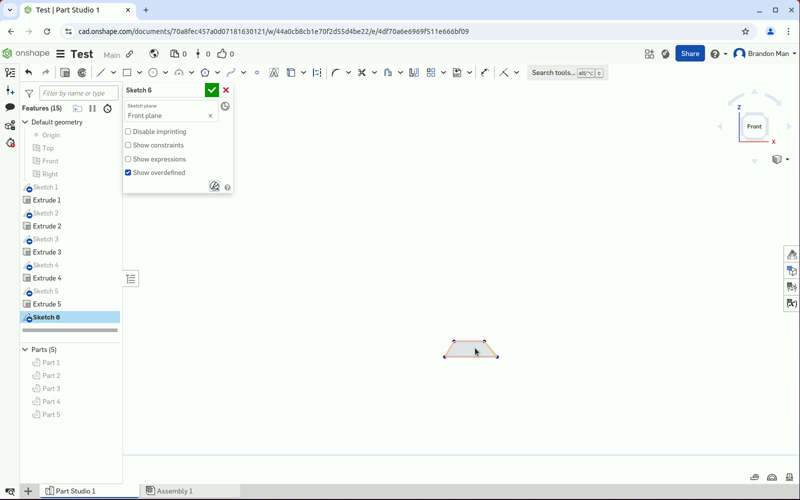
scroll(6)
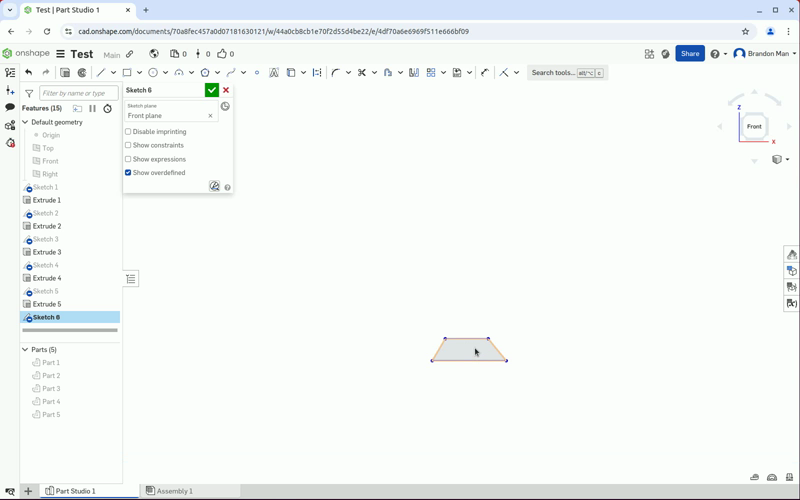
scroll(6)
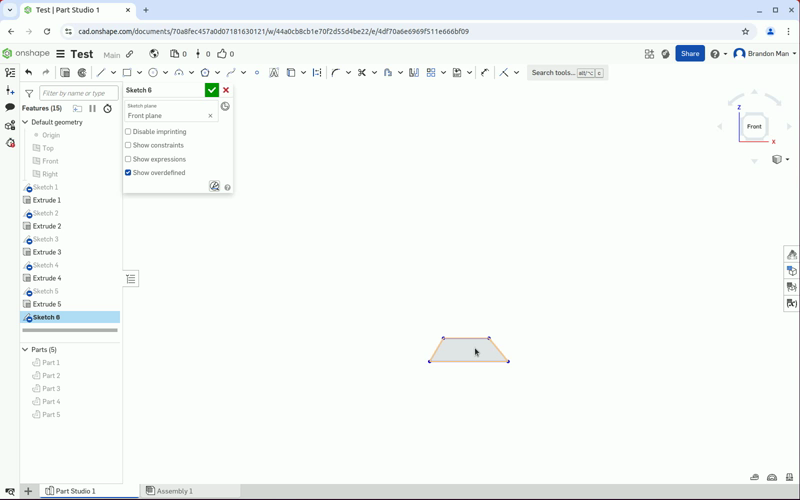
scroll(6)
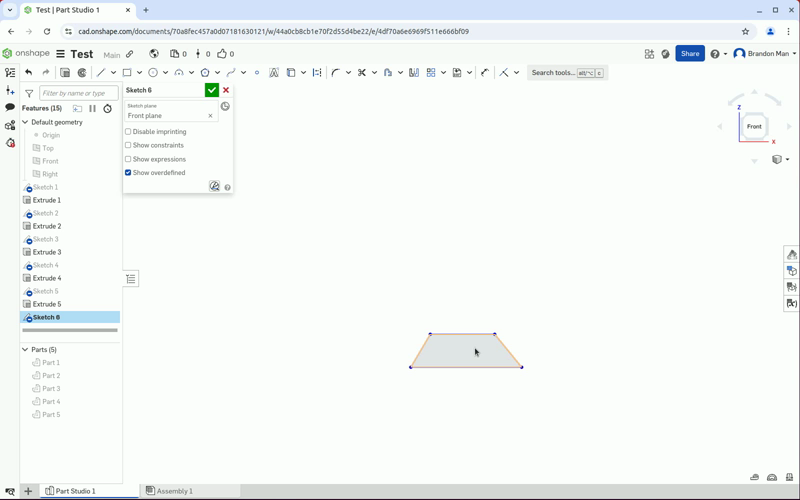
scroll(6)
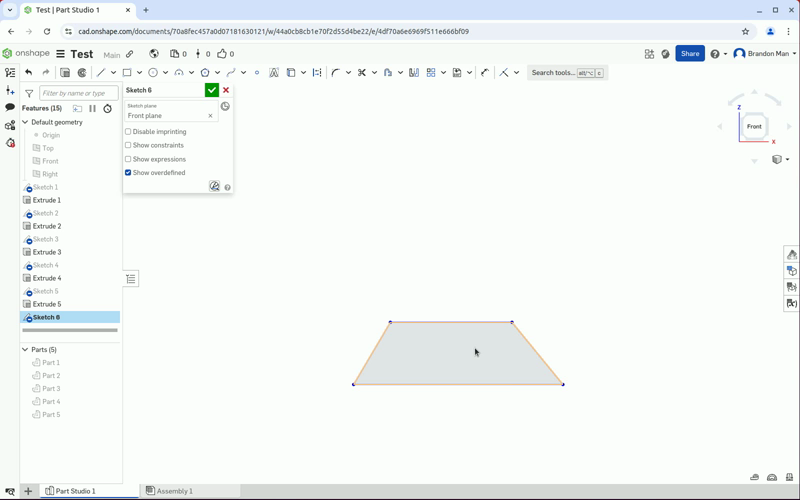
scroll(6)
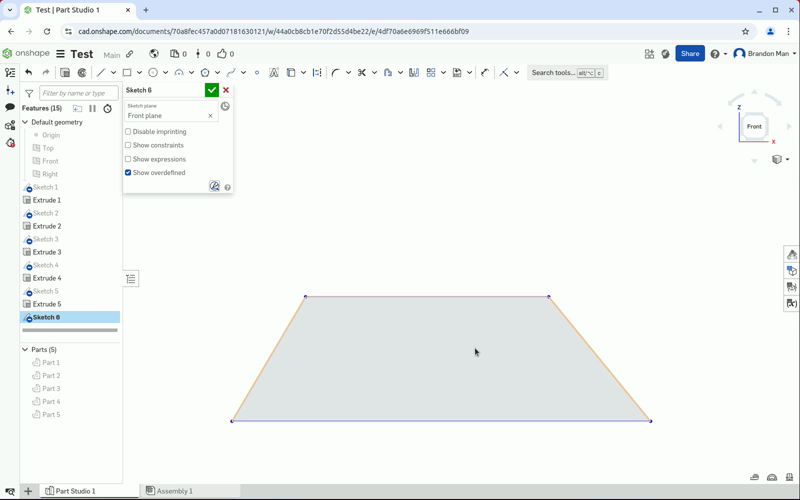
click(475, 347)
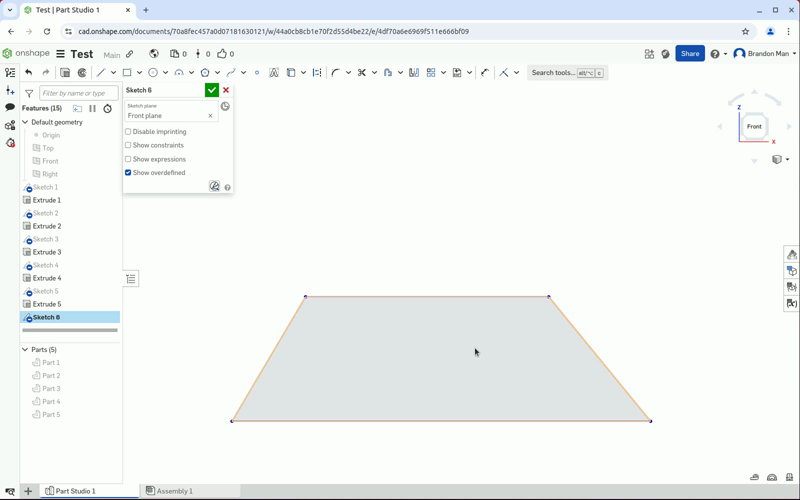
scroll(-6)
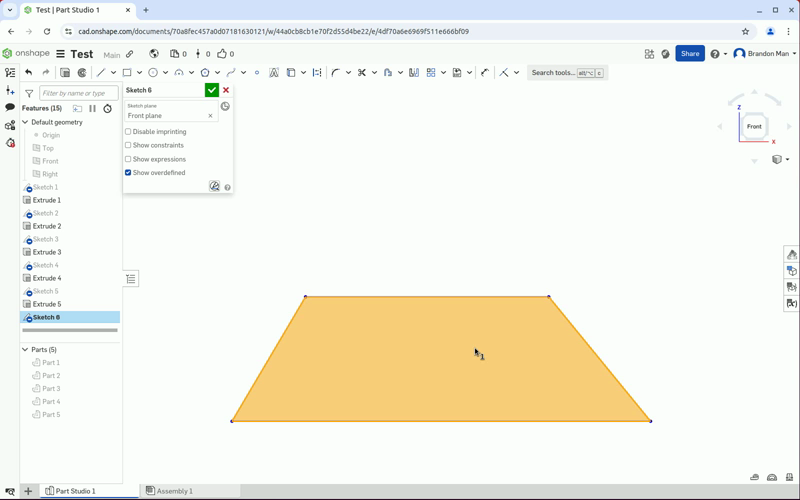
scroll(-6)
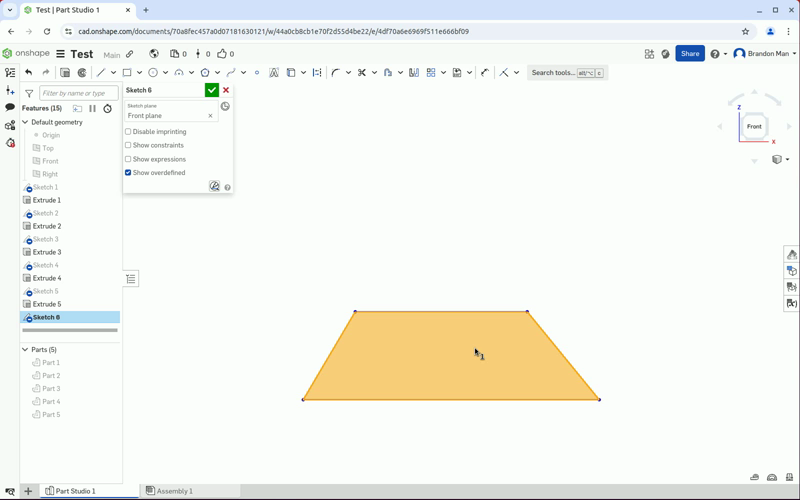
scroll(-6)
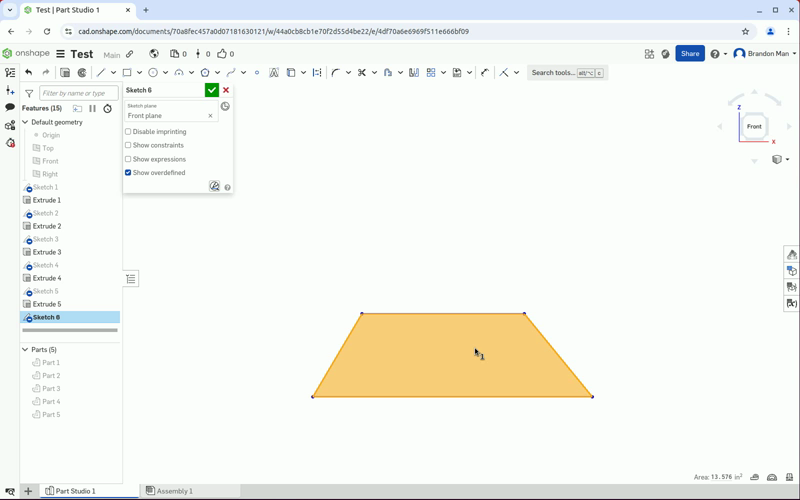
scroll(-6)
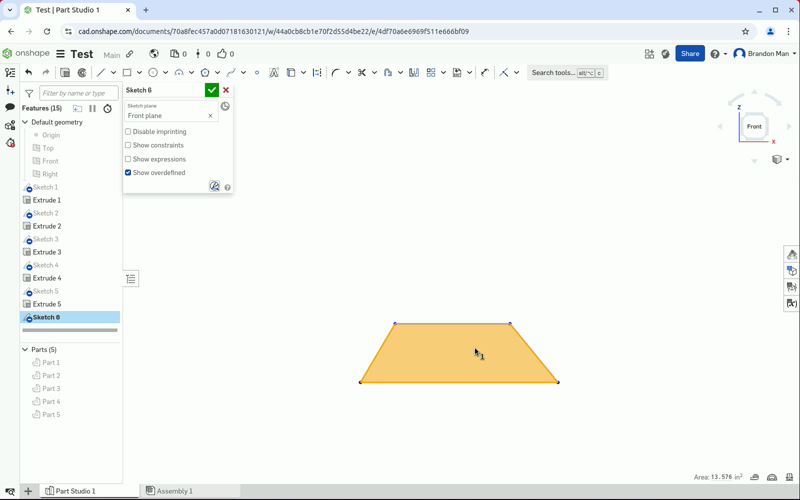
scroll(-6)
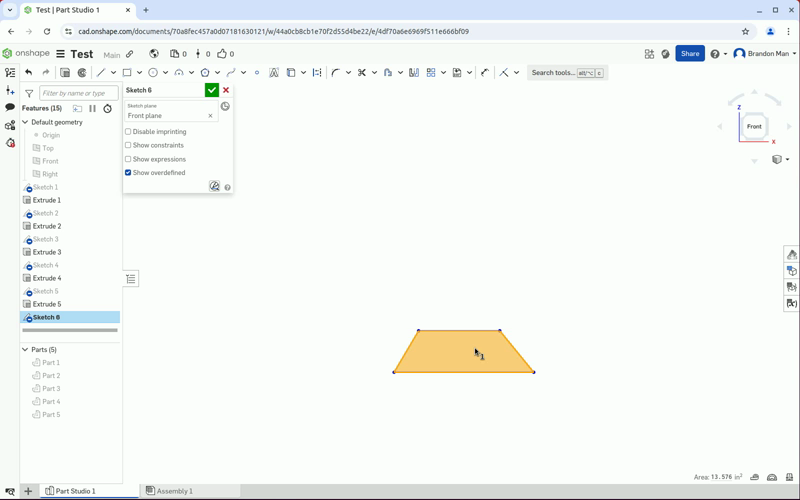
scroll(-6)
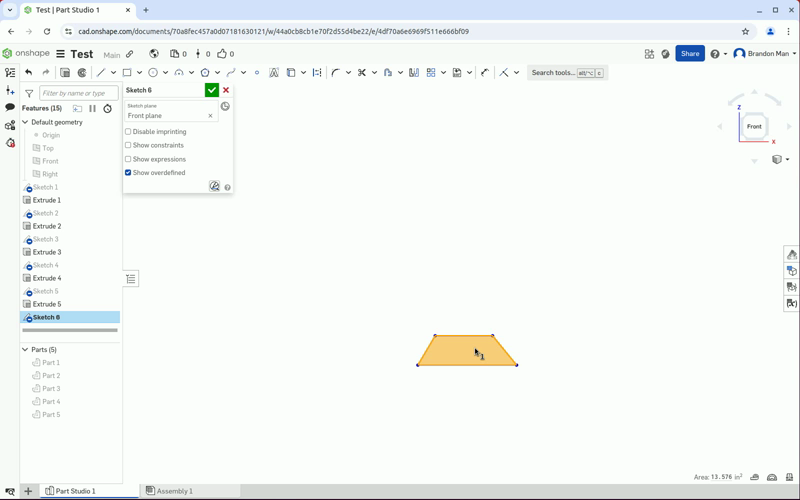
scroll(-6)
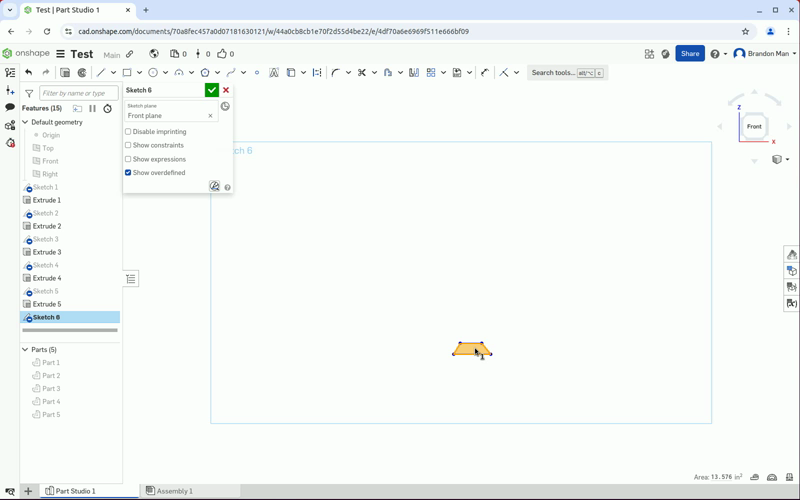
mouse_move(73, 352)
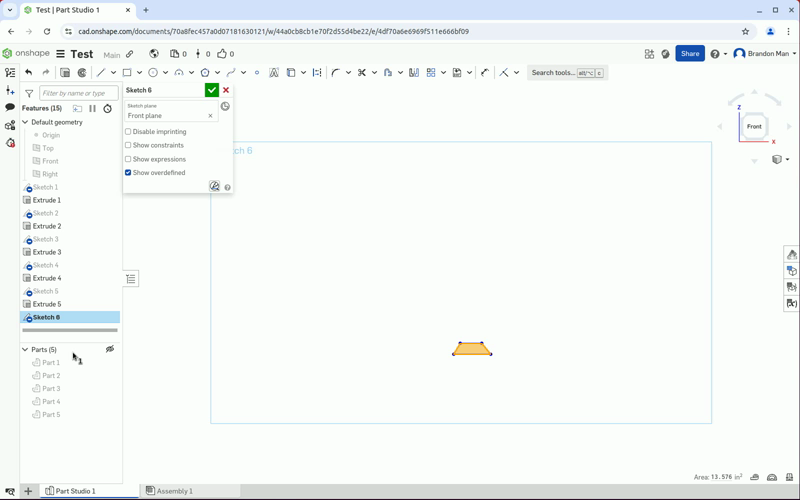
key(shift+y)
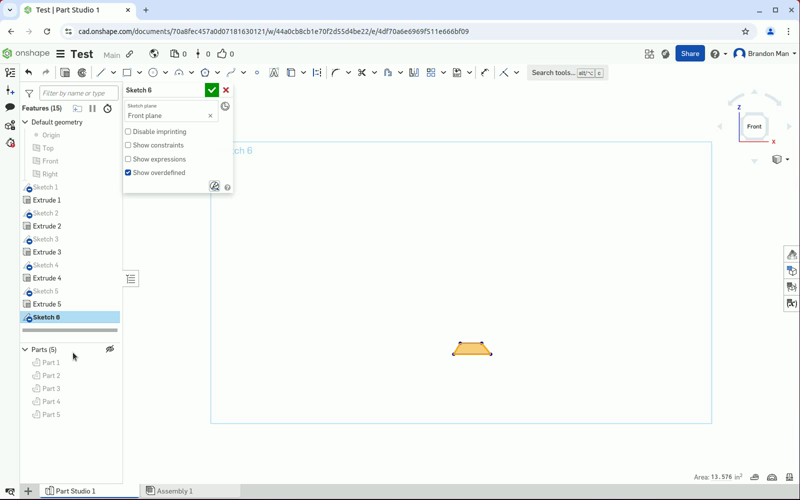
key(shift+e)
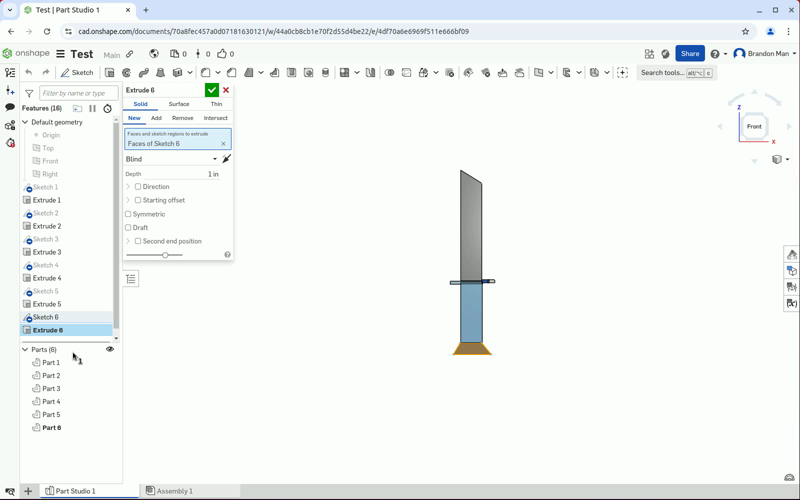
mouse_move(143, 106)
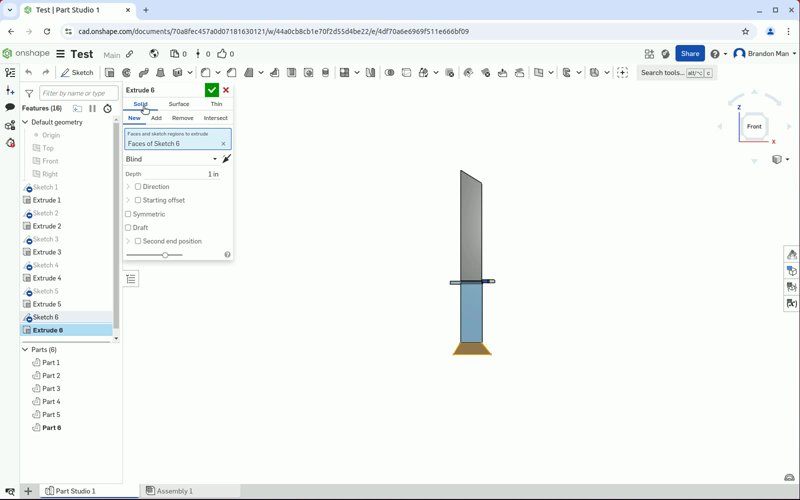
click(143, 106)
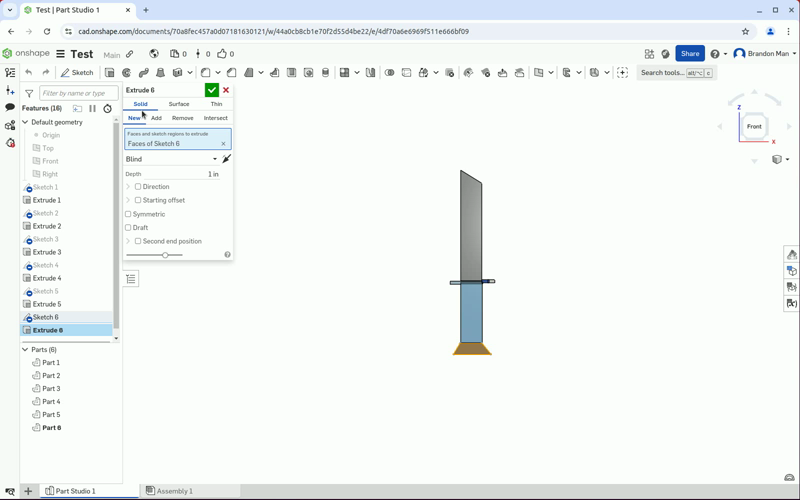
mouse_move(137, 120)
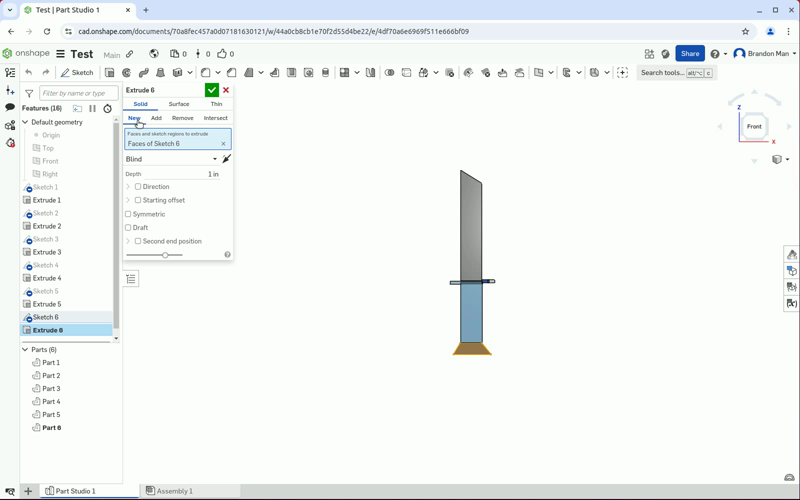
click(137, 120)
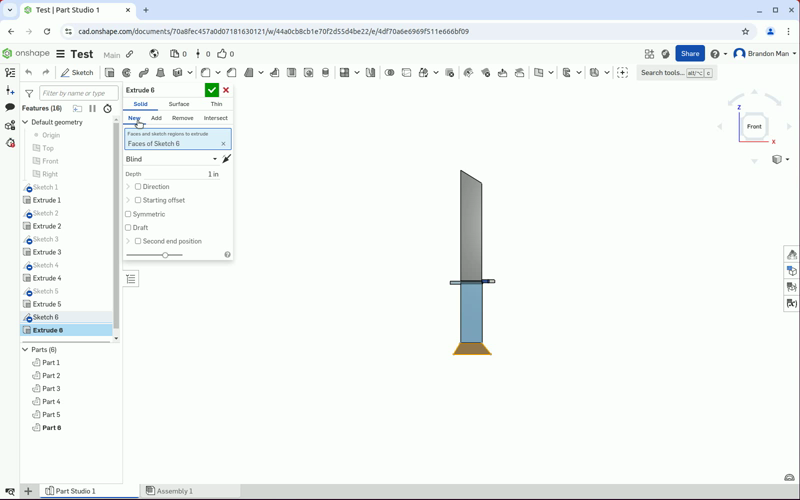
key(tab, 4)
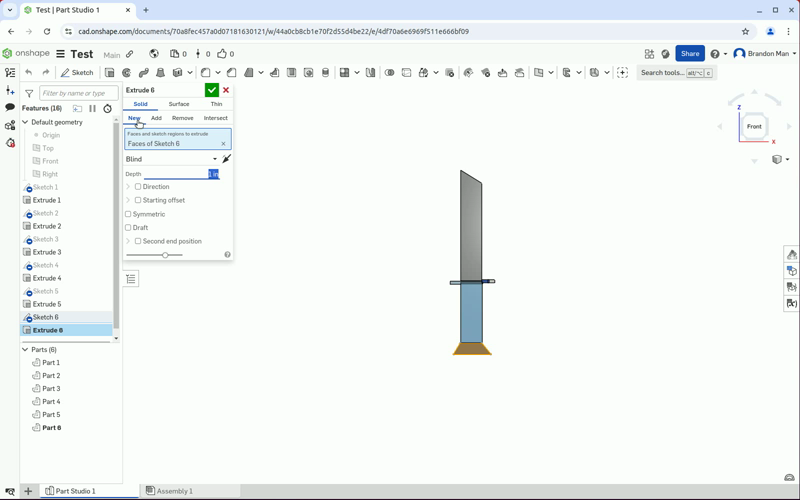
text(1.926)
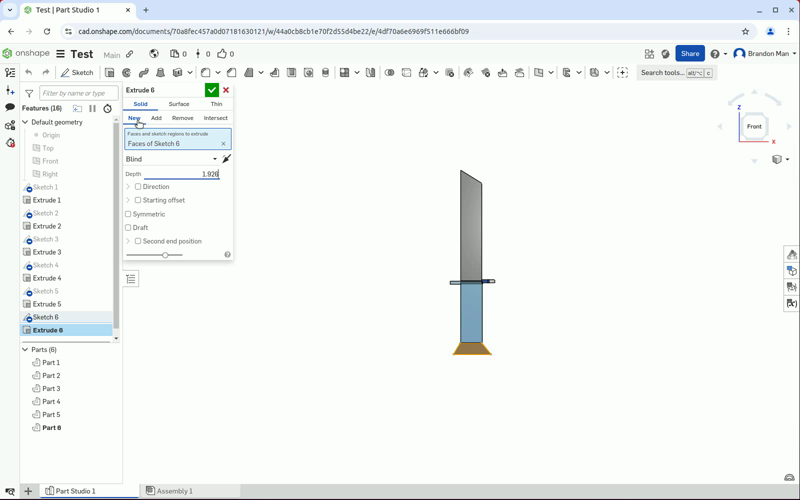
key(tab, 3)
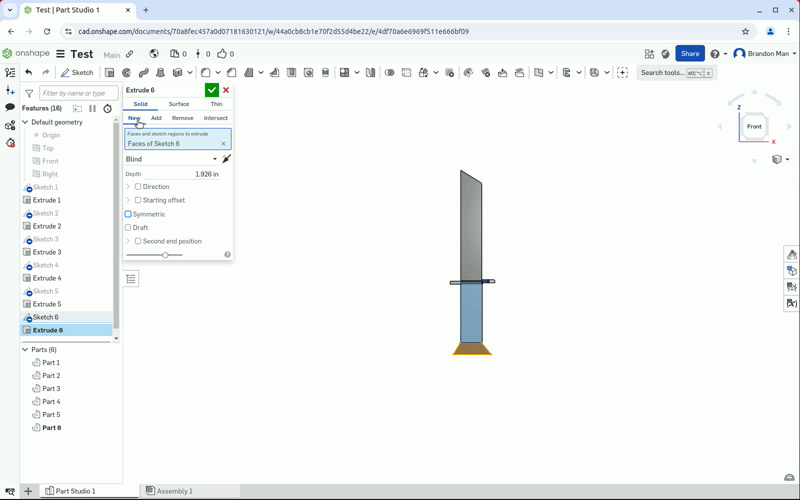
key(space)
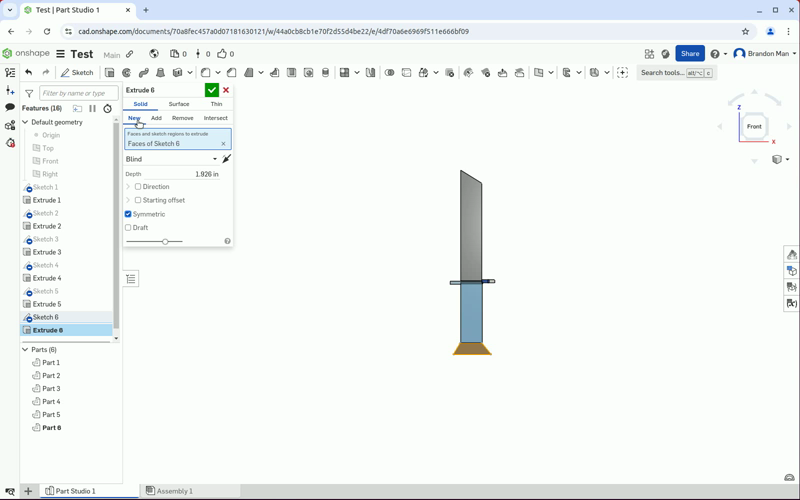
key(enter)
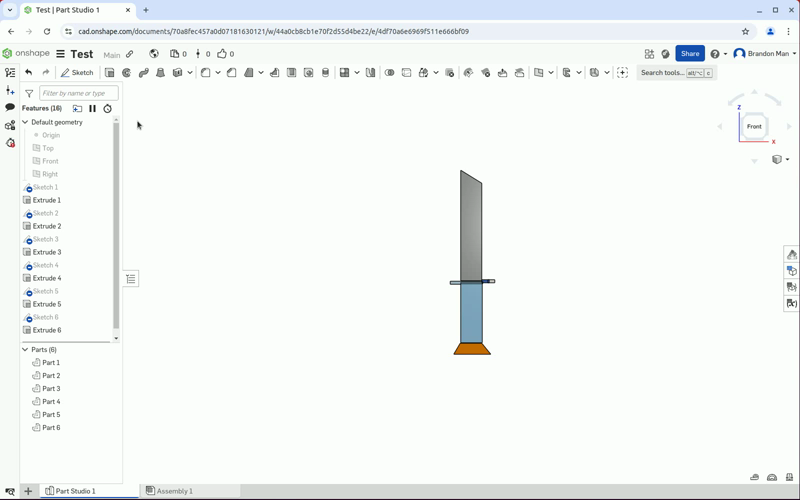
key(shift+h)
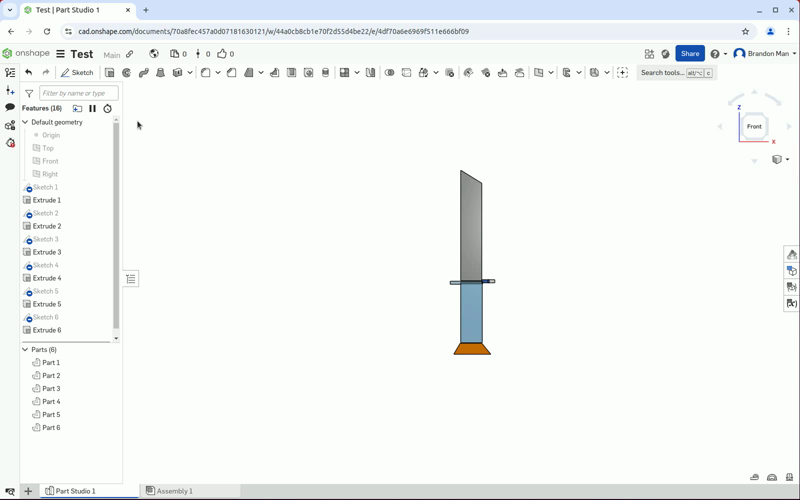
key(shift+h)
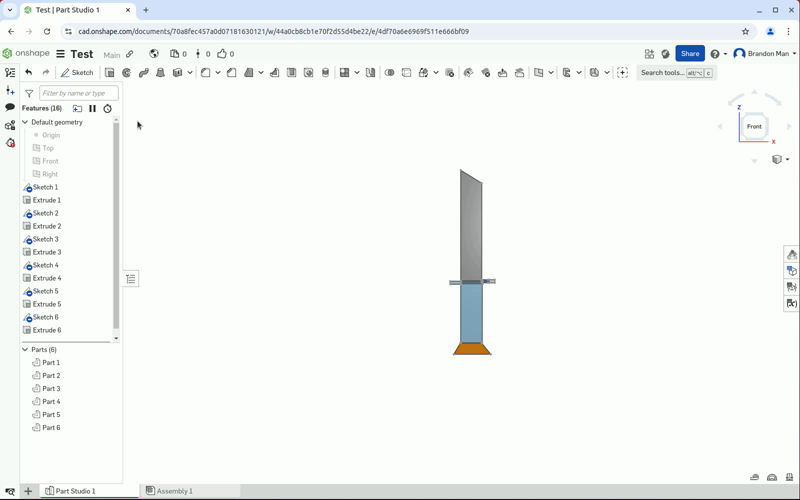
key(shift+7)
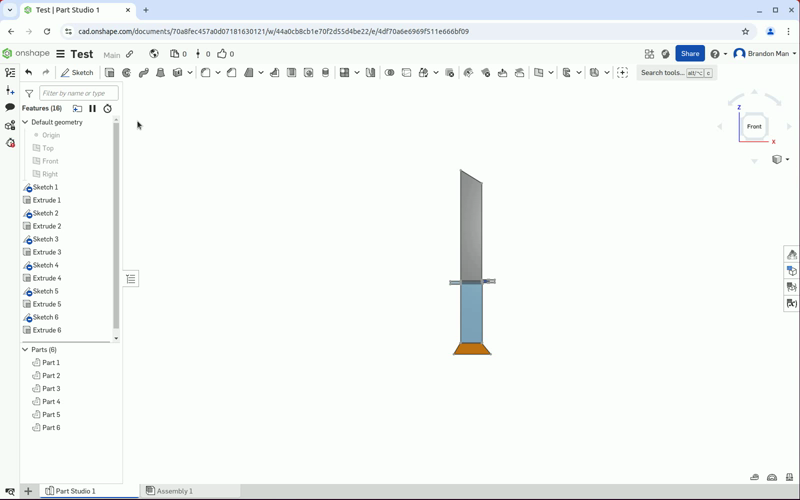
key(left, 2)
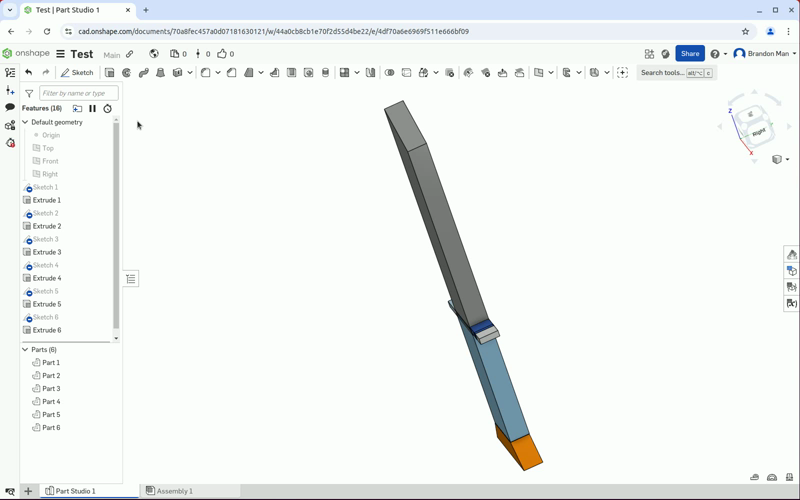
key(down, 2)
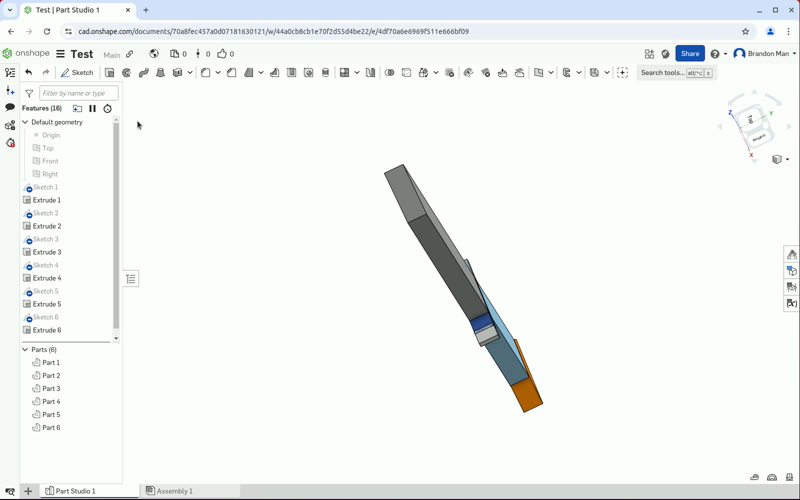
key(up, 2)
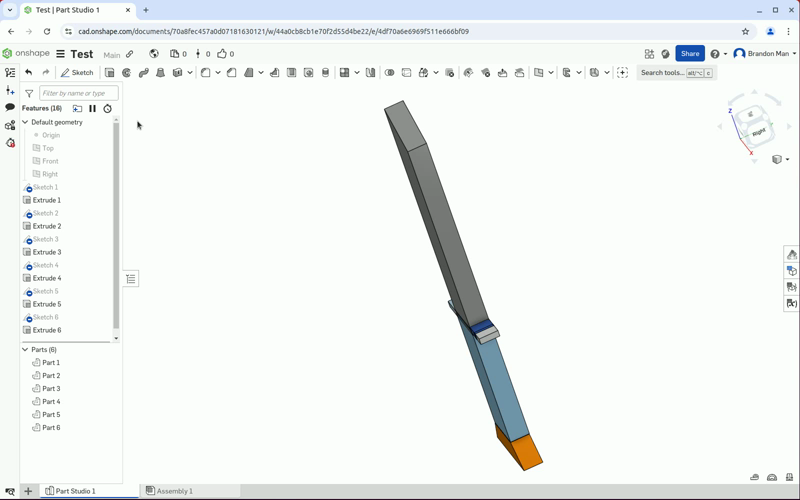
key(right, 2)
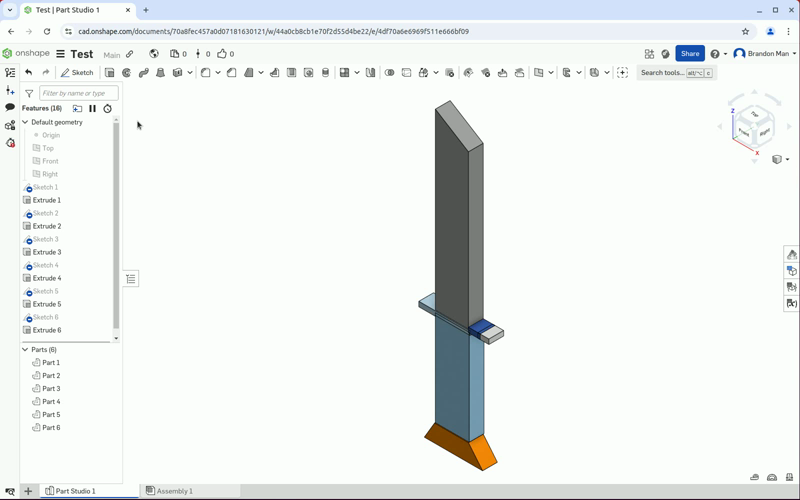
mouse_move(69, 189)
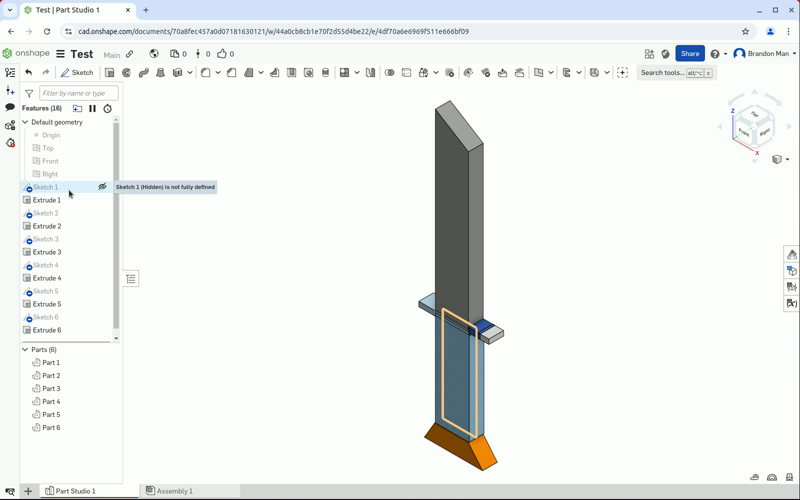
click(69, 189)